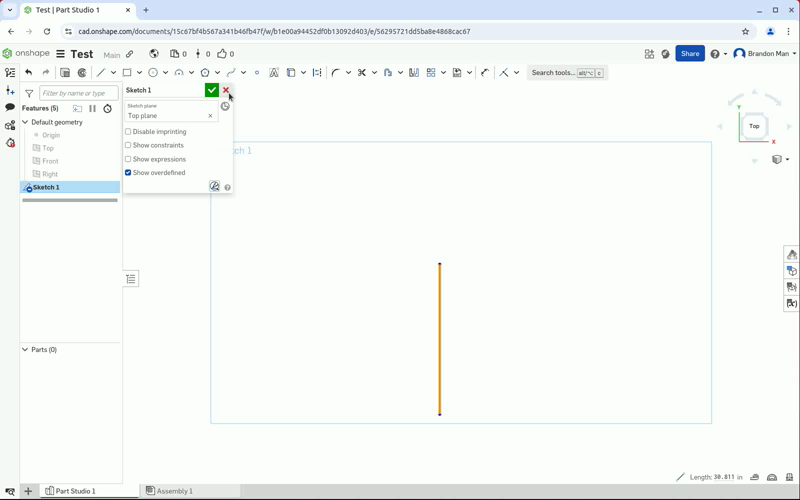
key(shift+h)
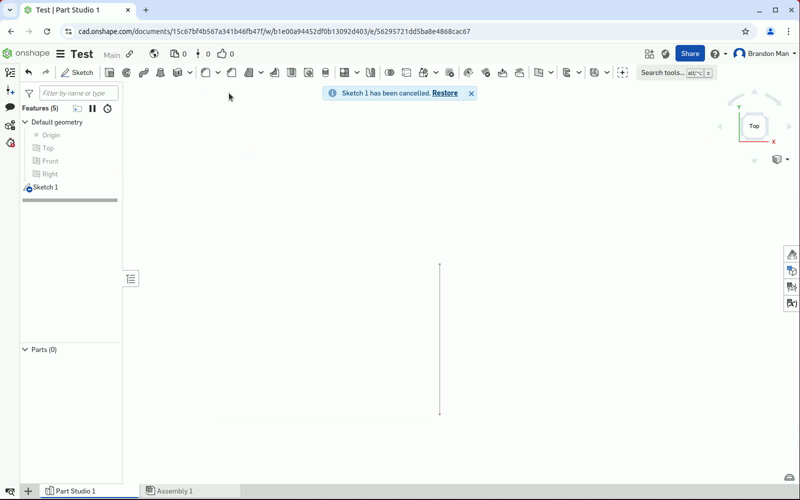
key(shift+s)
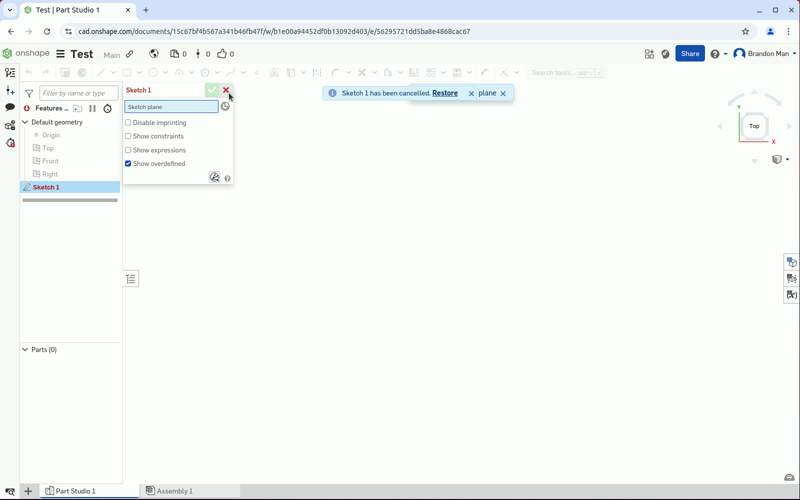
mouse_move(73, 150)
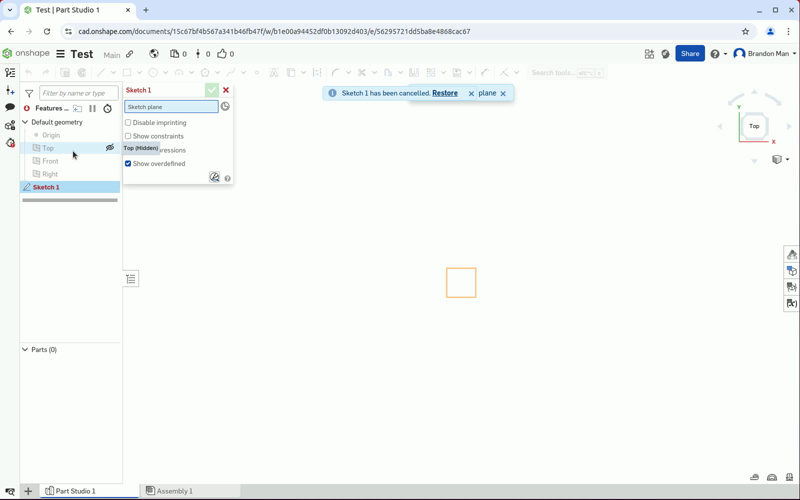
click(73, 150)
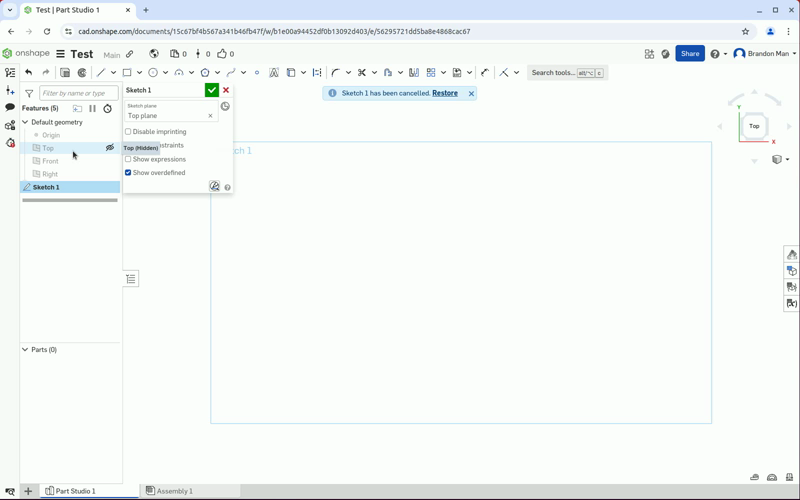
mouse_move(73, 352)
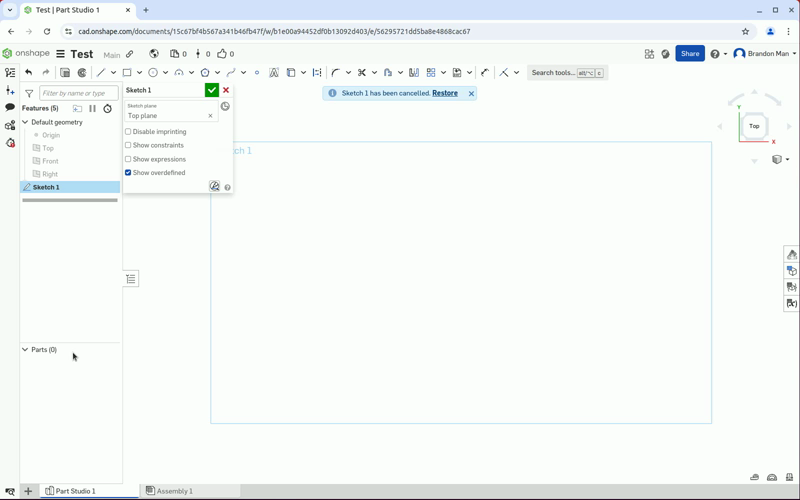
key(y)
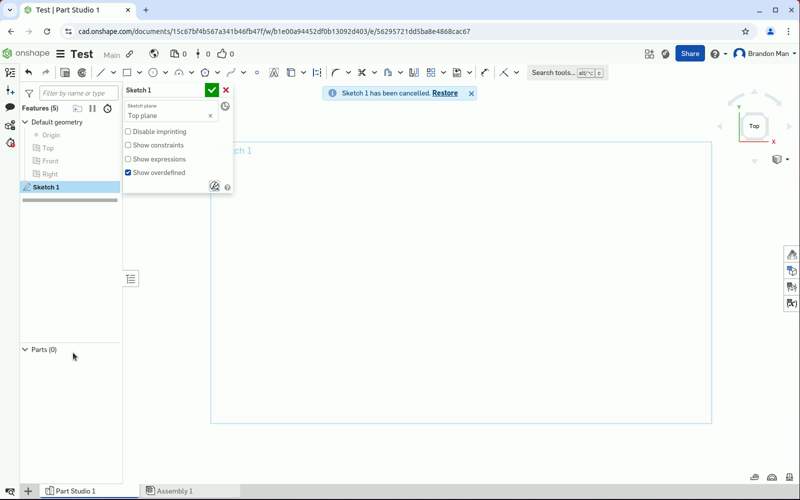
key(c)
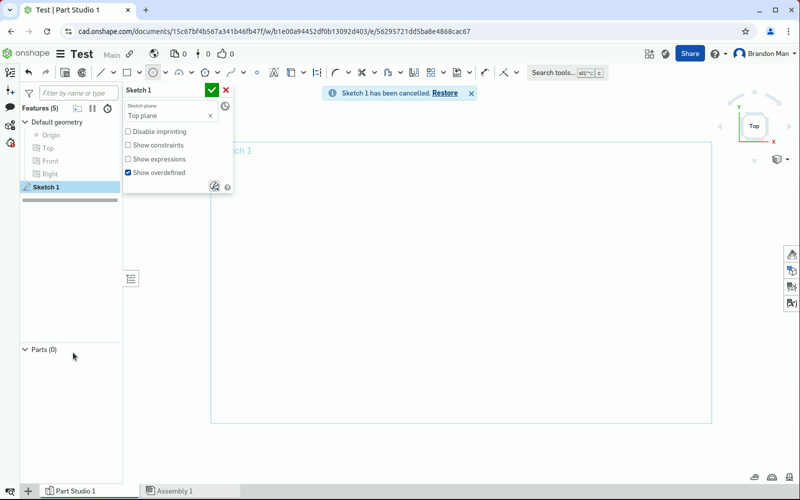
key_down(shift)
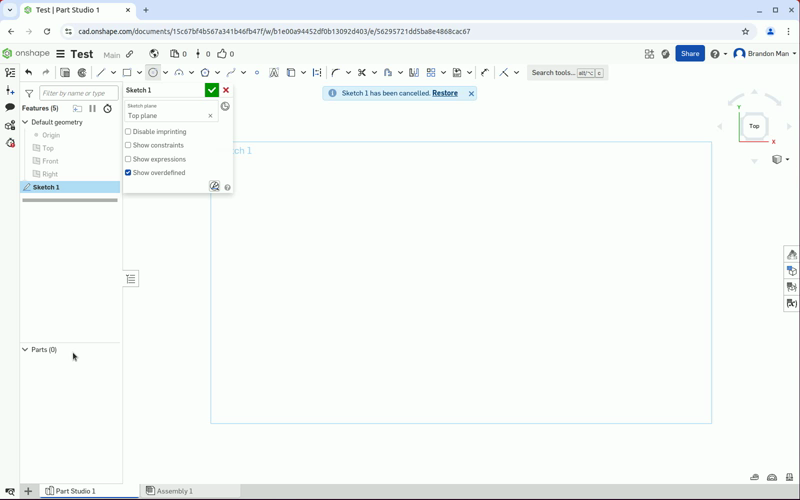
mouse_move(461, 282)
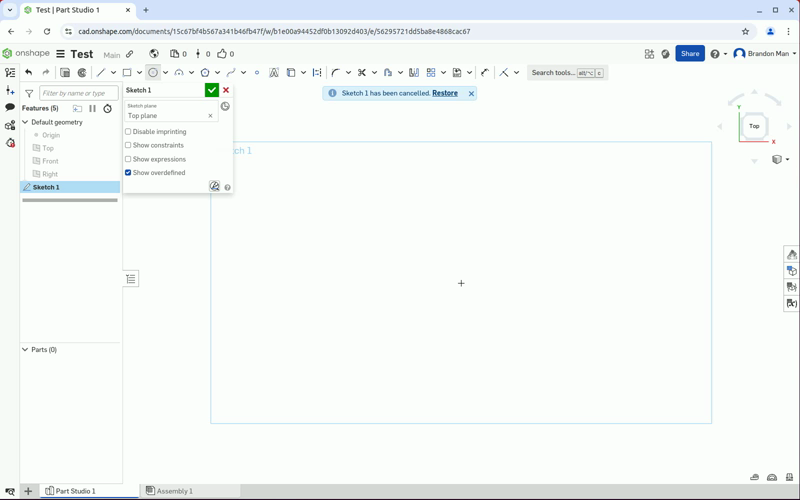
click(461, 282)
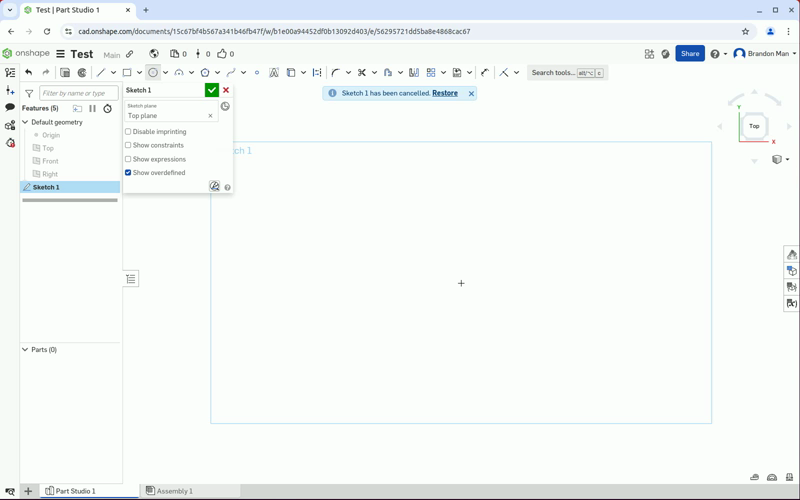
key_up(shift)
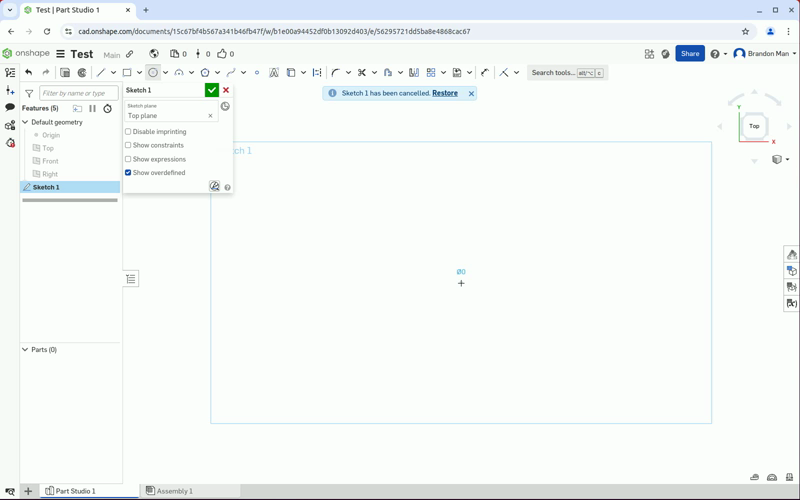
mouse_move(467, 282)
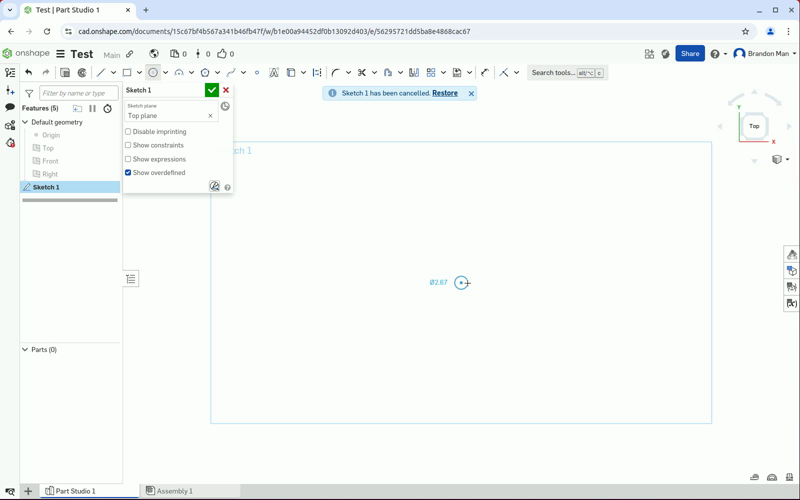
click(467, 282)
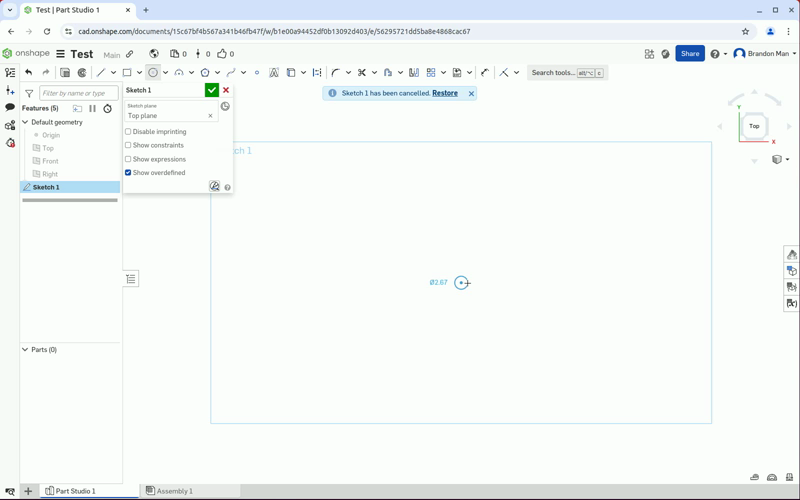
key(esc)
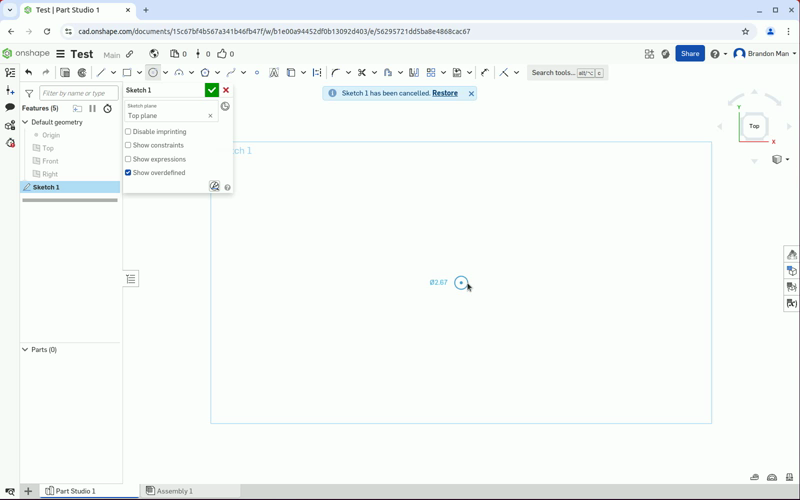
mouse_move(462, 283)
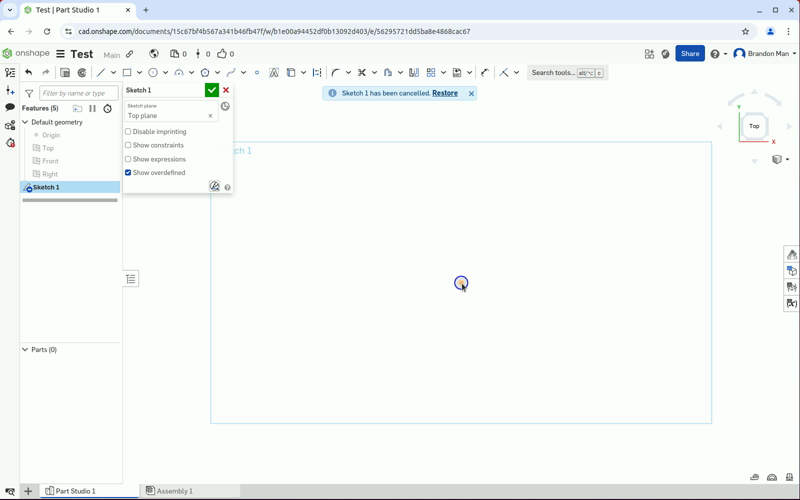
scroll(6)
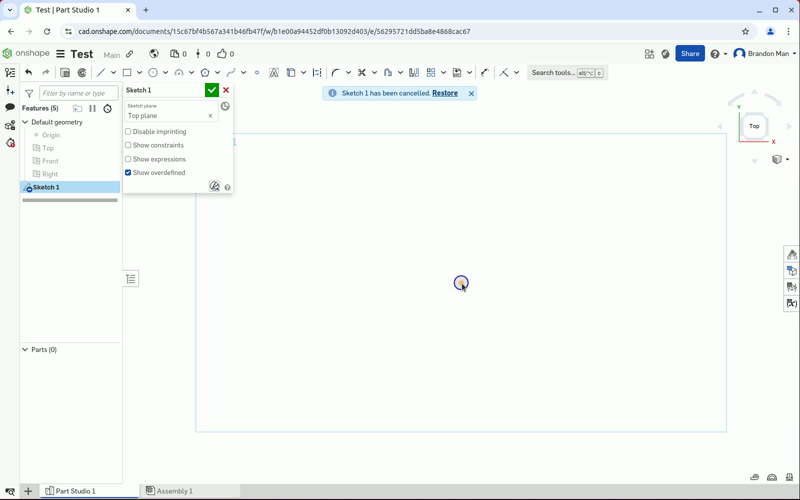
scroll(6)
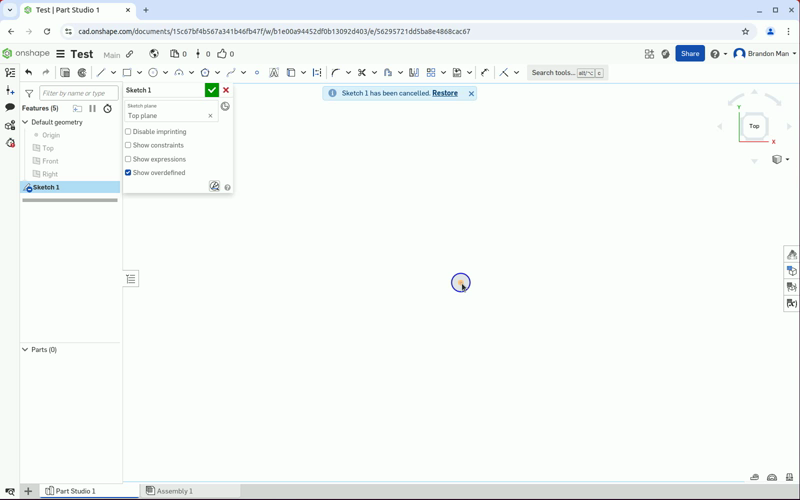
scroll(6)
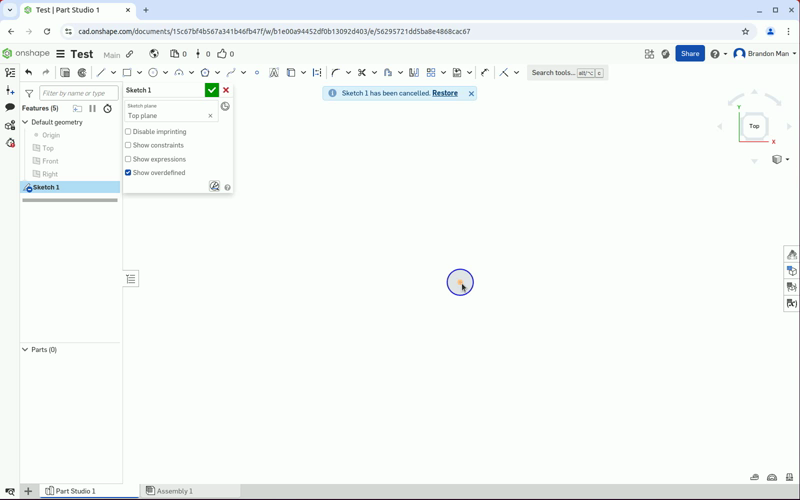
scroll(6)
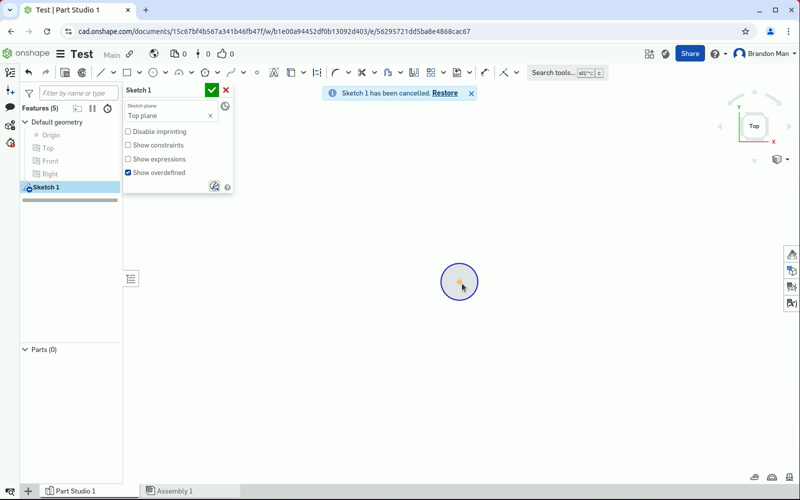
scroll(6)
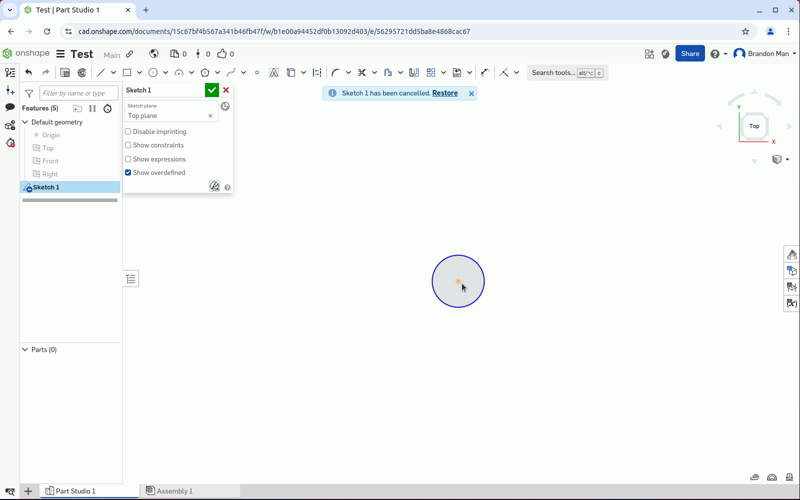
scroll(6)
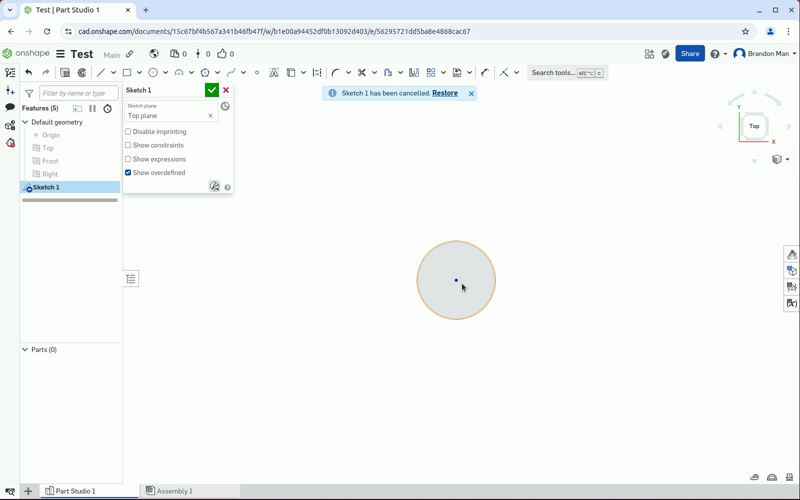
scroll(6)
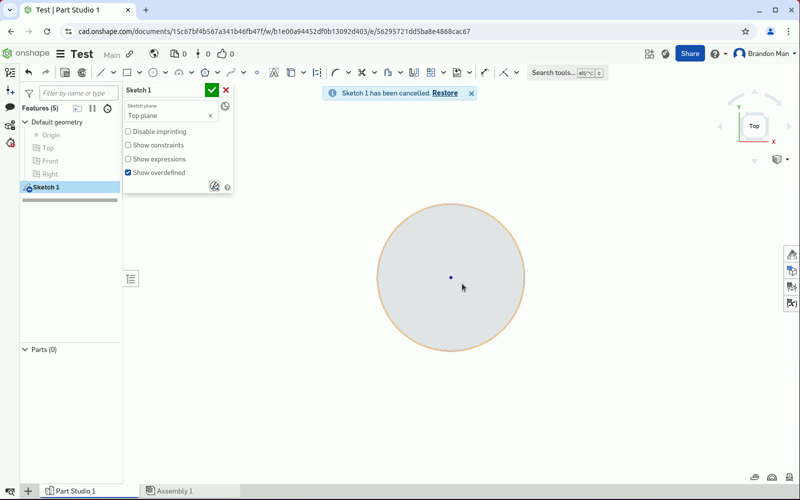
click(462, 283)
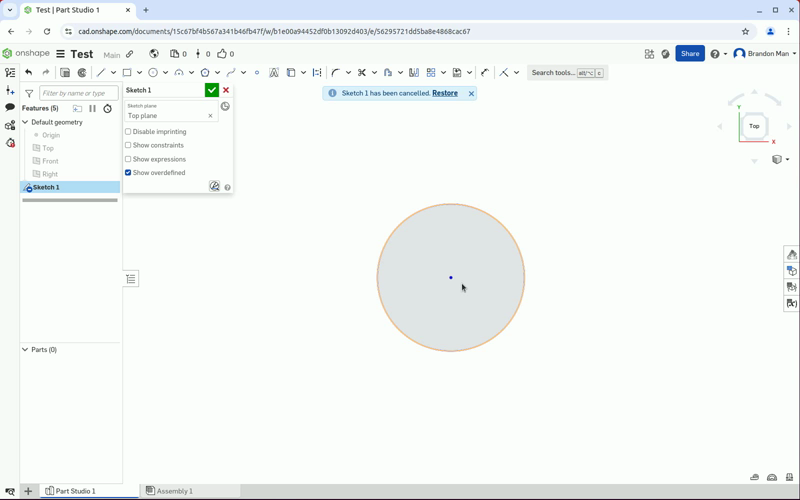
scroll(-6)
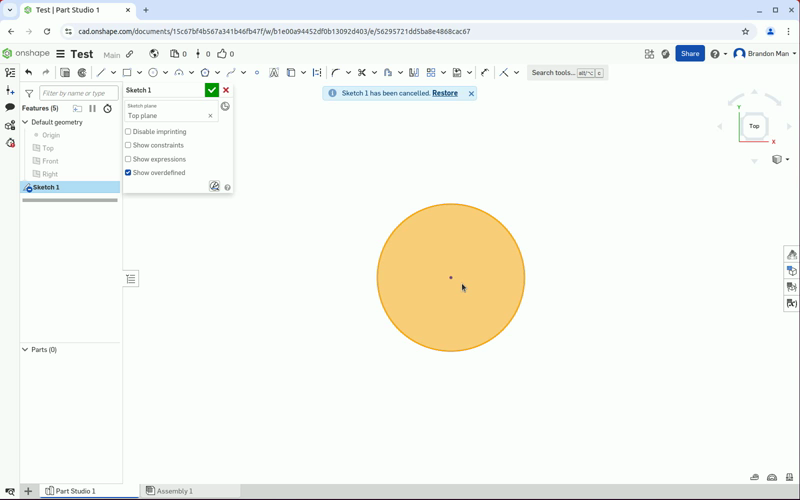
scroll(-6)
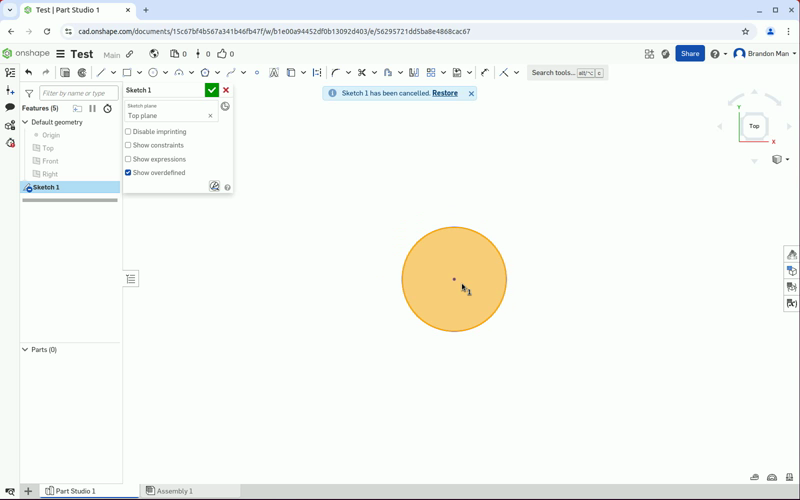
scroll(-6)
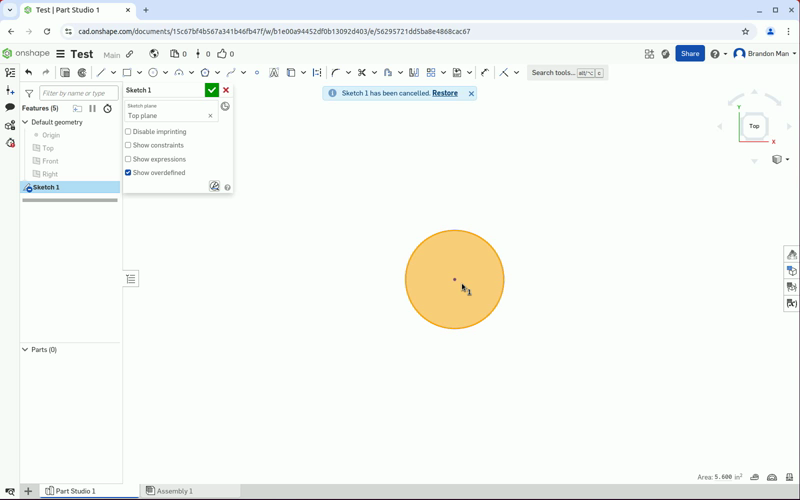
scroll(-6)
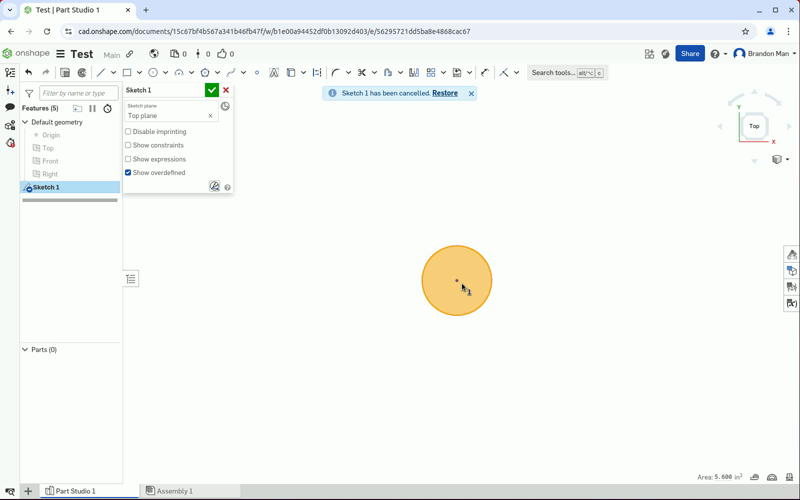
scroll(-6)
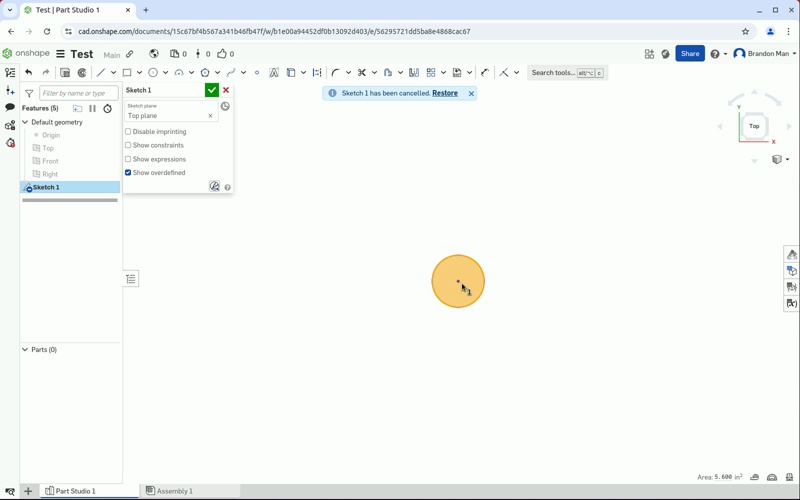
scroll(-6)
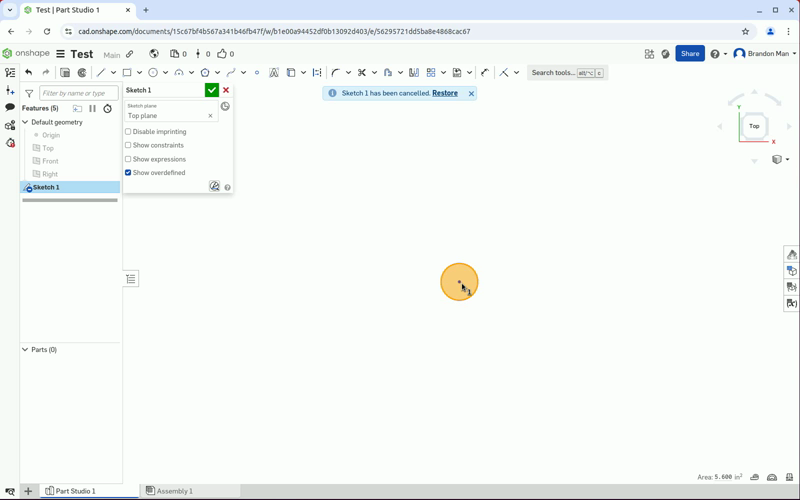
scroll(-6)
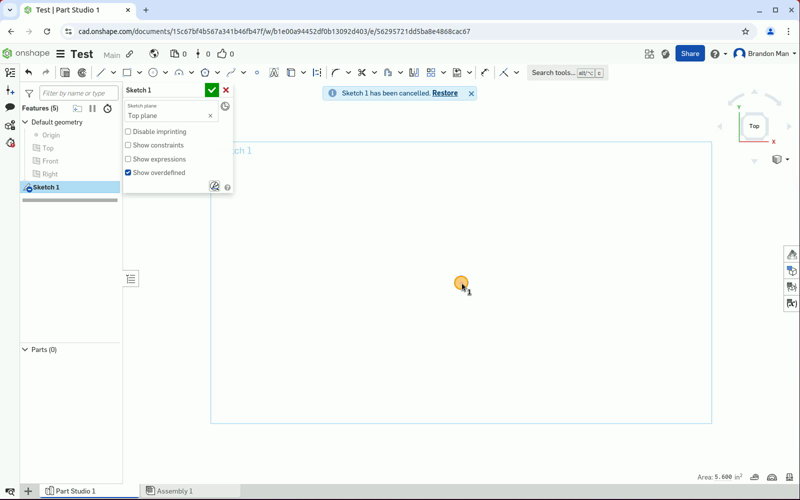
mouse_move(73, 352)
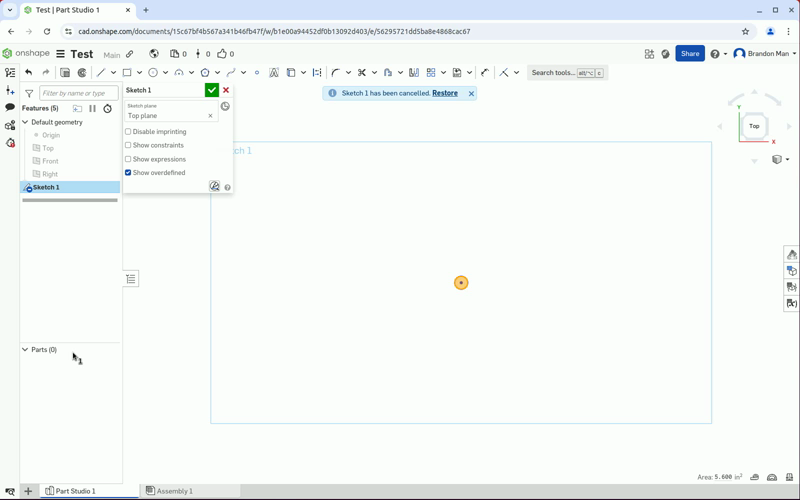
key(shift+y)
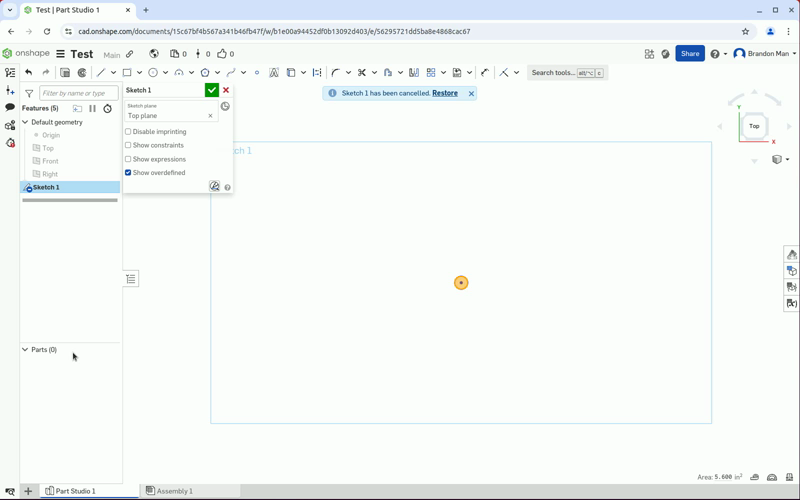
key(shift+e)
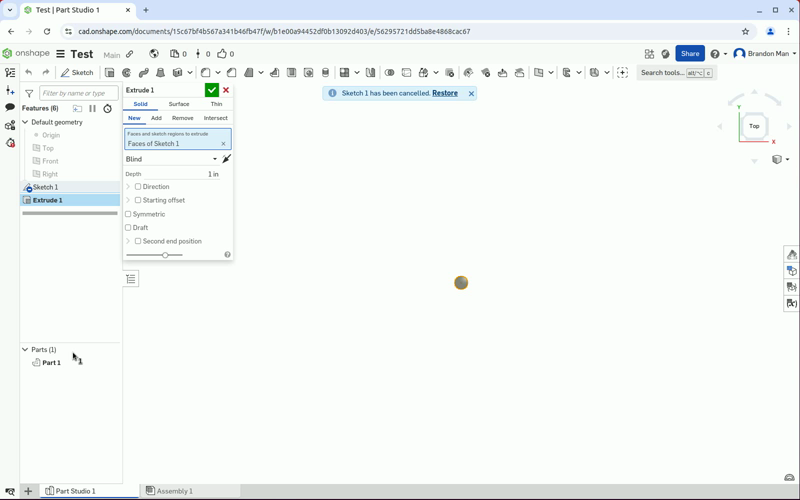
mouse_move(143, 106)
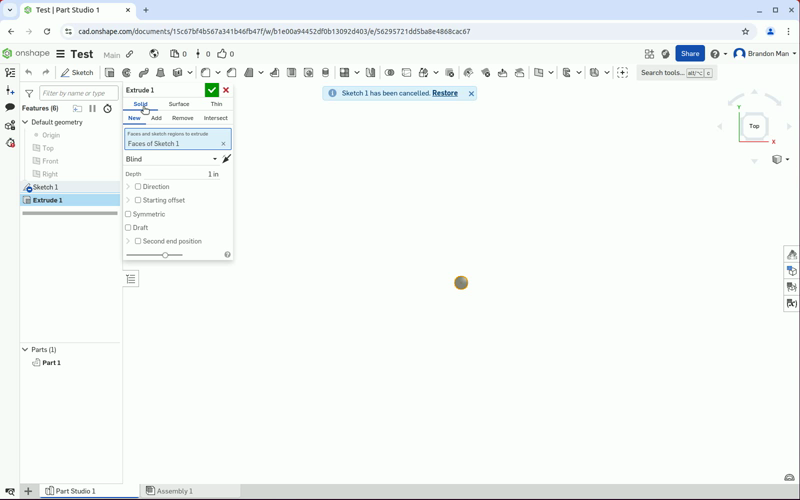
click(143, 106)
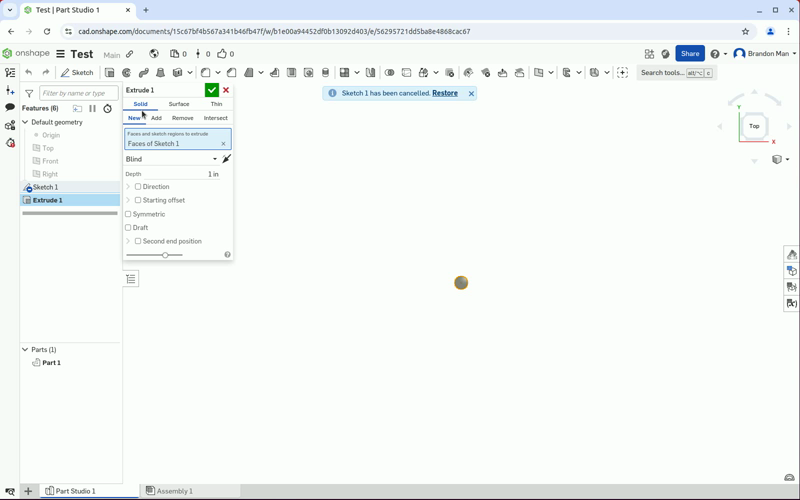
mouse_move(137, 120)
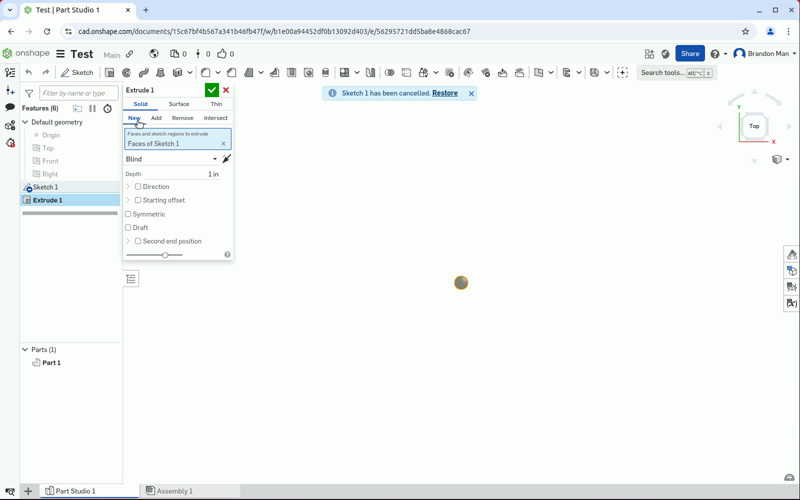
click(137, 120)
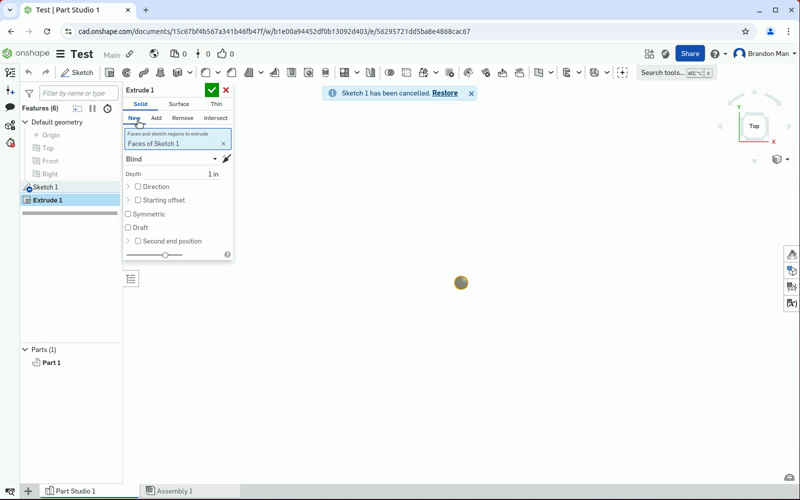
key(tab, 4)
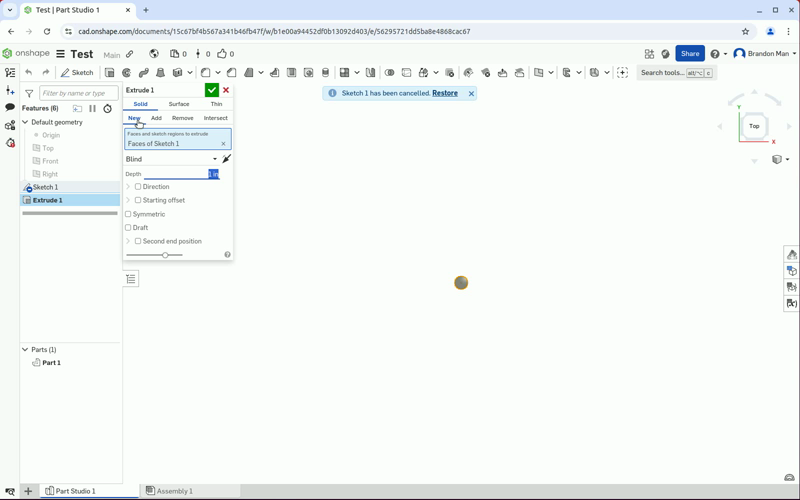
text(23.108)
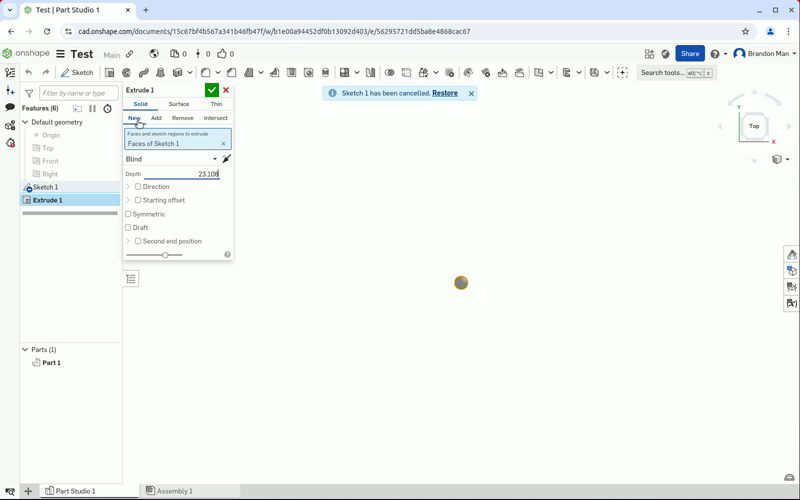
key(enter)
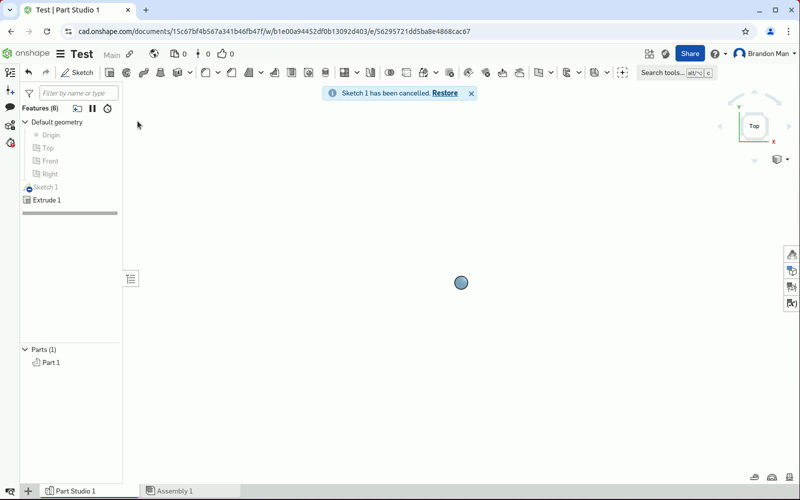
key(shift+h)
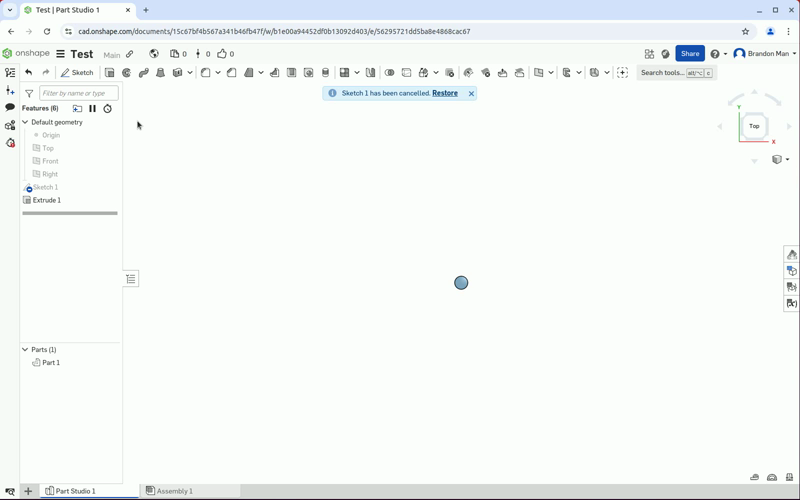
key(shift+h)
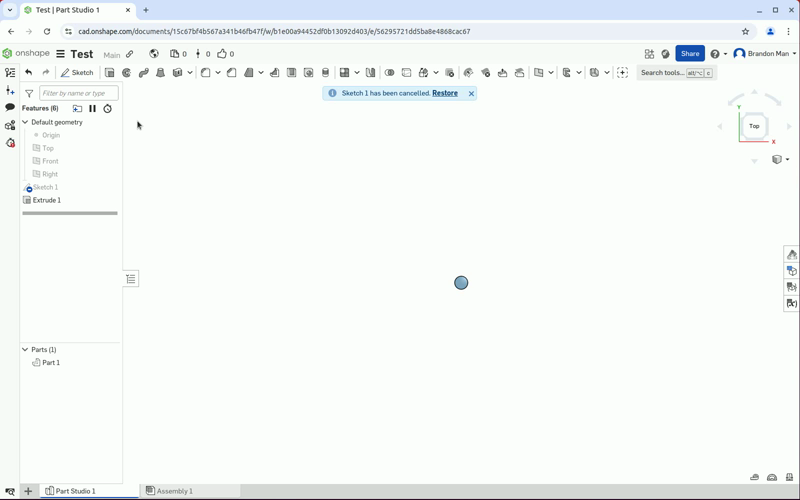
mouse_move(73, 189)
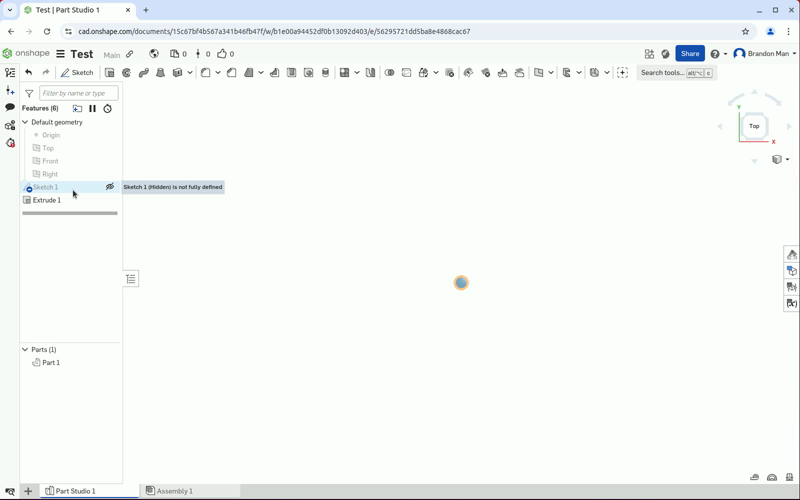
click(73, 189)
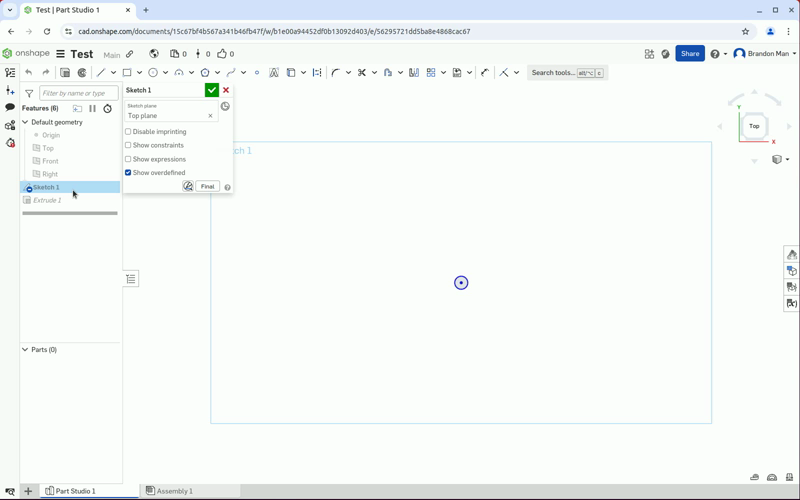
mouse_move(229, 92)
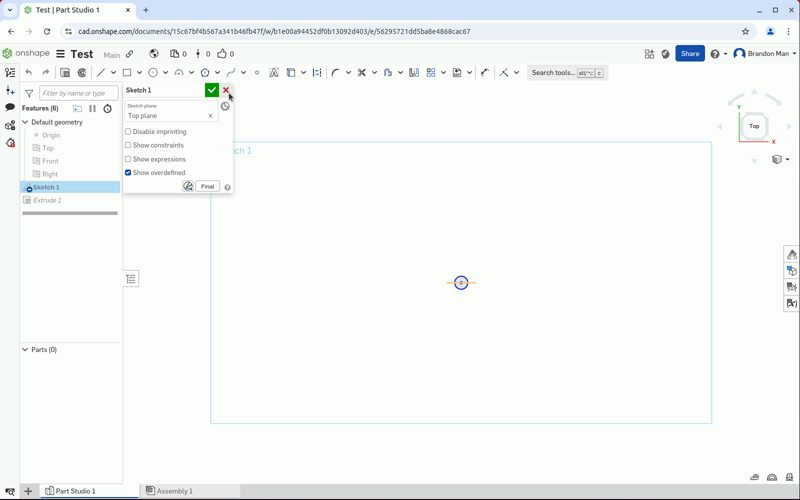
click(229, 92)
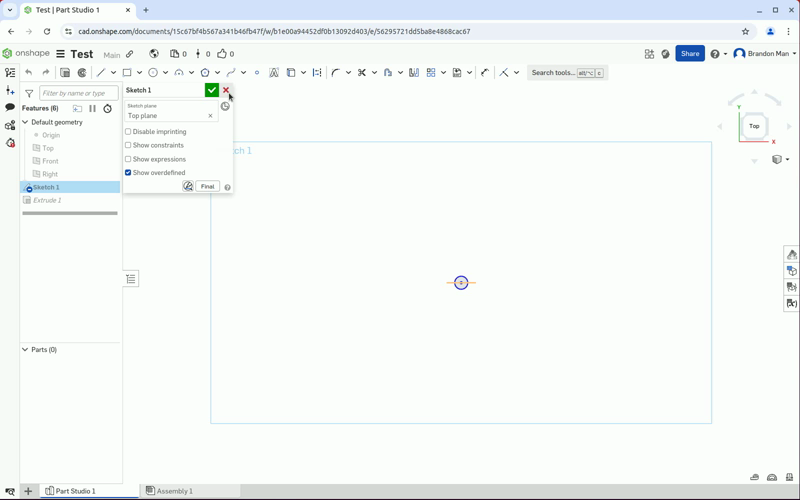
key(shift+s)
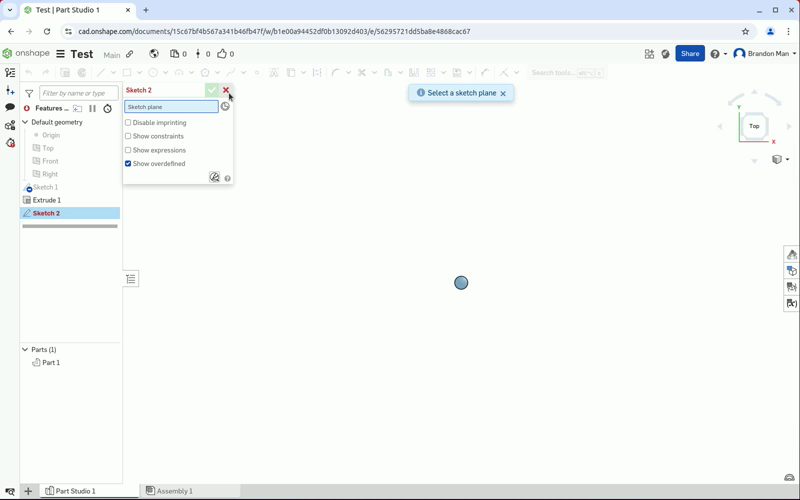
mouse_move(73, 150)
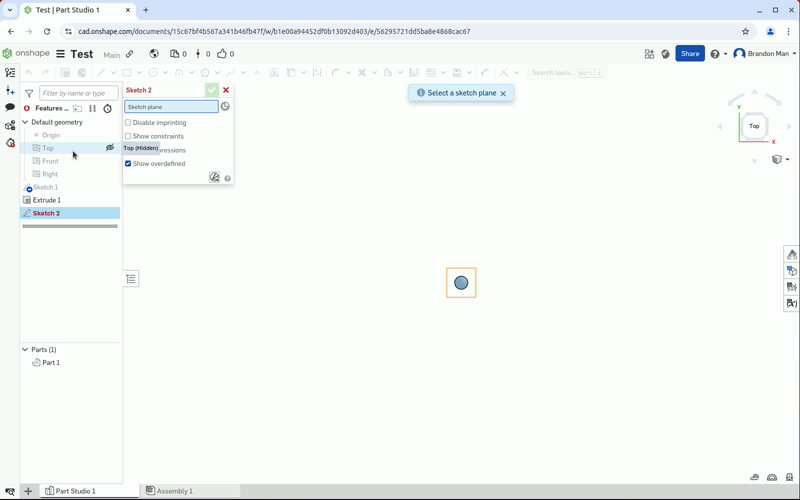
click(73, 150)
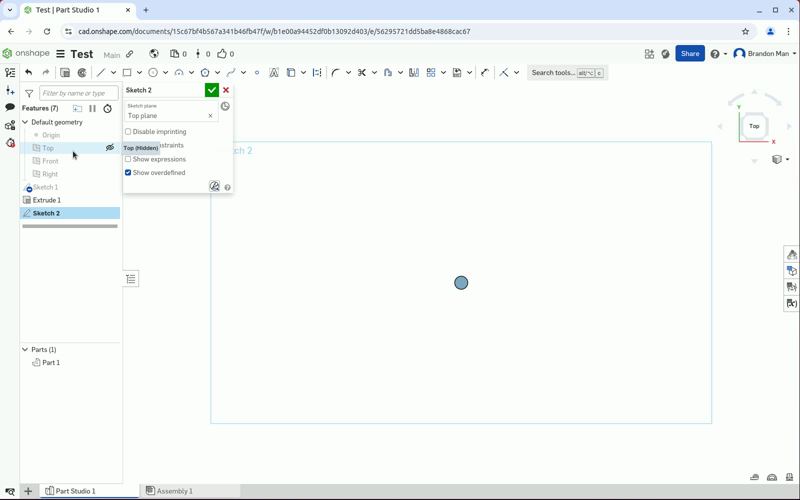
mouse_move(73, 352)
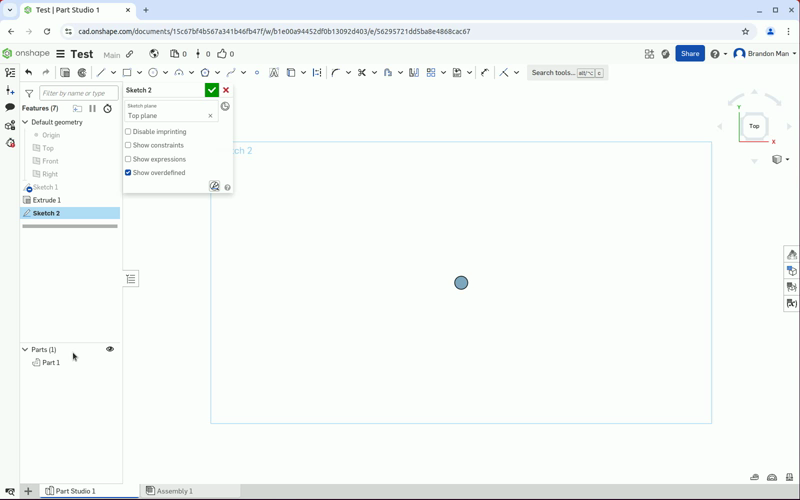
key(y)
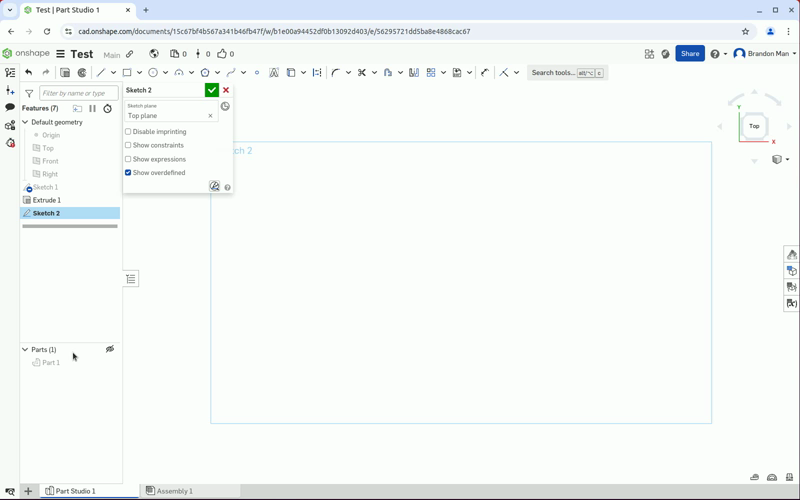
key(l)
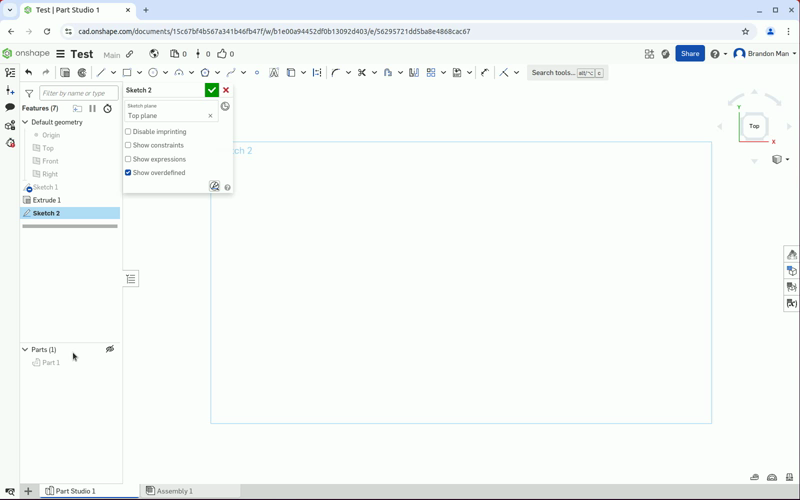
key_down(shift)
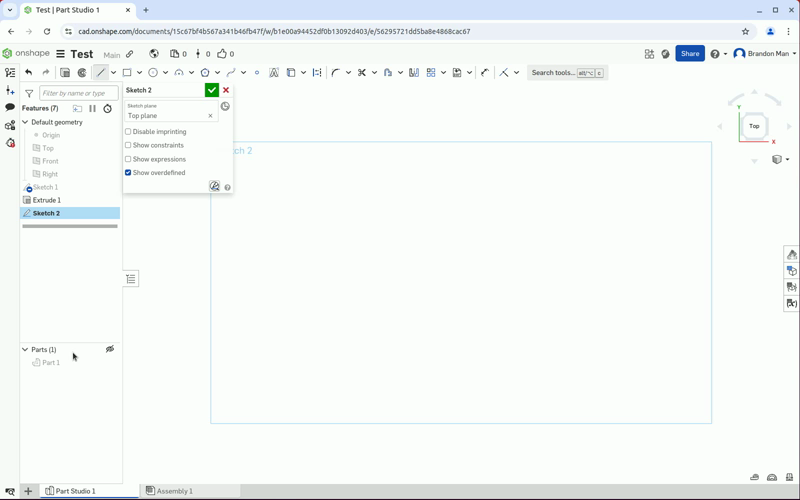
mouse_move(416, 306)
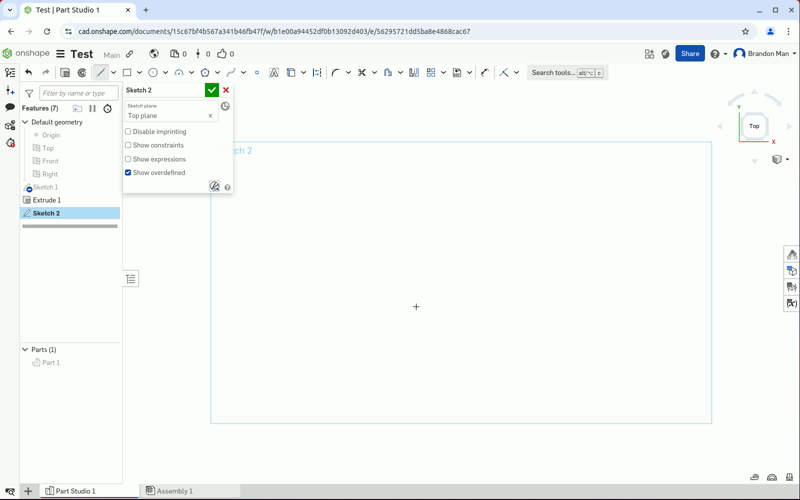
click(416, 306)
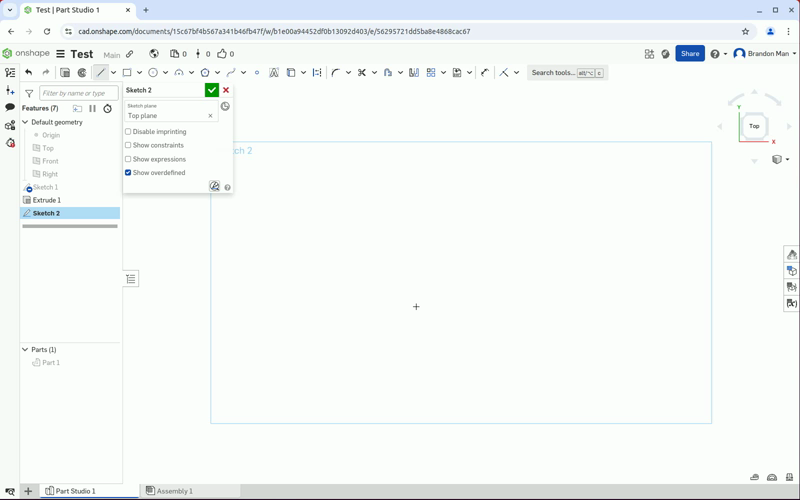
key_up(shift)
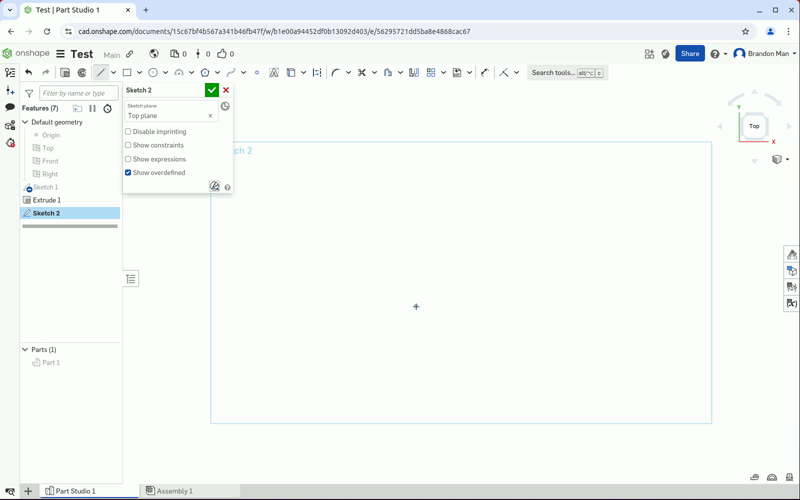
key_down(shift)
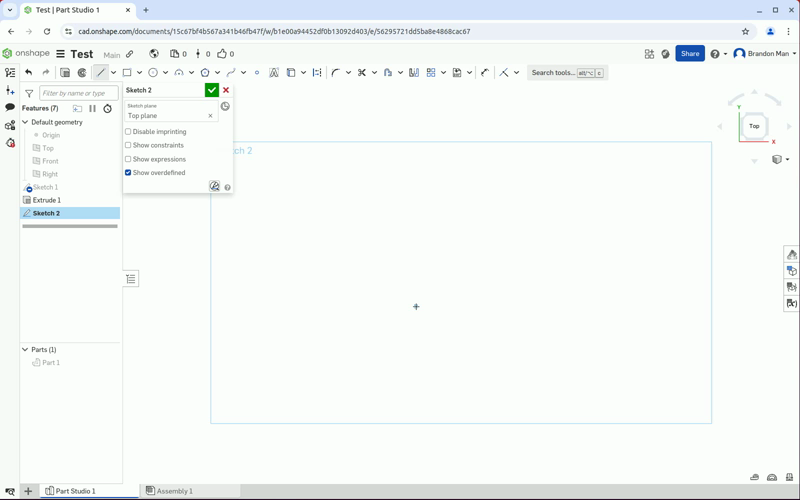
mouse_move(446, 306)
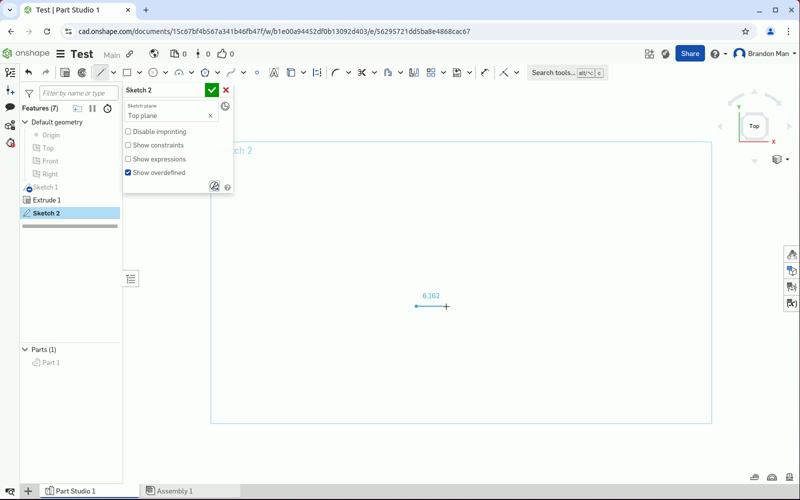
mouse_move(417, 309)
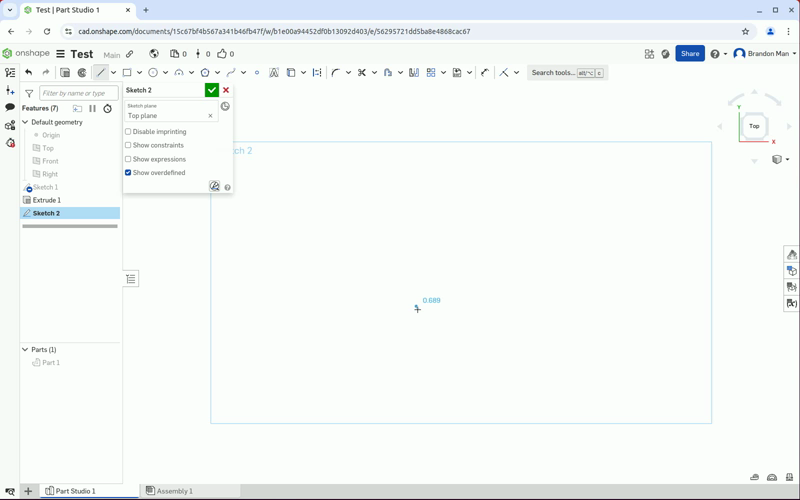
scroll(6)
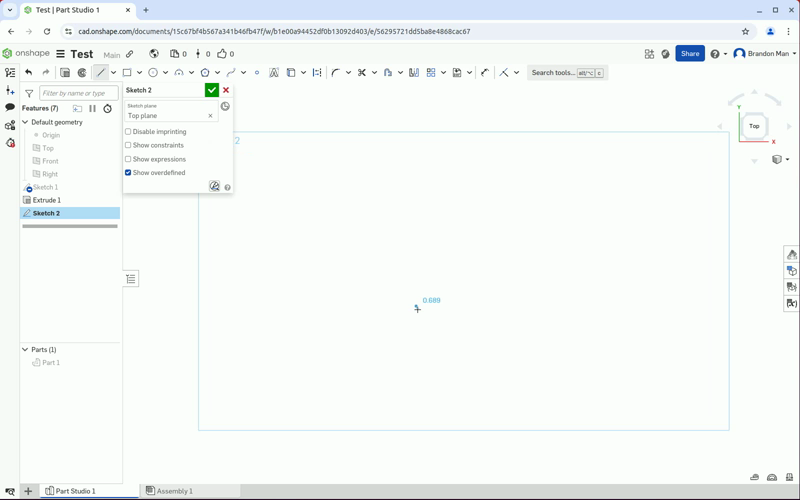
scroll(6)
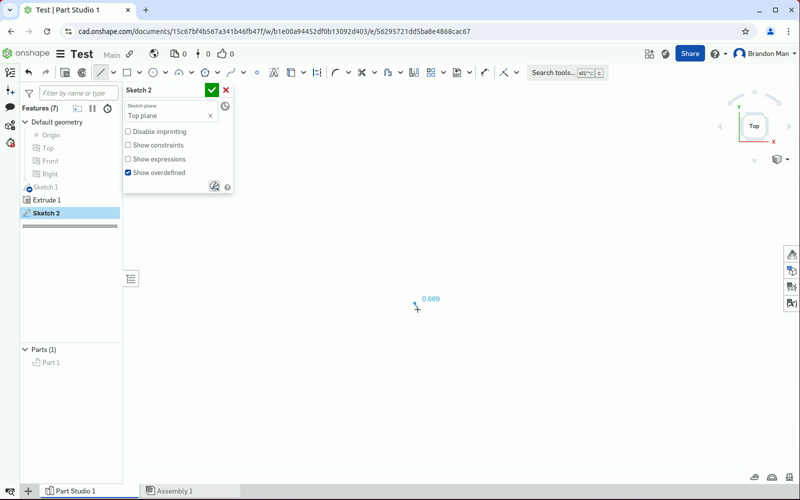
scroll(6)
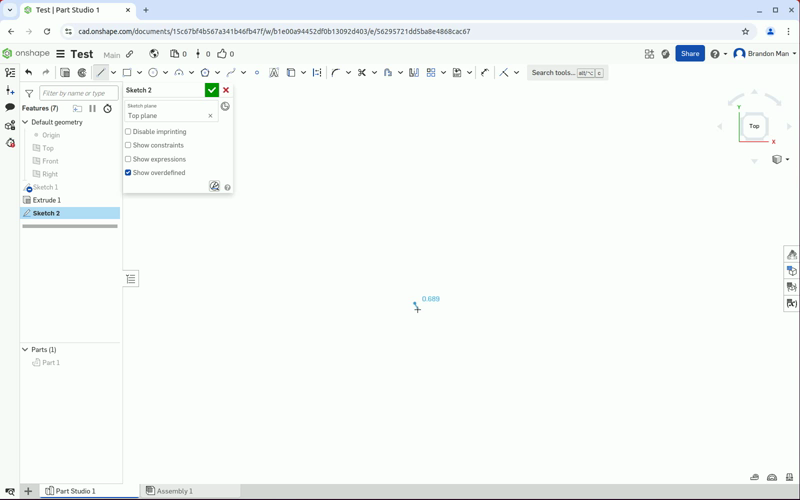
scroll(6)
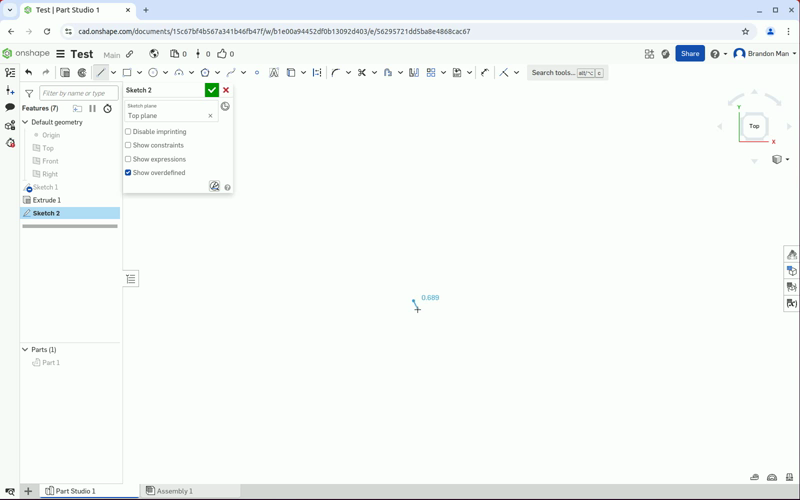
scroll(6)
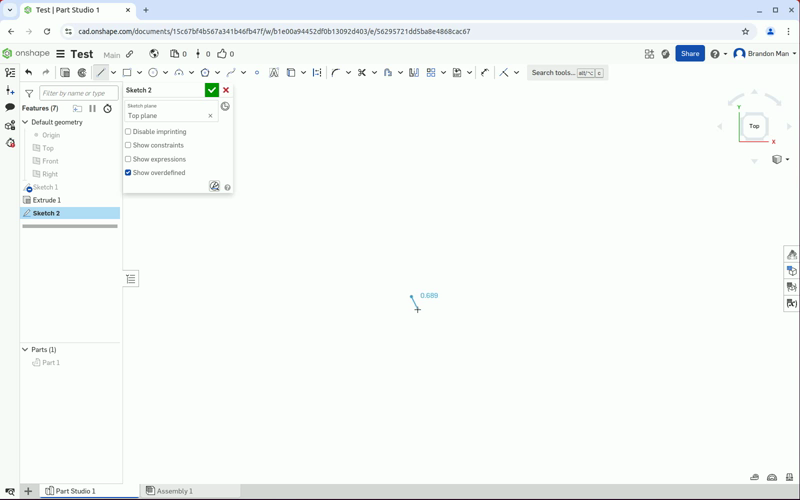
scroll(6)
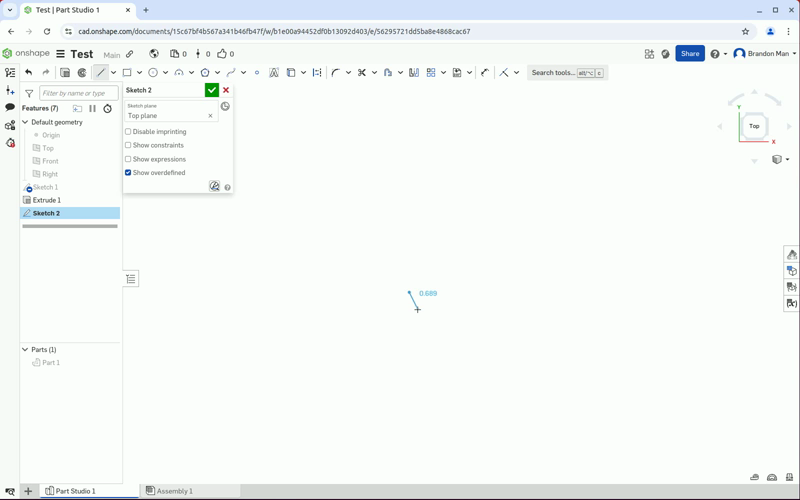
scroll(6)
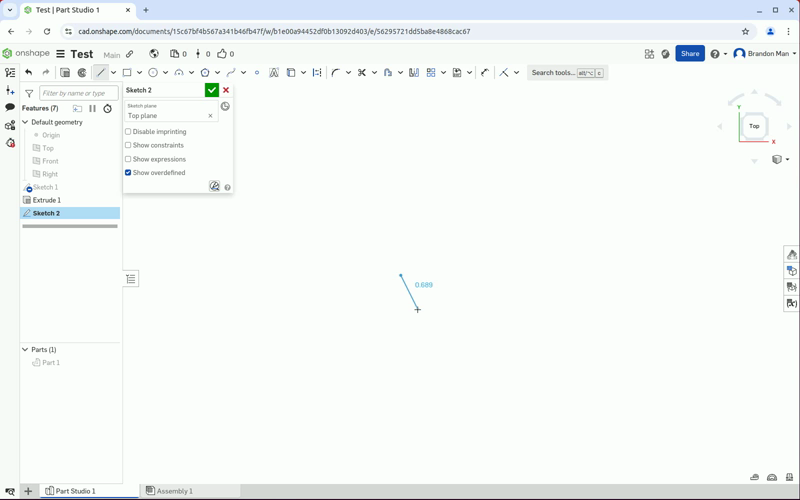
click(417, 309)
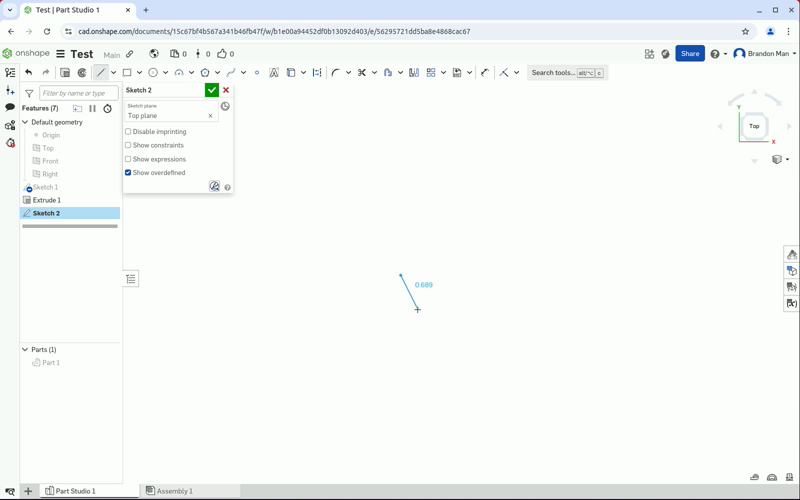
scroll(-6)
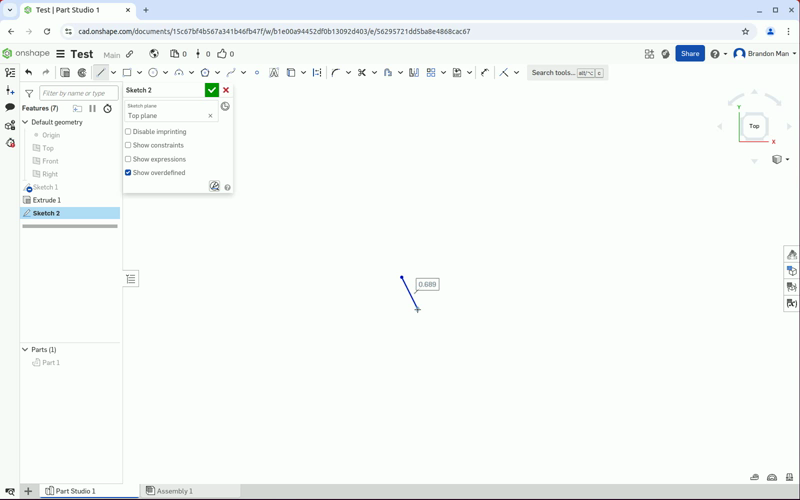
scroll(-6)
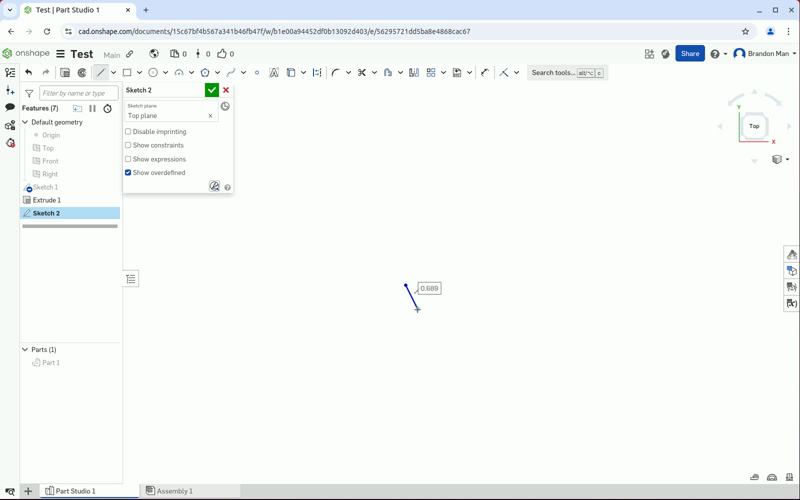
scroll(-6)
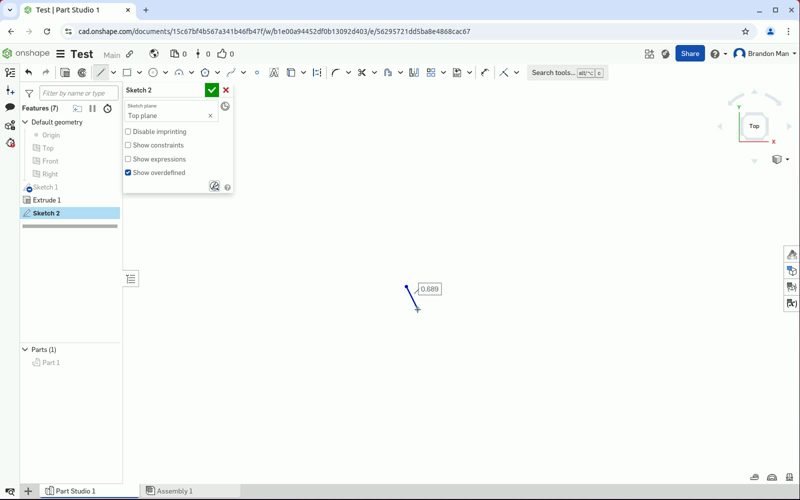
scroll(-6)
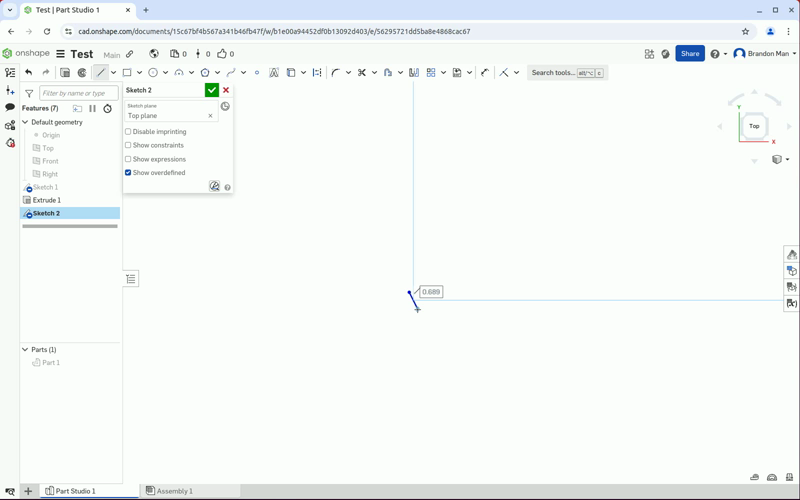
scroll(-6)
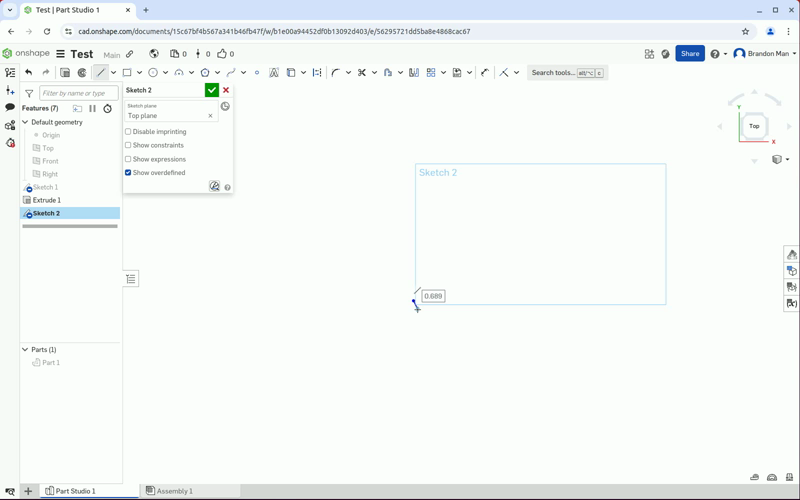
scroll(-6)
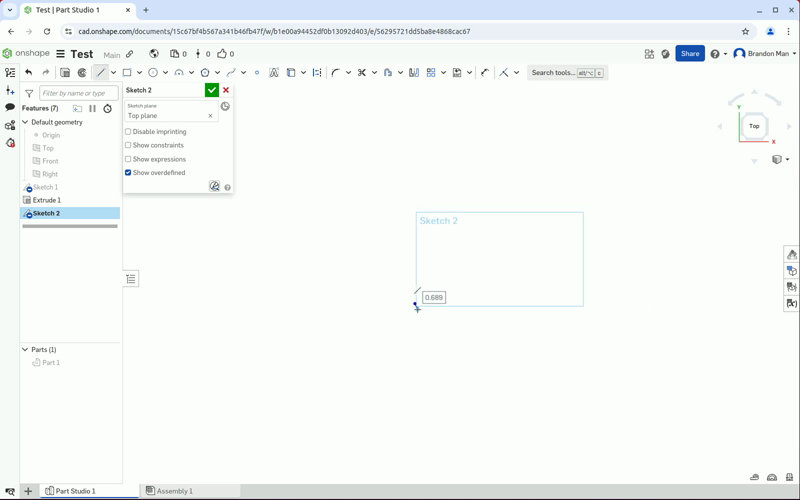
scroll(-6)
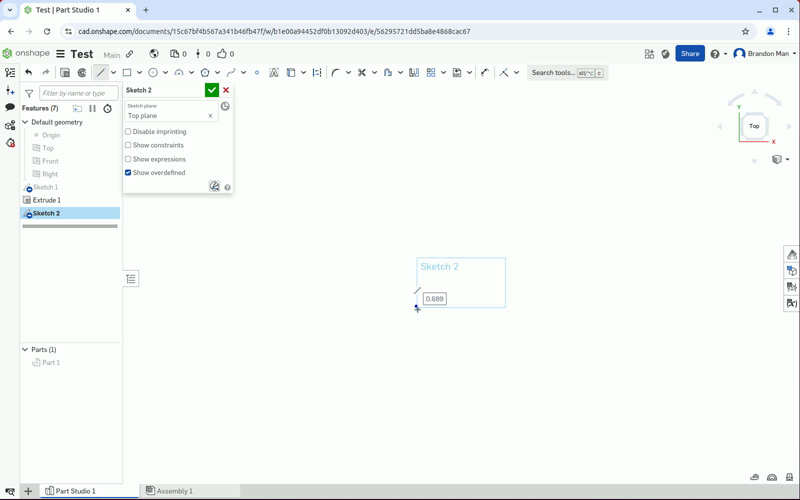
key_up(shift)
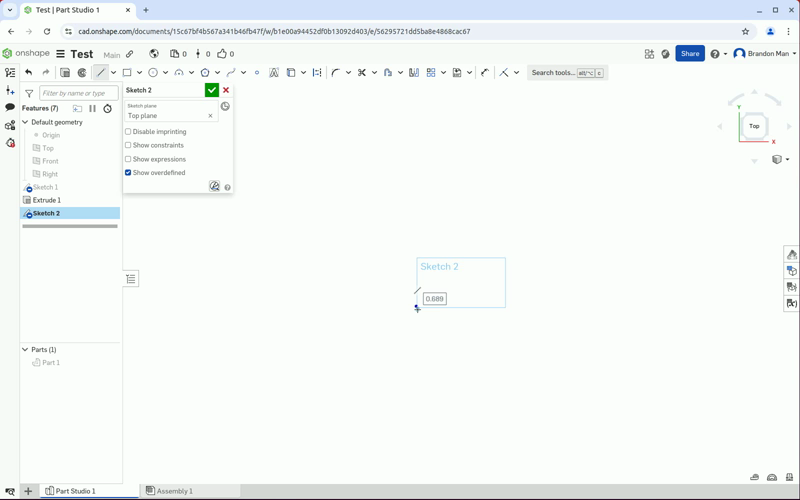
key_down(shift)
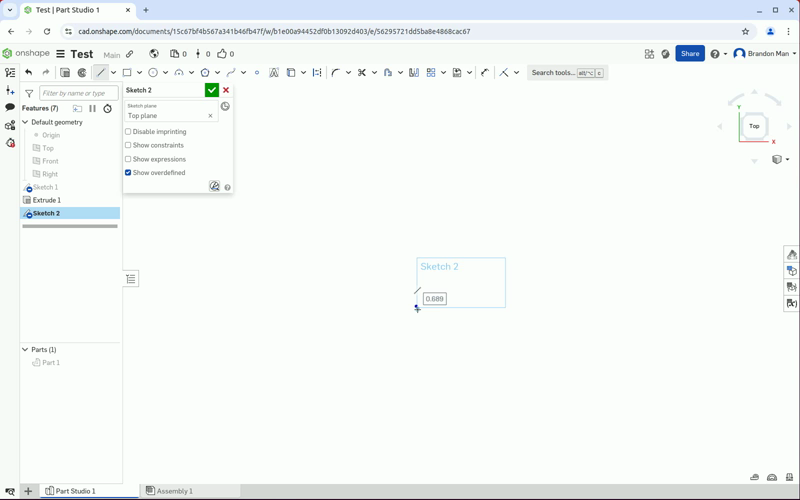
mouse_move(447, 309)
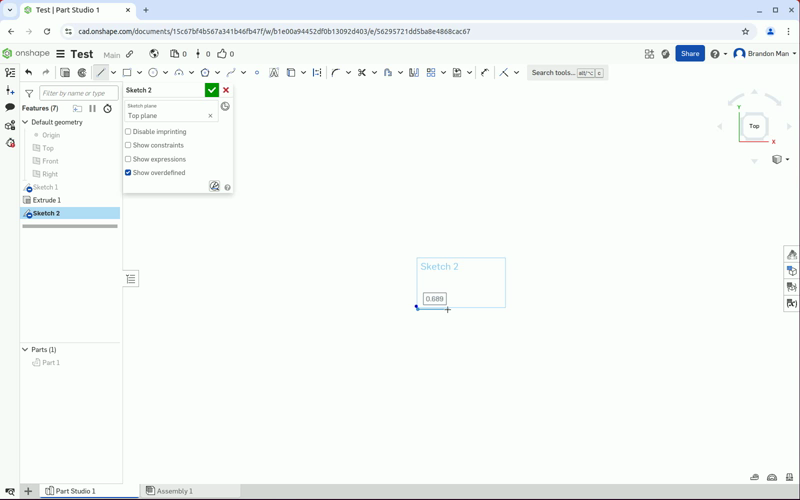
mouse_move(458, 286)
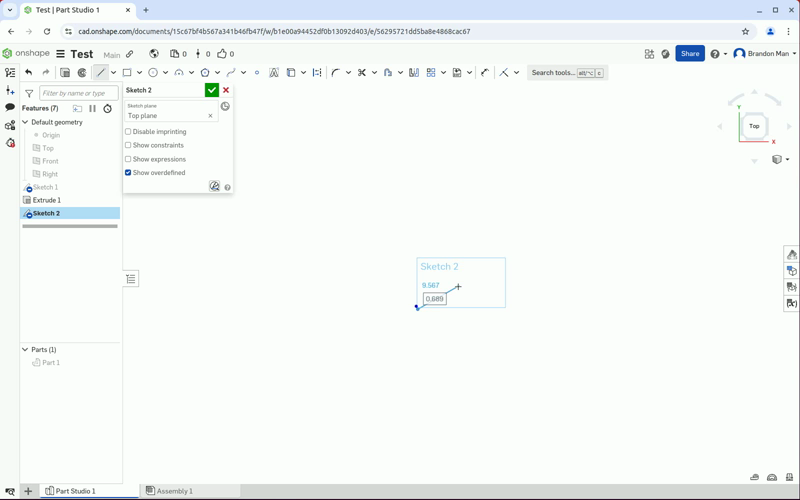
click(458, 286)
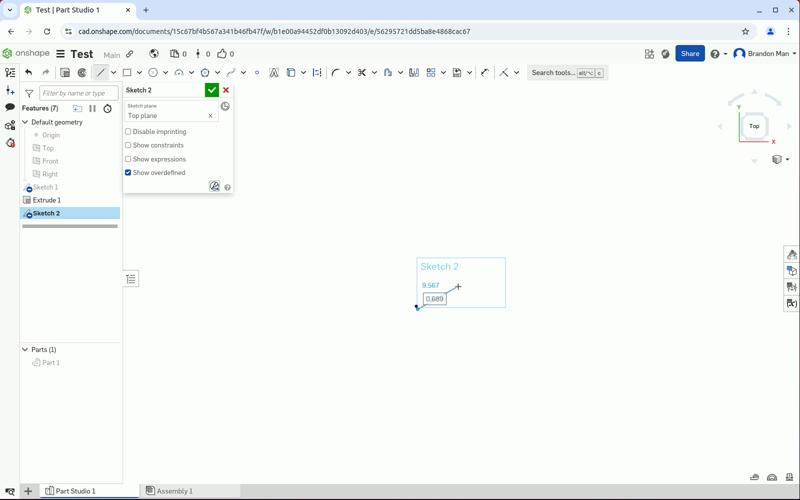
key_up(shift)
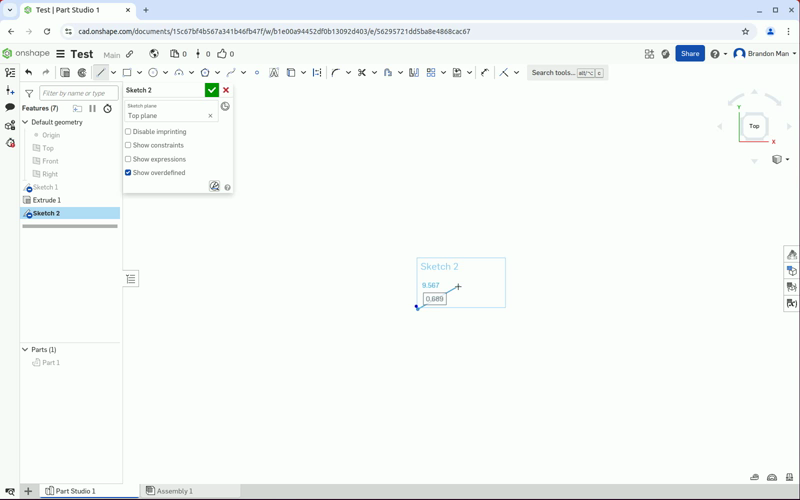
key(esc)
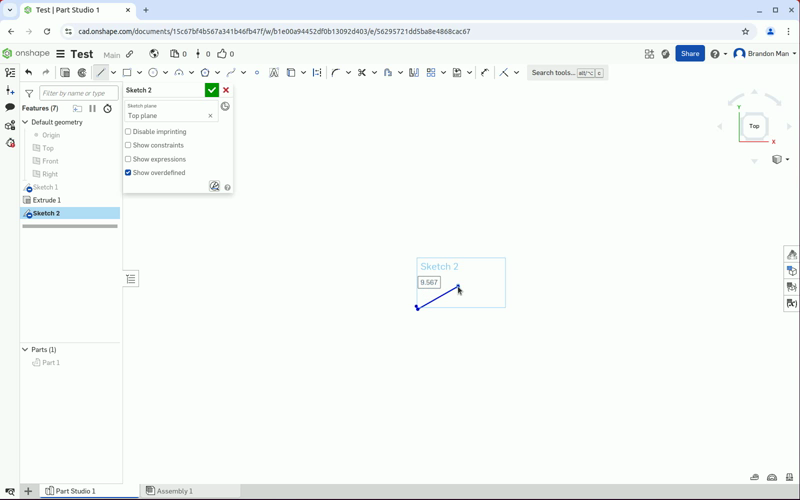
key(a)
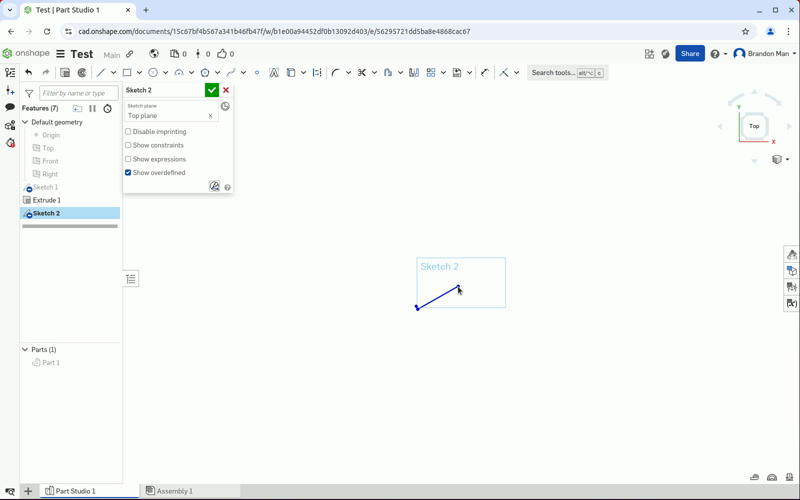
mouse_move(458, 286)
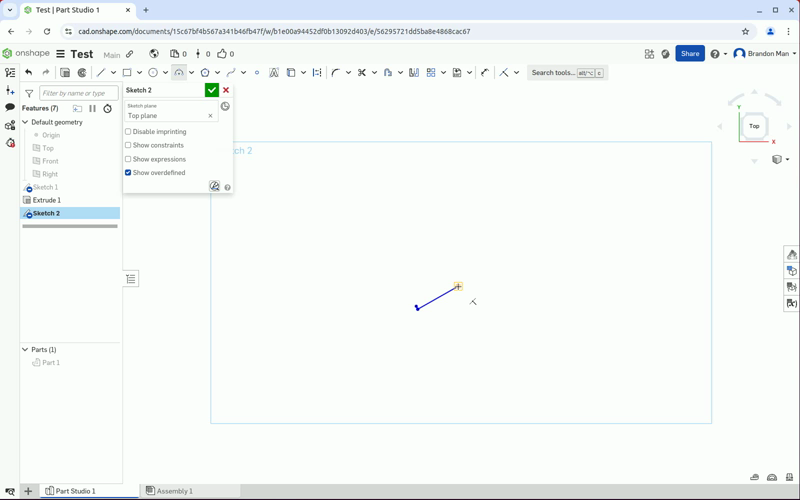
click(458, 286)
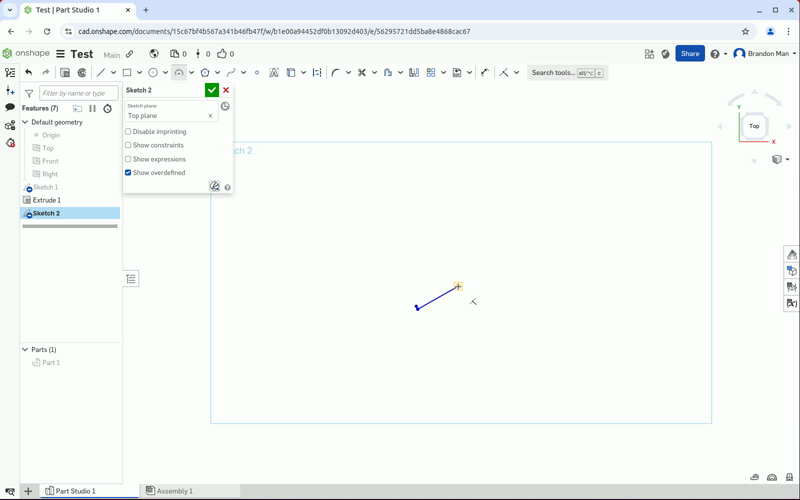
key_down(shift)
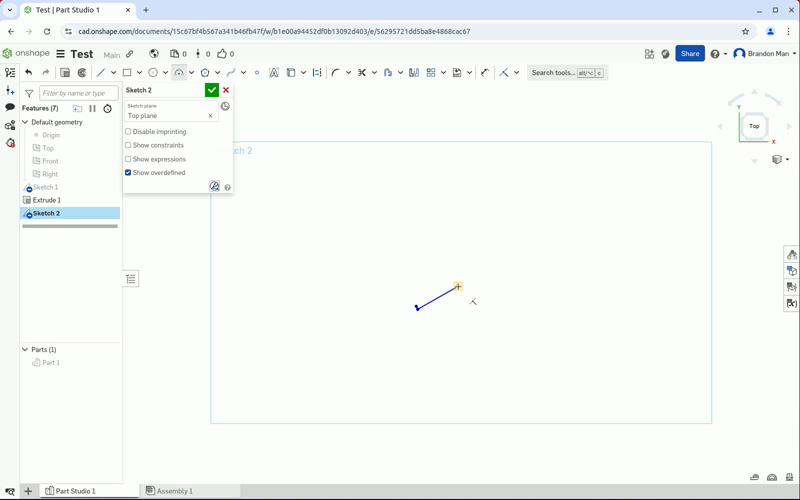
mouse_move(456, 283)
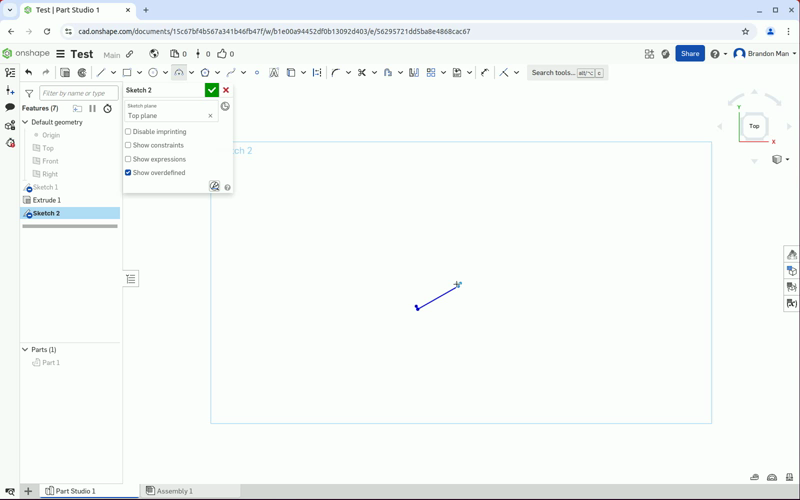
scroll(6)
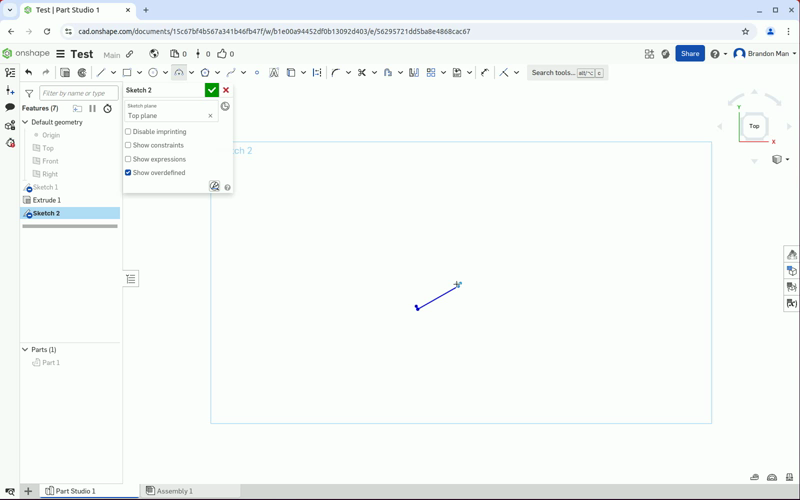
scroll(6)
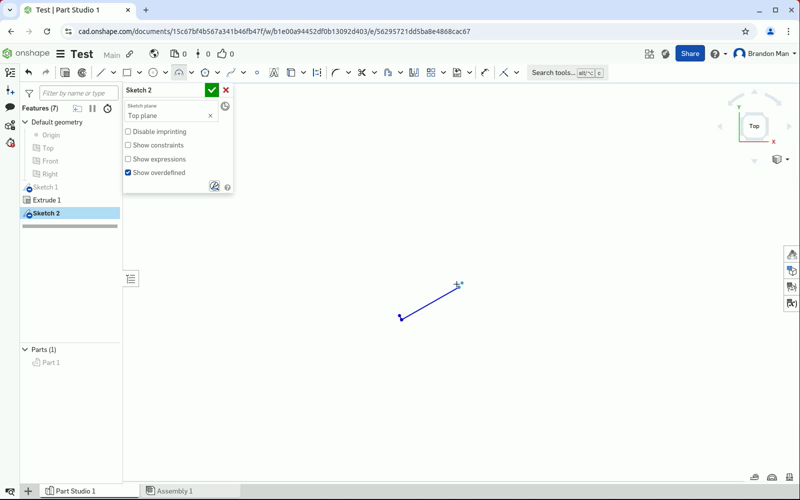
scroll(6)
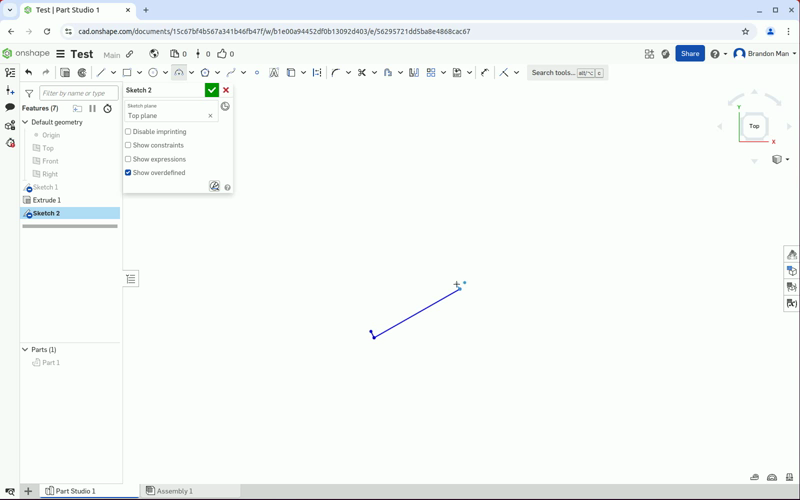
scroll(6)
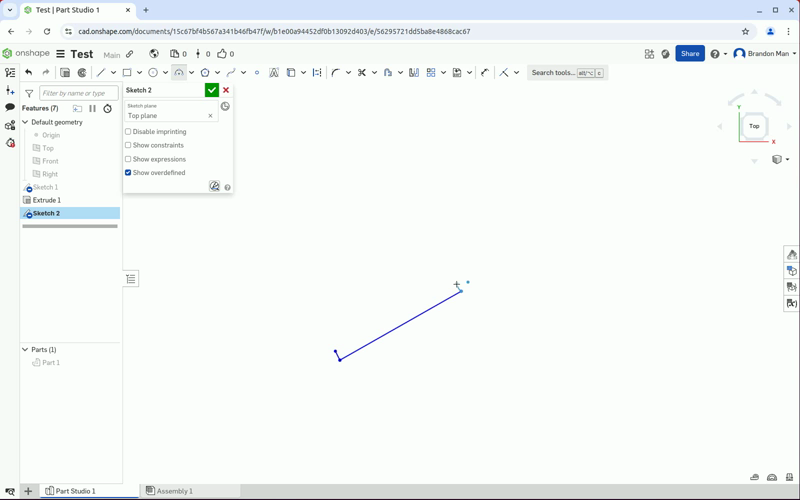
scroll(6)
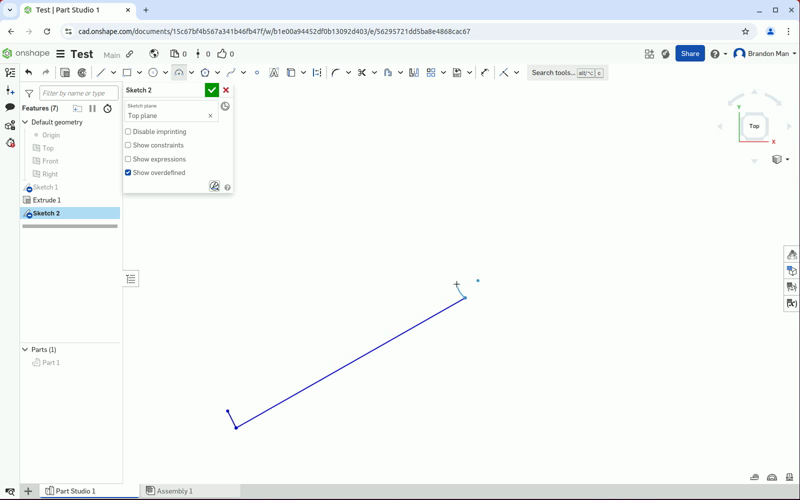
scroll(6)
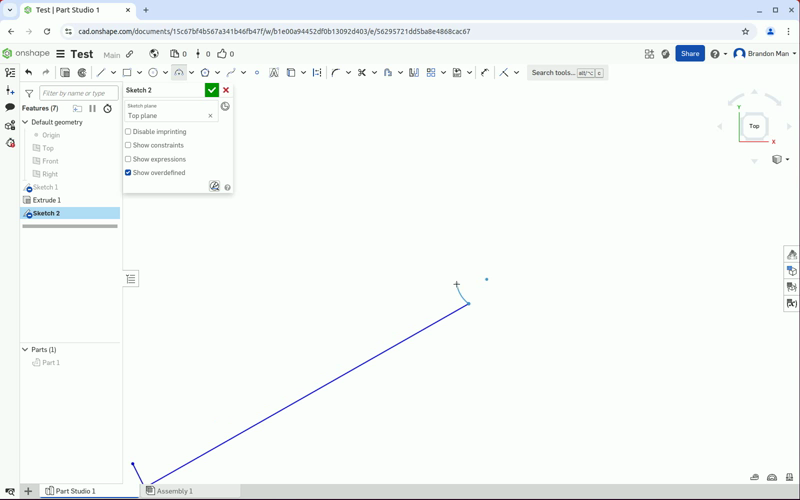
scroll(6)
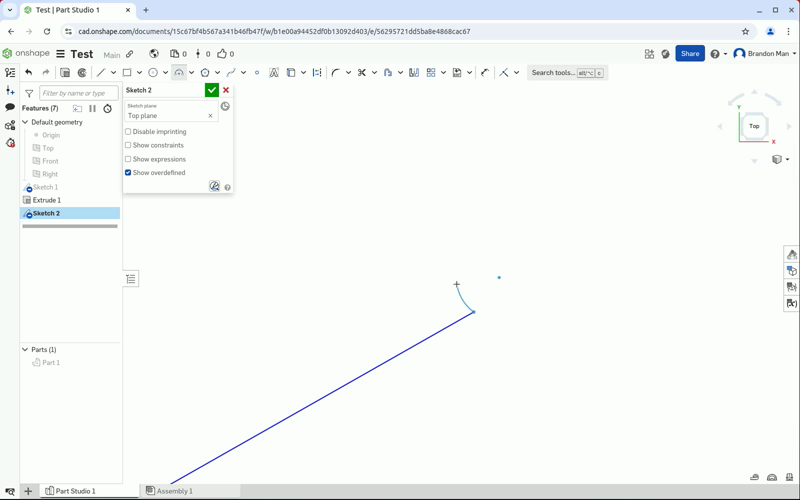
click(456, 283)
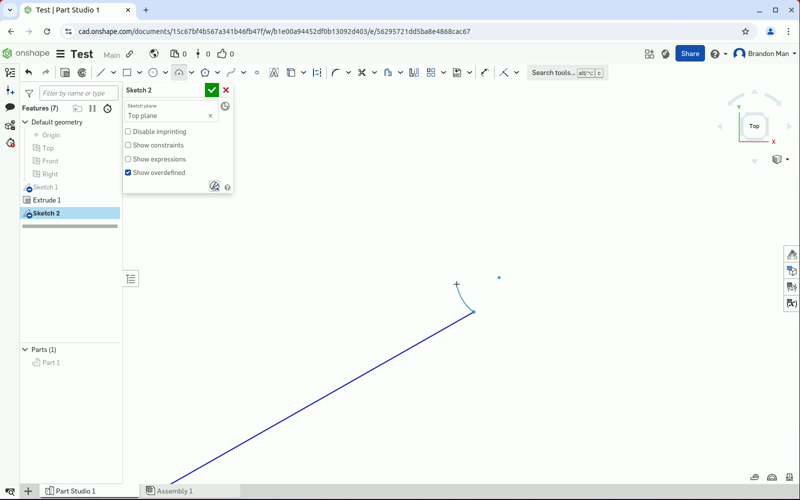
scroll(-6)
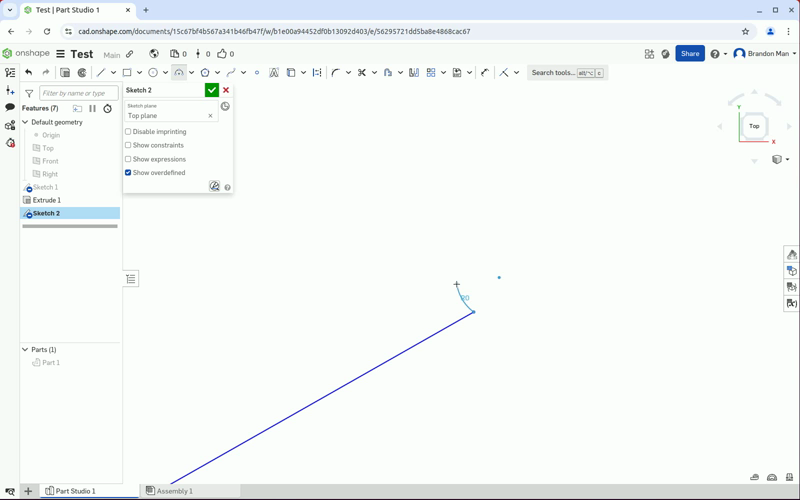
scroll(-6)
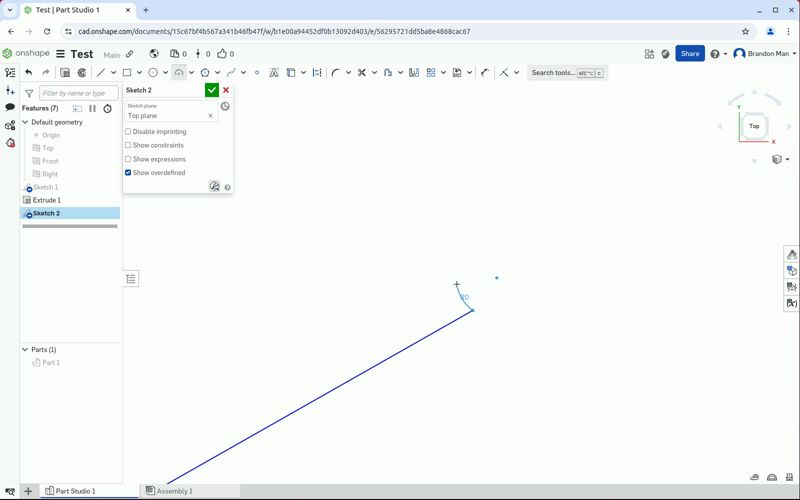
scroll(-6)
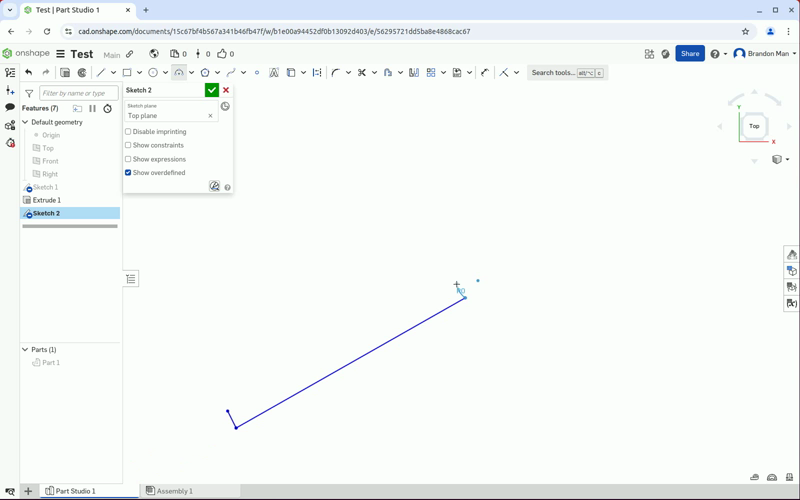
scroll(-6)
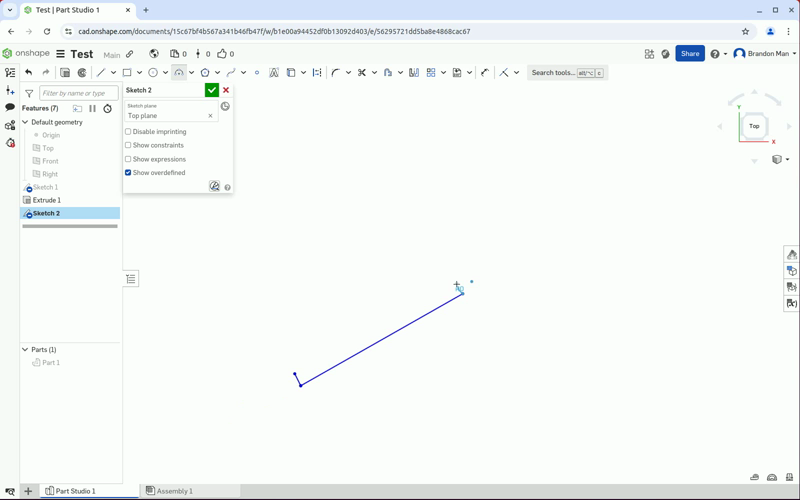
scroll(-6)
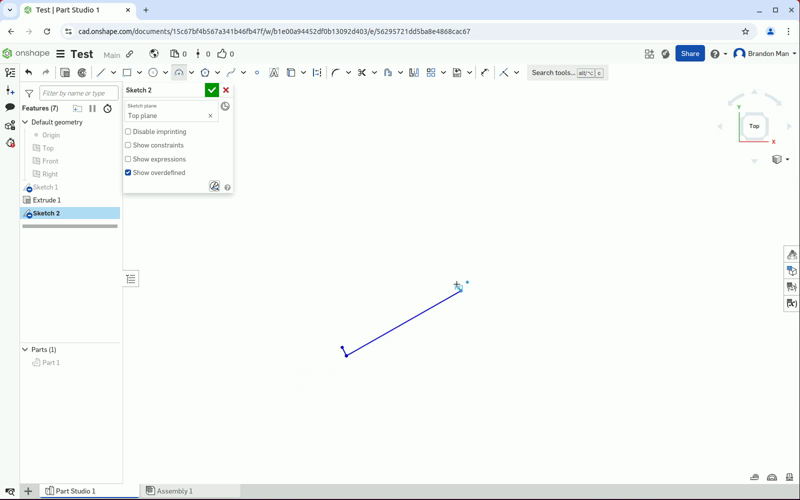
scroll(-6)
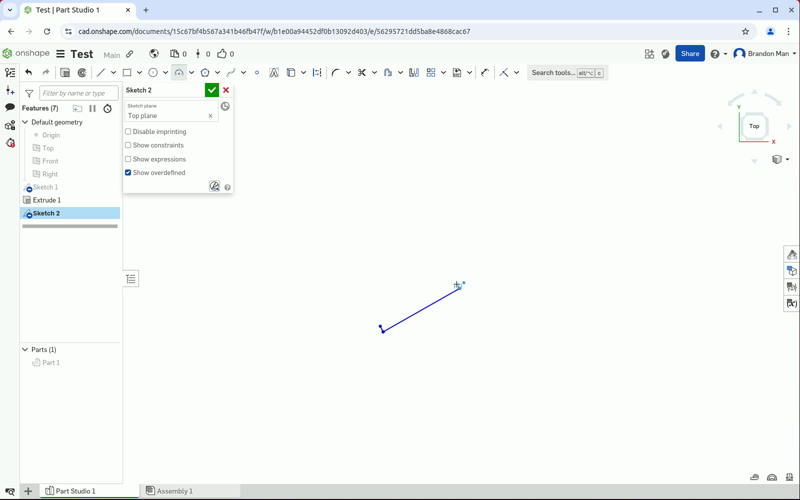
scroll(-6)
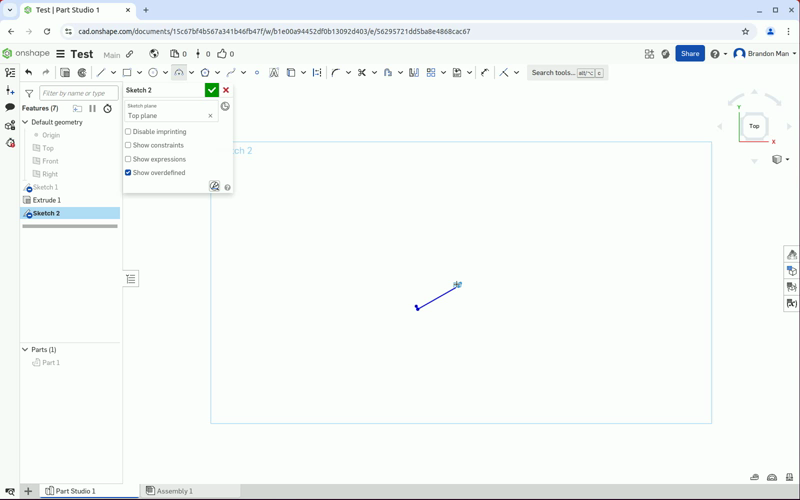
mouse_move(457, 285)
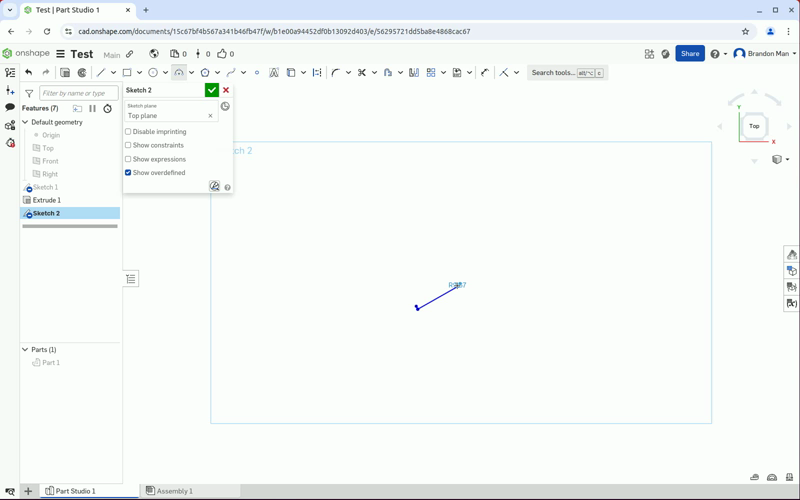
scroll(6)
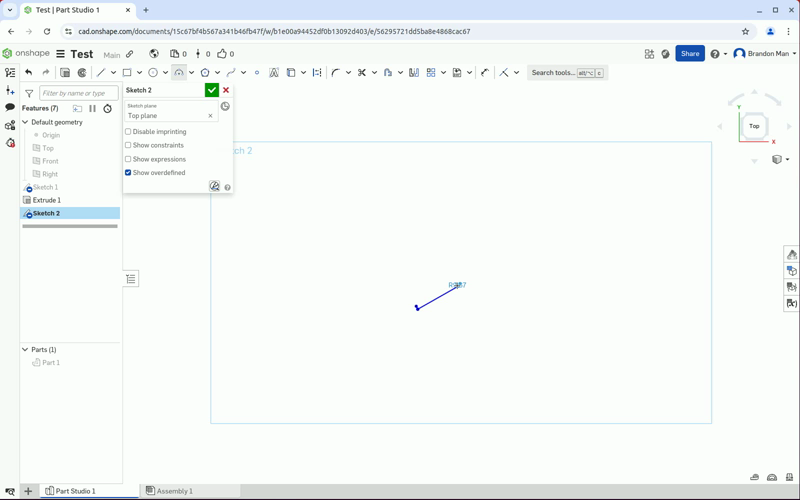
scroll(6)
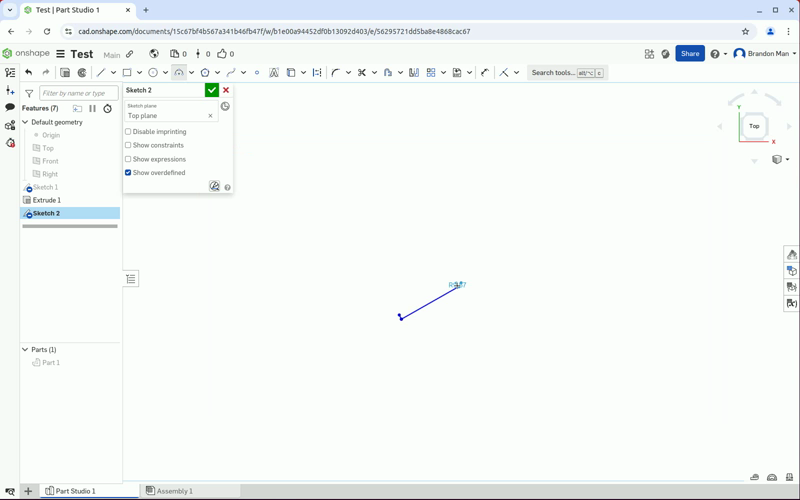
scroll(6)
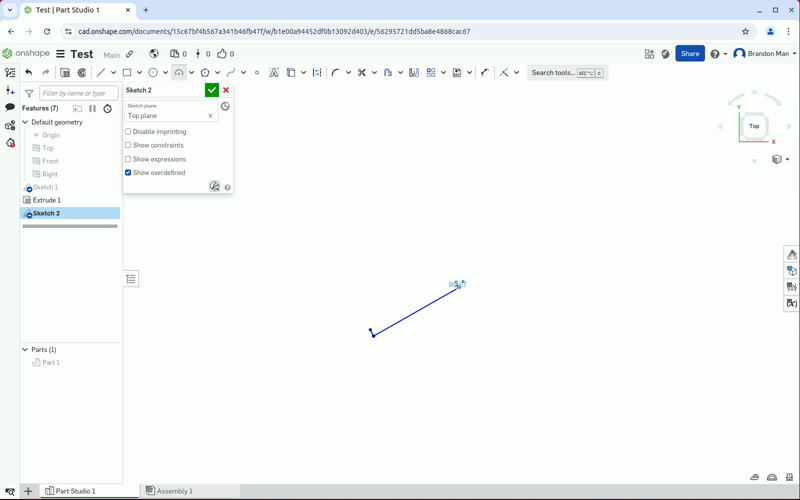
scroll(6)
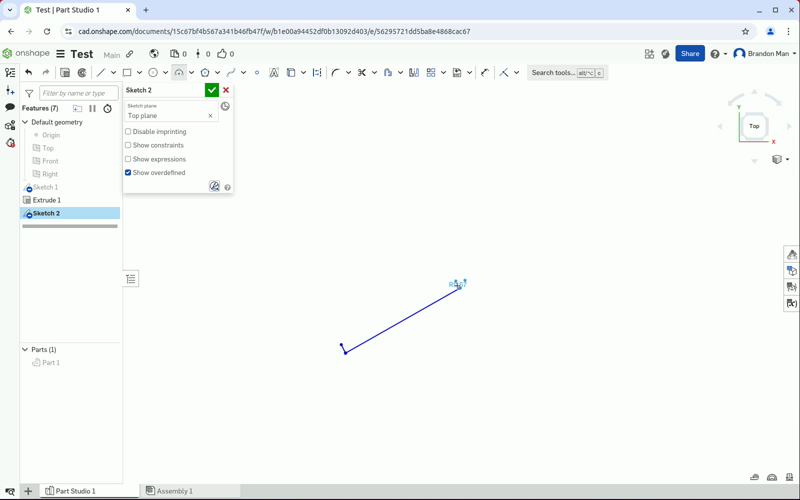
scroll(6)
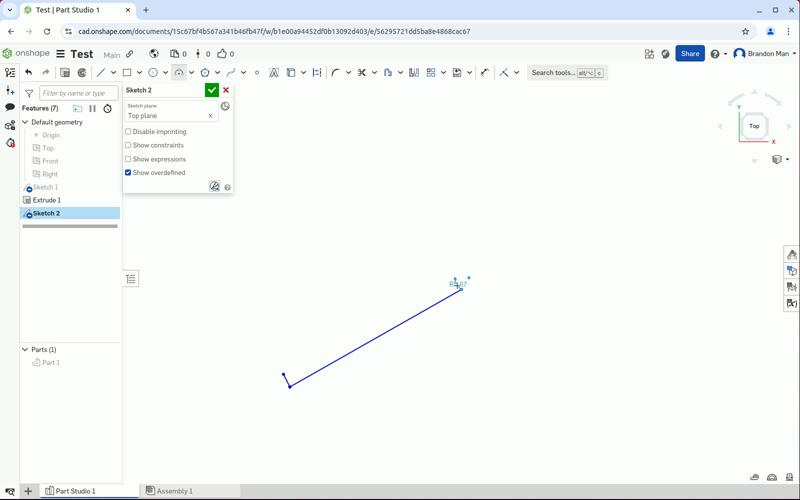
scroll(6)
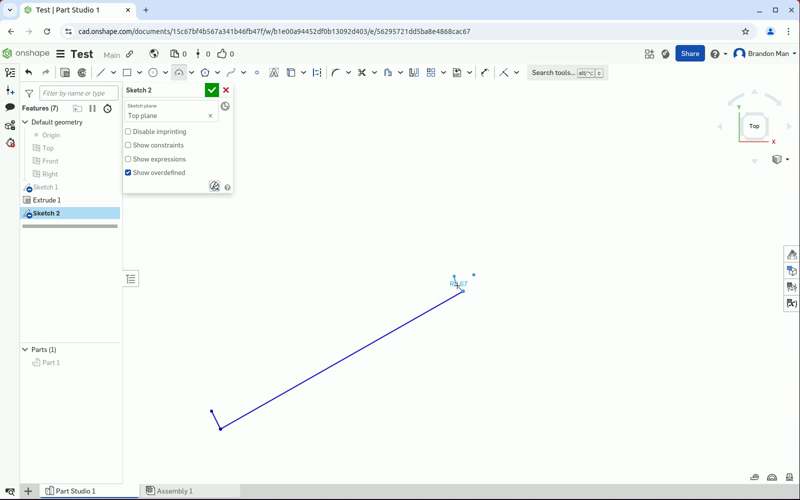
scroll(6)
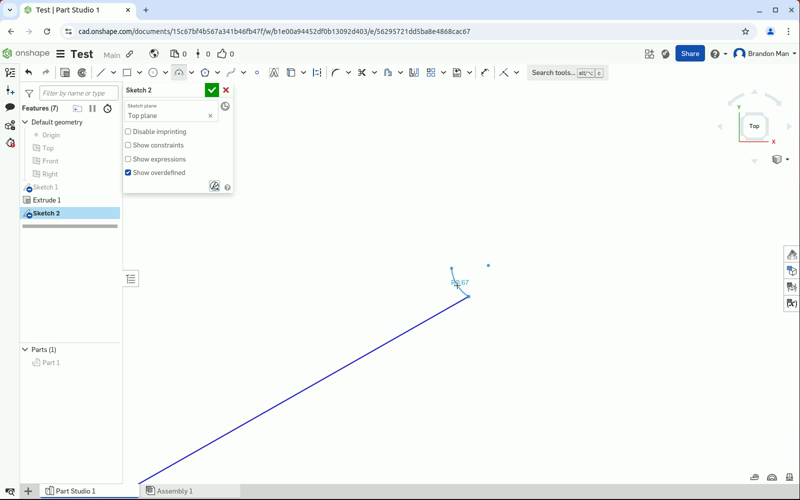
click(457, 285)
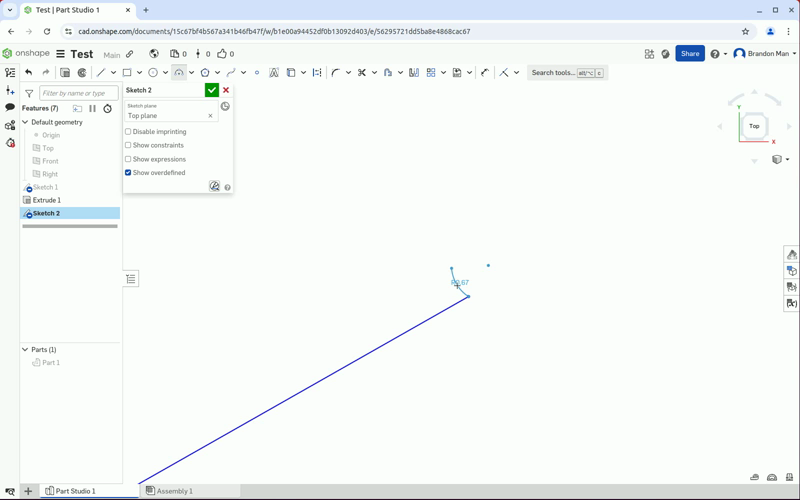
scroll(-6)
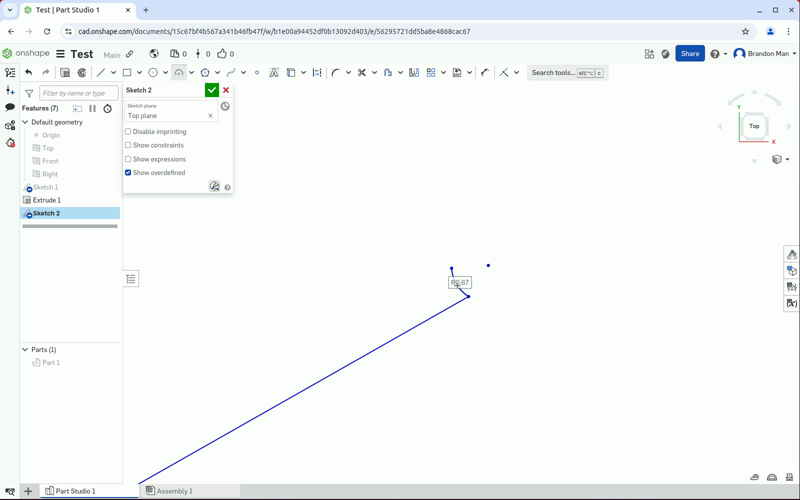
scroll(-6)
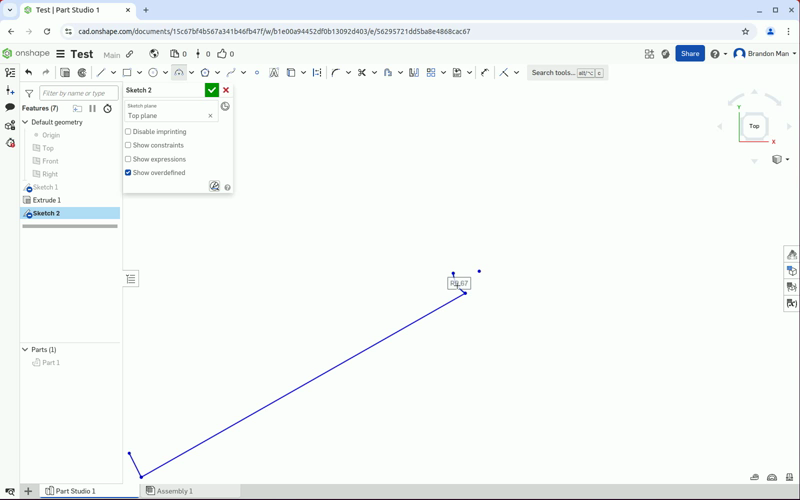
scroll(-6)
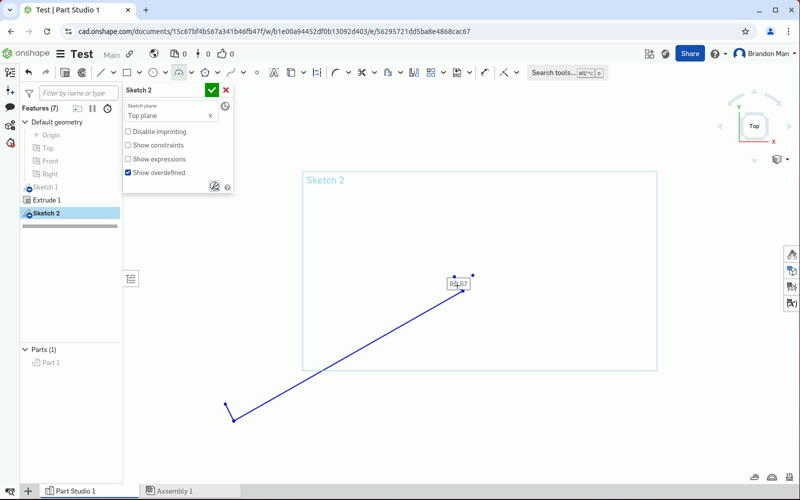
scroll(-6)
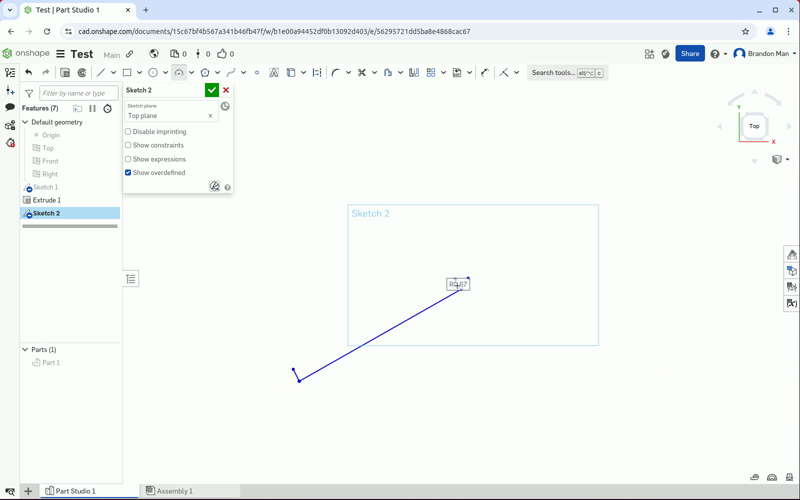
scroll(-6)
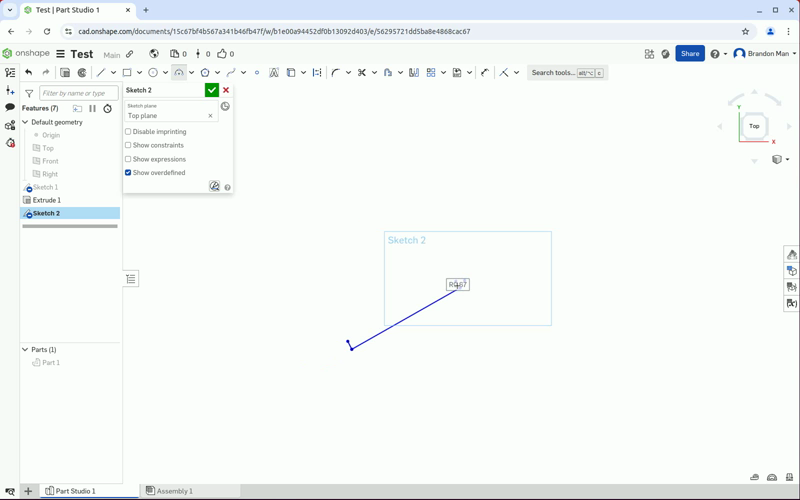
scroll(-6)
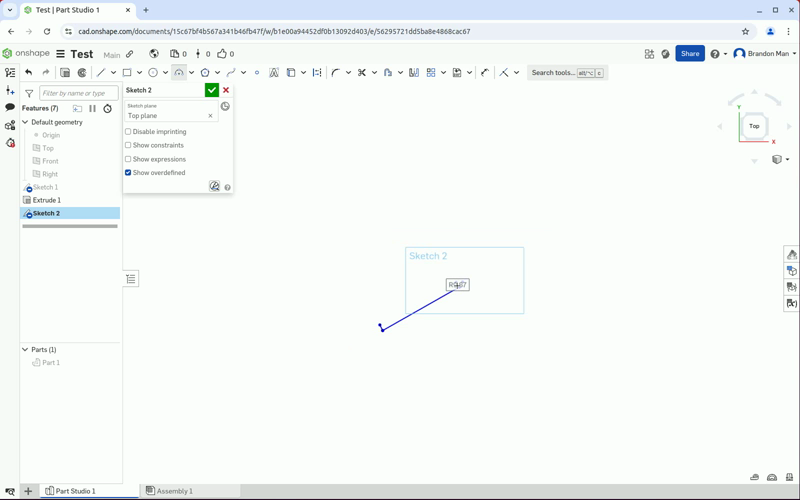
scroll(-6)
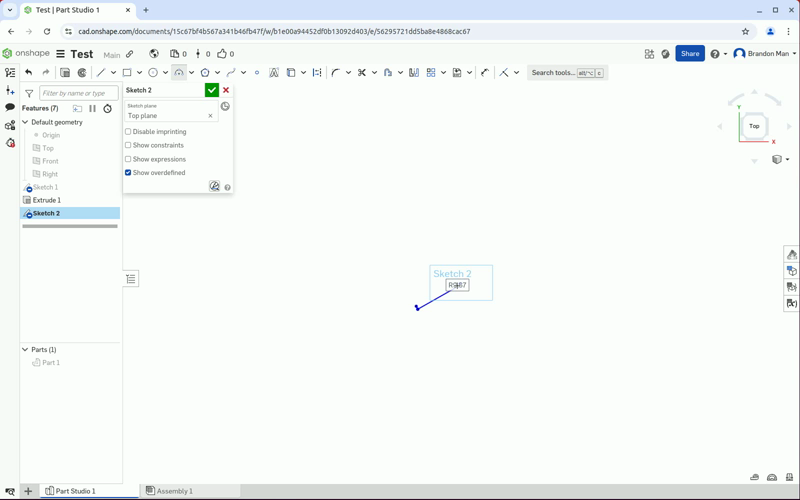
key_up(shift)
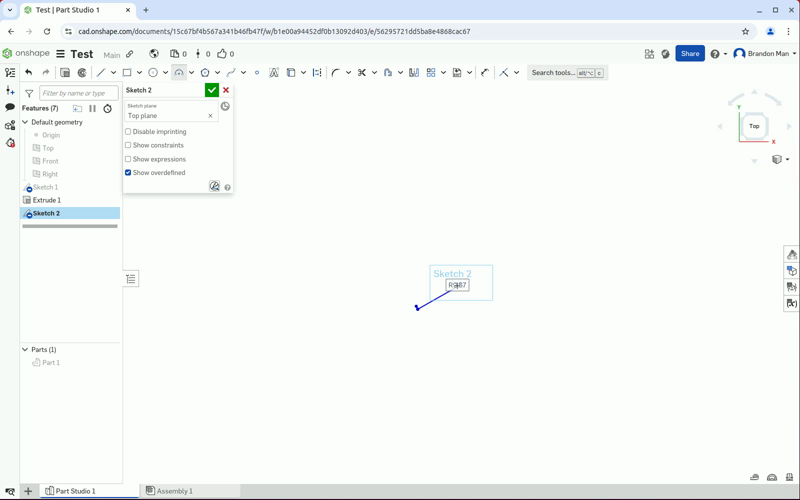
key(esc)
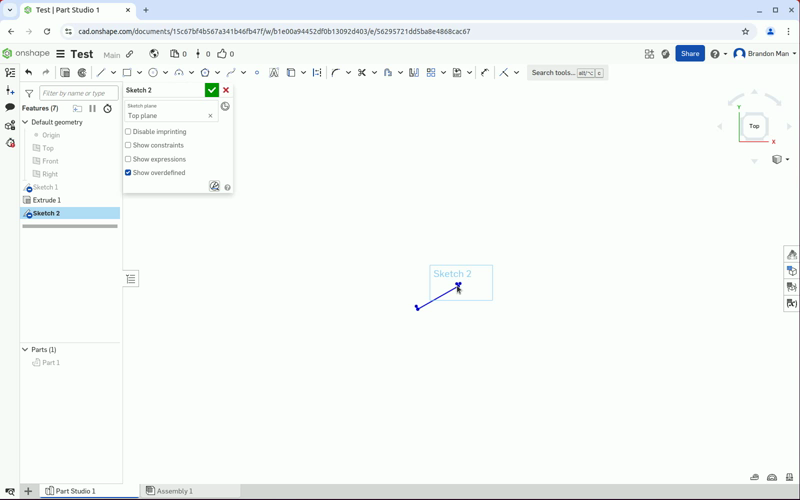
key(l)
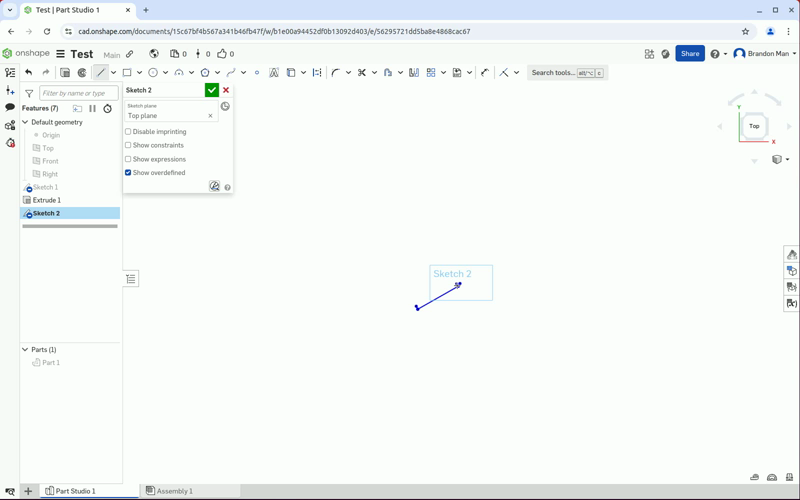
mouse_move(456, 283)
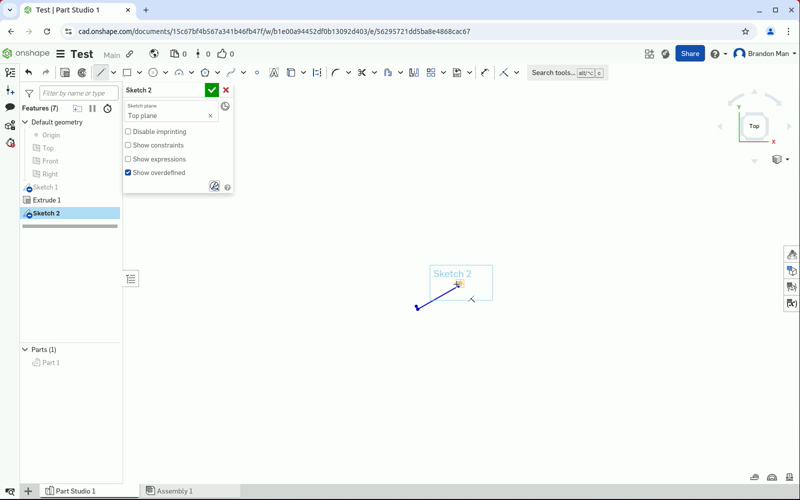
scroll(6)
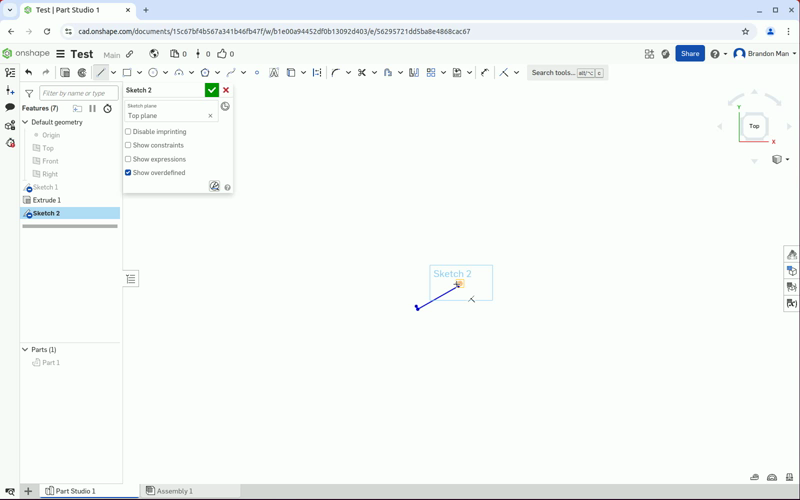
scroll(6)
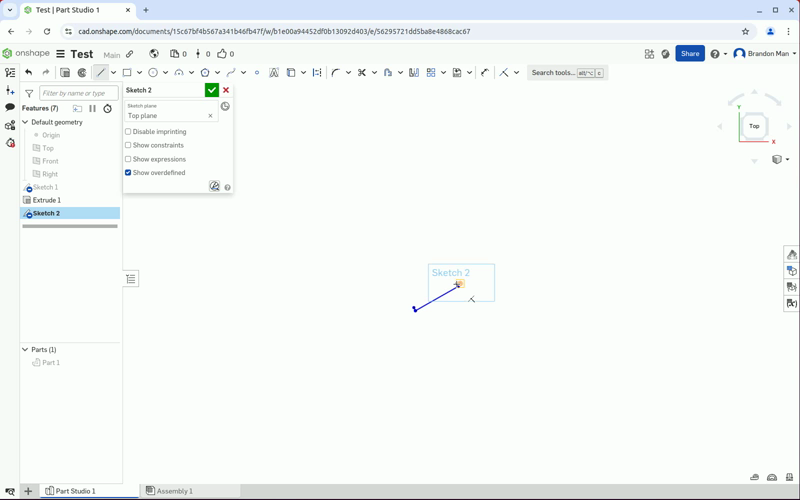
scroll(6)
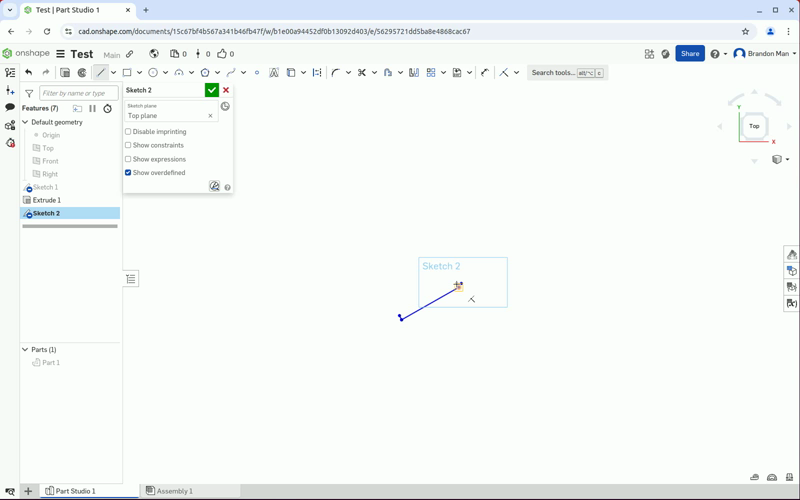
scroll(6)
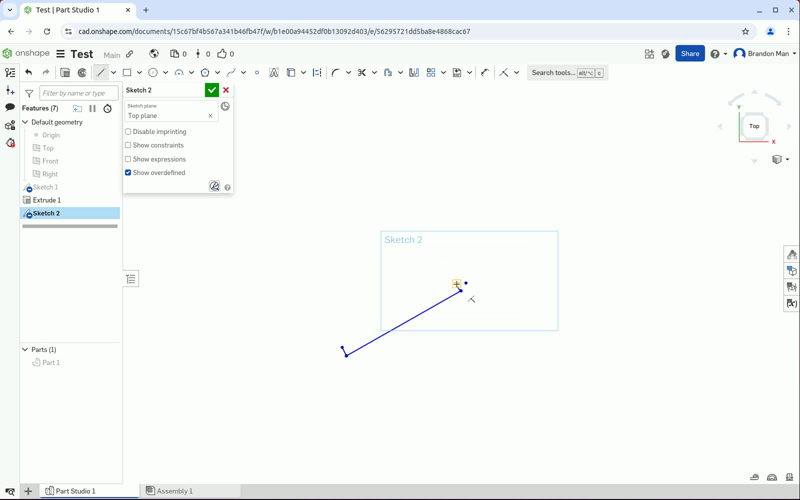
scroll(6)
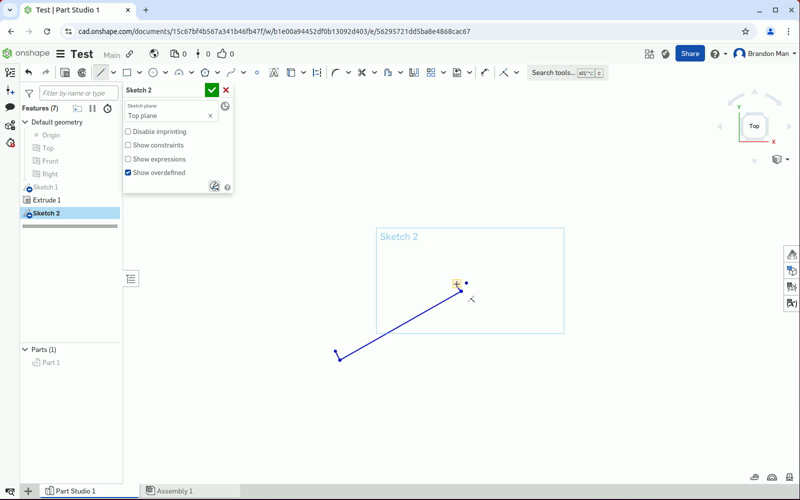
scroll(6)
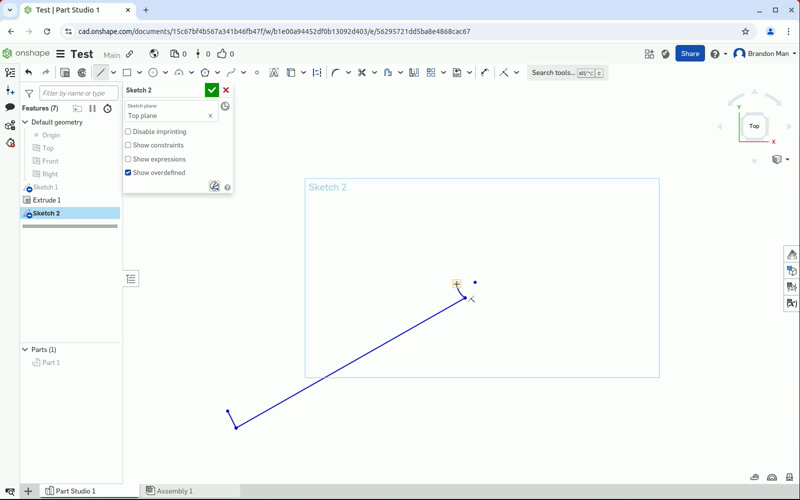
scroll(6)
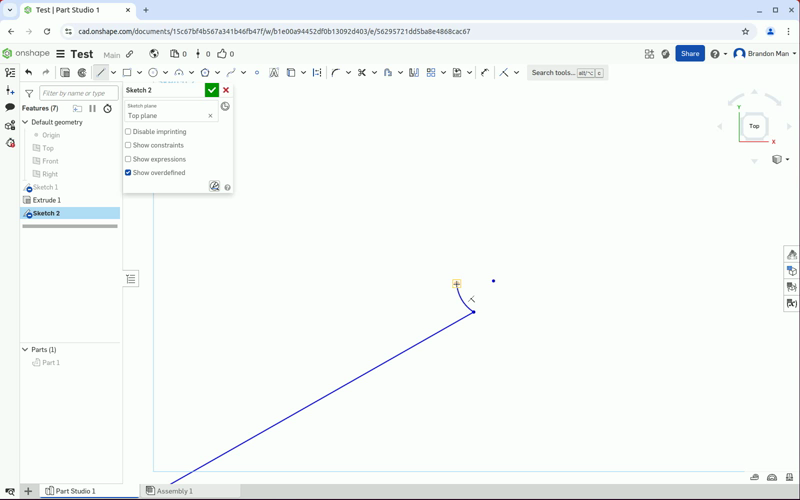
click(456, 283)
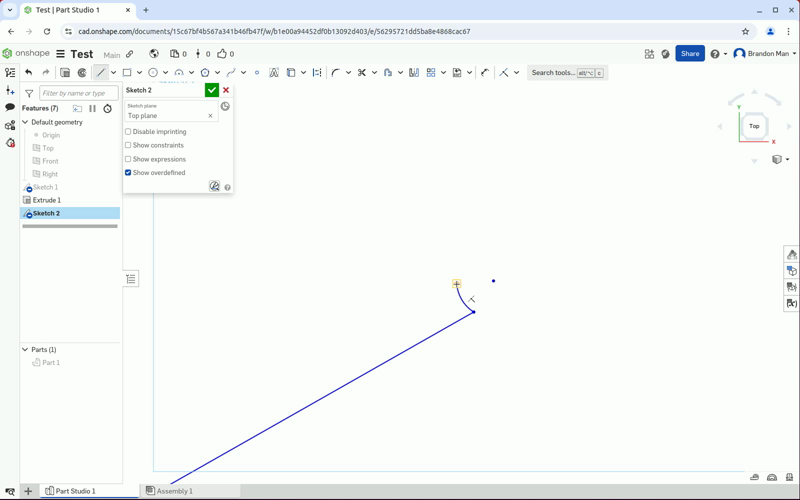
scroll(-6)
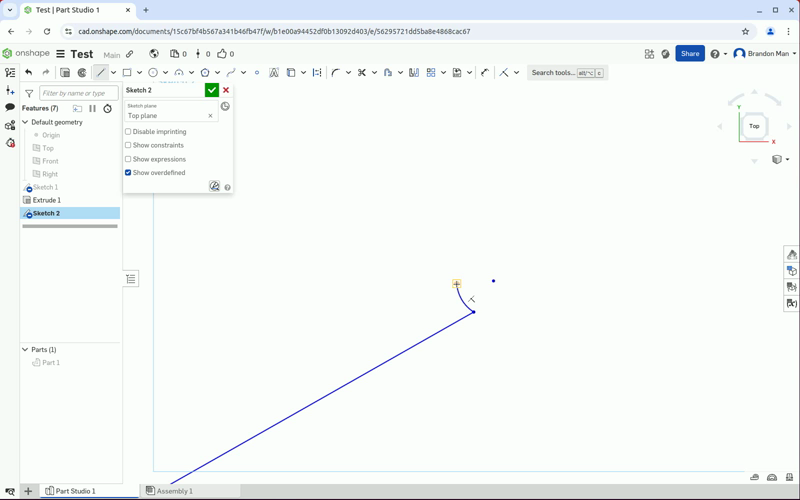
scroll(-6)
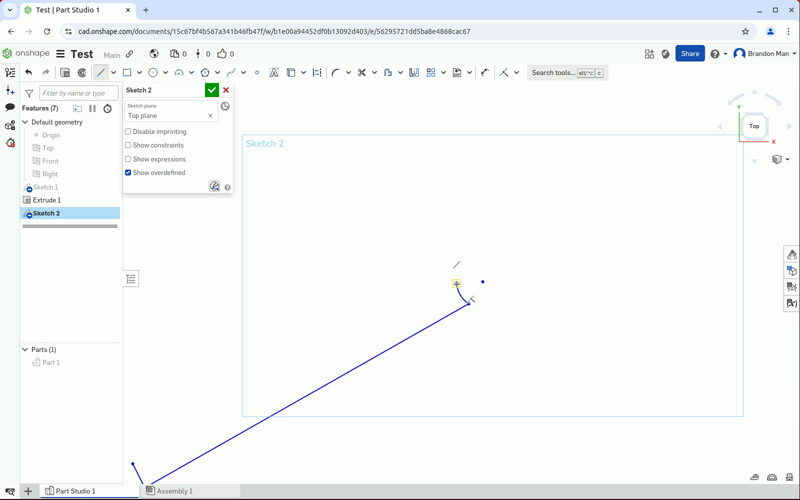
scroll(-6)
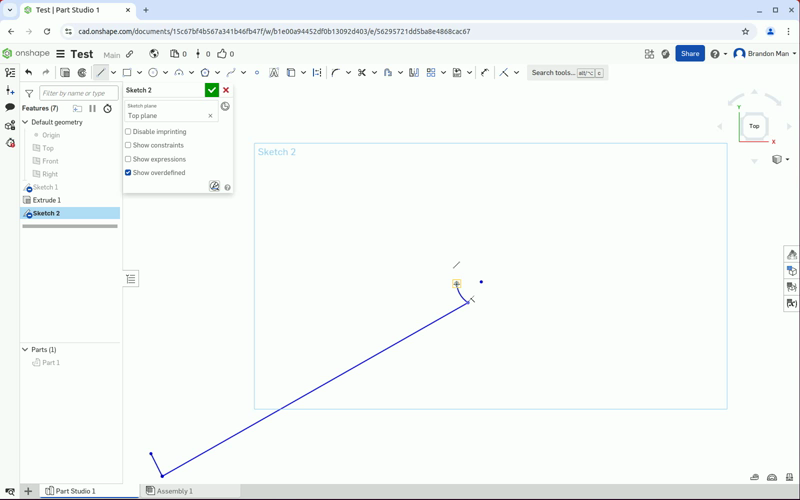
scroll(-6)
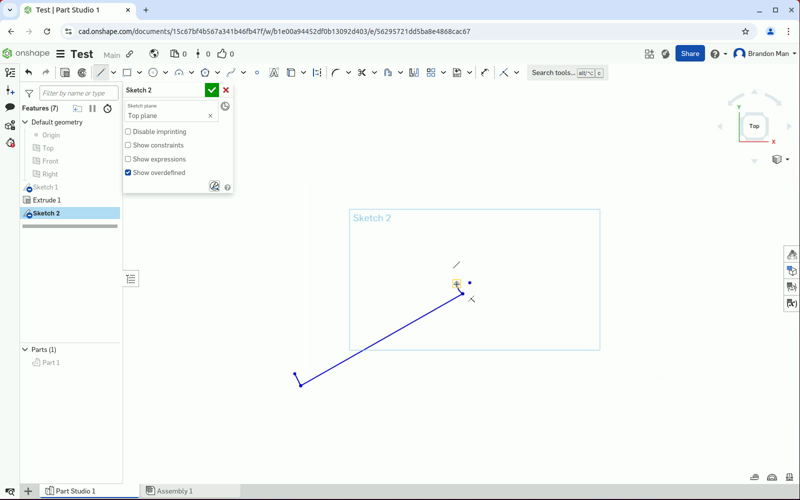
scroll(-6)
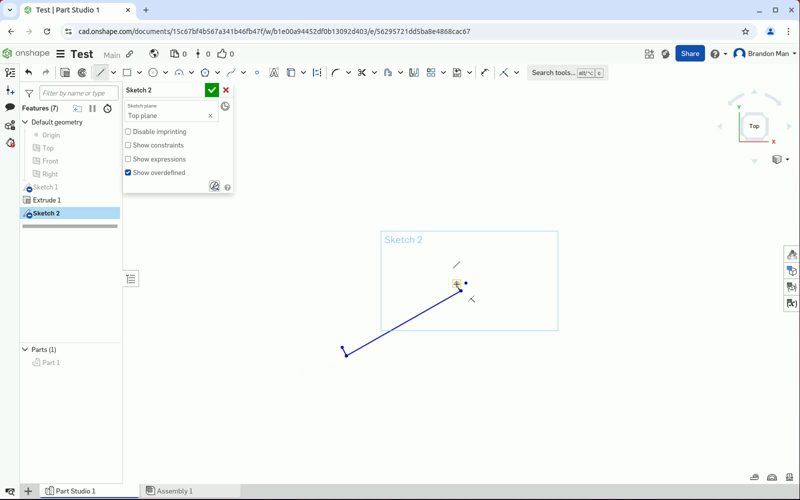
scroll(-6)
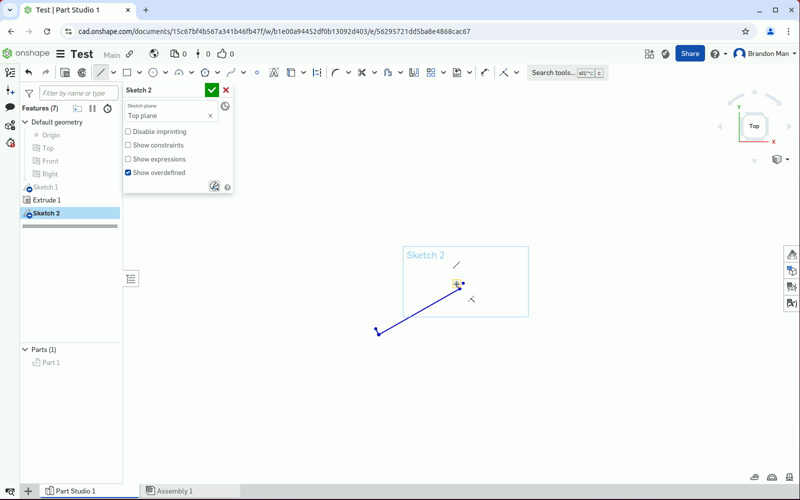
scroll(-6)
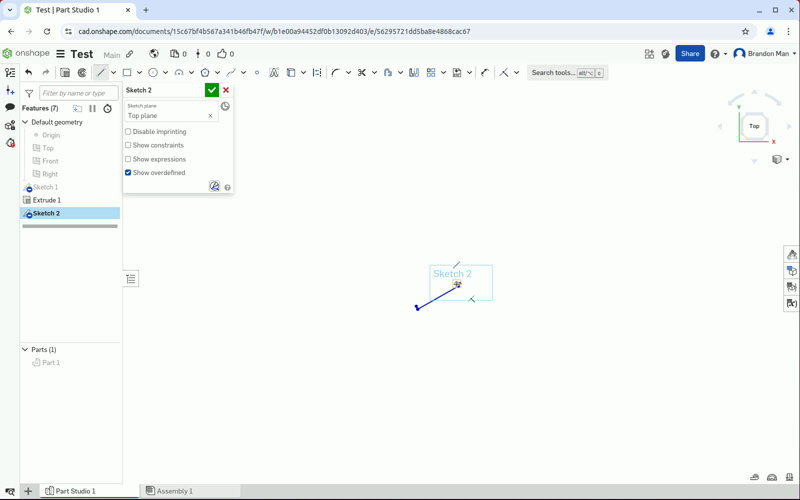
mouse_move(486, 283)
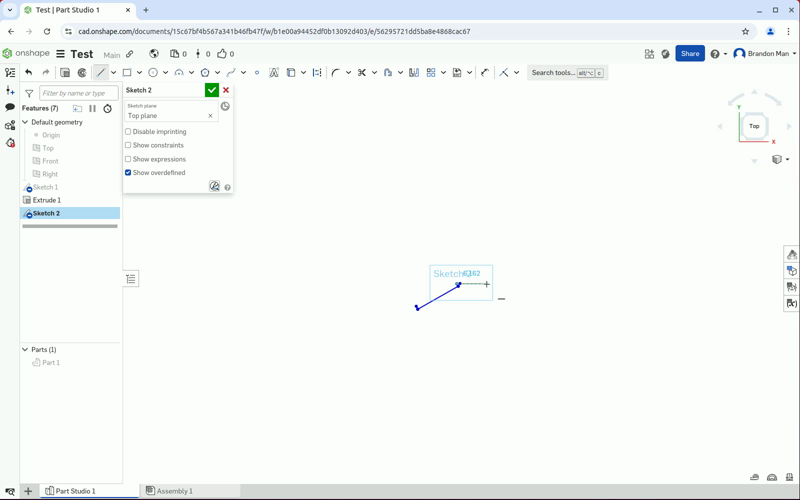
key_down(shift)
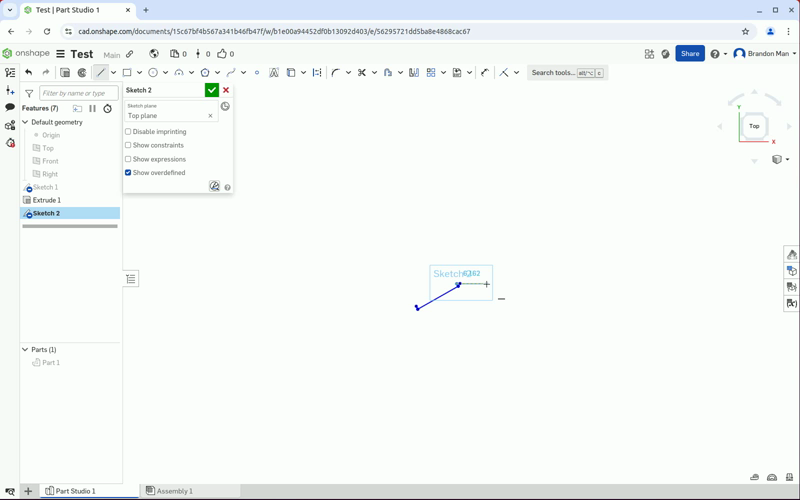
mouse_move(416, 306)
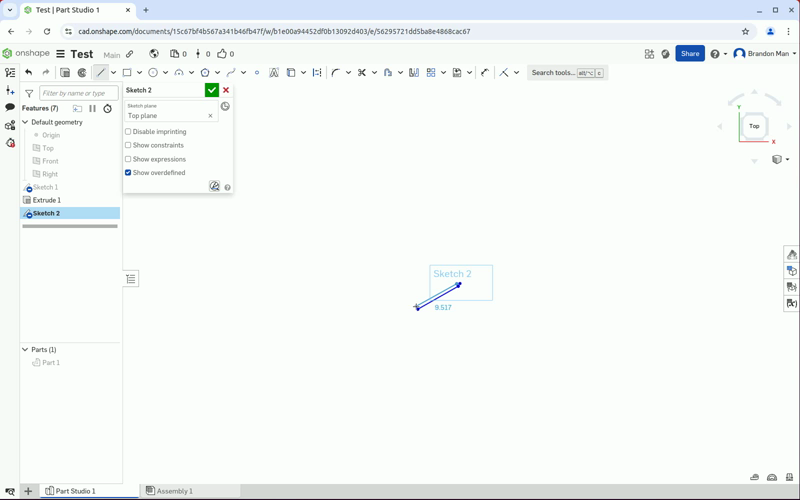
scroll(6)
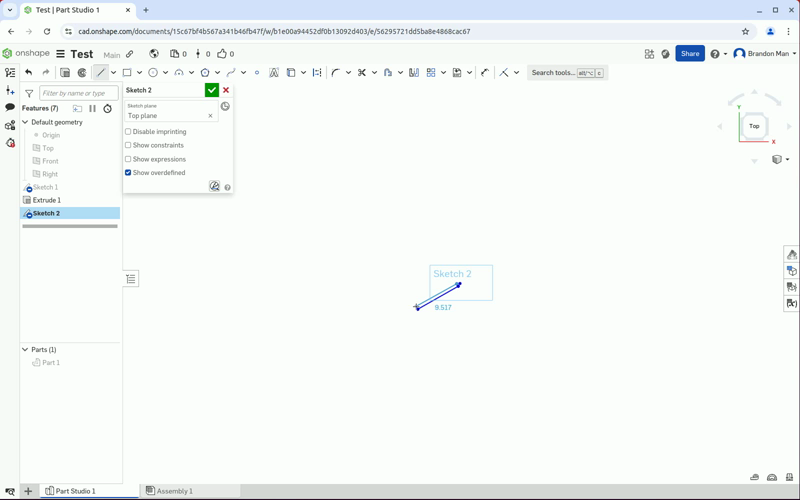
scroll(6)
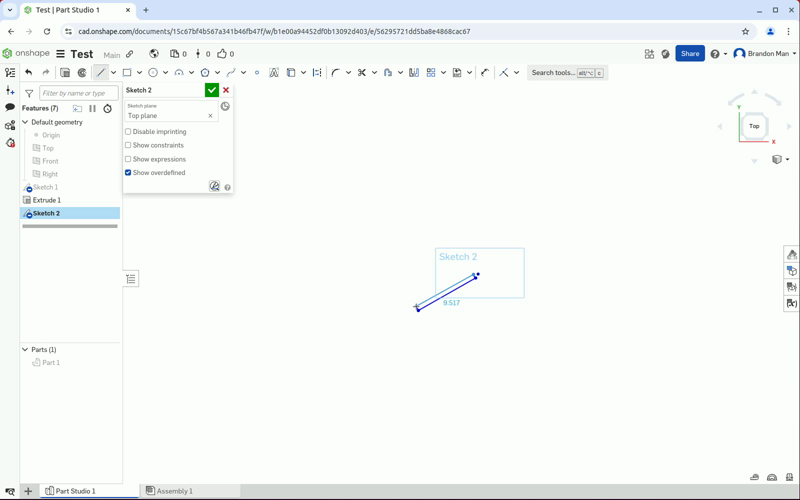
scroll(6)
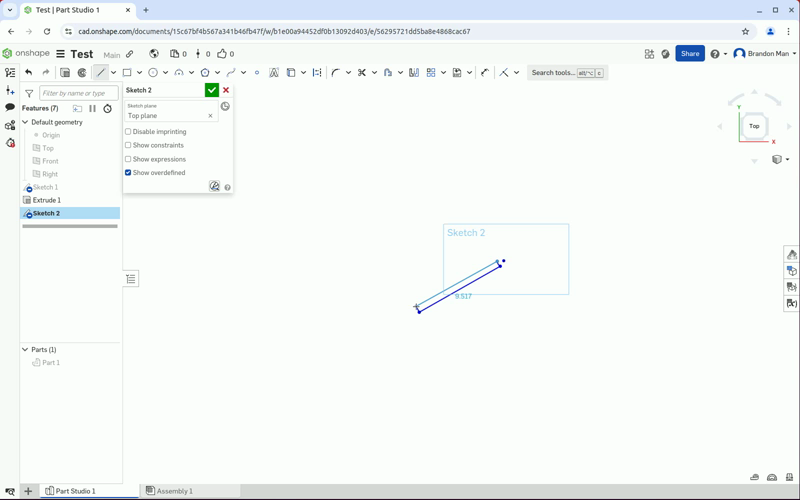
scroll(6)
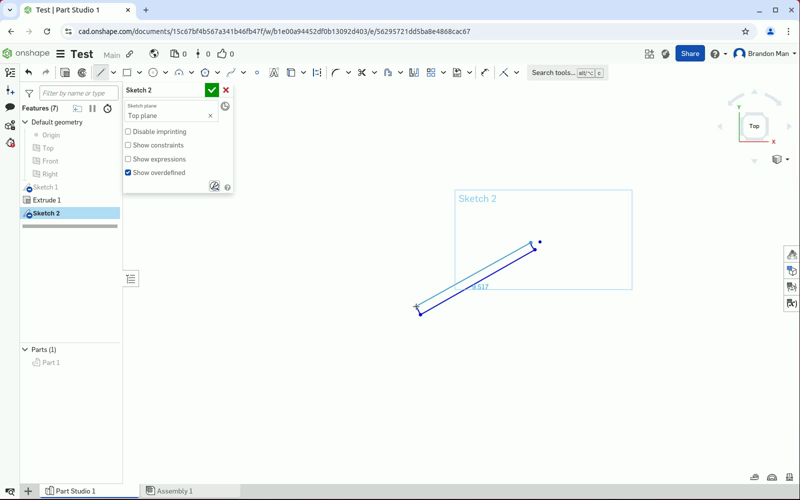
scroll(6)
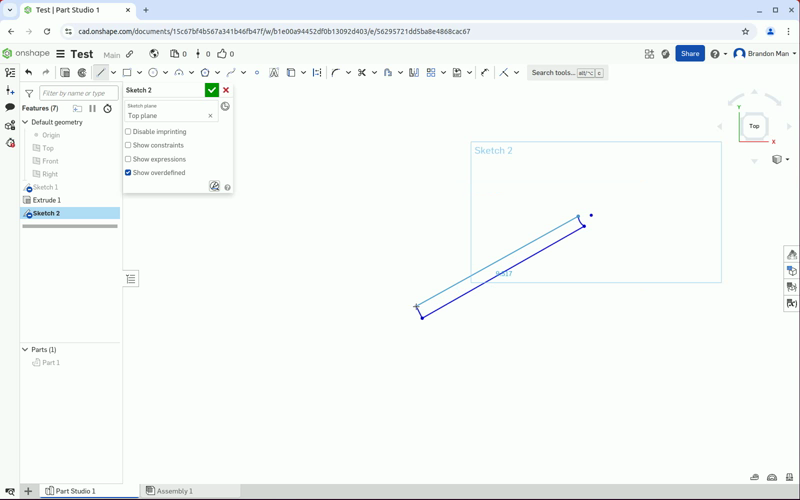
scroll(6)
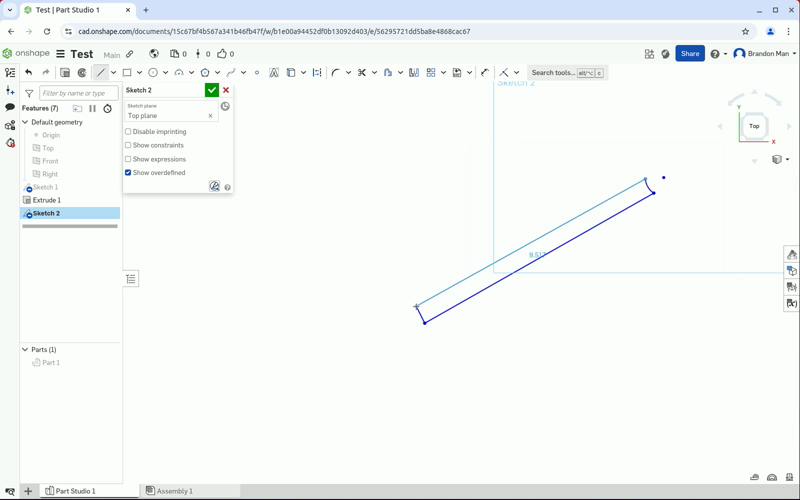
scroll(6)
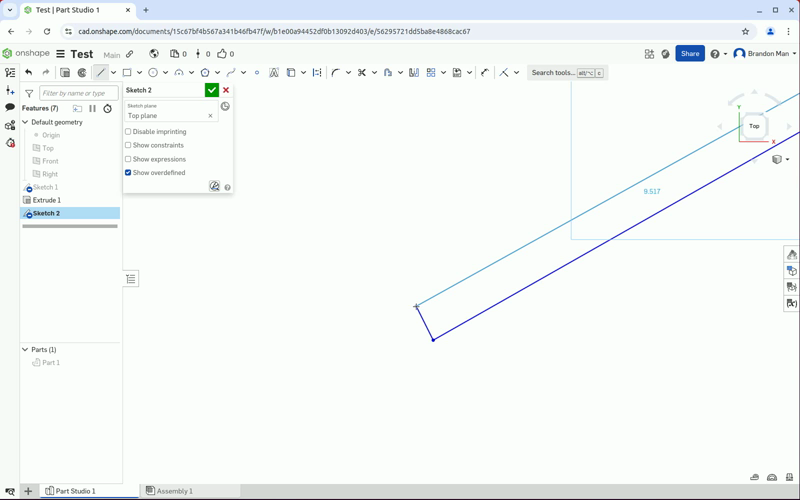
key_up(shift)
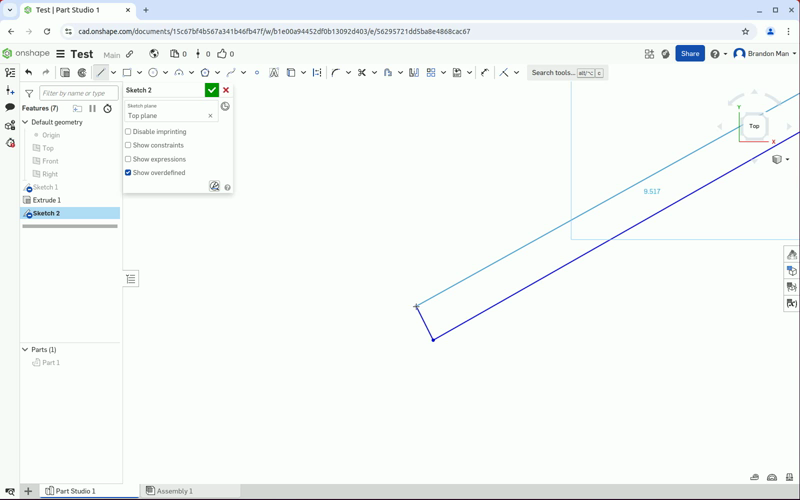
click(416, 306)
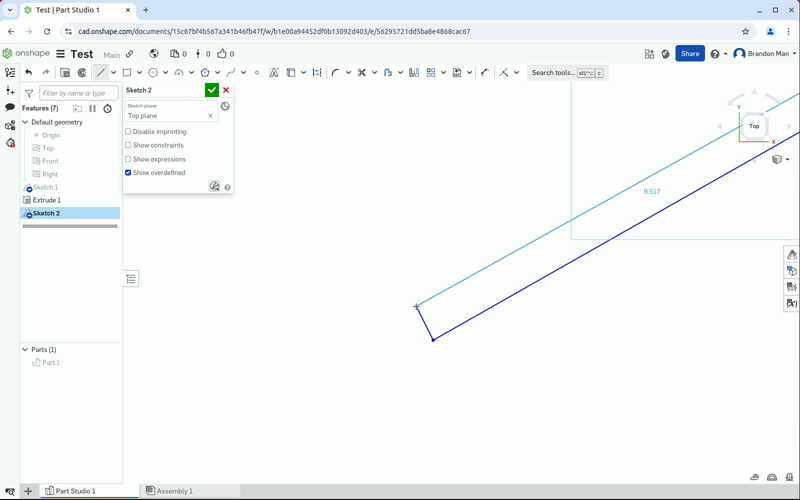
scroll(-6)
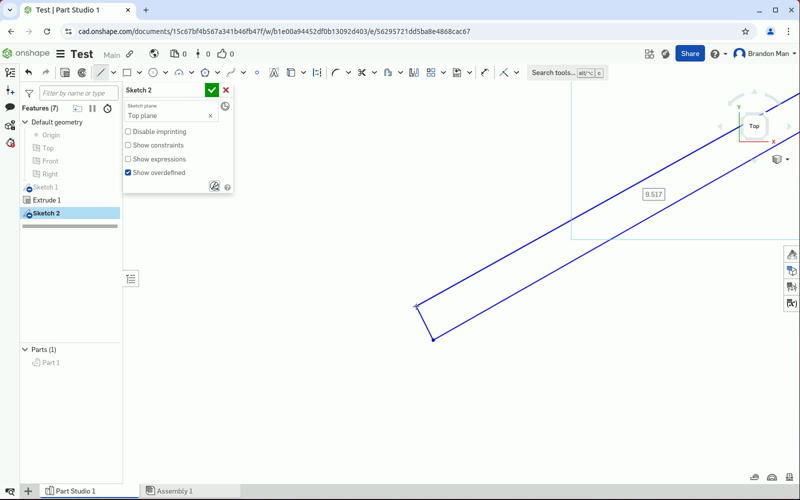
scroll(-6)
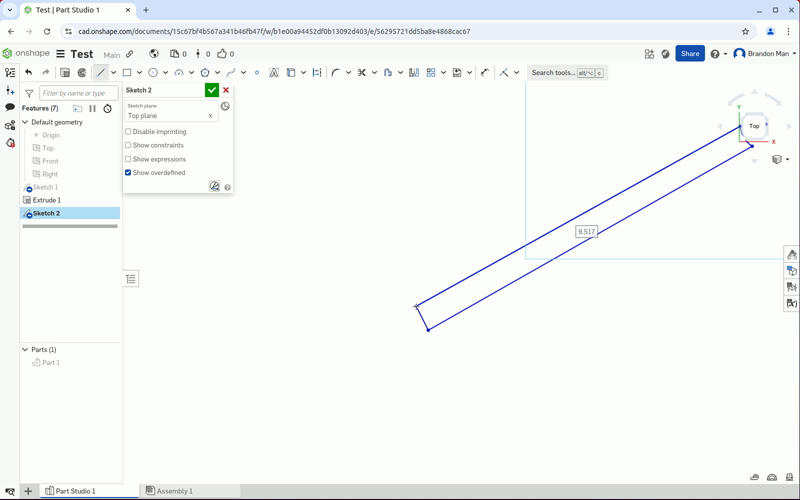
scroll(-6)
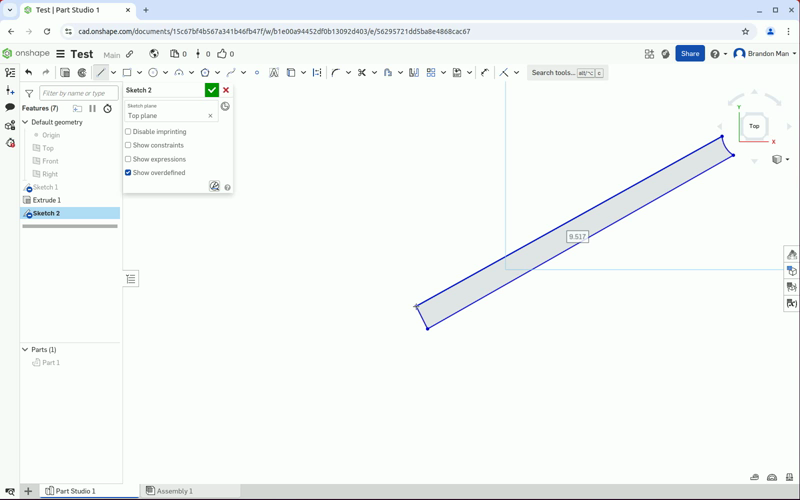
scroll(-6)
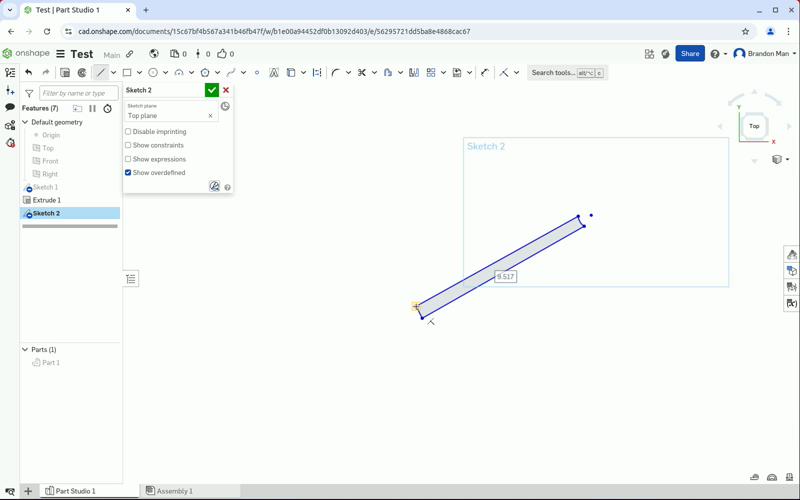
scroll(-6)
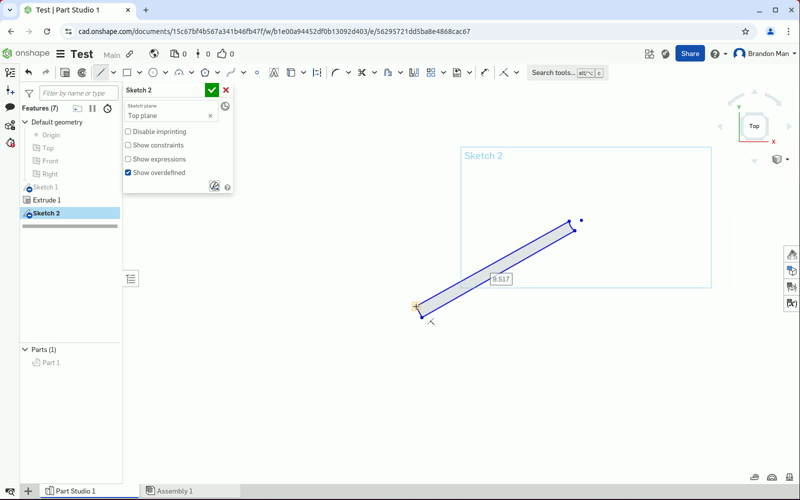
scroll(-6)
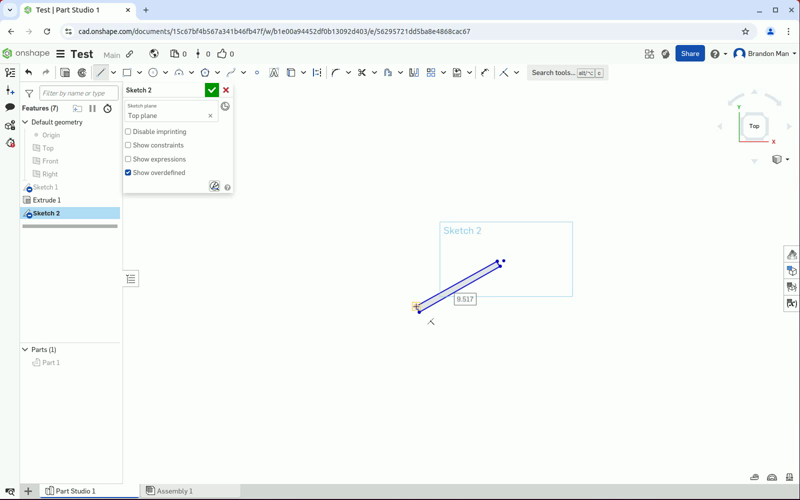
scroll(-6)
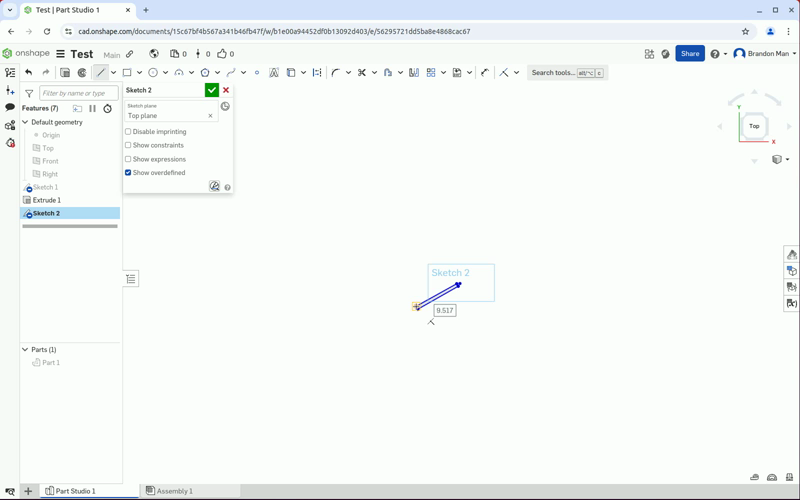
key(esc)
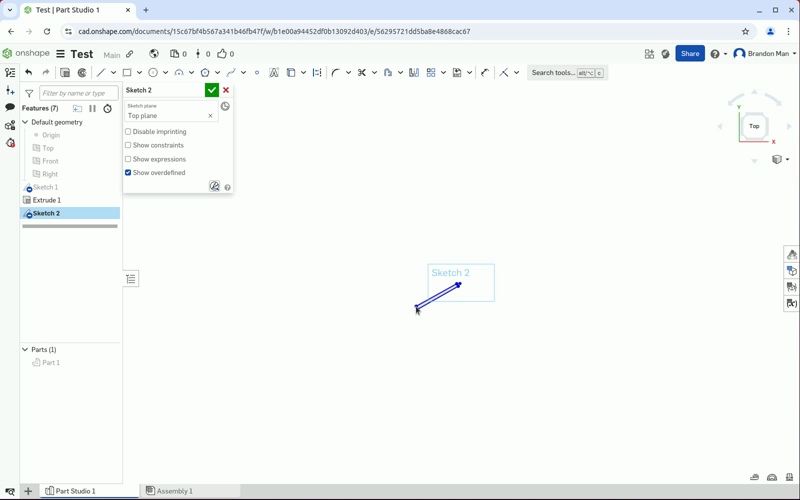
mouse_move(441, 293)
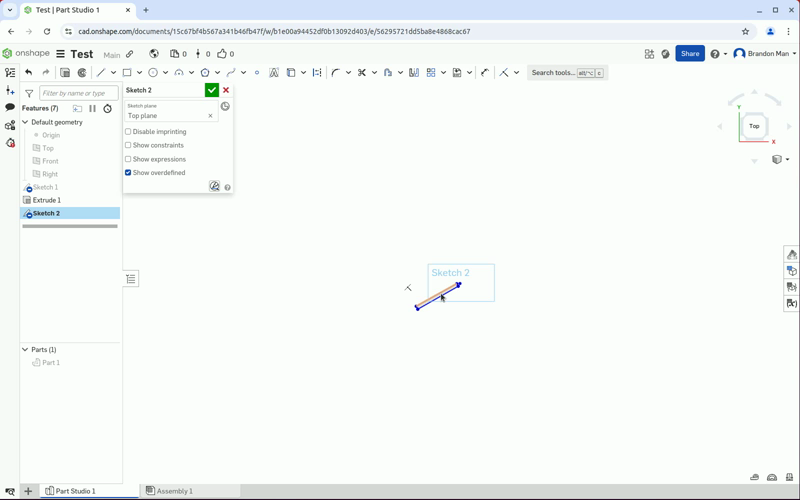
scroll(6)
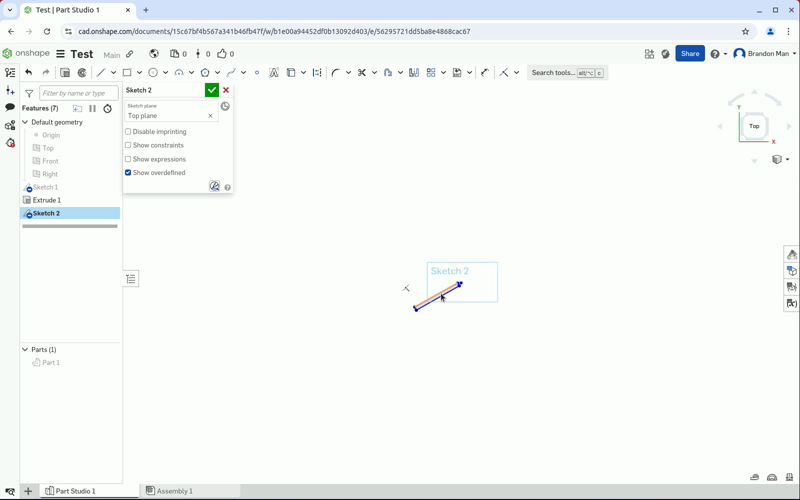
scroll(6)
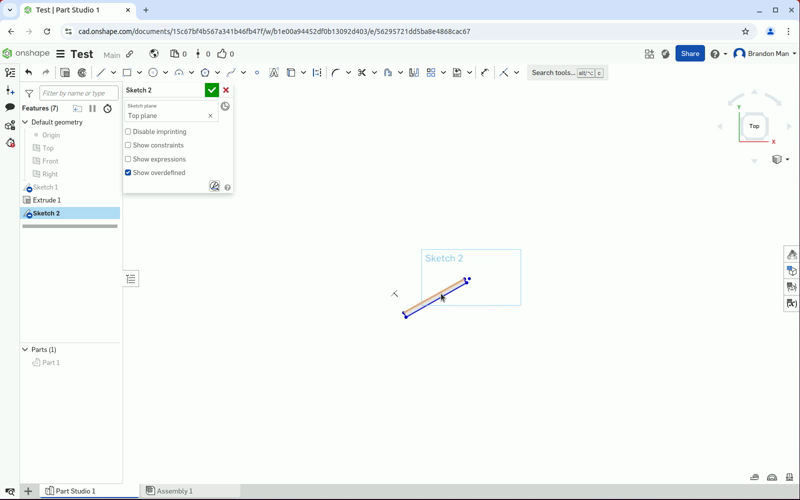
scroll(6)
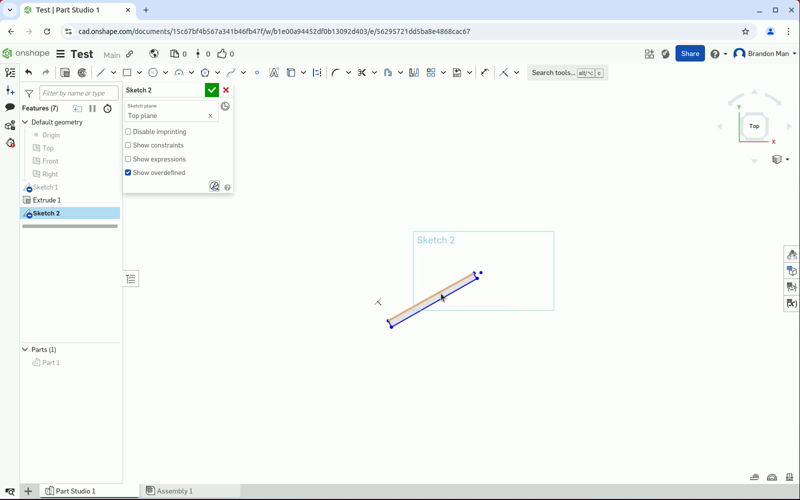
scroll(6)
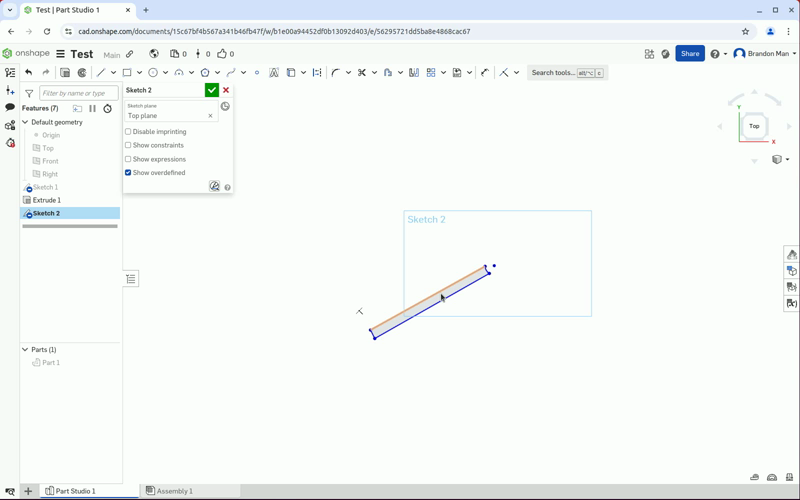
scroll(6)
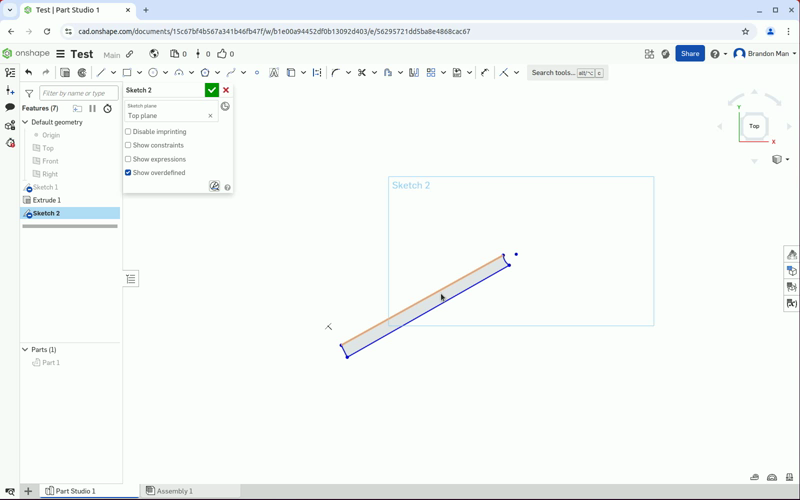
scroll(6)
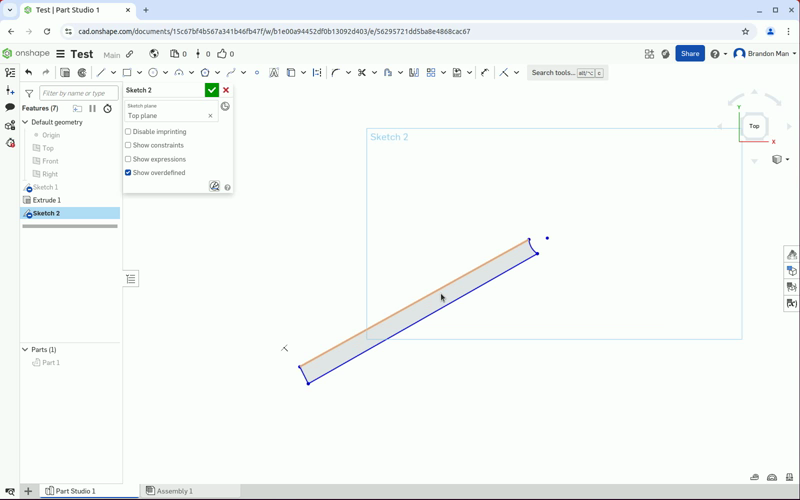
scroll(6)
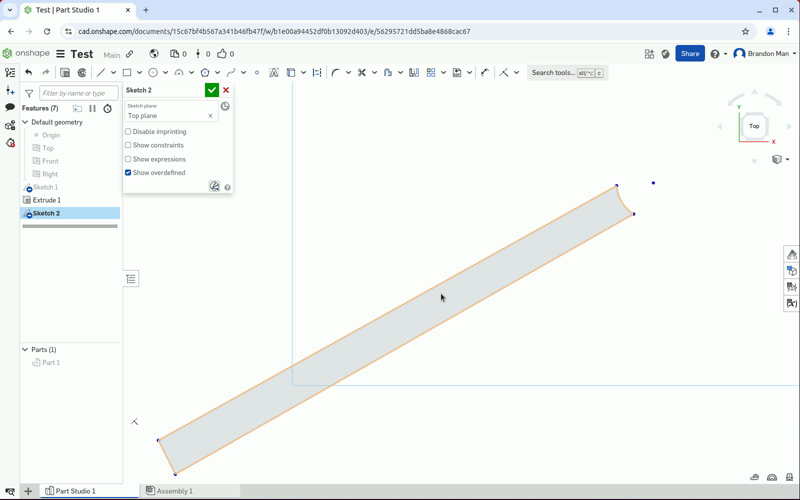
click(441, 293)
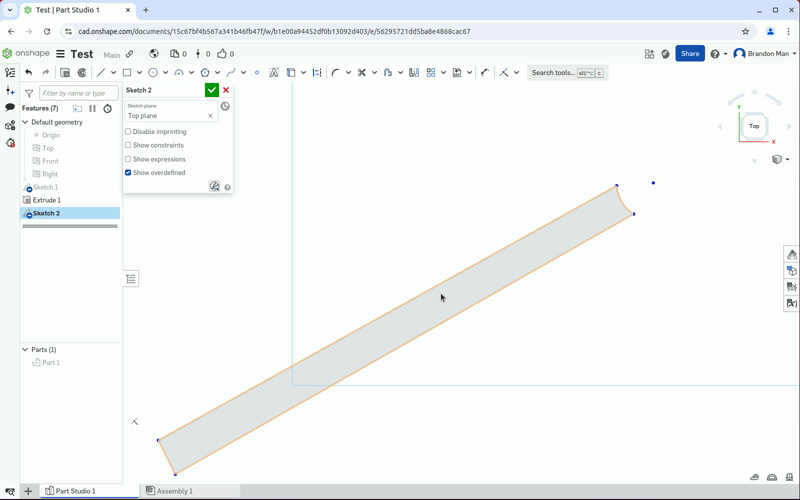
scroll(-6)
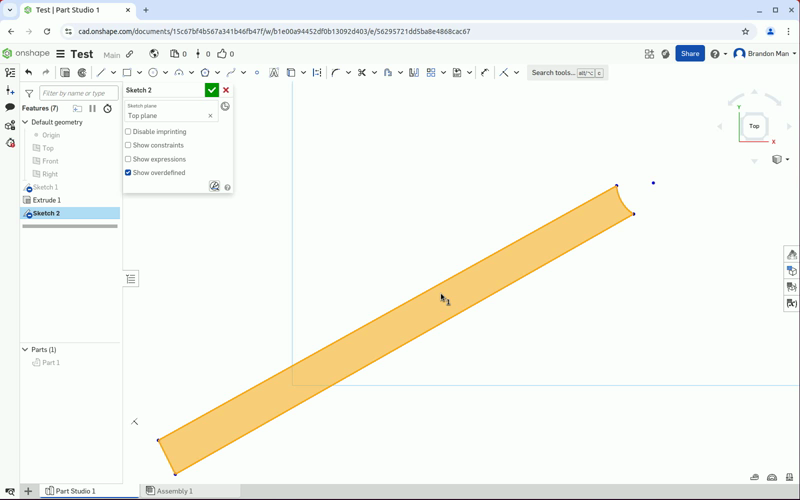
scroll(-6)
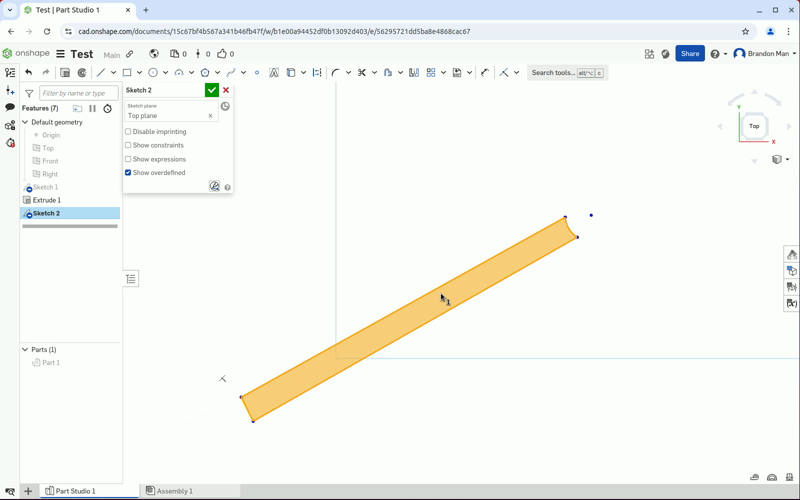
scroll(-6)
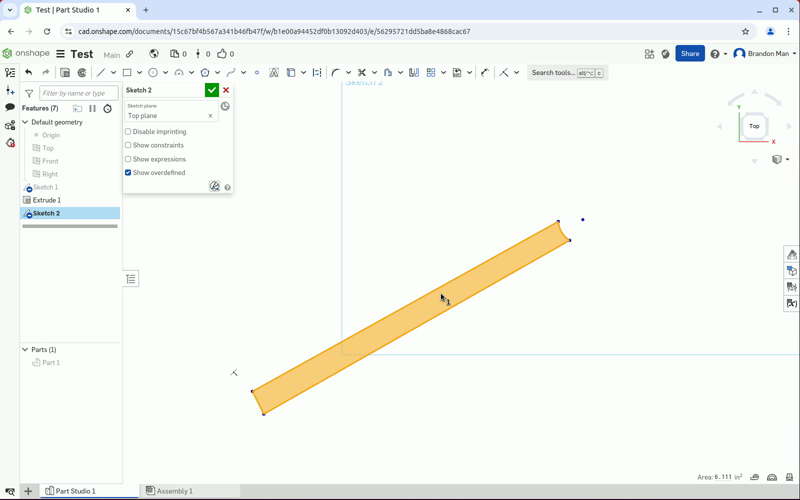
scroll(-6)
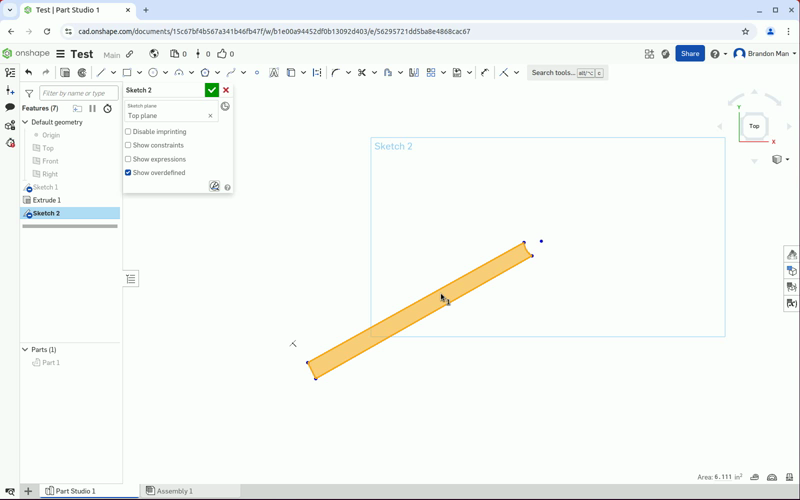
scroll(-6)
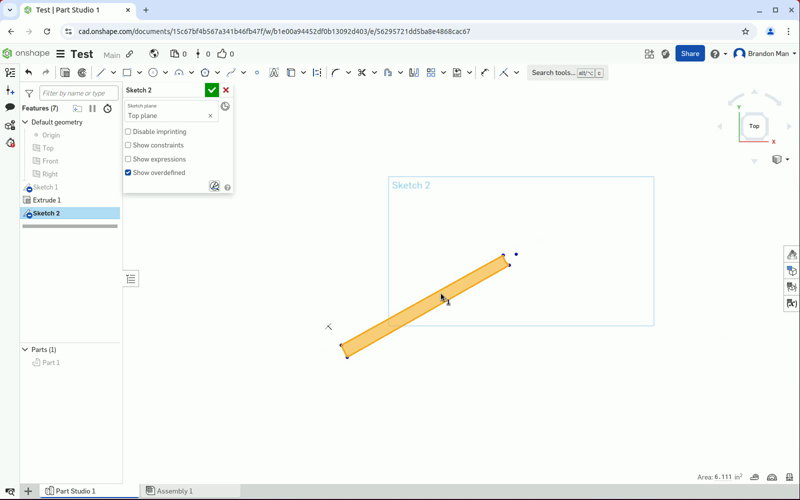
scroll(-6)
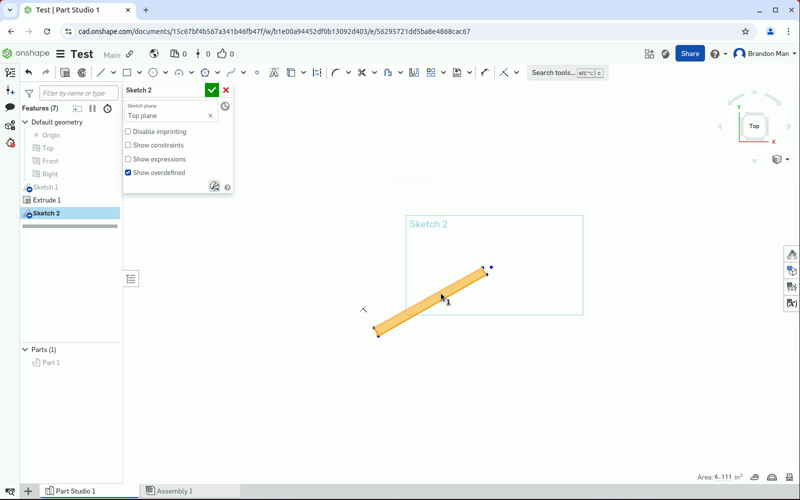
scroll(-6)
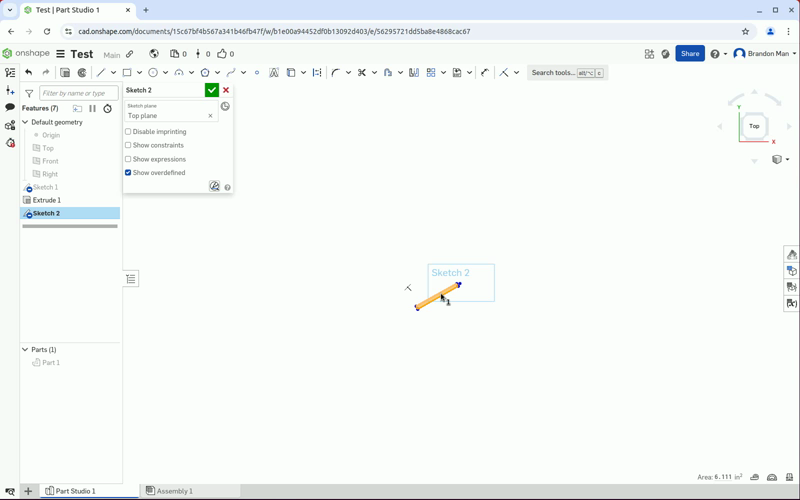
mouse_move(73, 352)
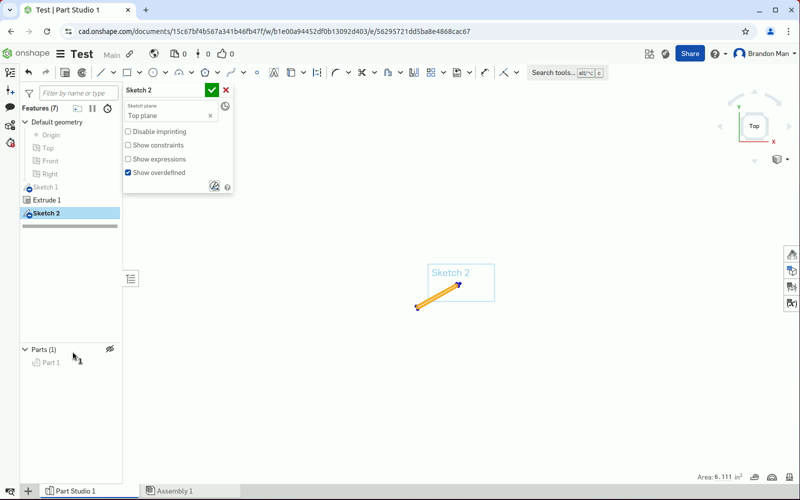
key(shift+y)
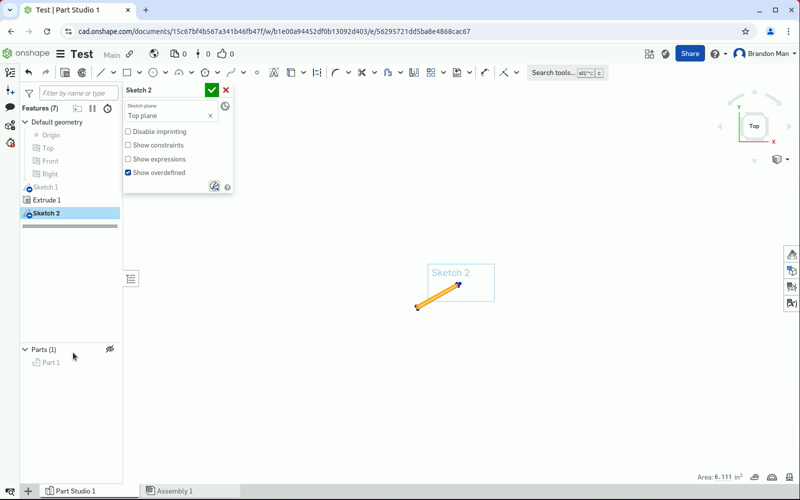
key(shift+e)
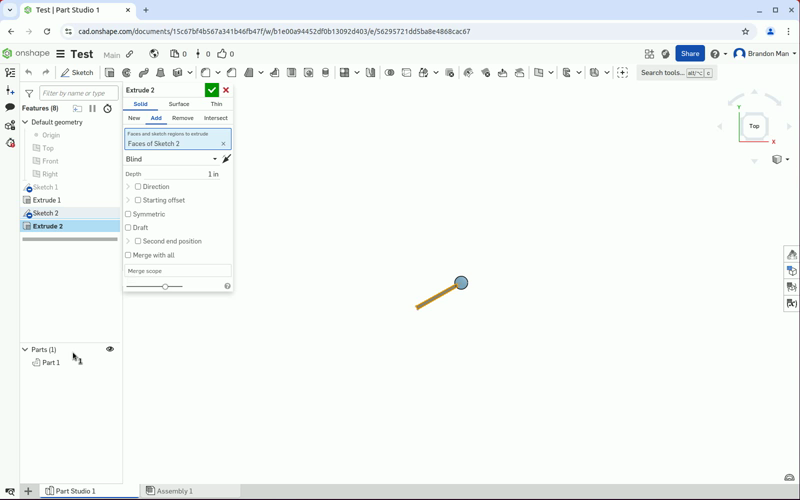
mouse_move(143, 106)
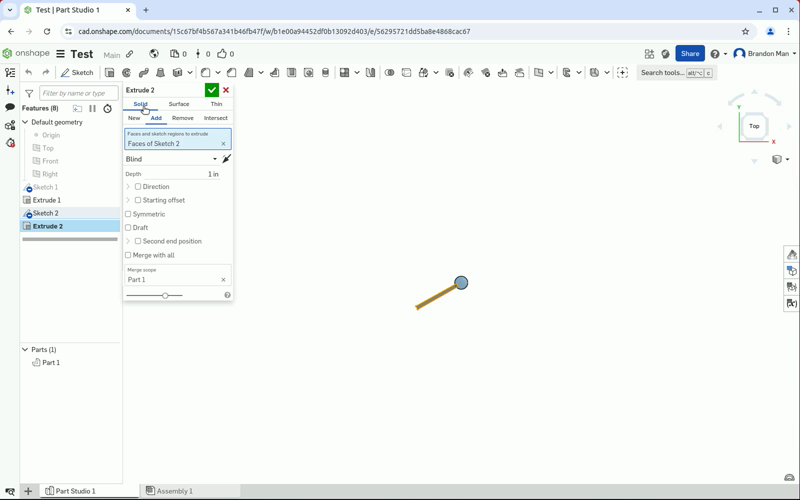
click(143, 106)
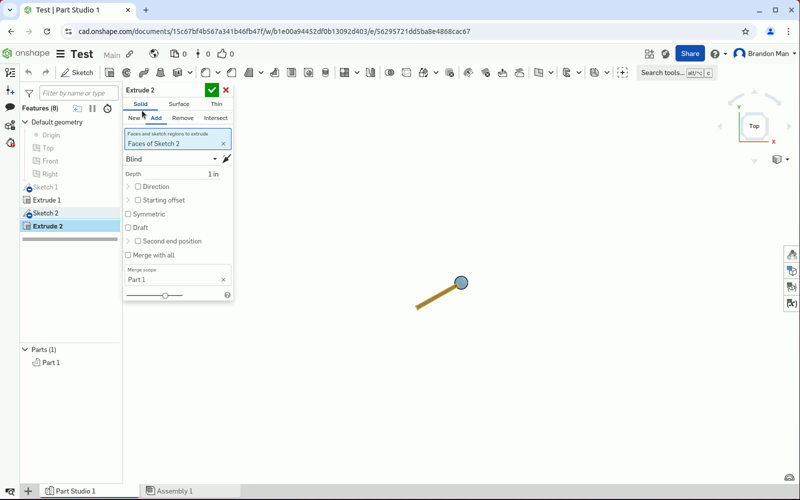
mouse_move(137, 120)
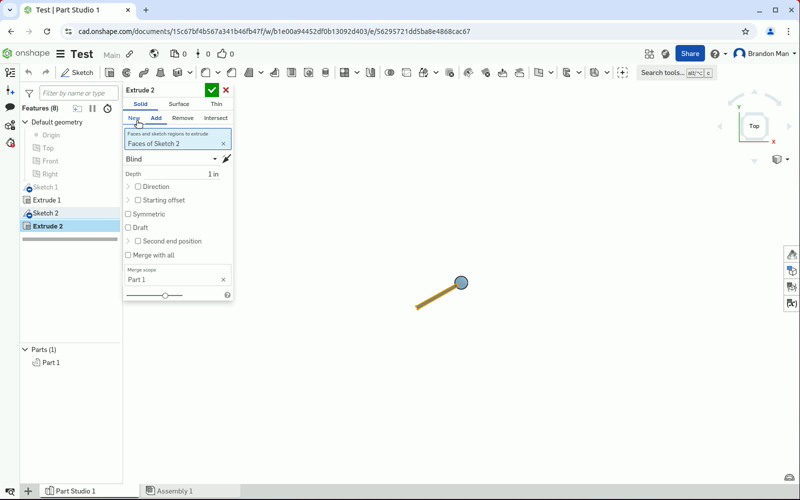
click(137, 120)
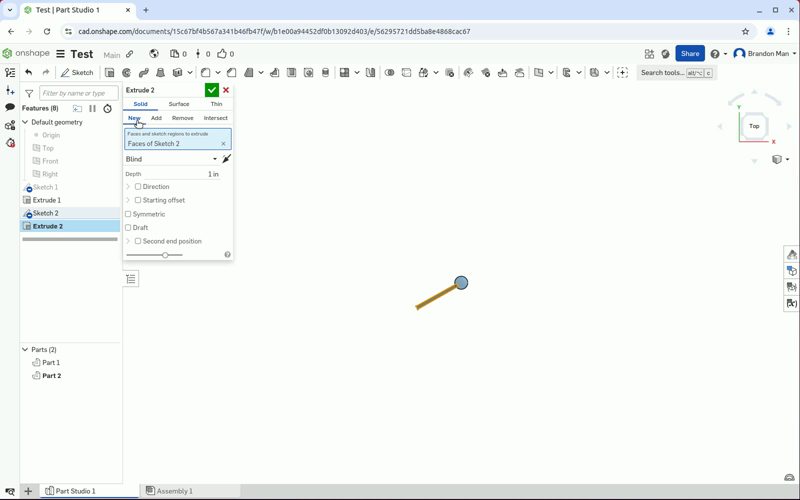
key(tab, 4)
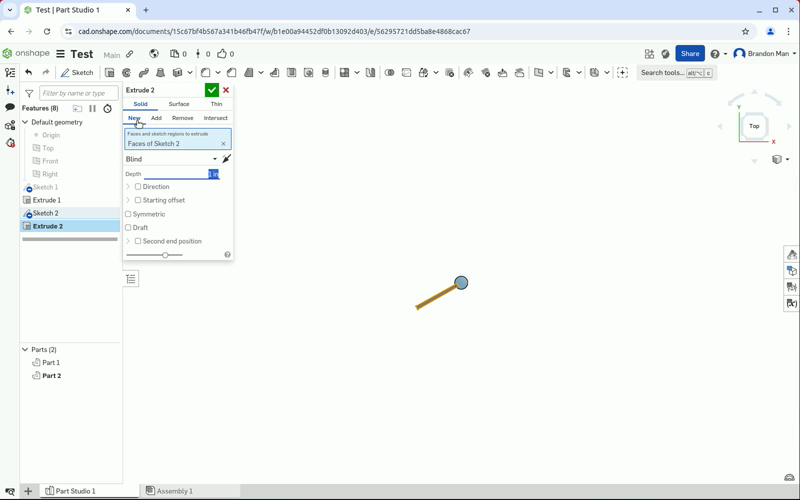
text(5.777)
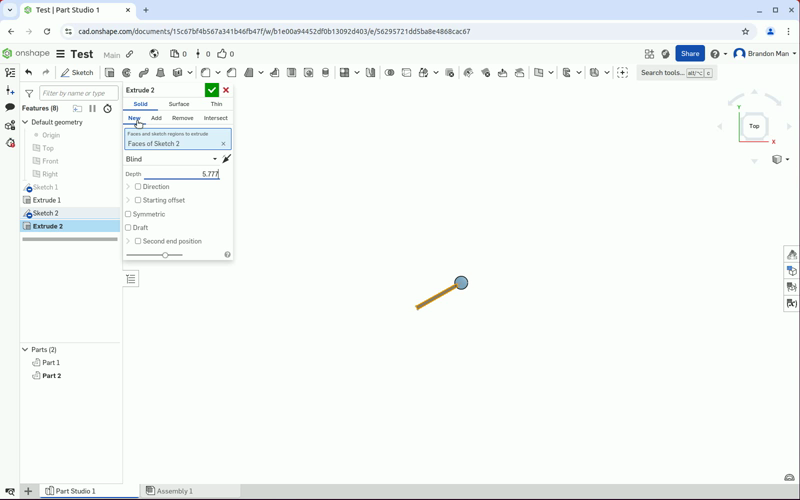
key(enter)
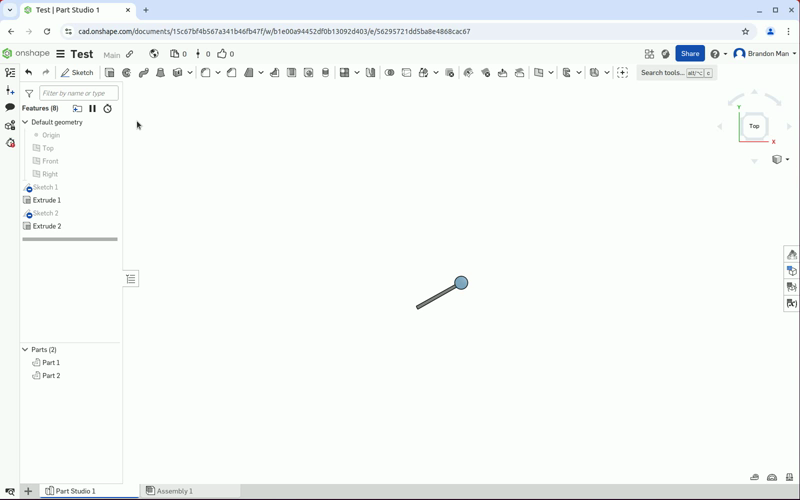
key(shift+h)
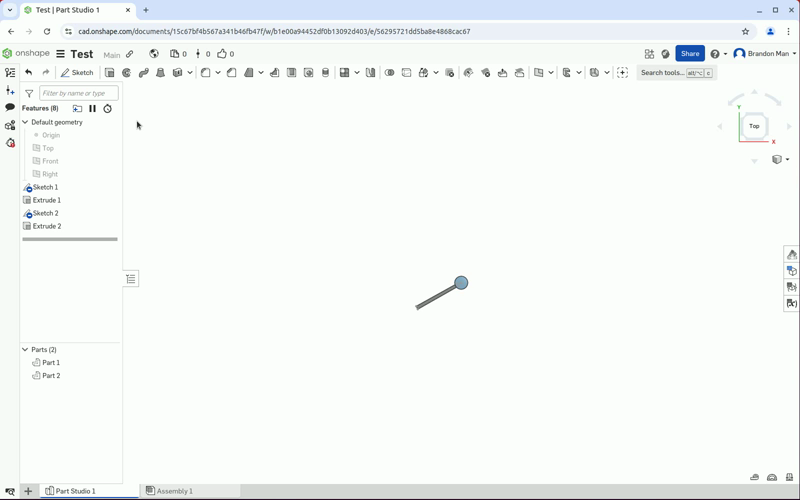
key(shift+h)
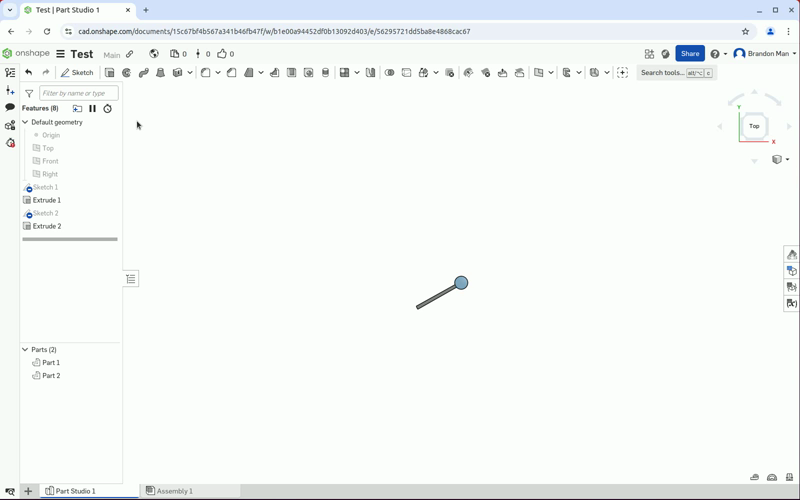
mouse_move(73, 189)
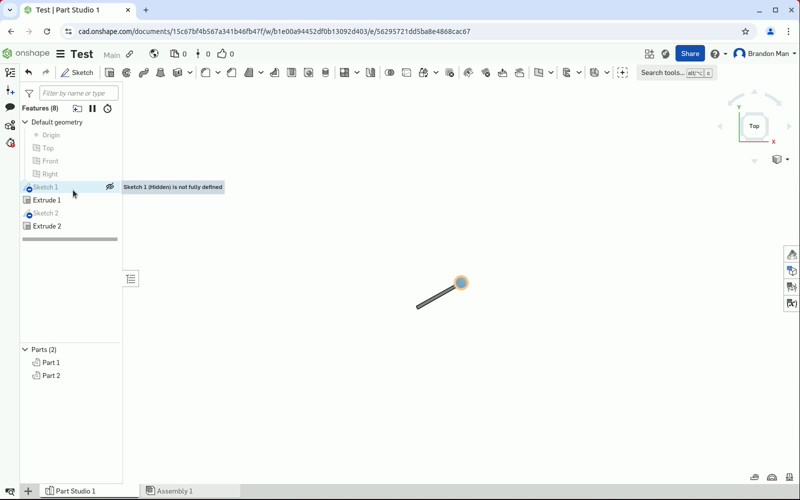
click(73, 189)
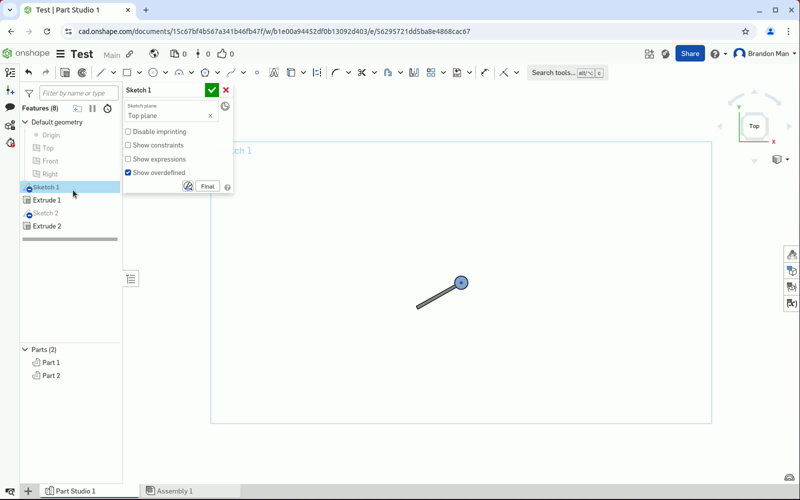
mouse_move(229, 92)
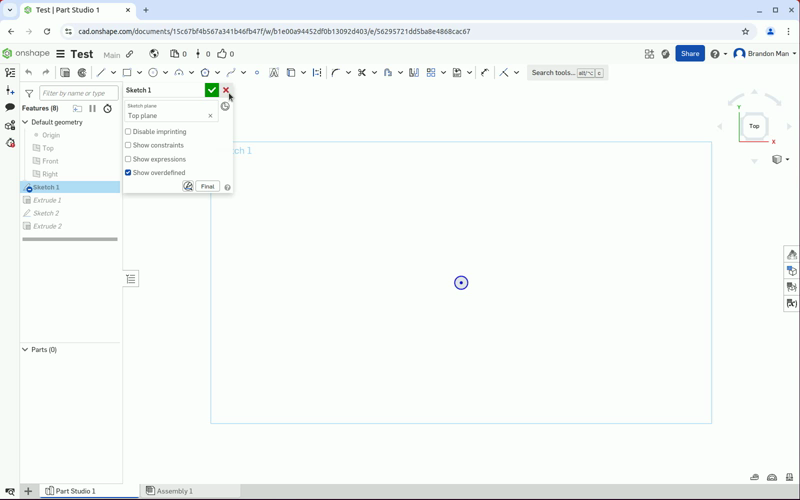
click(229, 92)
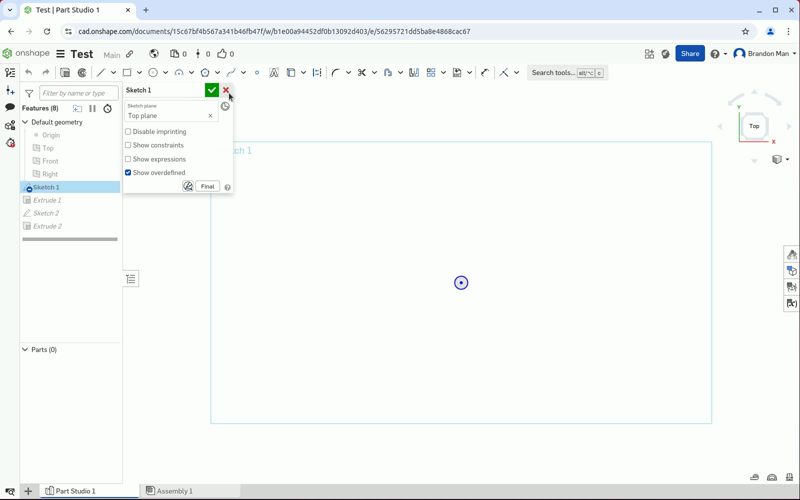
key(shift+s)
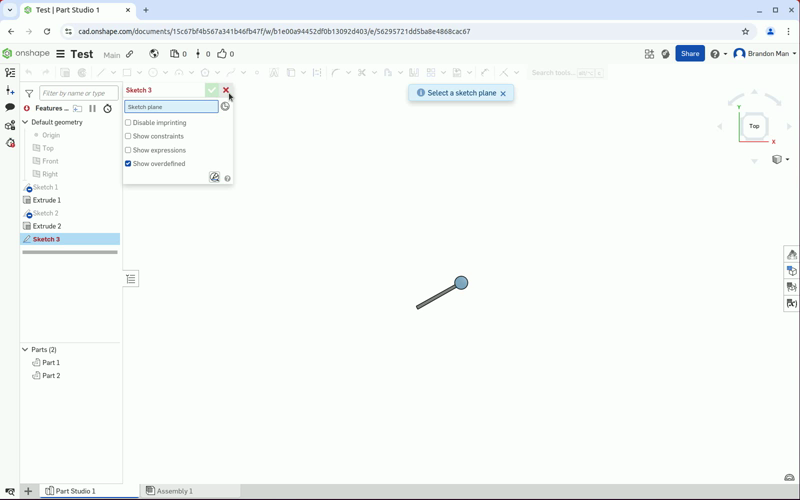
mouse_move(73, 150)
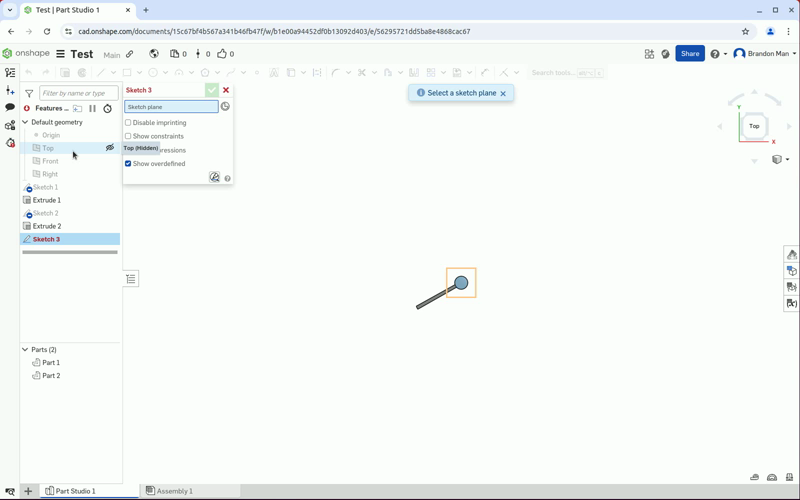
click(73, 150)
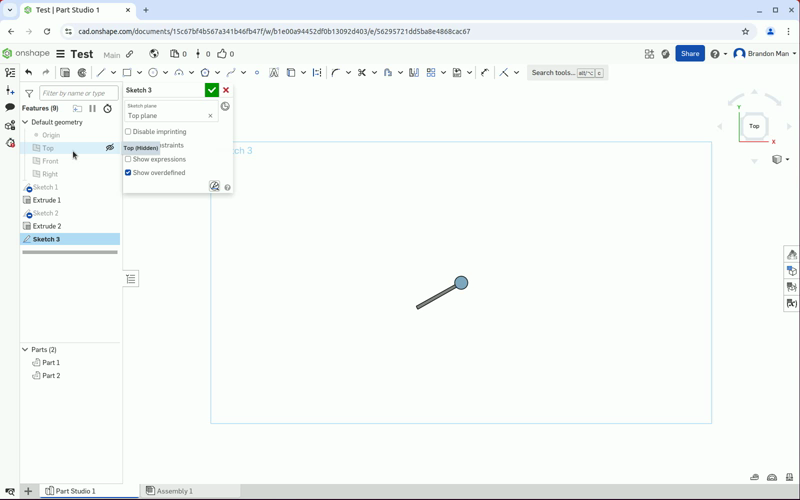
mouse_move(73, 352)
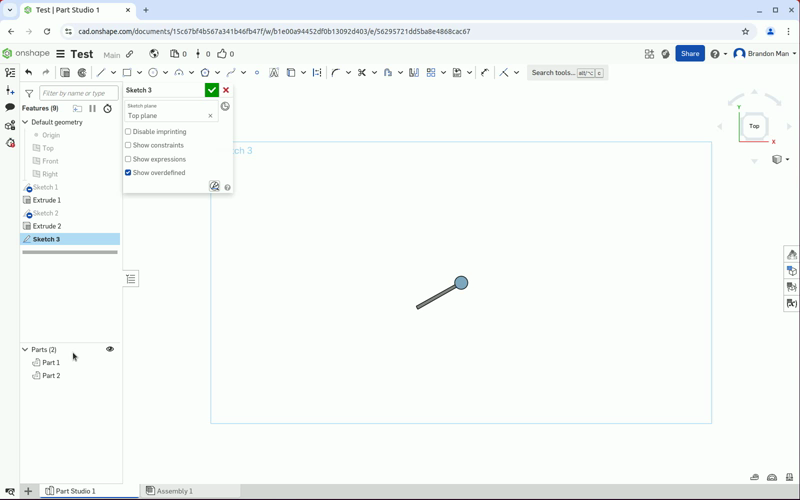
key(y)
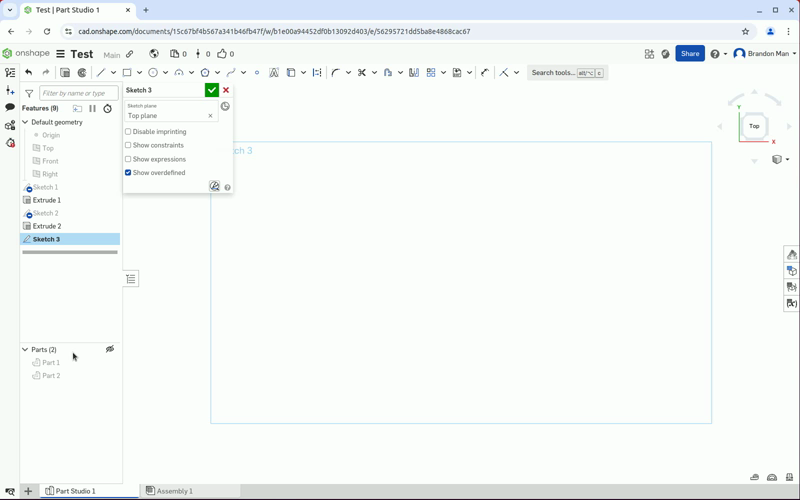
key(a)
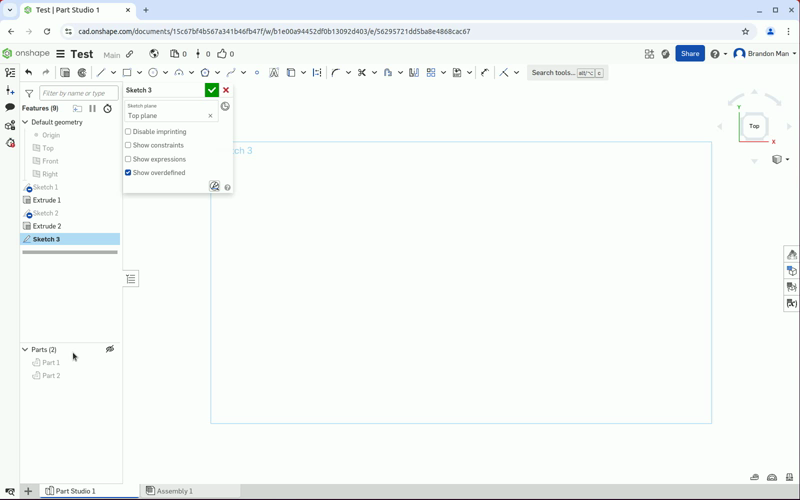
key_down(shift)
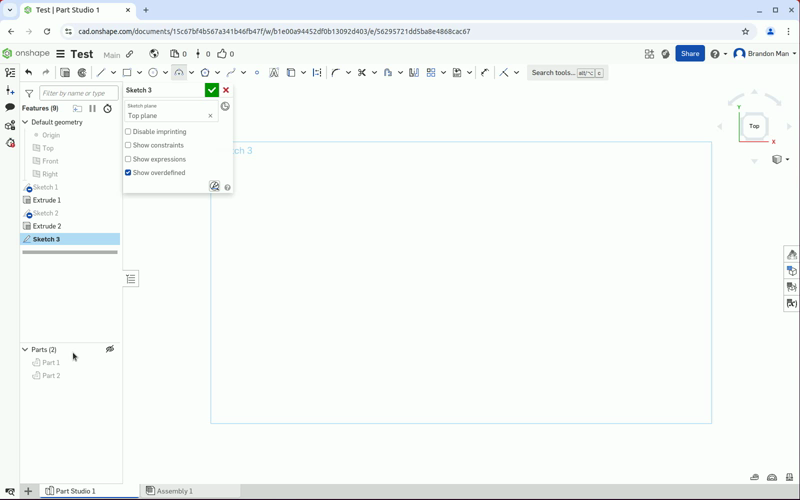
mouse_move(459, 276)
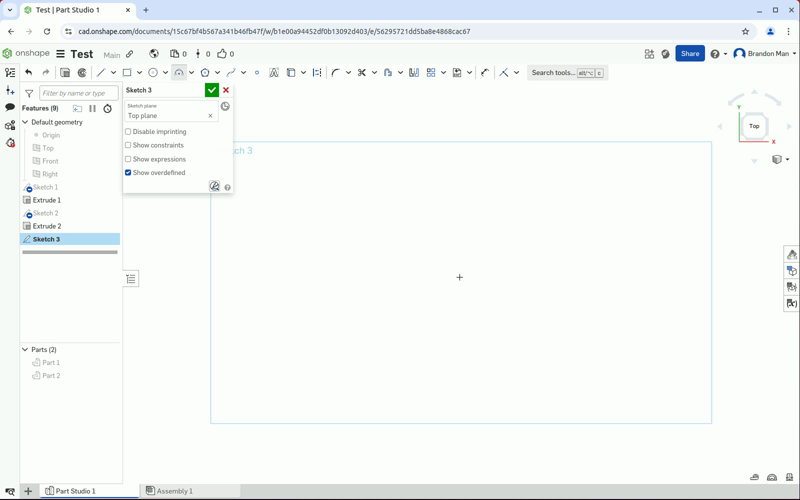
click(459, 276)
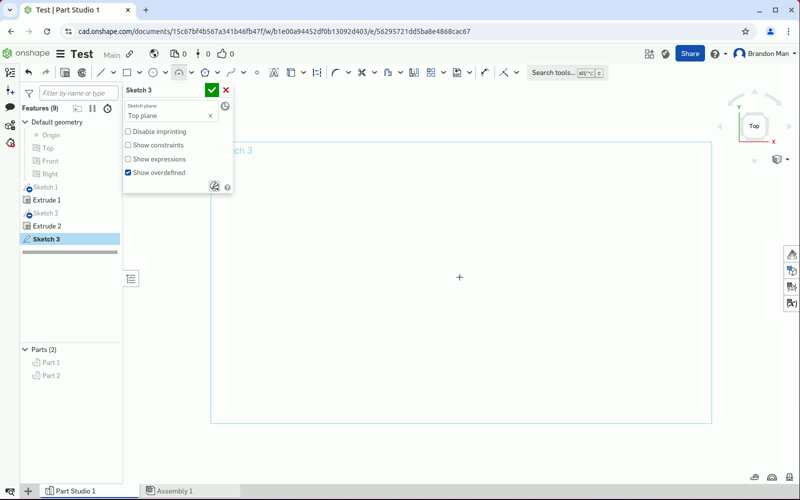
key_up(shift)
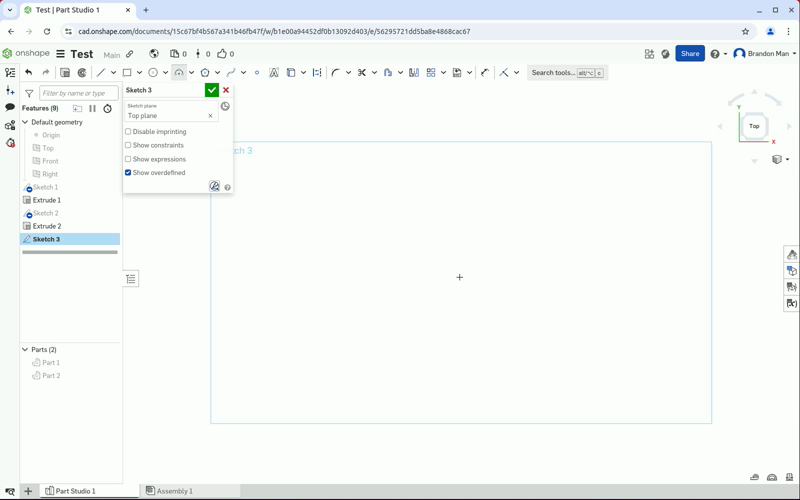
key_down(shift)
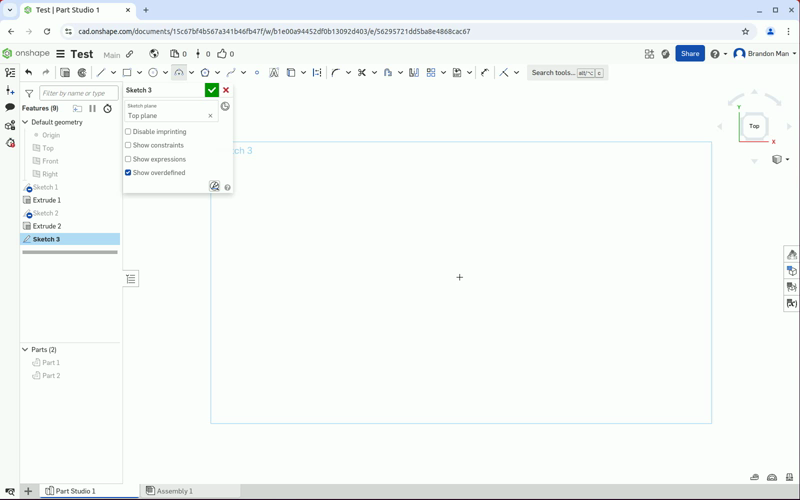
mouse_move(462, 276)
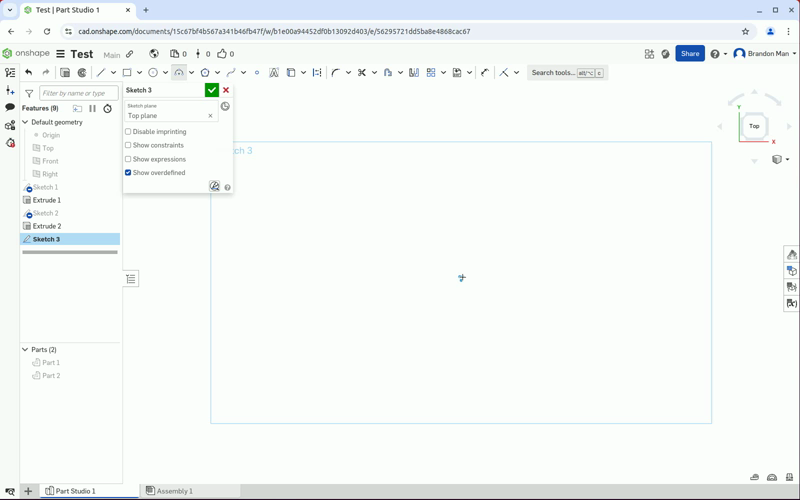
scroll(6)
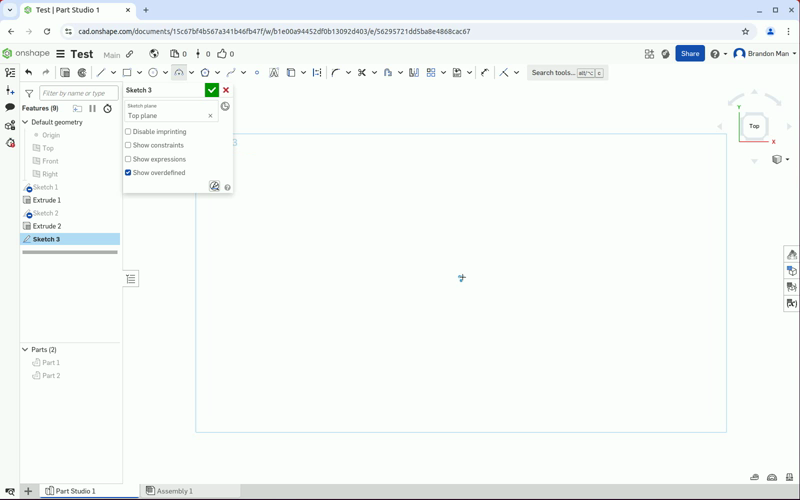
scroll(6)
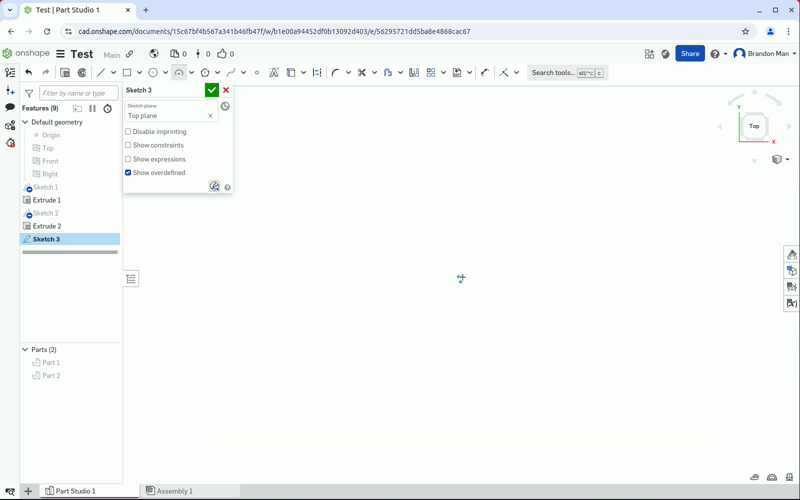
scroll(6)
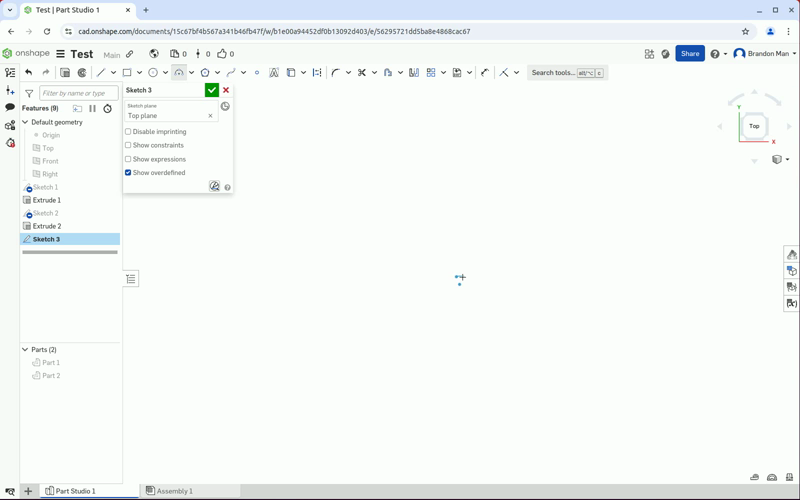
scroll(6)
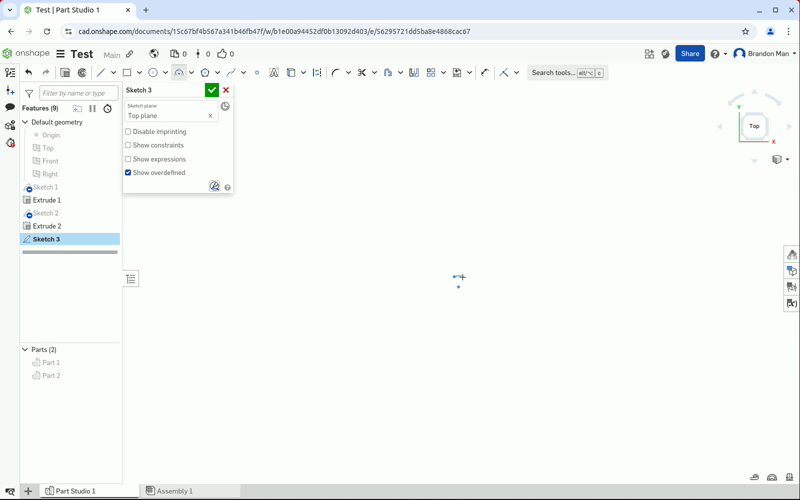
scroll(6)
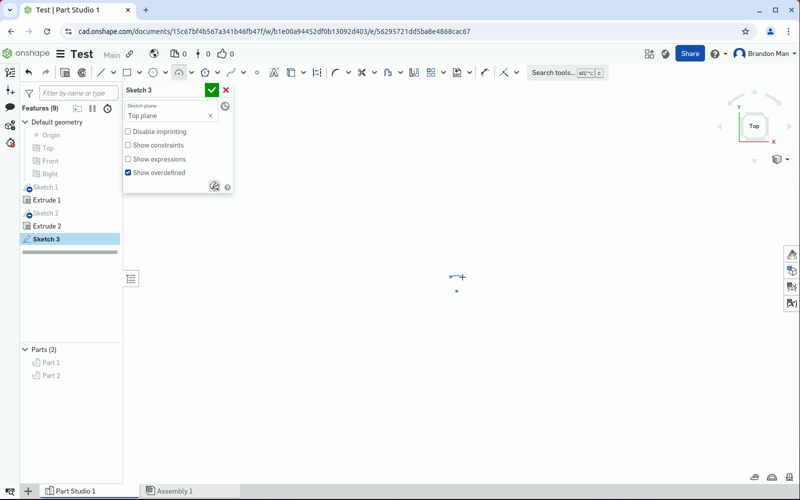
scroll(6)
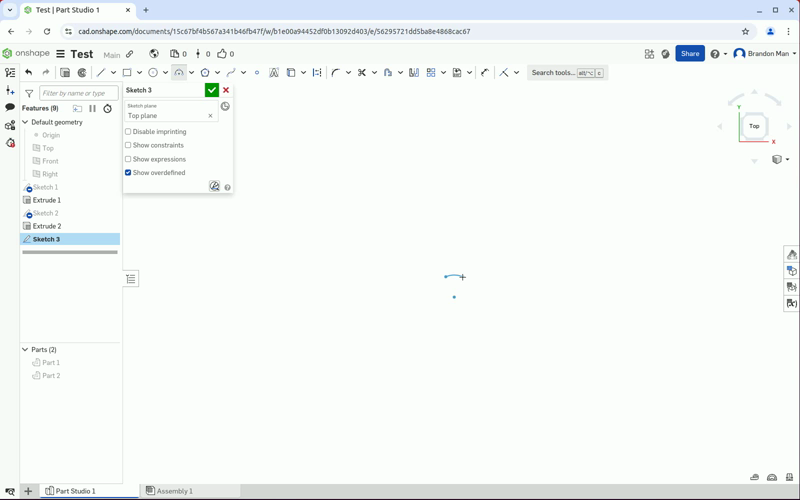
scroll(6)
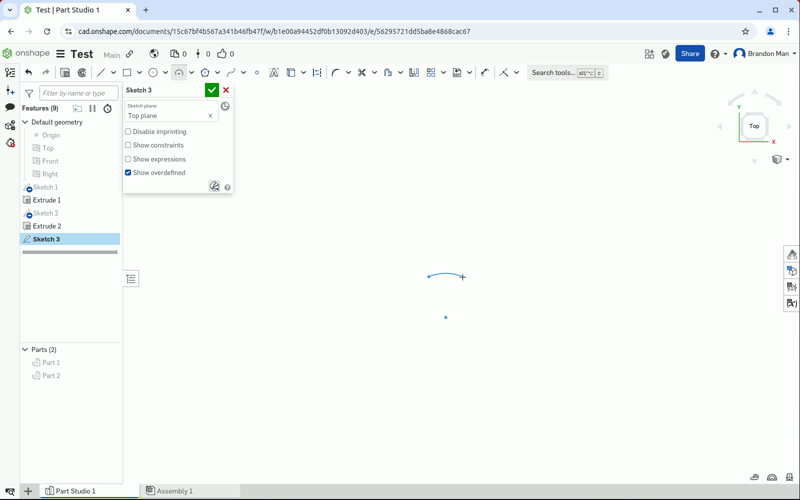
click(462, 276)
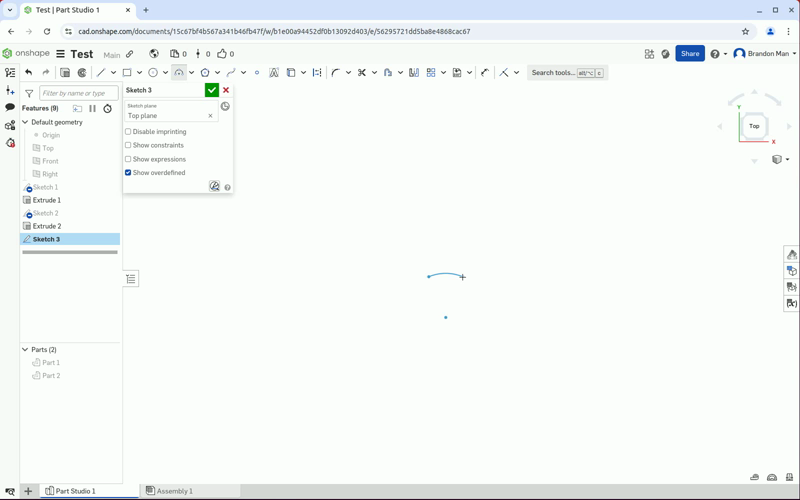
scroll(-6)
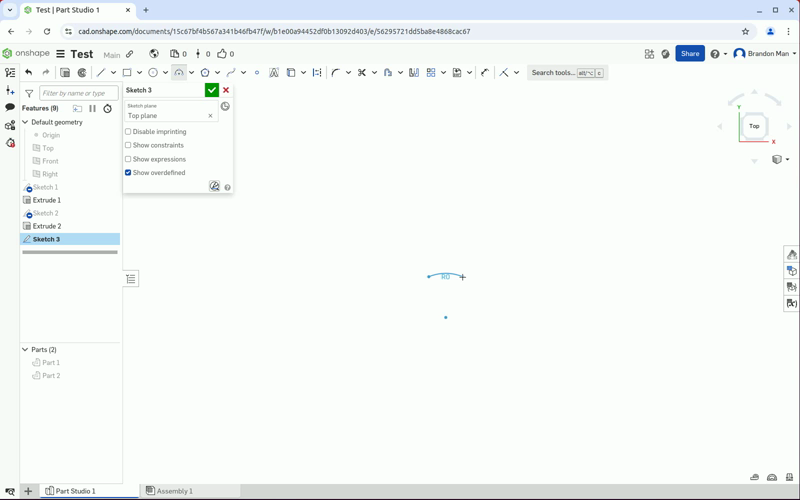
scroll(-6)
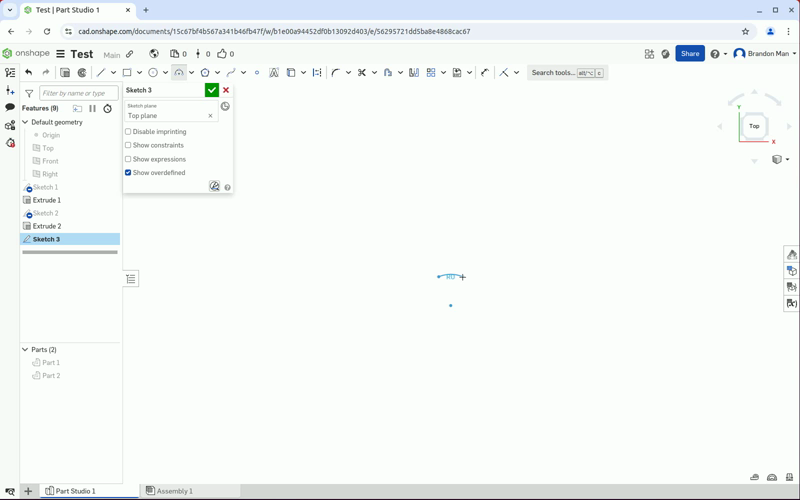
scroll(-6)
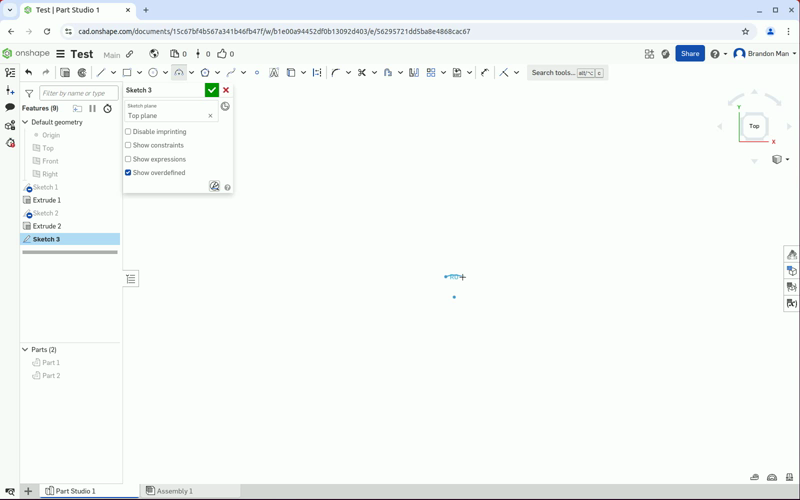
scroll(-6)
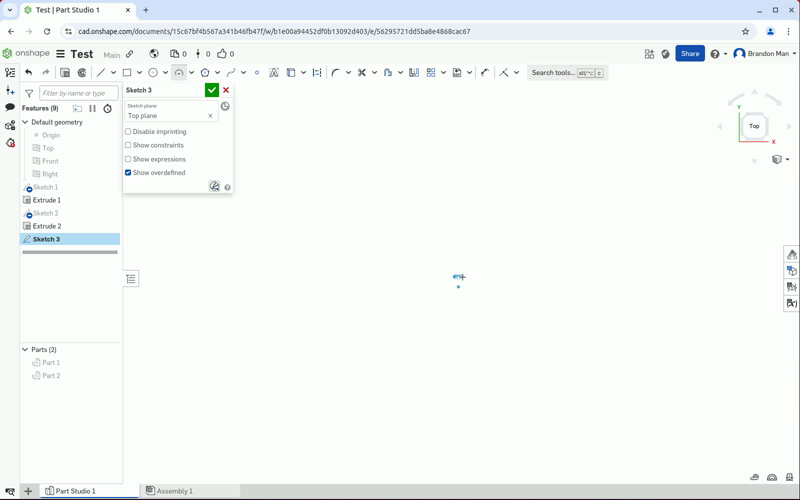
scroll(-6)
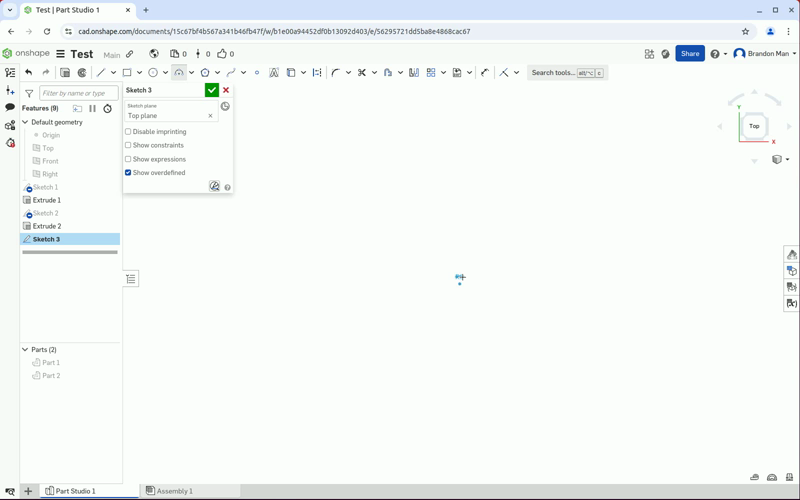
scroll(-6)
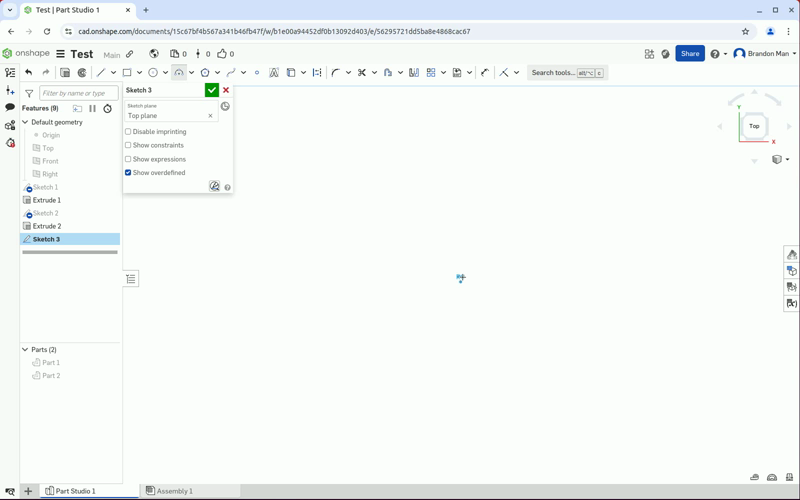
scroll(-6)
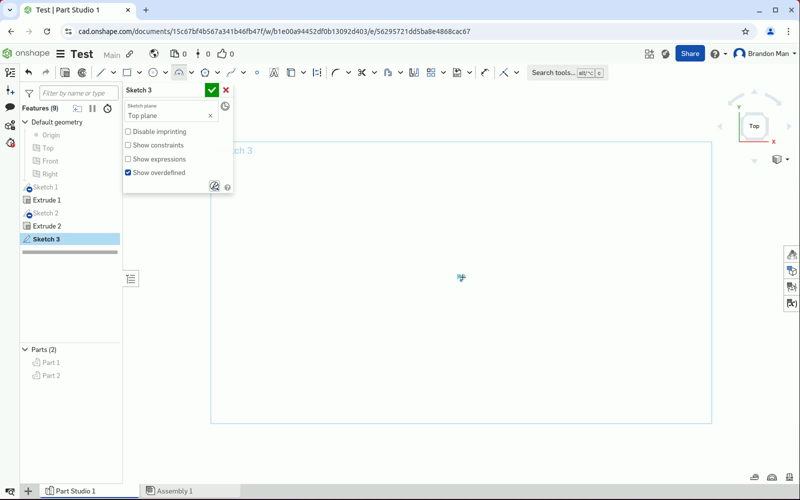
mouse_move(461, 276)
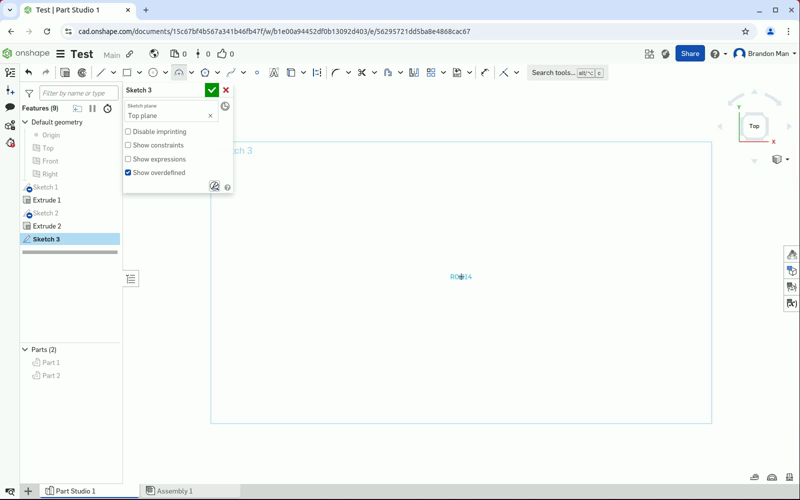
scroll(6)
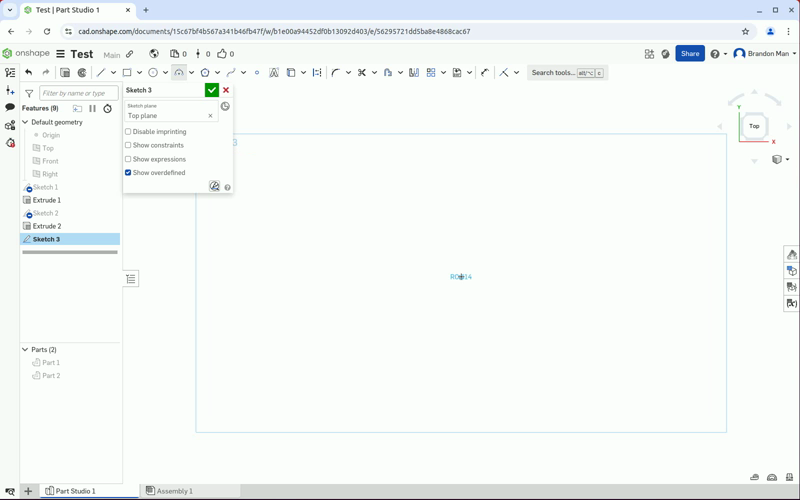
scroll(6)
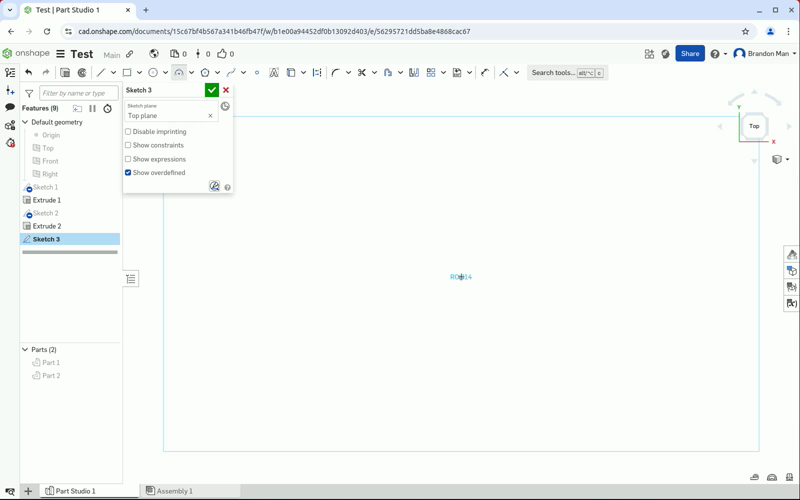
scroll(6)
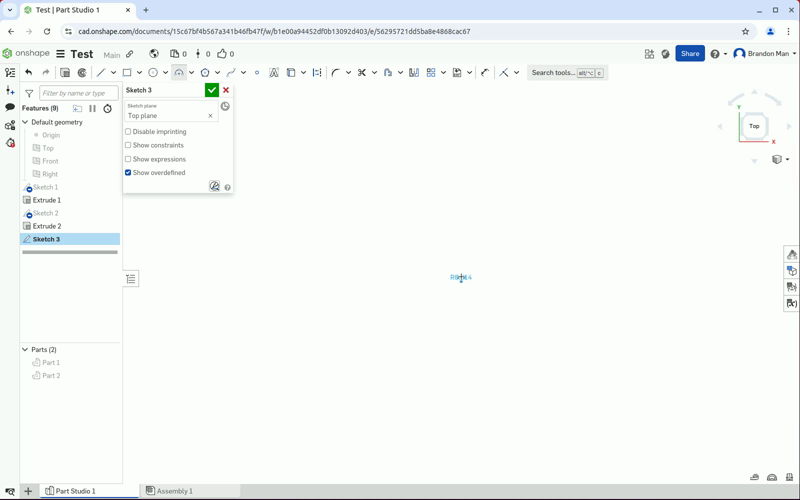
scroll(6)
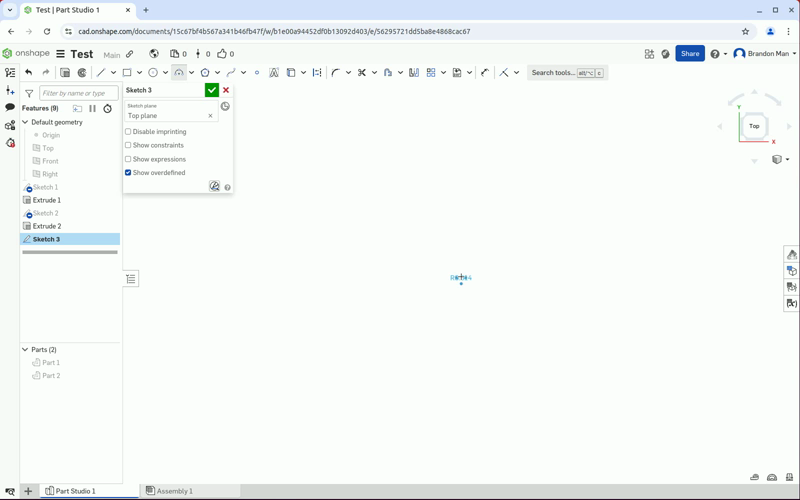
scroll(6)
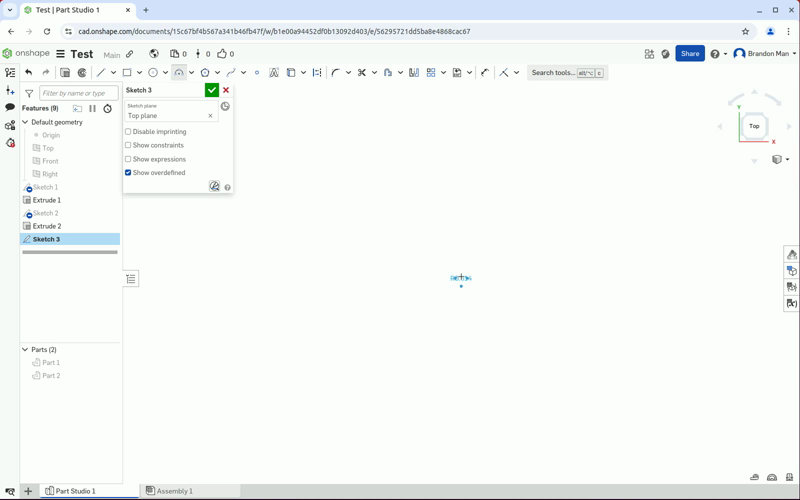
scroll(6)
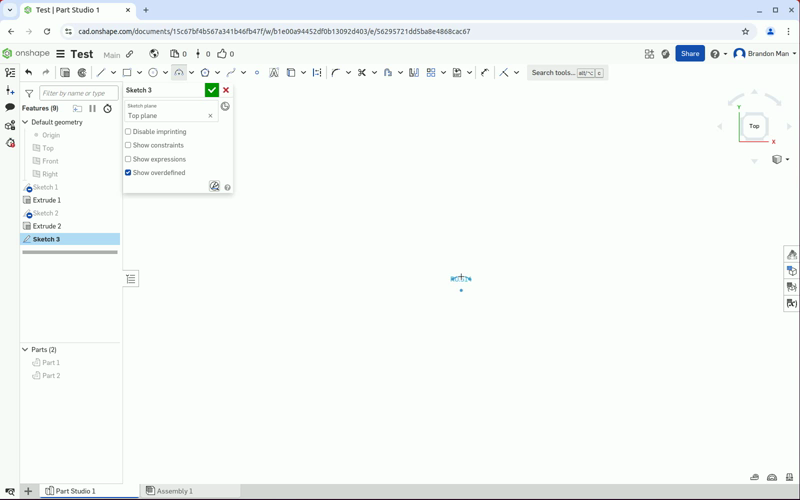
scroll(6)
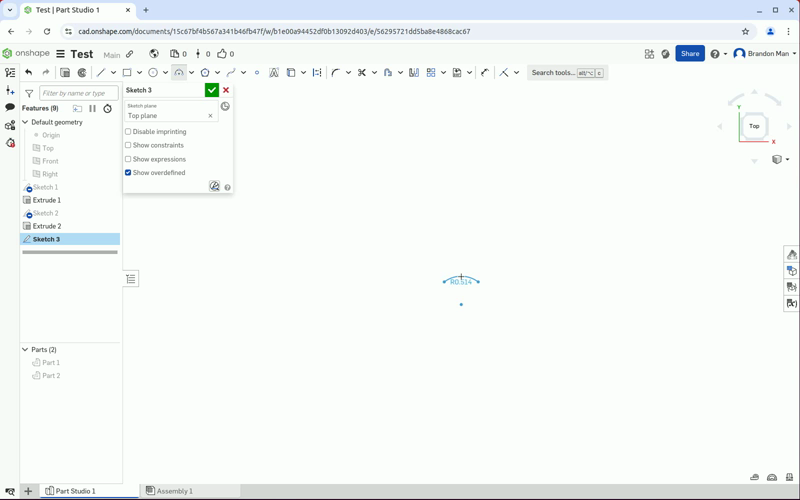
click(461, 276)
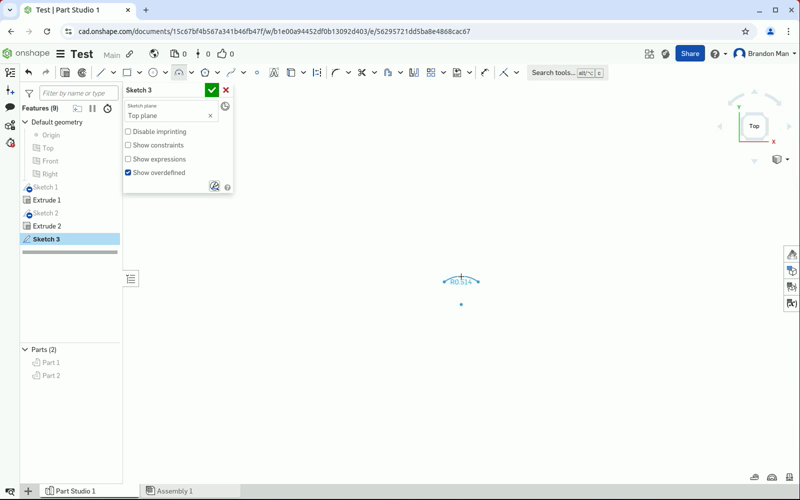
scroll(-6)
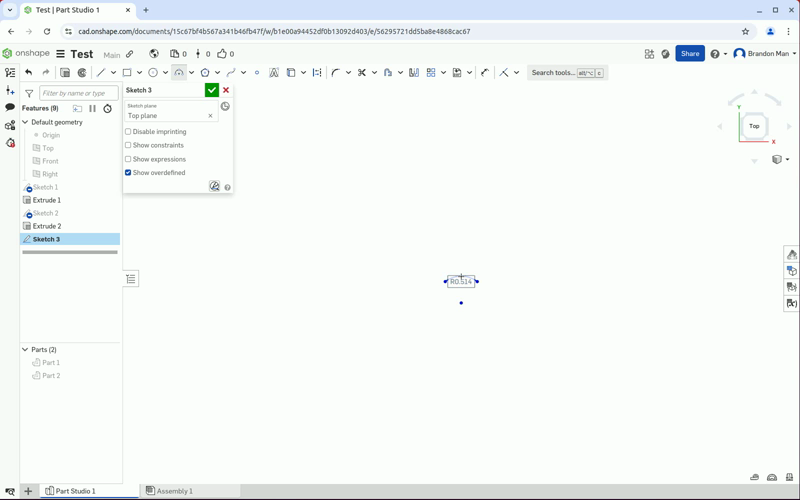
scroll(-6)
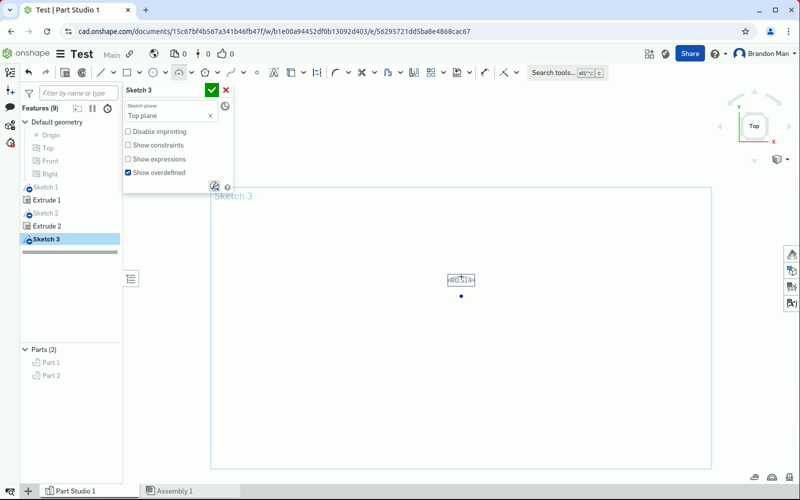
scroll(-6)
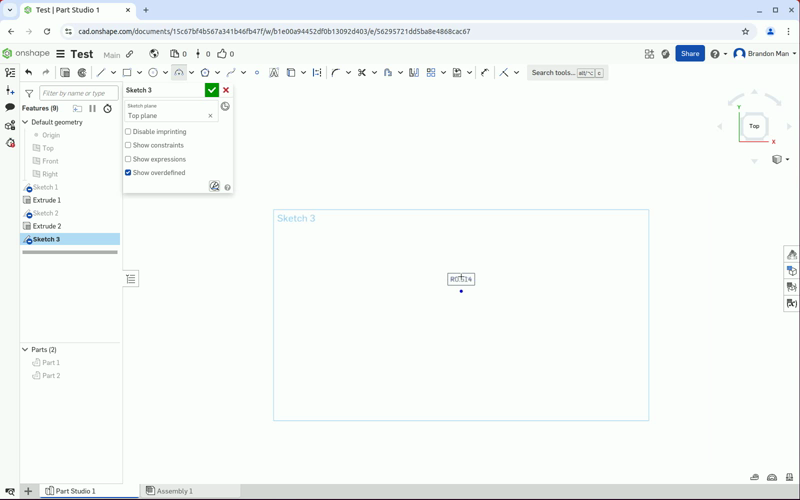
scroll(-6)
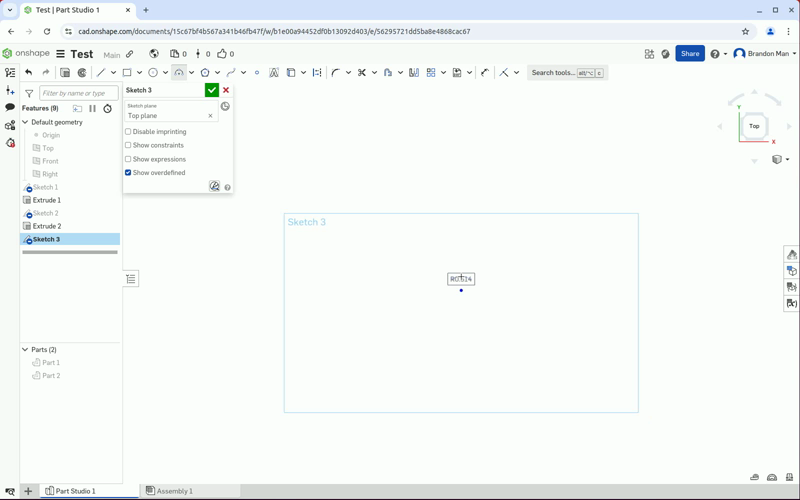
scroll(-6)
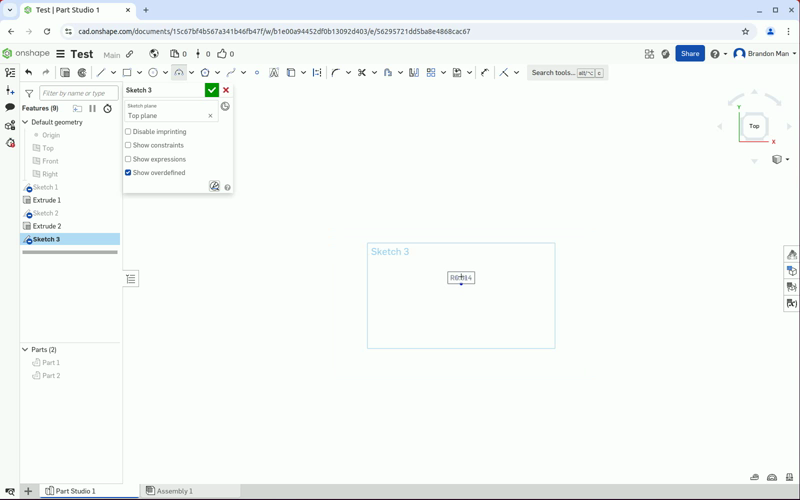
scroll(-6)
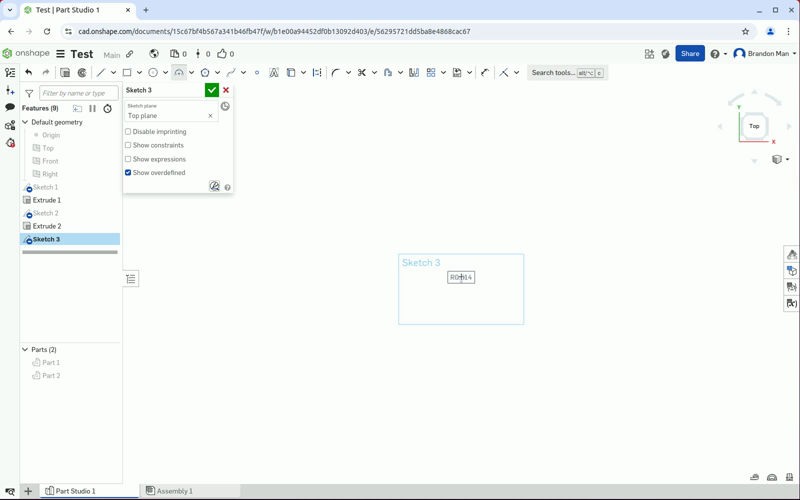
scroll(-6)
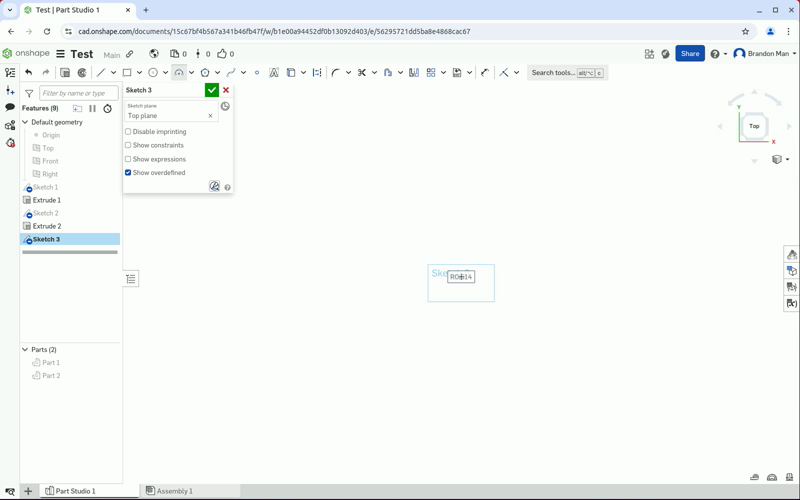
key_up(shift)
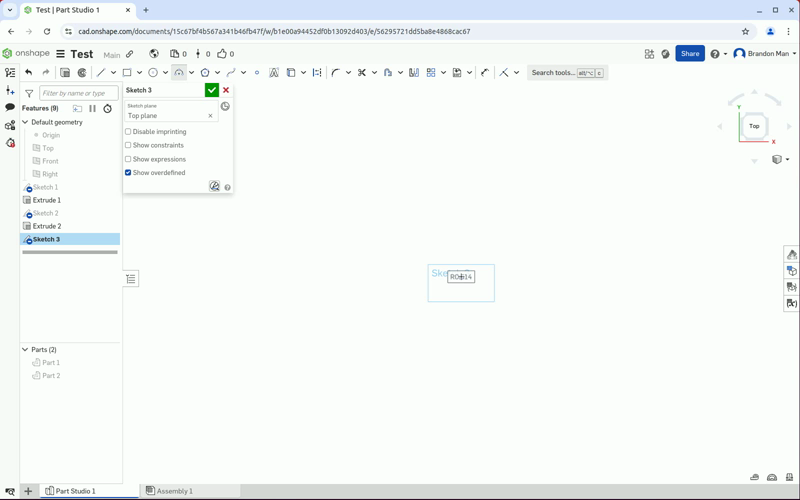
key(esc)
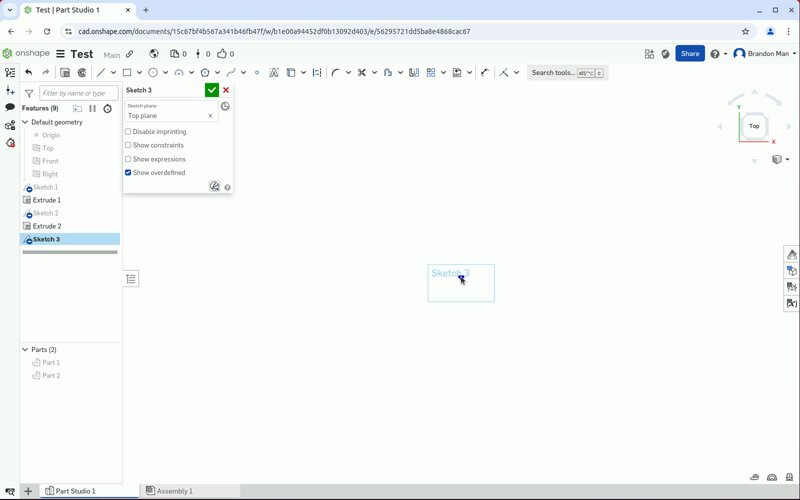
key(l)
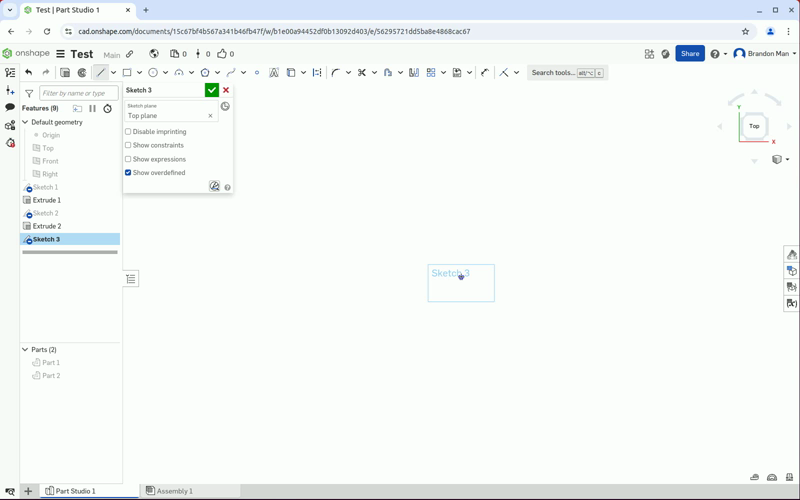
mouse_move(462, 276)
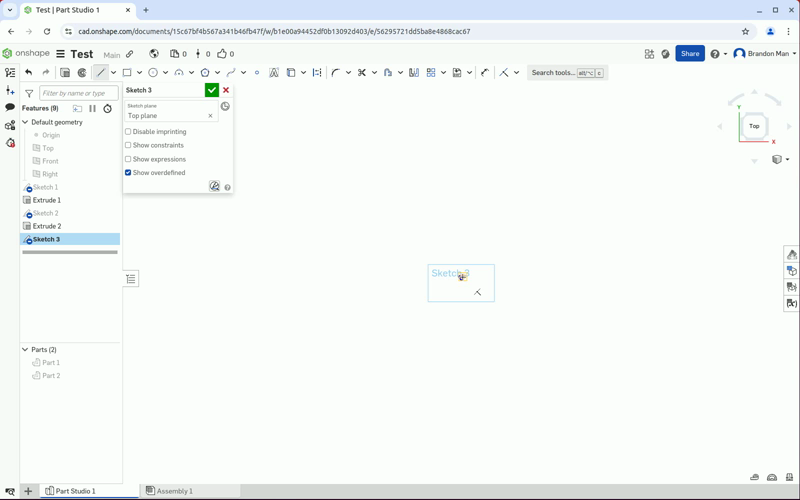
scroll(6)
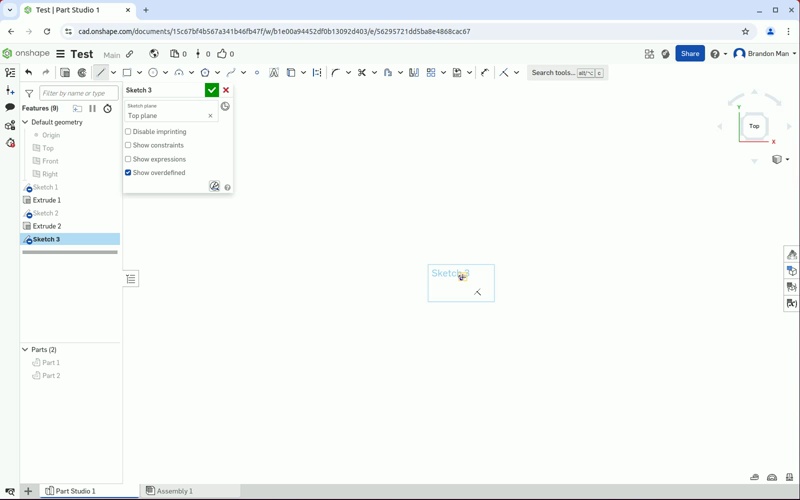
scroll(6)
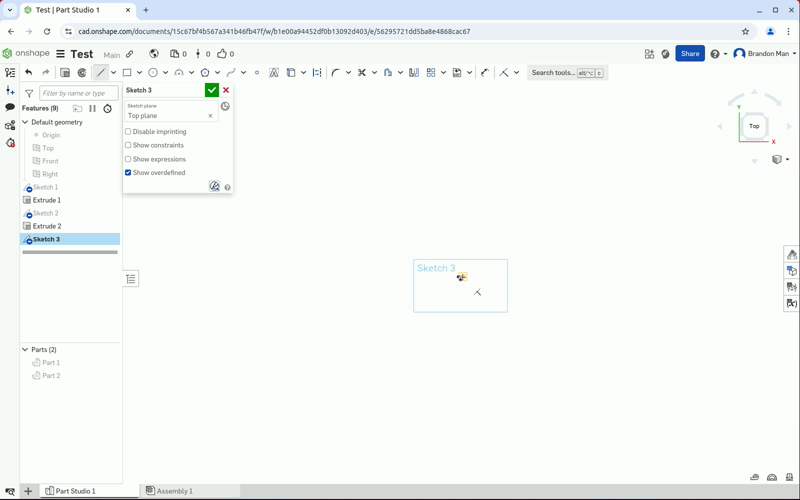
scroll(6)
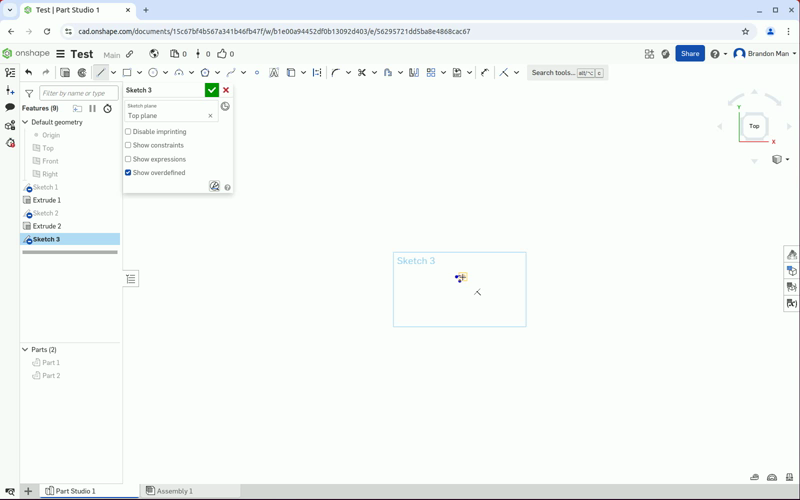
scroll(6)
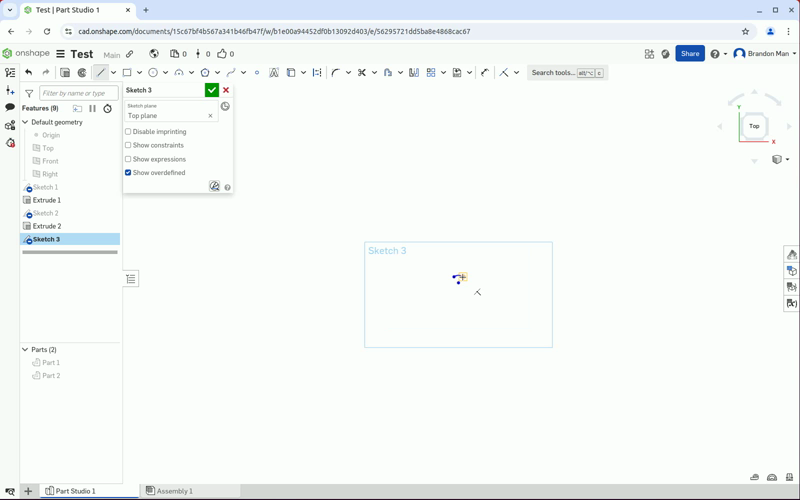
scroll(6)
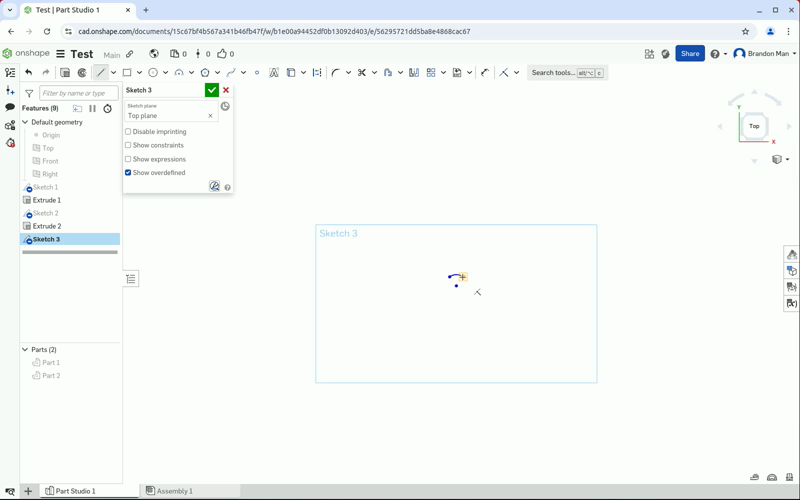
scroll(6)
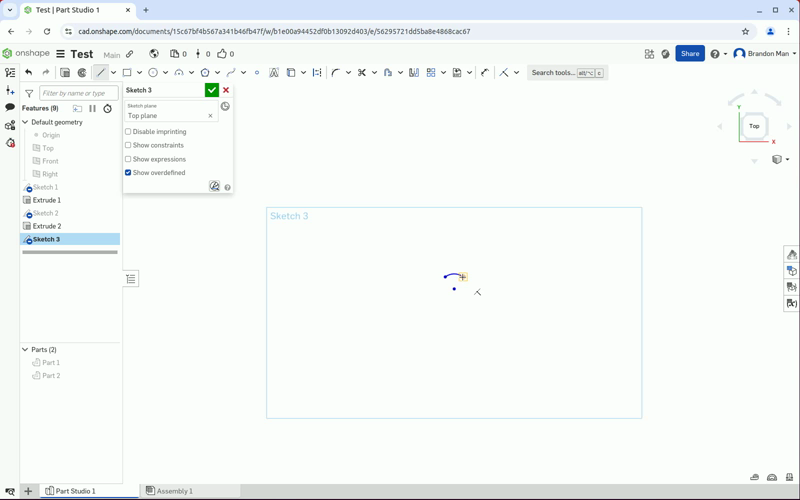
scroll(6)
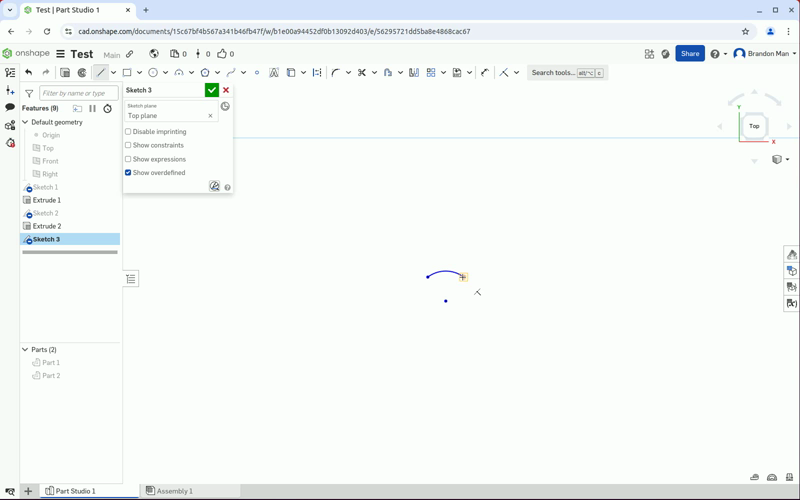
click(462, 276)
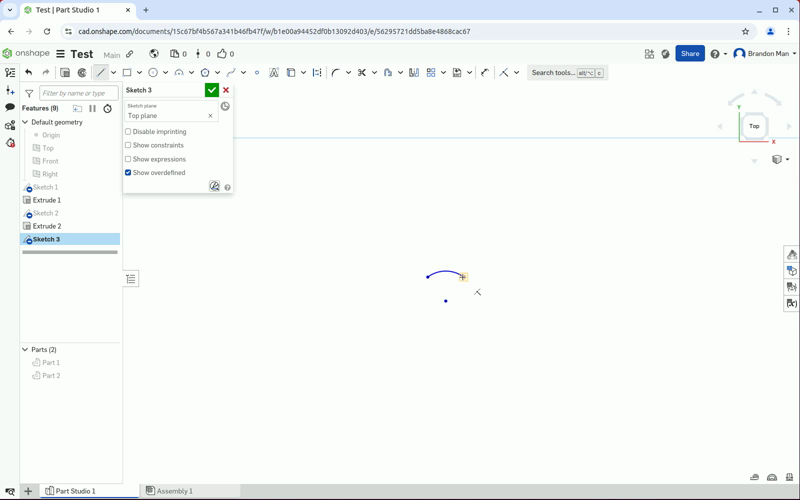
scroll(-6)
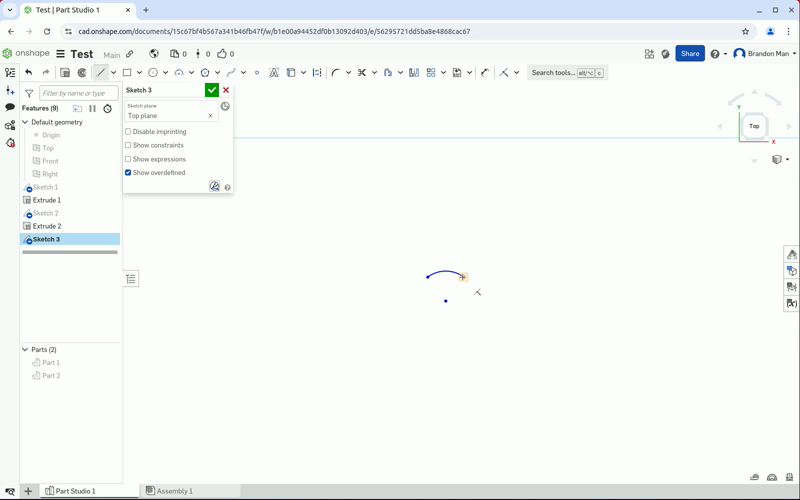
scroll(-6)
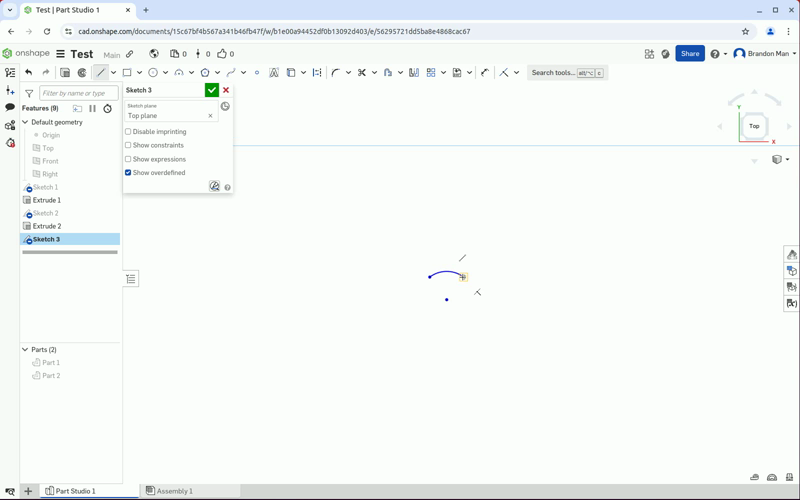
scroll(-6)
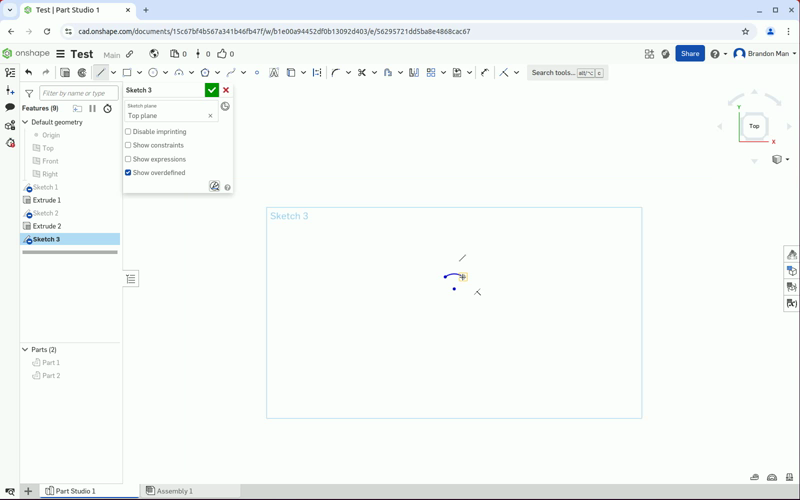
scroll(-6)
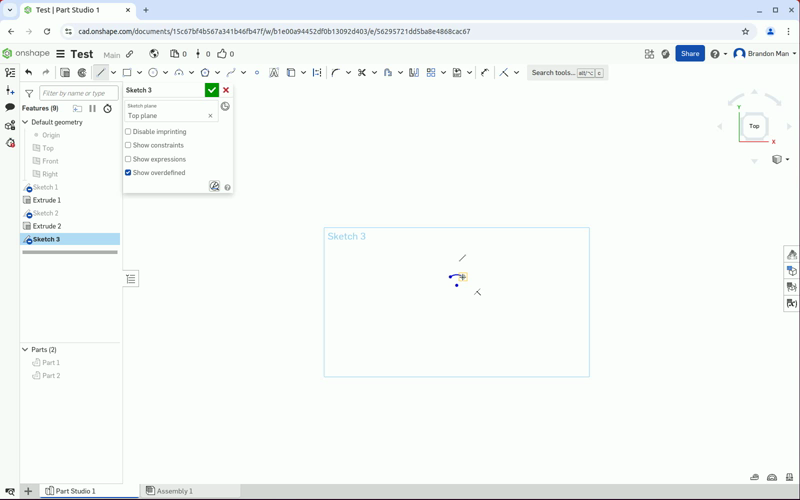
scroll(-6)
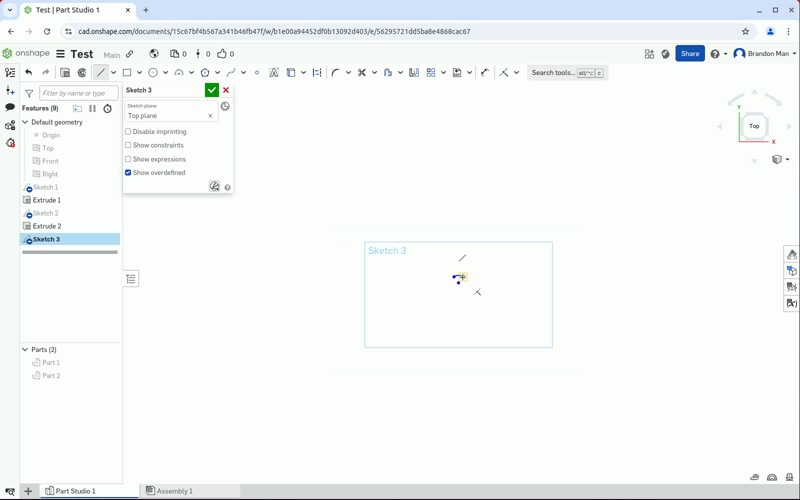
scroll(-6)
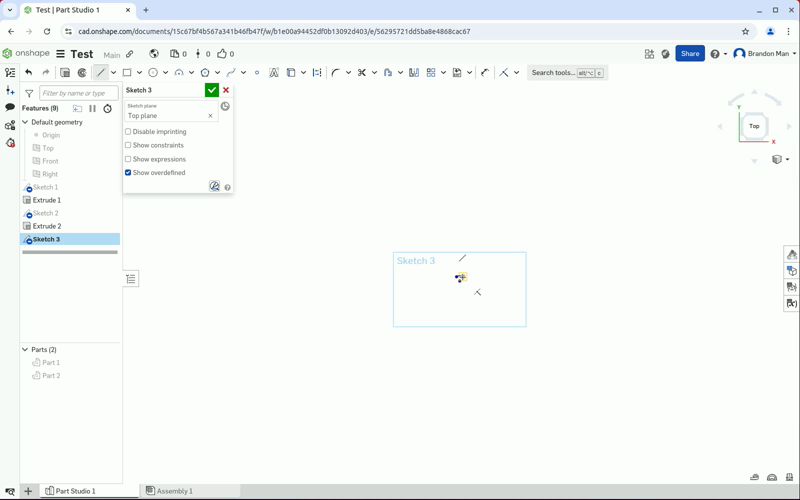
scroll(-6)
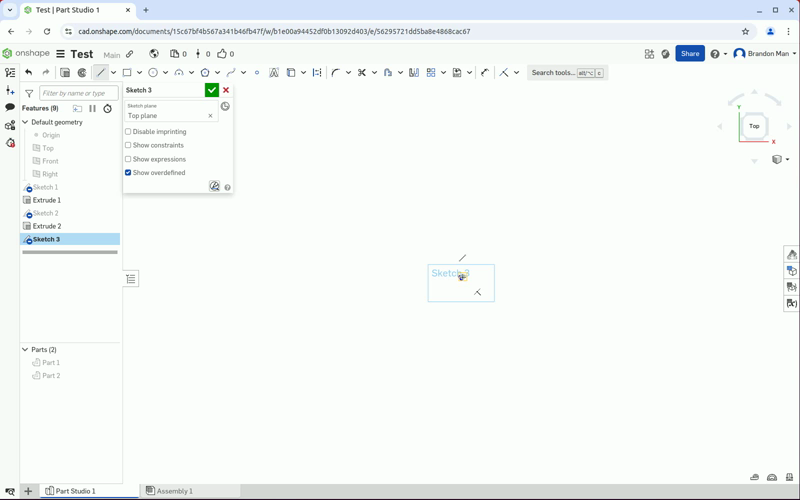
key_down(shift)
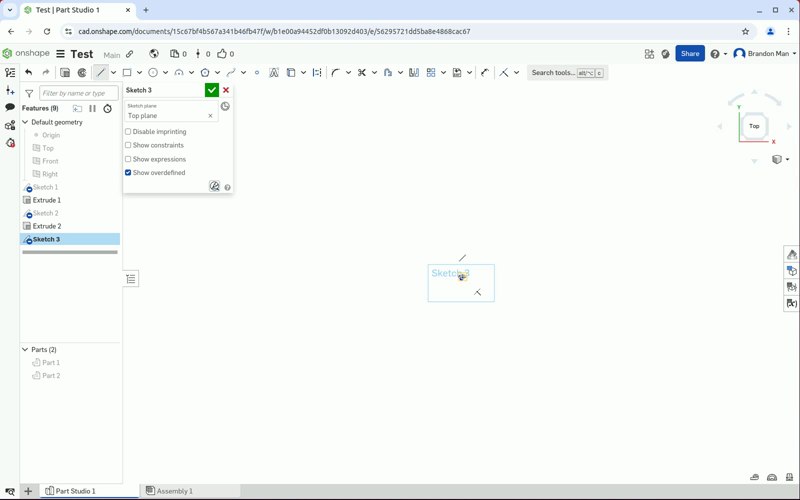
mouse_move(492, 276)
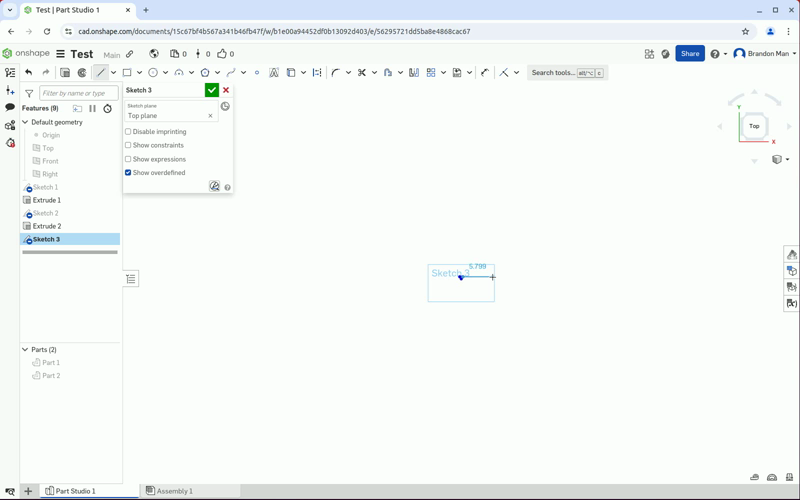
mouse_move(462, 231)
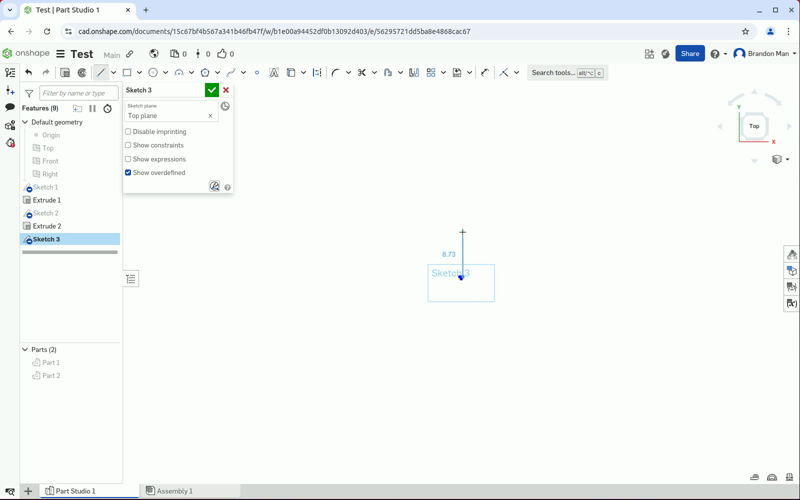
click(462, 231)
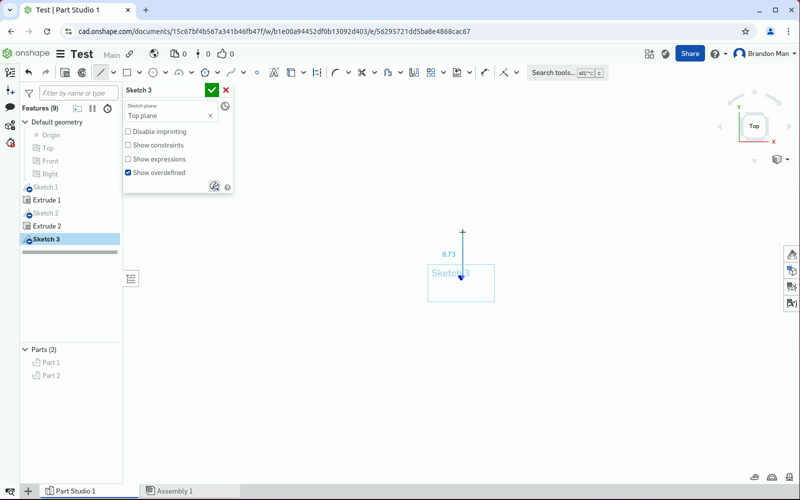
key_up(shift)
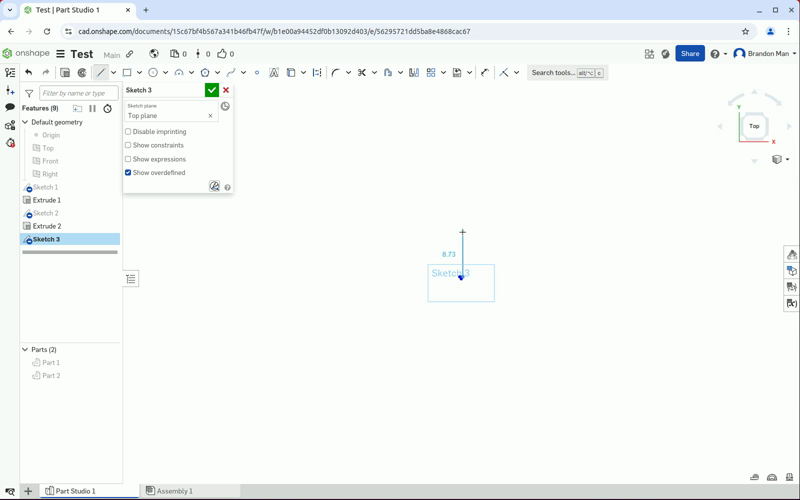
key_down(shift)
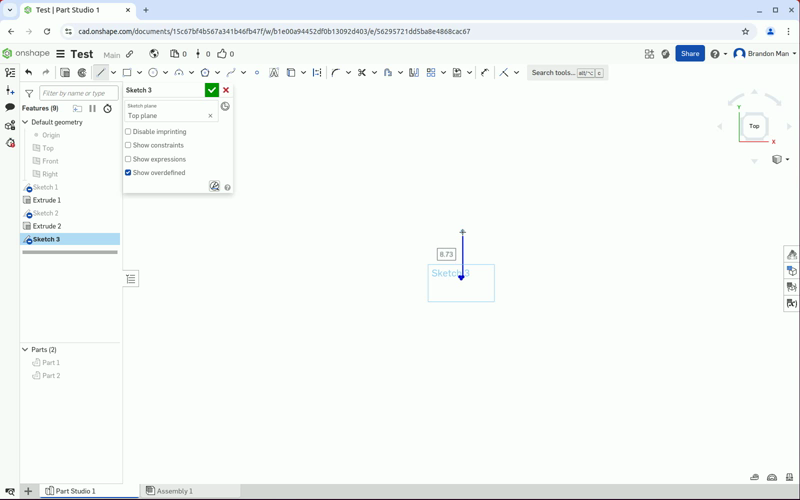
mouse_move(492, 231)
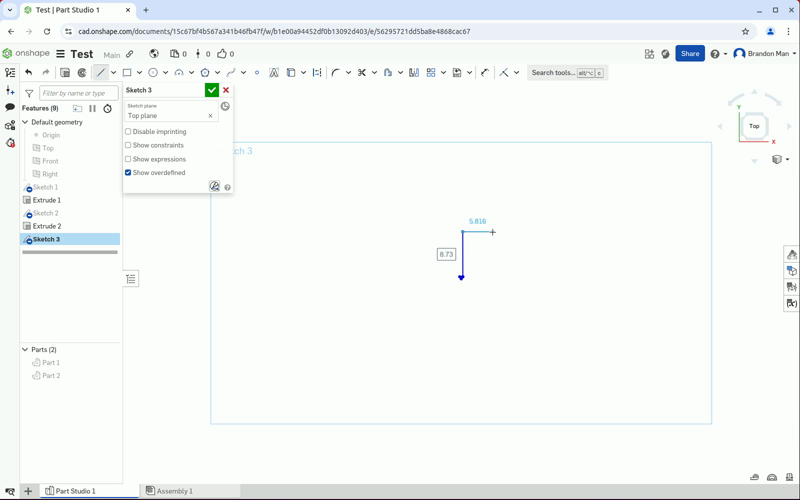
mouse_move(460, 231)
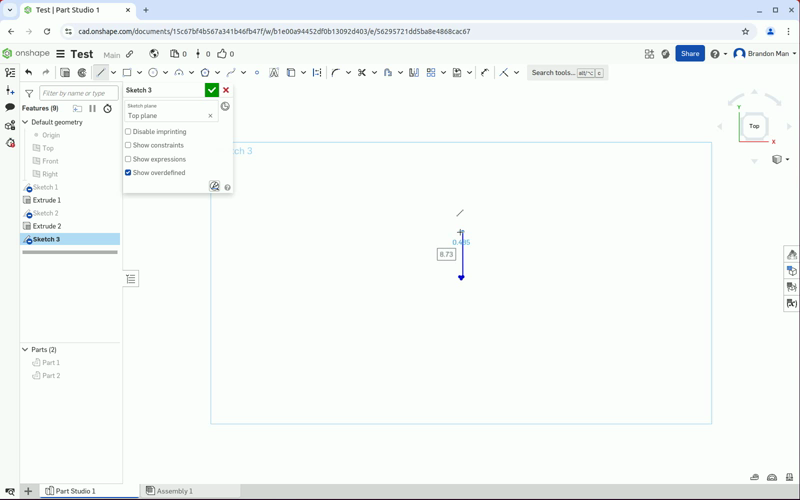
scroll(6)
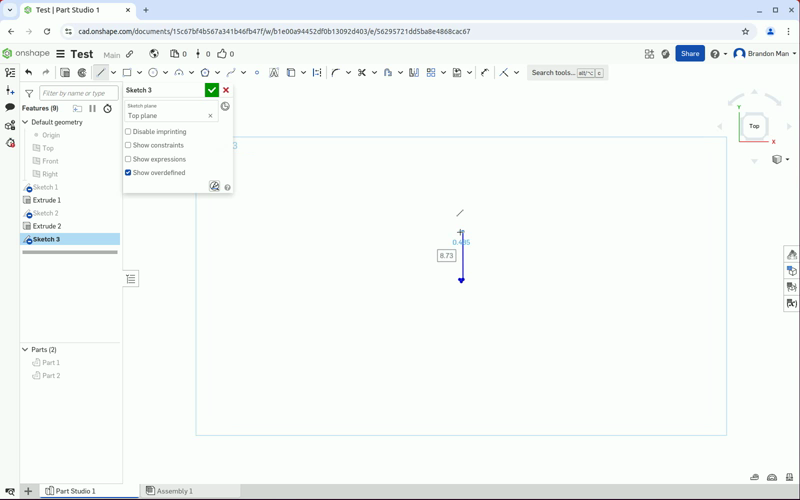
scroll(6)
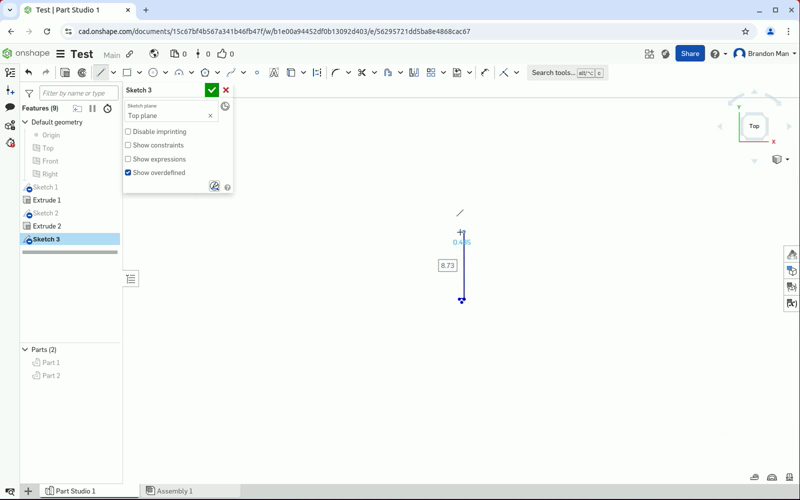
scroll(6)
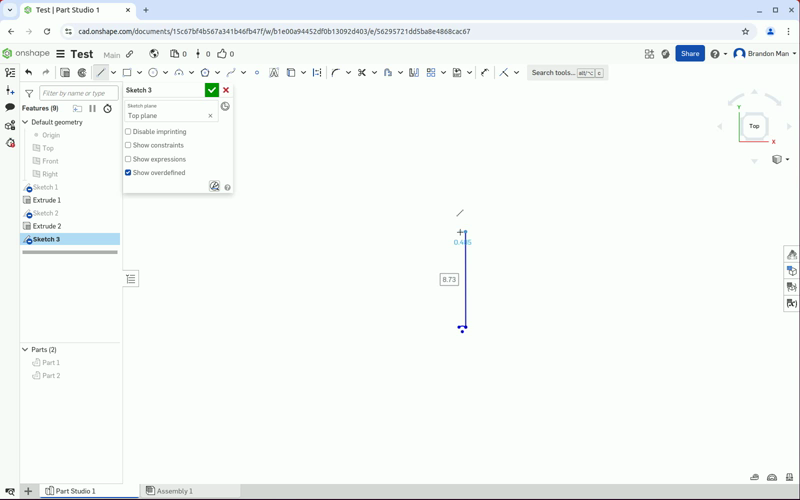
scroll(6)
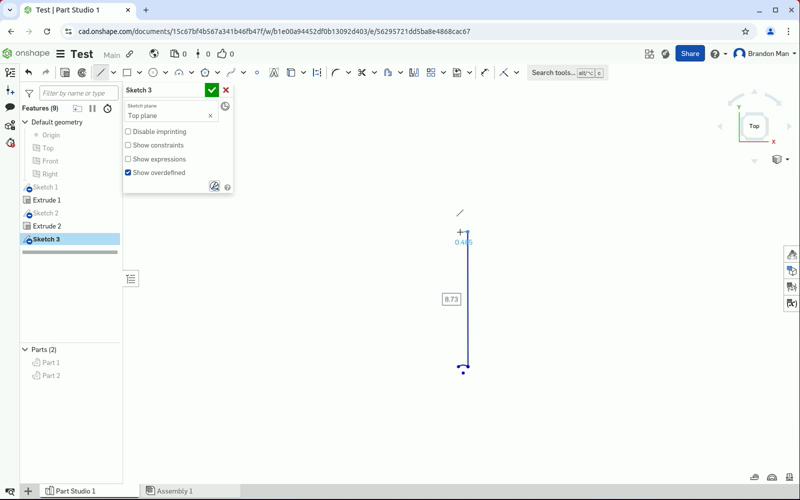
scroll(6)
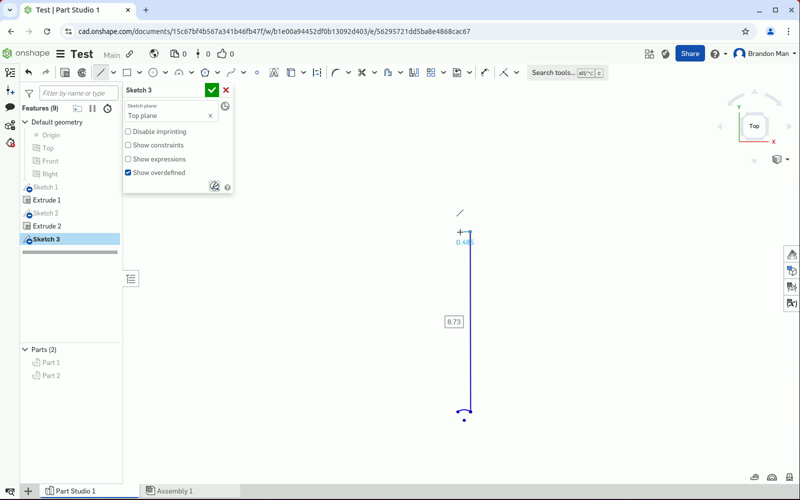
scroll(6)
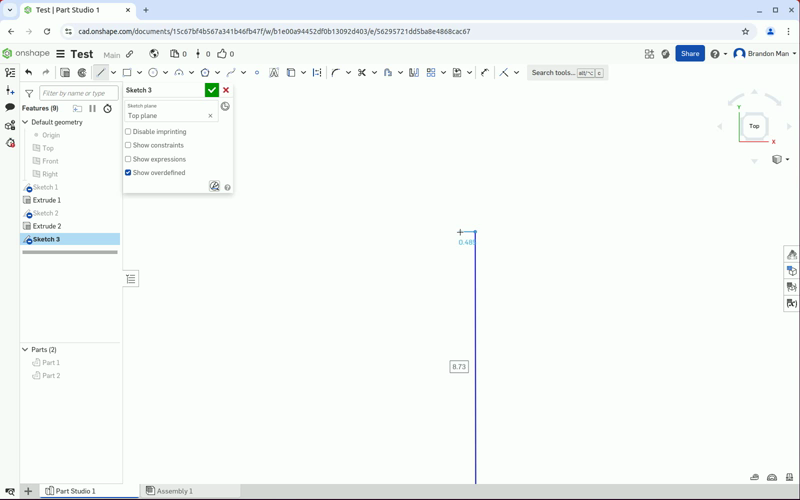
scroll(6)
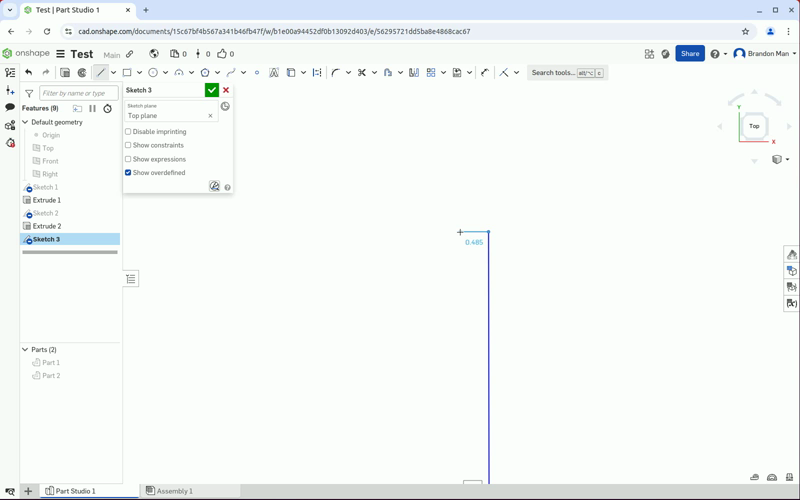
click(460, 231)
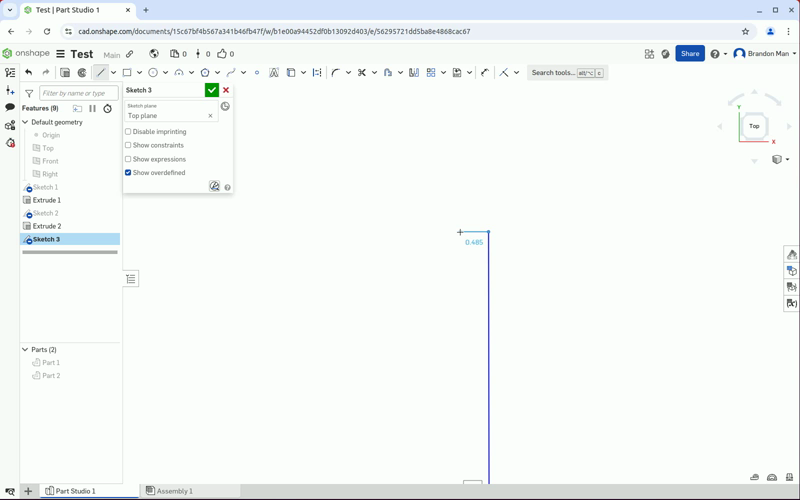
scroll(-6)
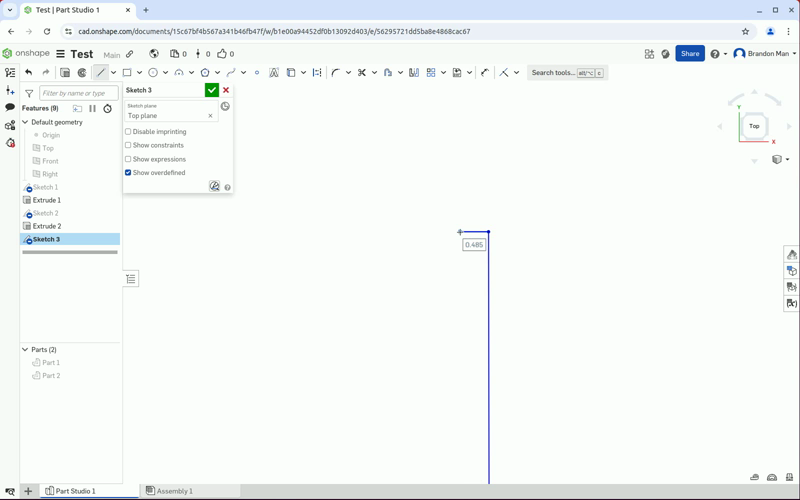
scroll(-6)
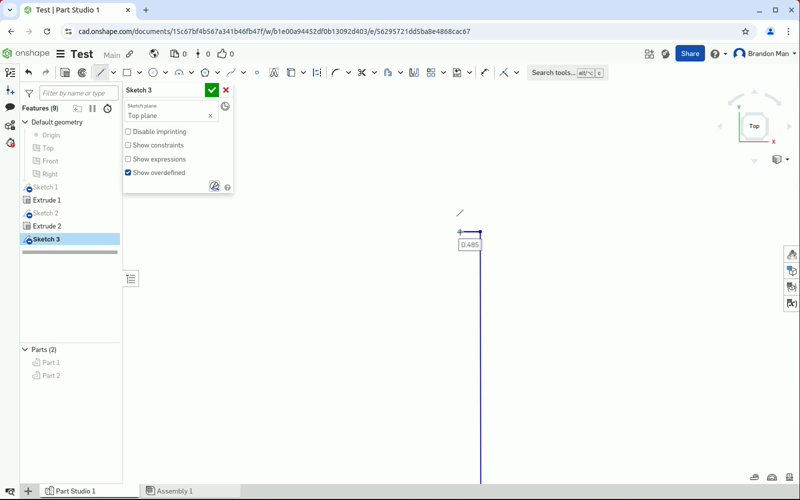
scroll(-6)
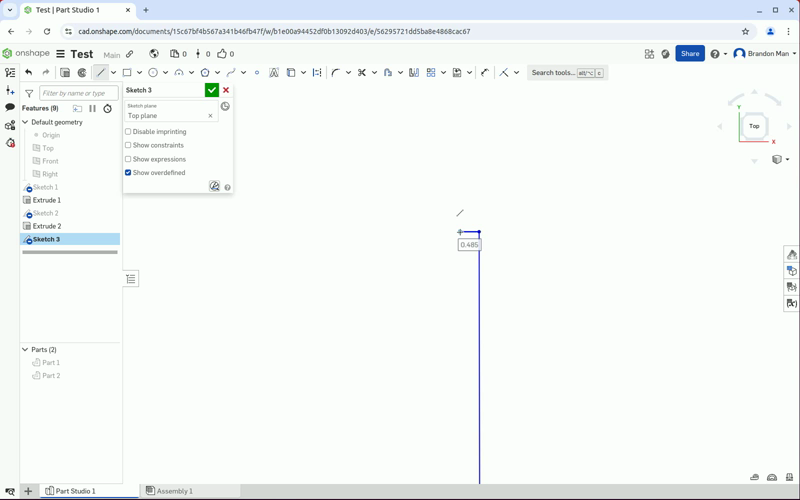
scroll(-6)
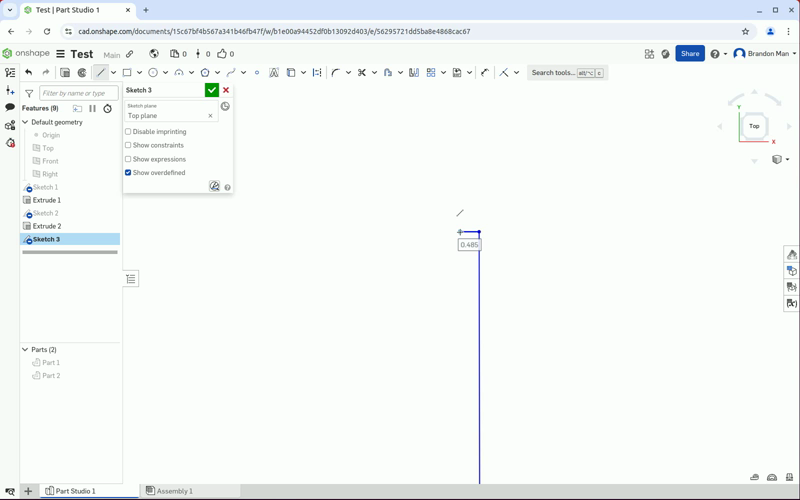
scroll(-6)
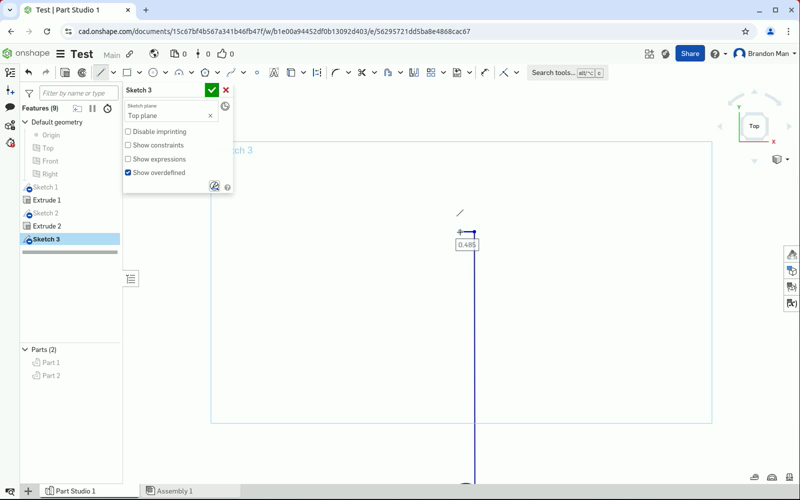
scroll(-6)
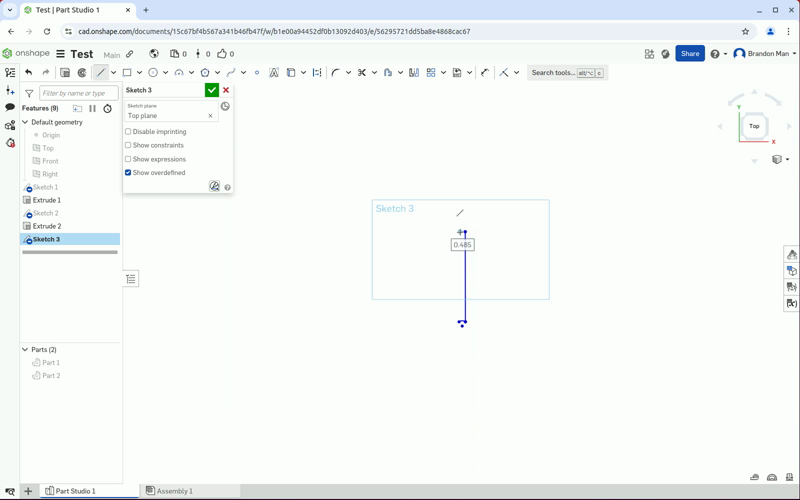
scroll(-6)
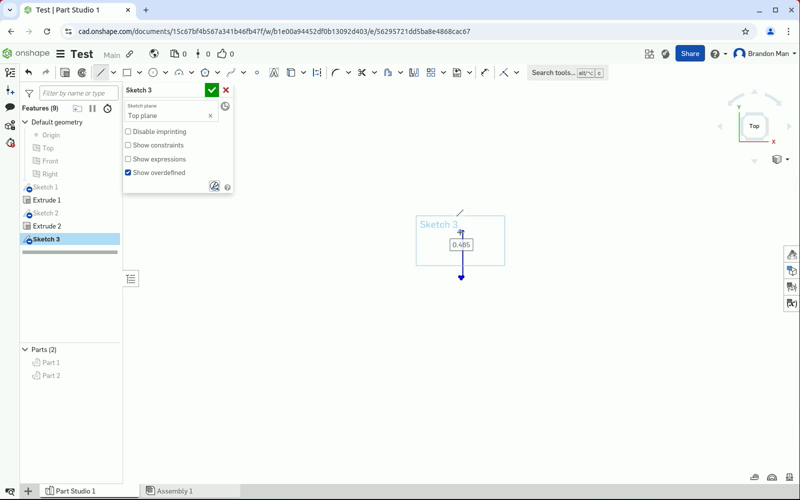
key_up(shift)
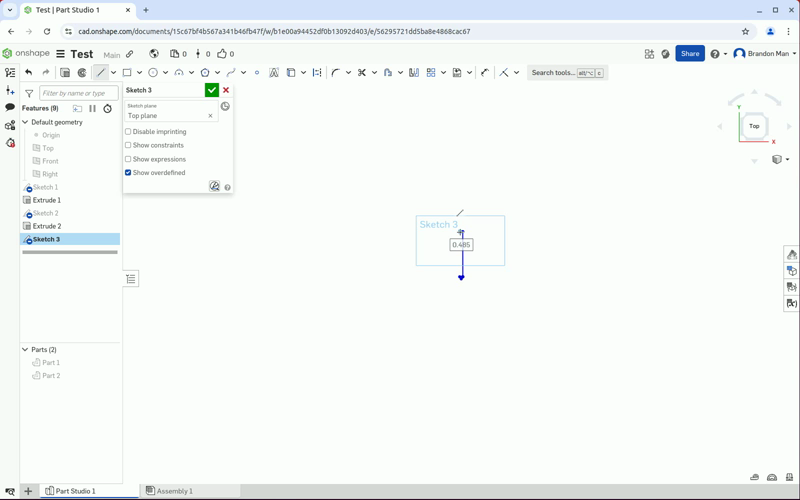
mouse_move(490, 231)
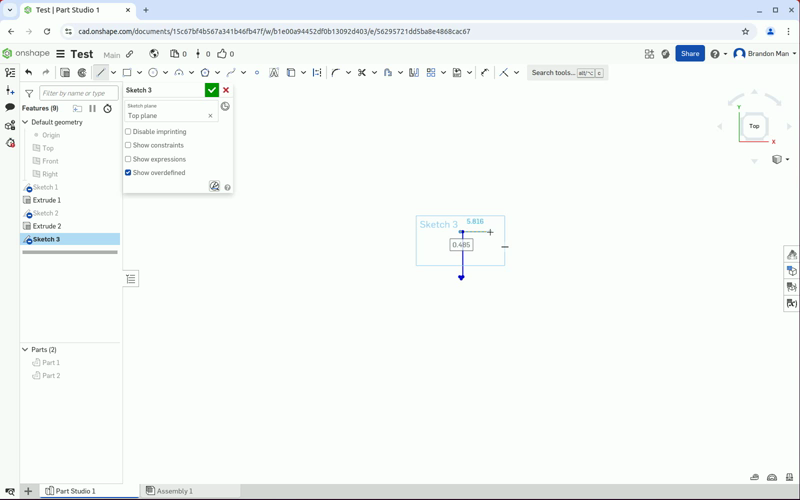
key_down(shift)
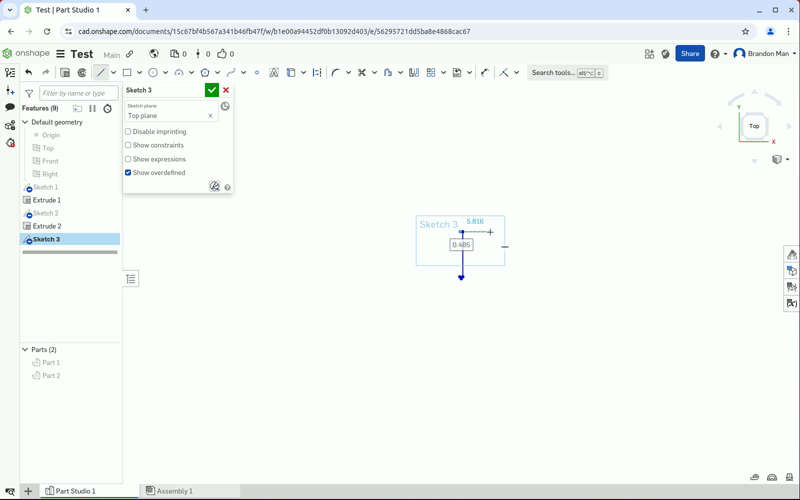
mouse_move(459, 276)
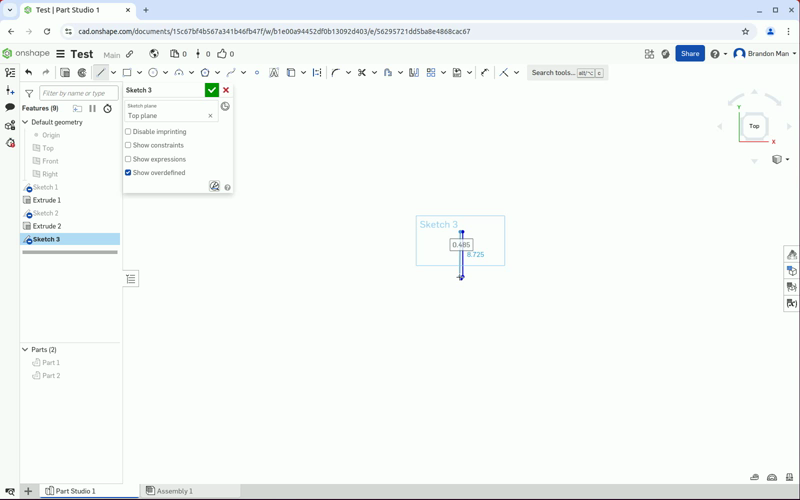
scroll(6)
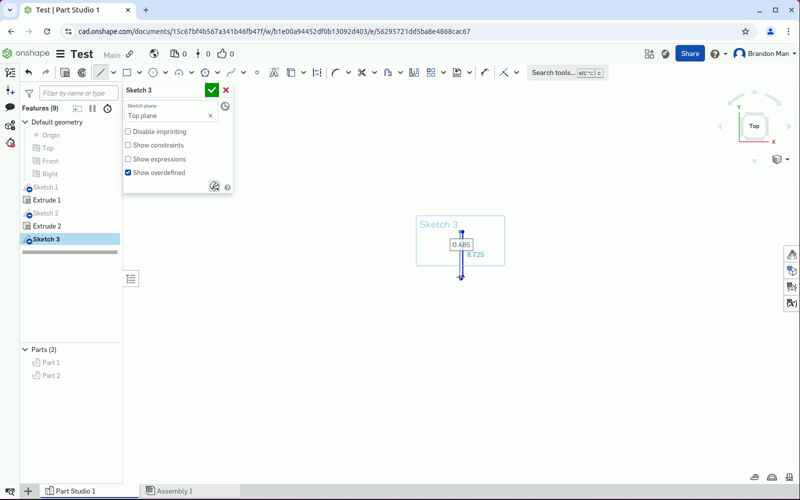
scroll(6)
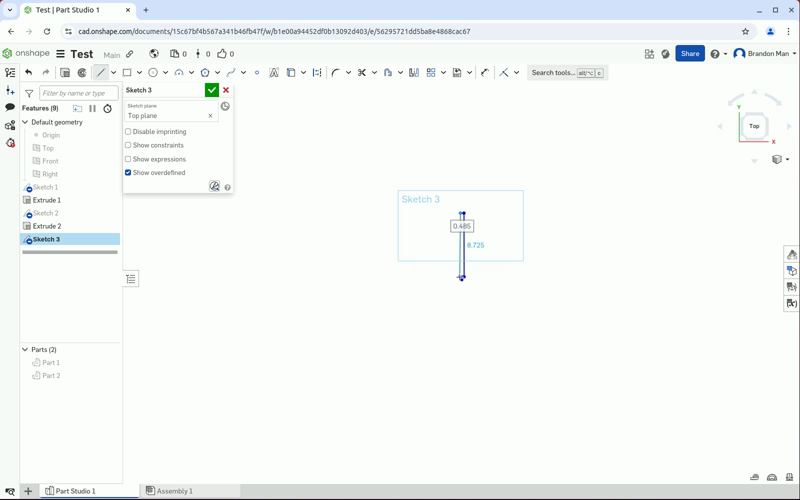
scroll(6)
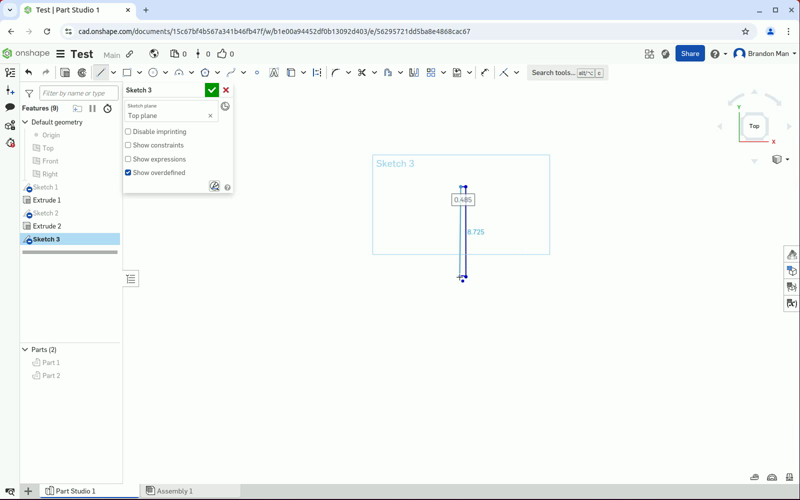
scroll(6)
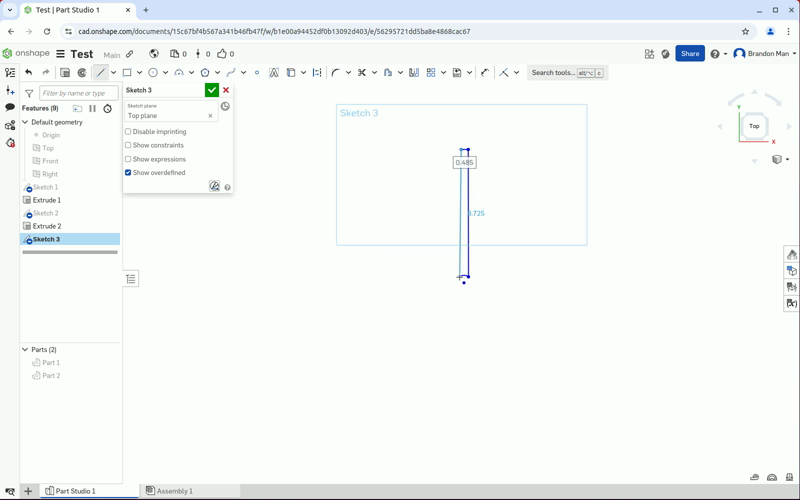
scroll(6)
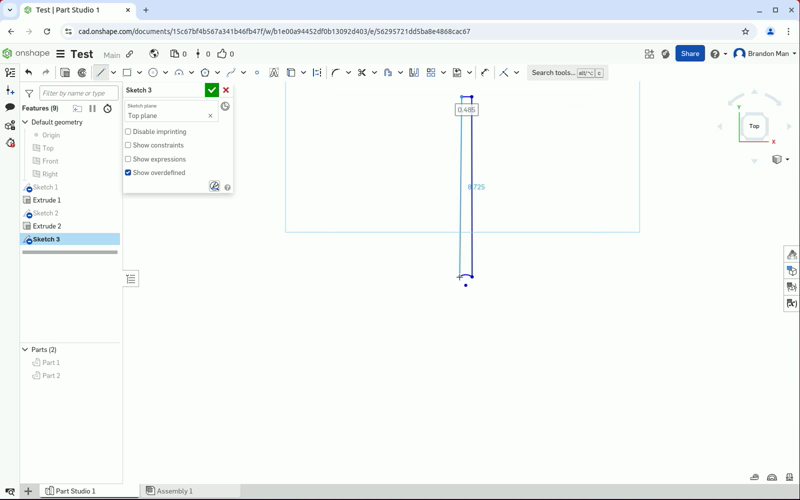
scroll(6)
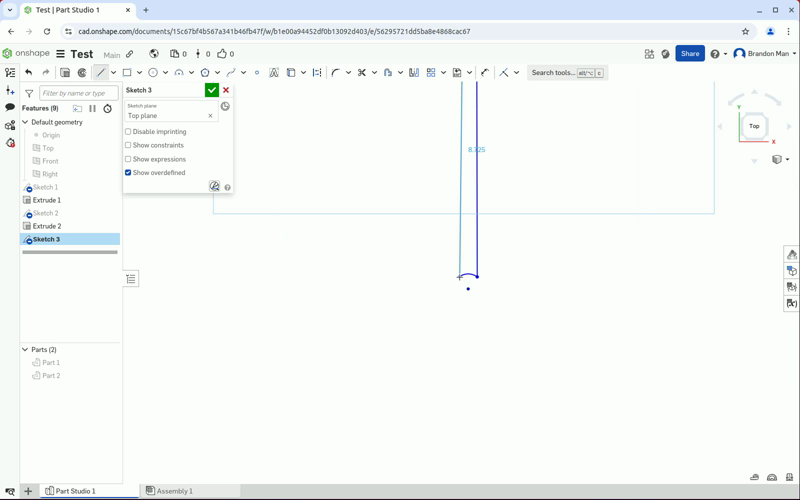
scroll(6)
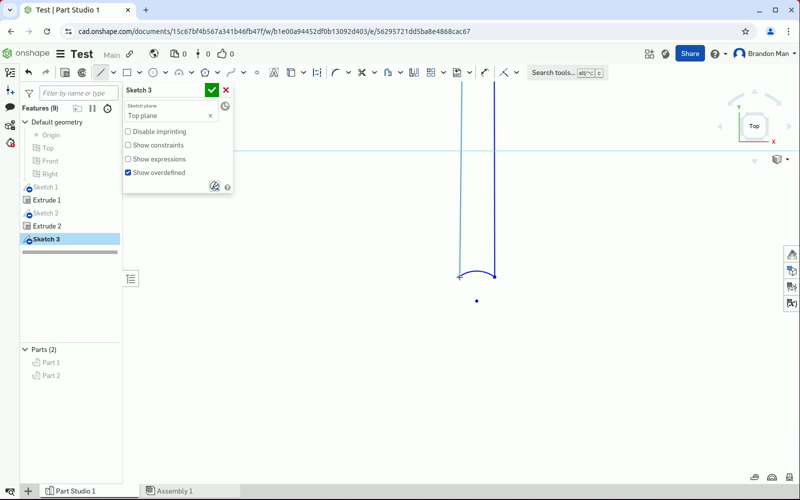
key_up(shift)
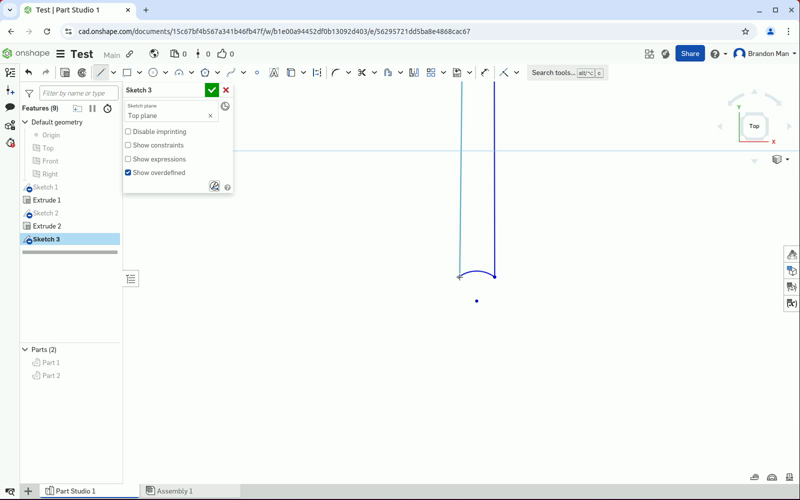
click(459, 276)
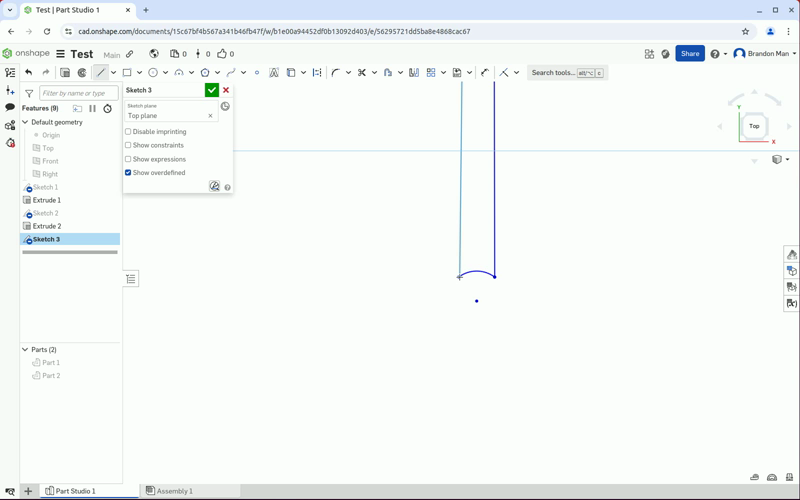
scroll(-6)
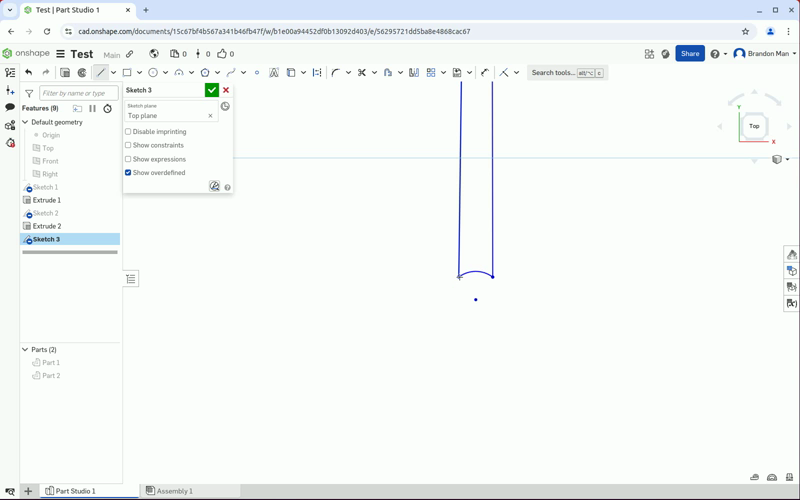
scroll(-6)
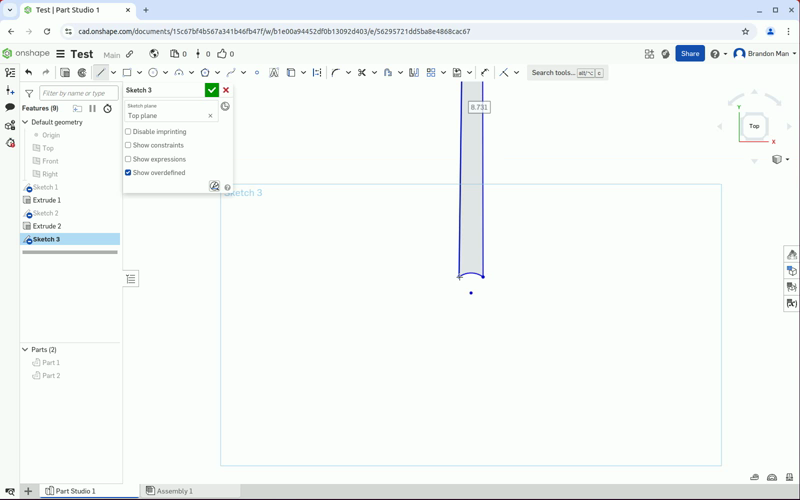
scroll(-6)
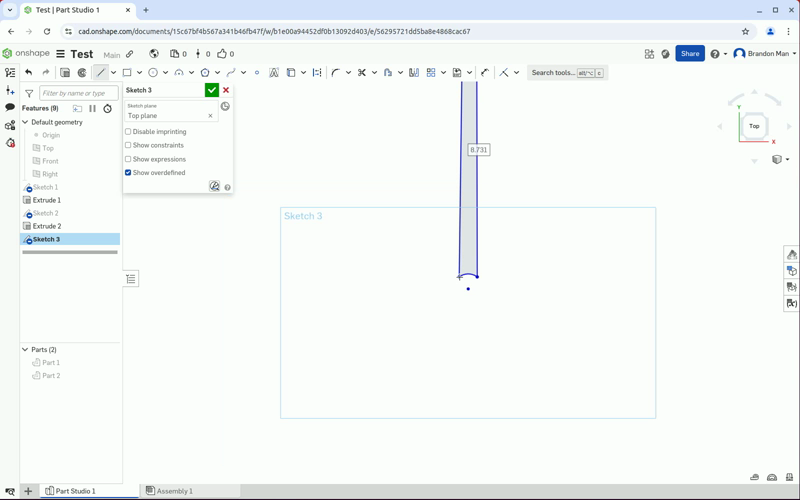
scroll(-6)
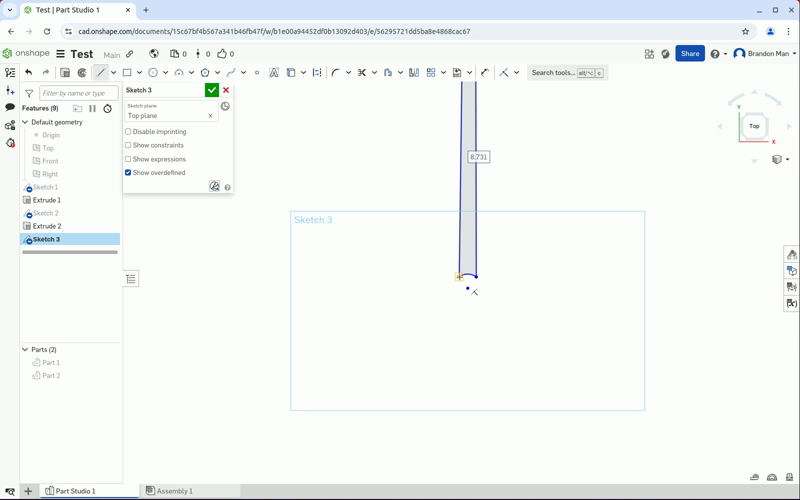
scroll(-6)
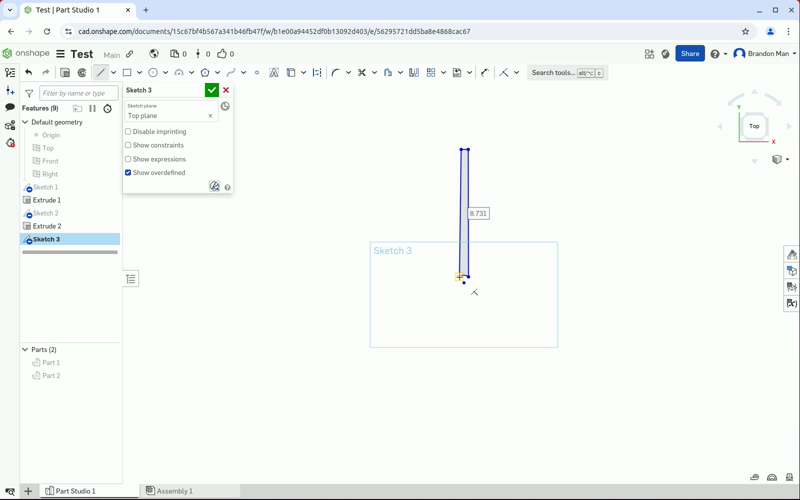
scroll(-6)
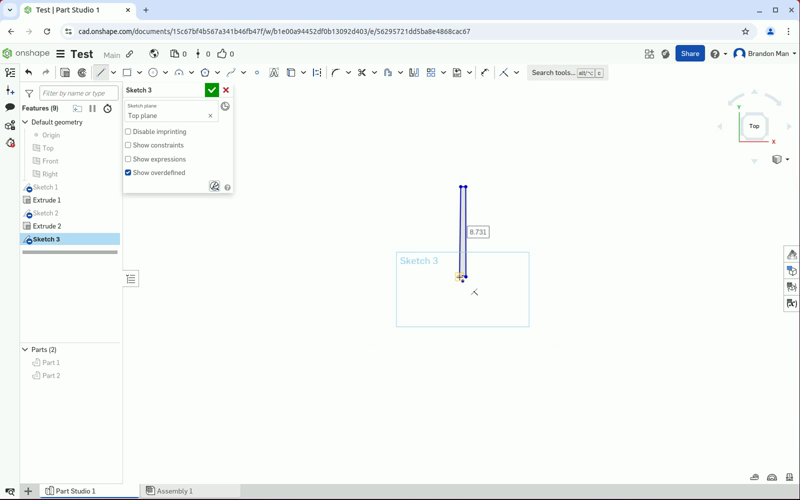
scroll(-6)
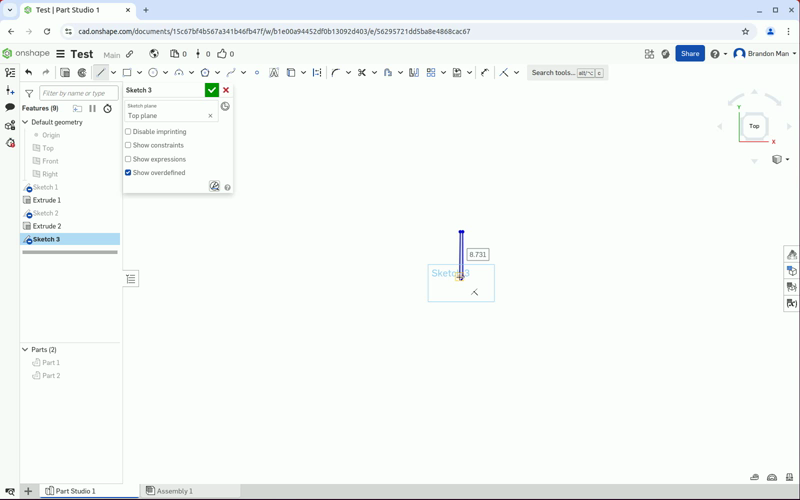
key(esc)
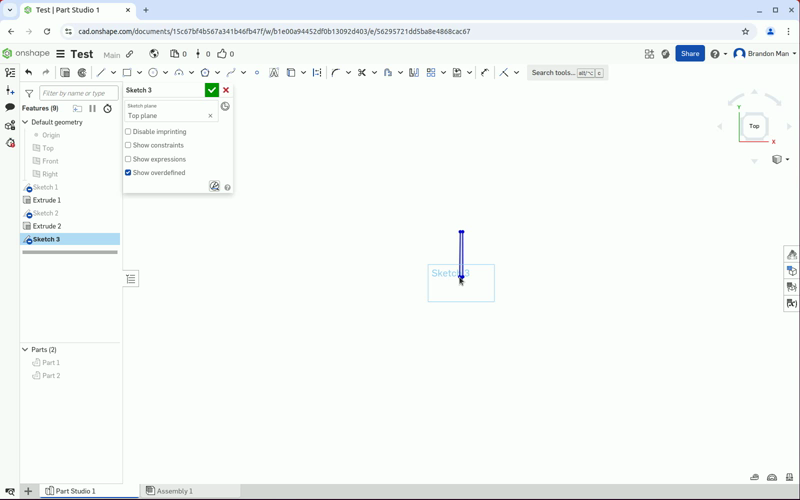
mouse_move(460, 247)
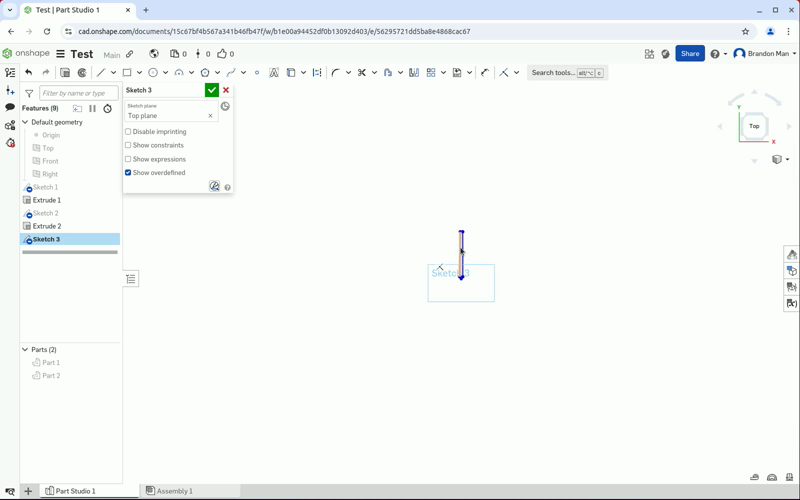
scroll(6)
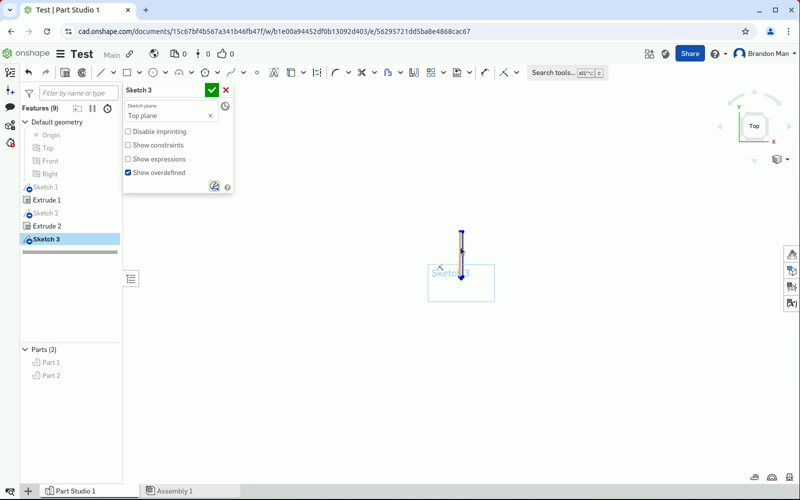
scroll(6)
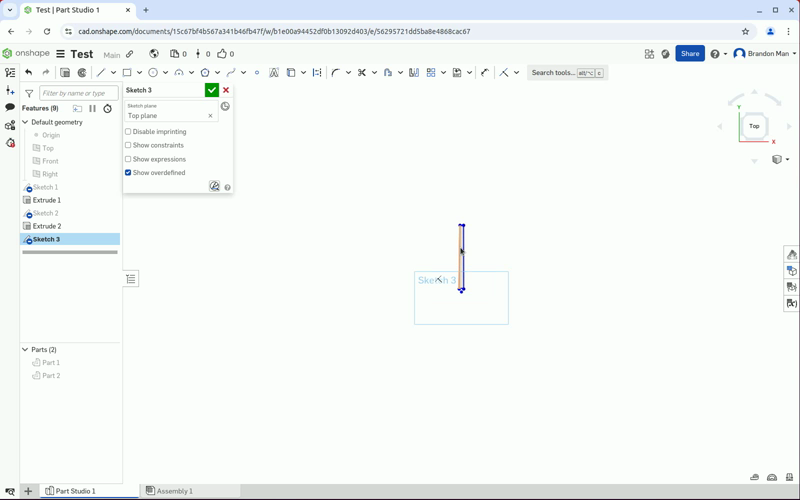
scroll(6)
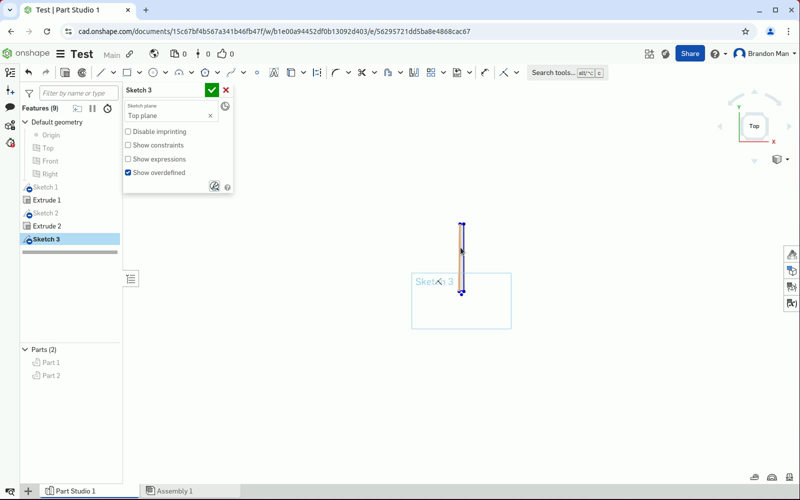
scroll(6)
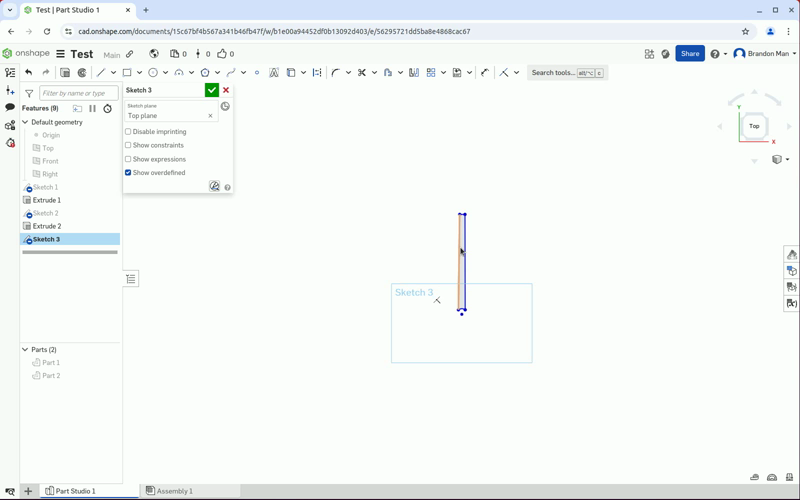
scroll(6)
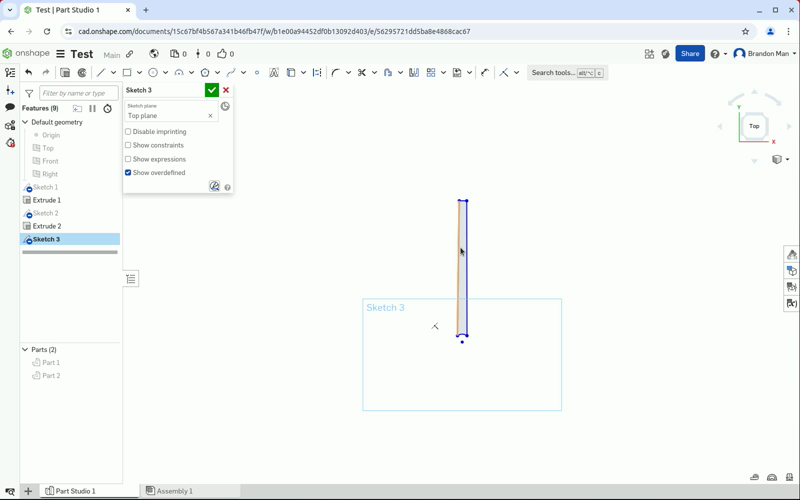
scroll(6)
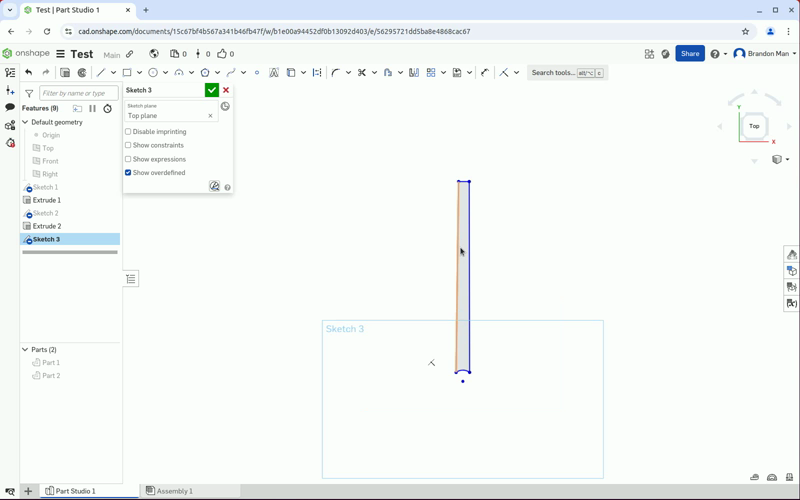
scroll(6)
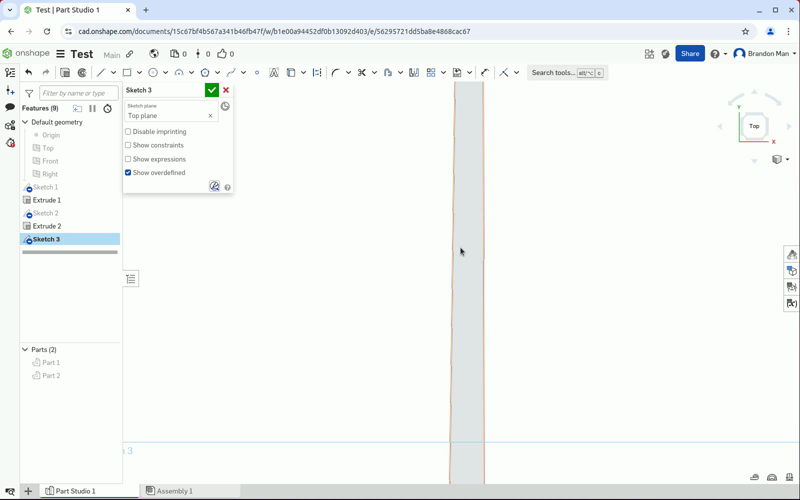
click(460, 247)
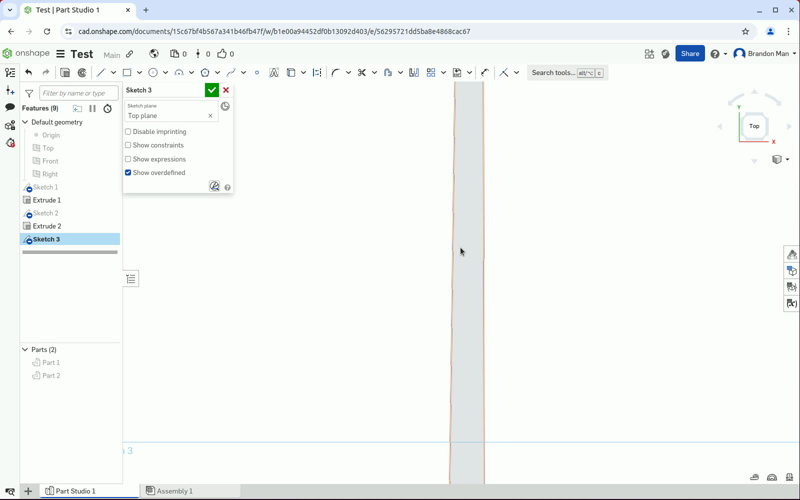
scroll(-6)
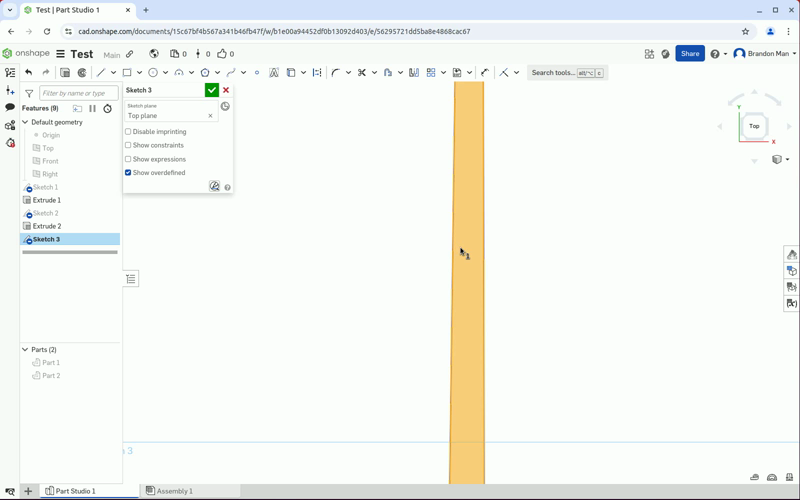
scroll(-6)
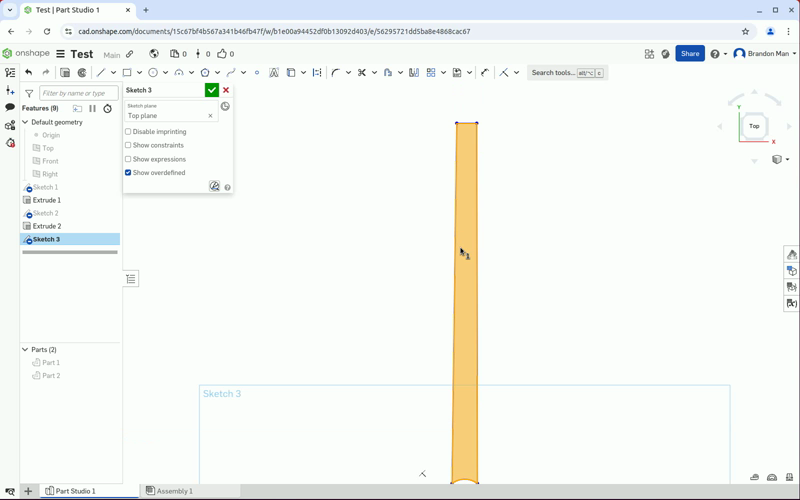
scroll(-6)
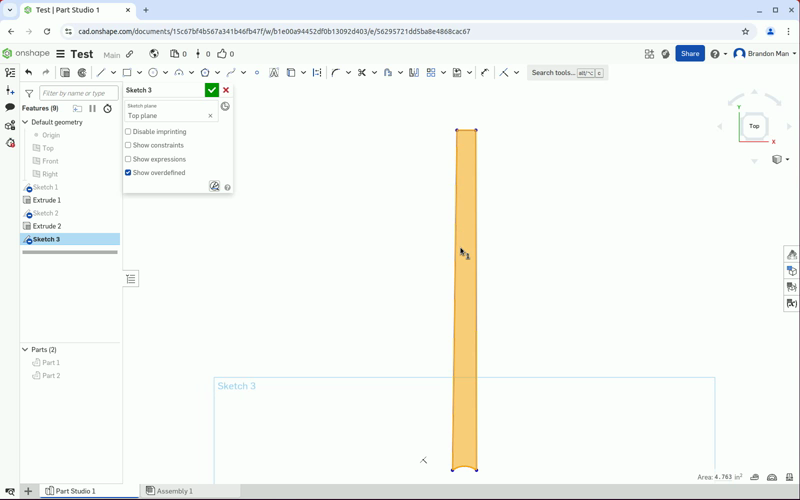
scroll(-6)
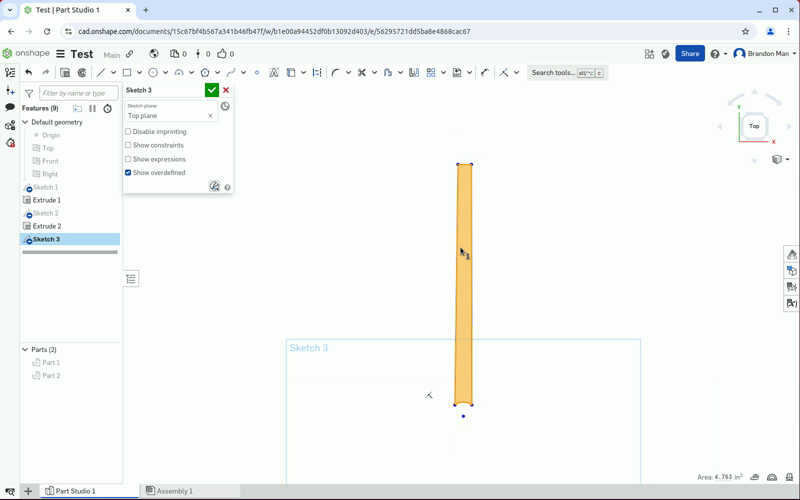
scroll(-6)
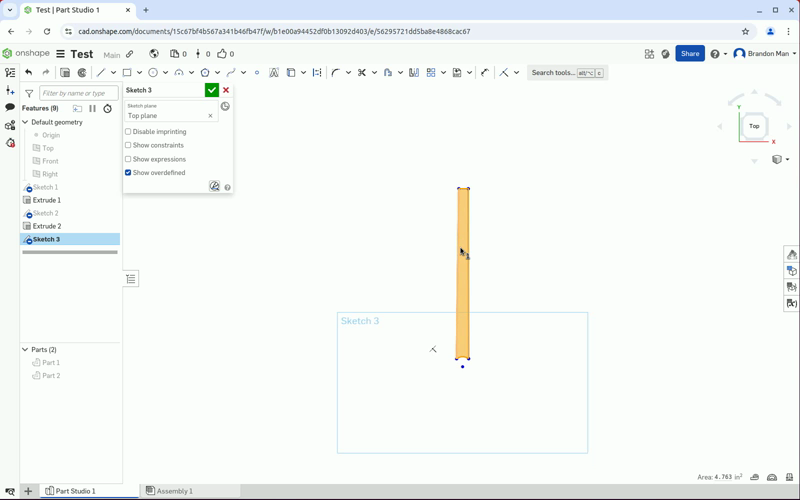
scroll(-6)
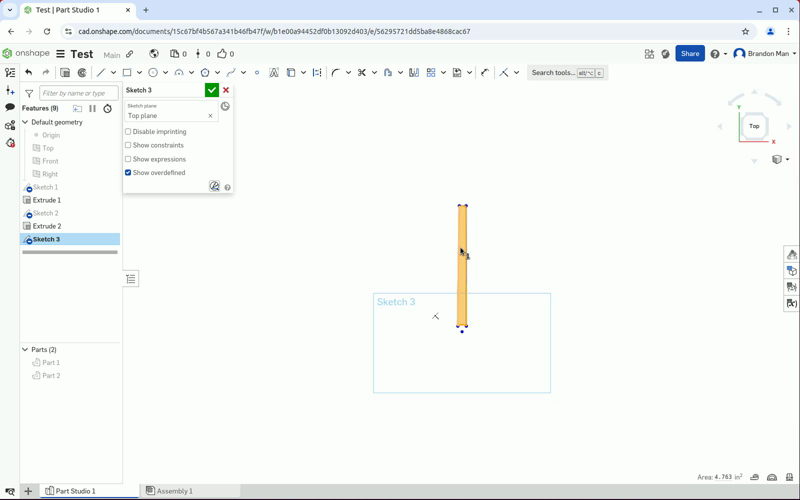
scroll(-6)
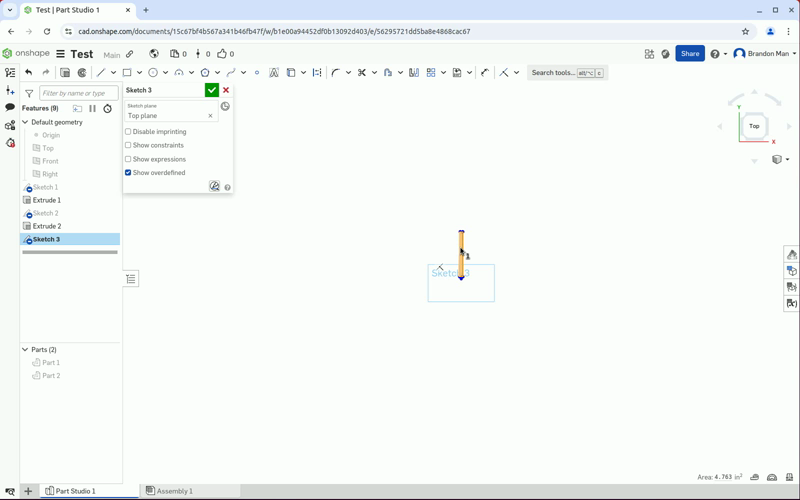
mouse_move(73, 352)
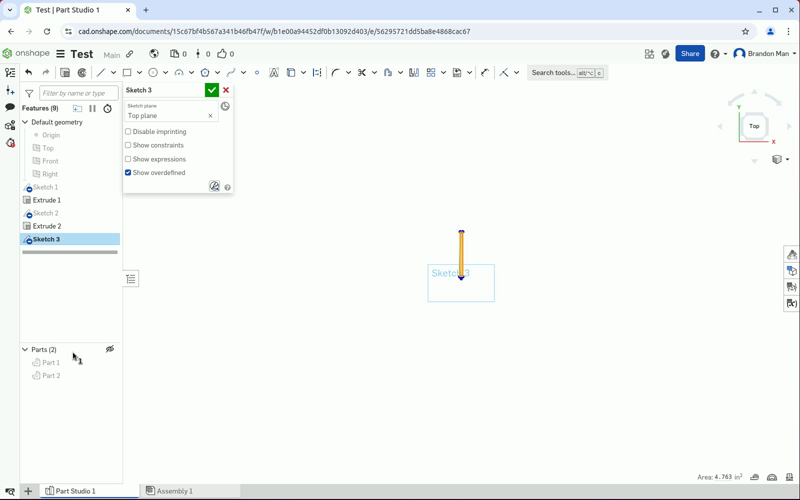
key(shift+y)
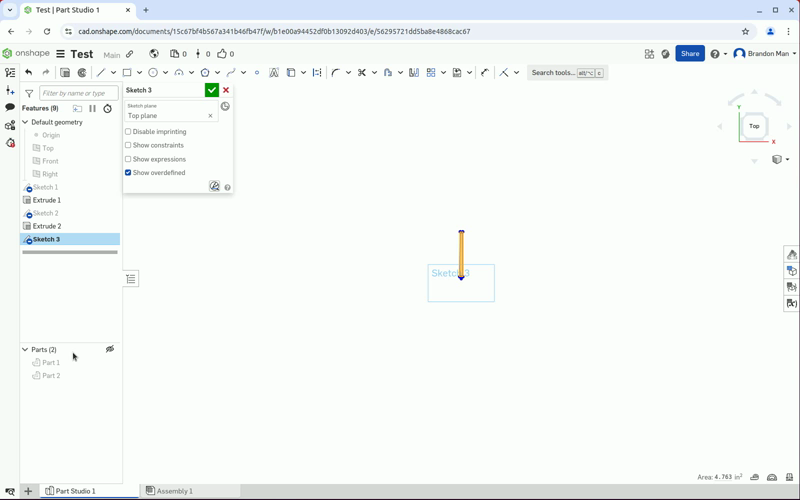
key(shift+e)
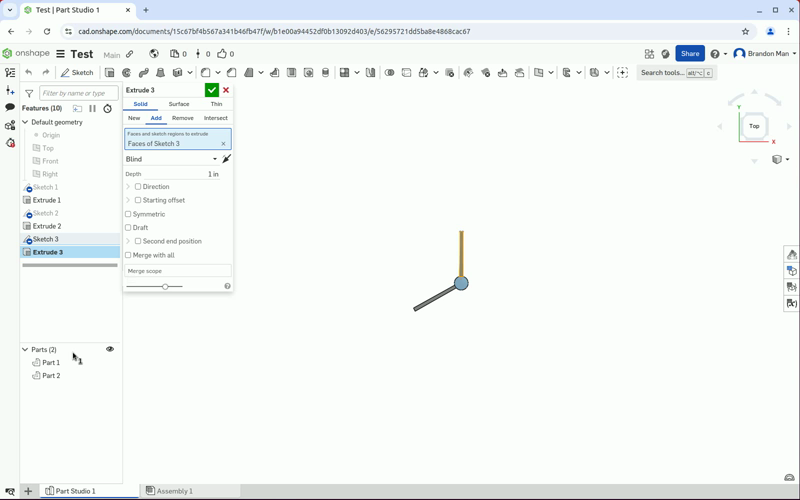
mouse_move(143, 106)
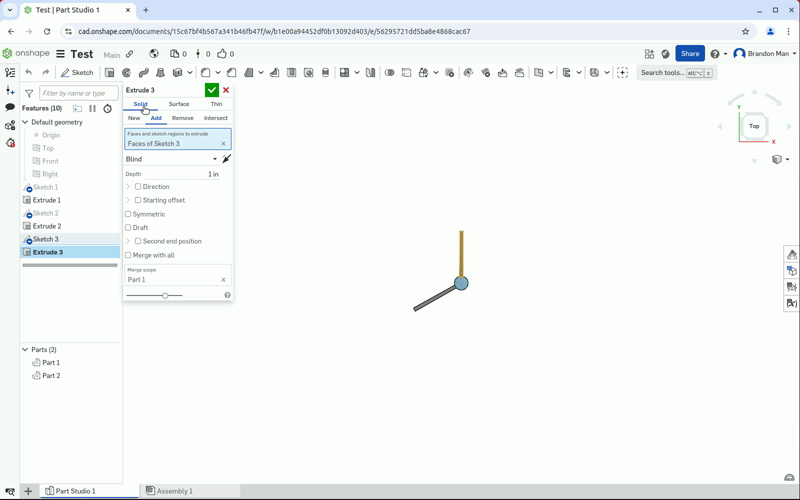
click(143, 106)
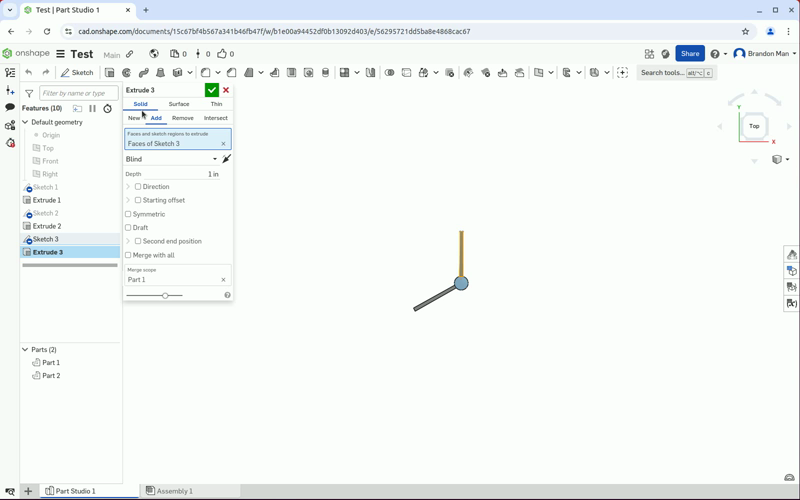
mouse_move(137, 120)
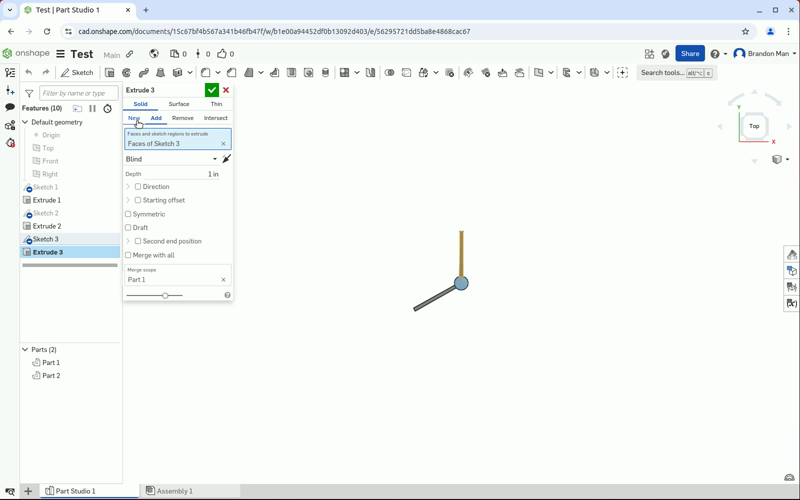
click(137, 120)
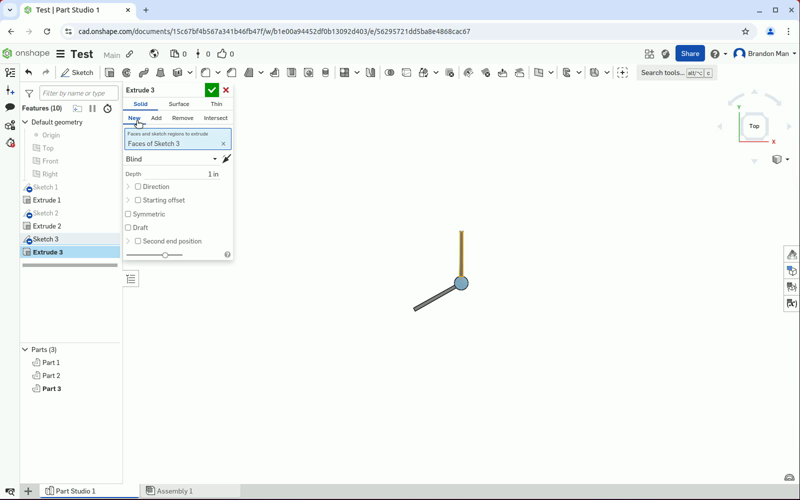
key(tab, 4)
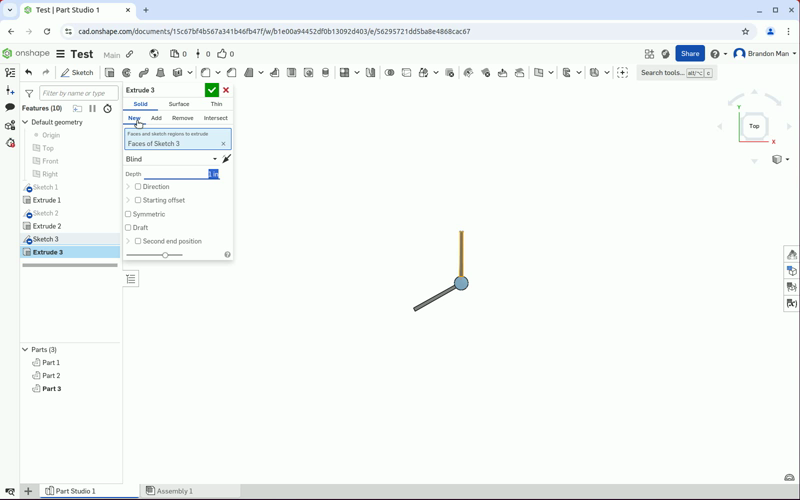
text(5.777)
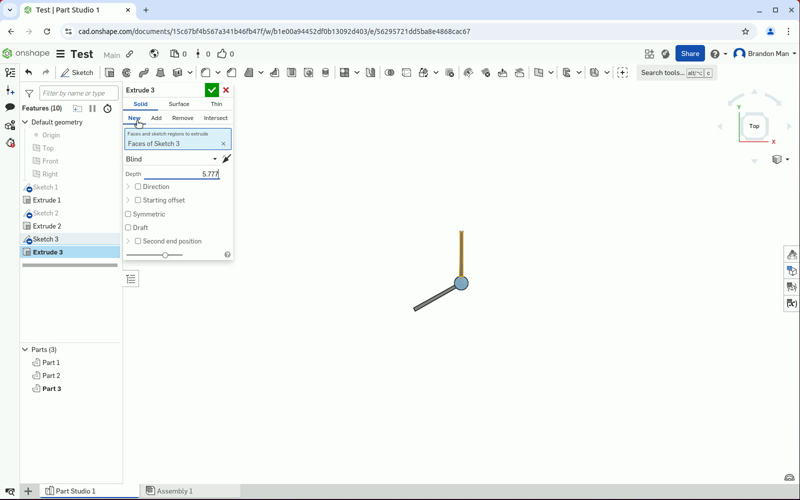
key(enter)
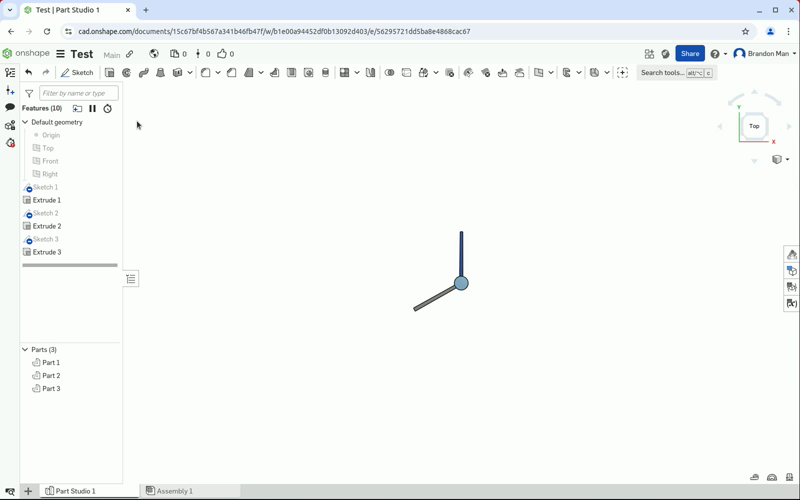
key(shift+h)
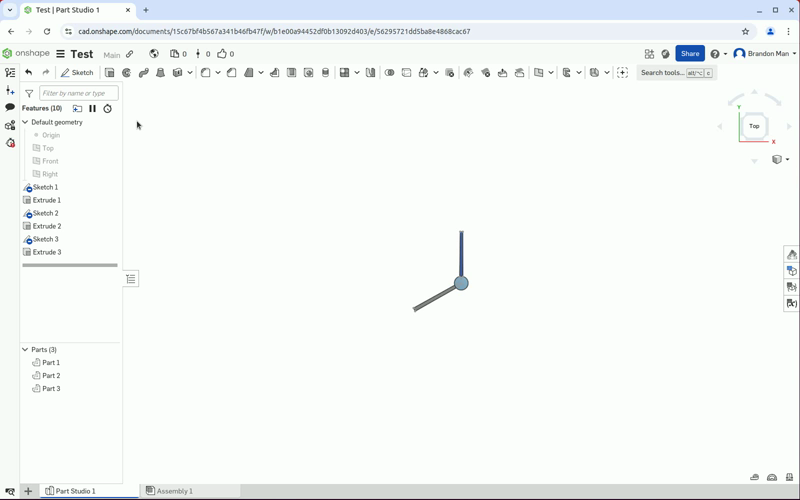
key(shift+h)
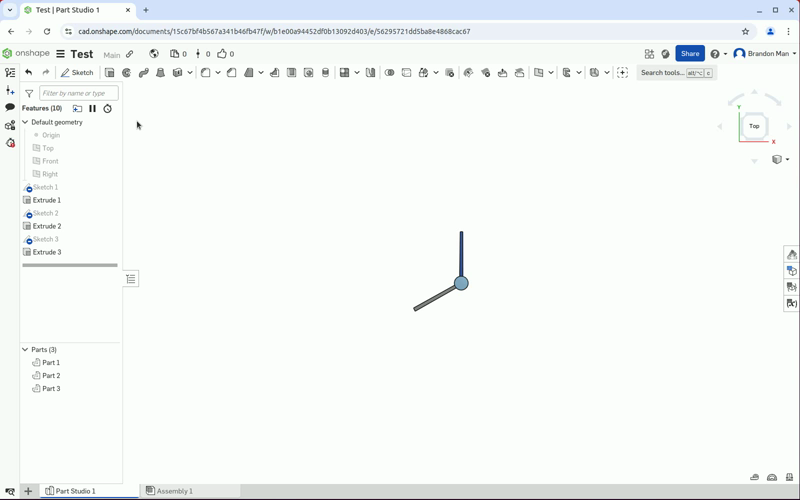
mouse_move(73, 189)
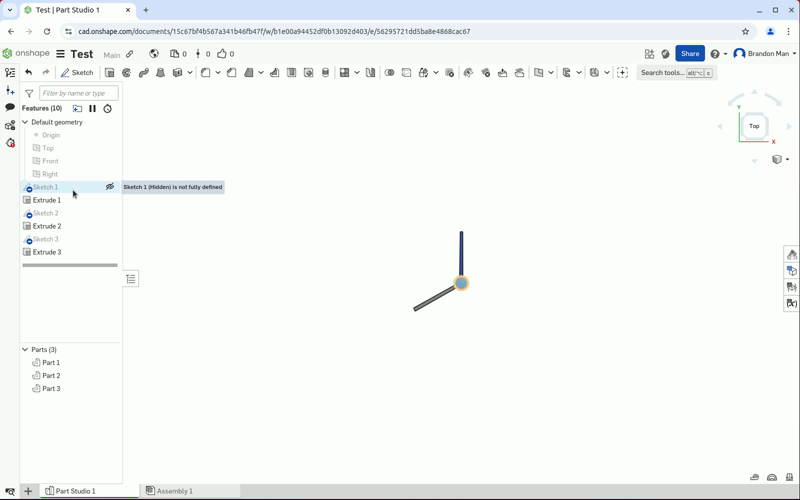
click(73, 189)
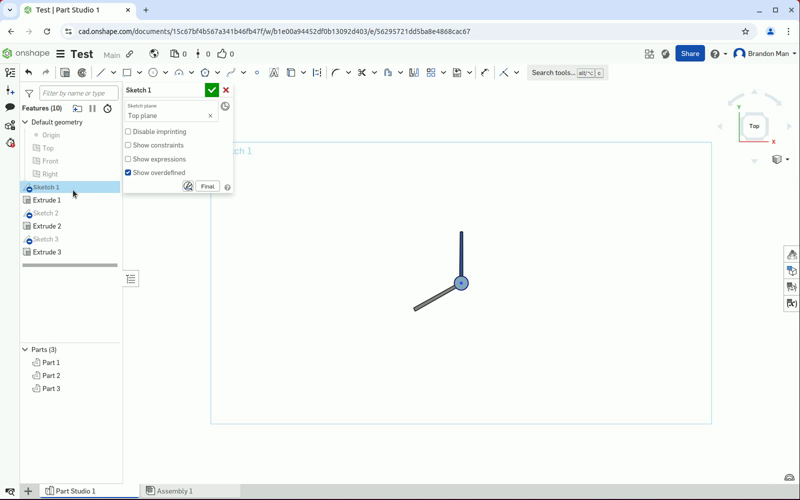
mouse_move(229, 92)
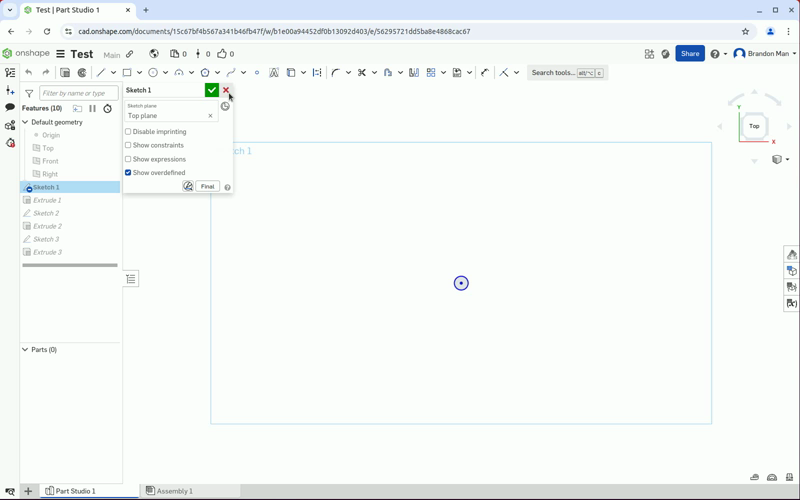
click(229, 92)
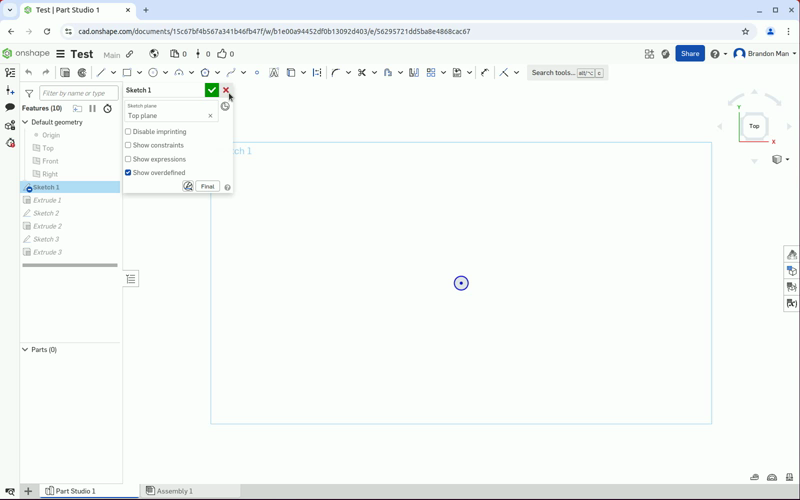
key(shift+s)
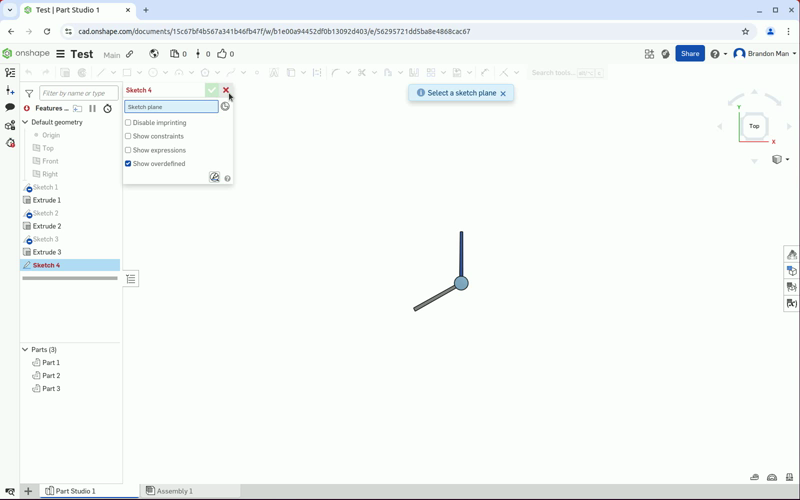
mouse_move(73, 150)
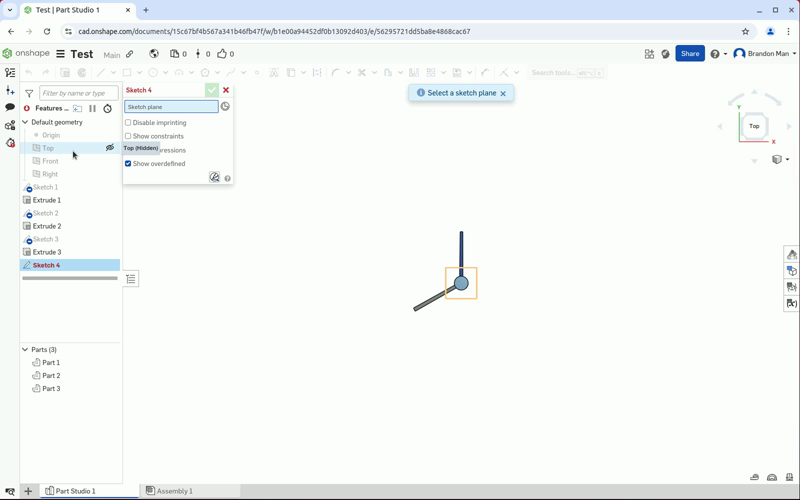
click(73, 150)
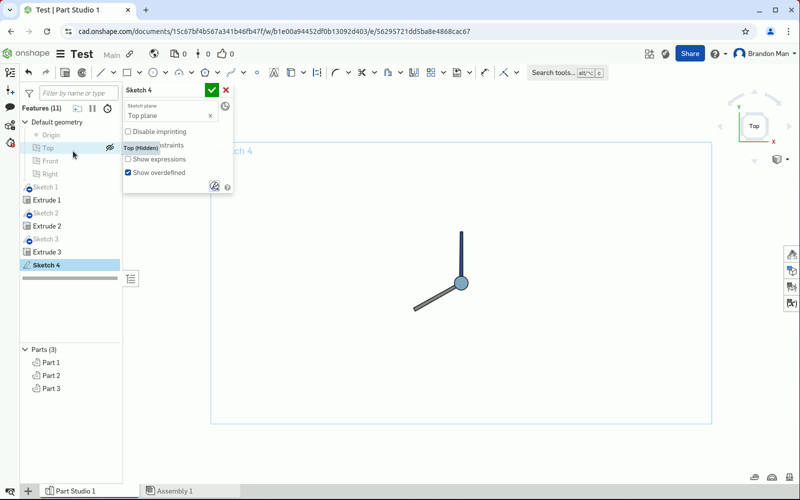
mouse_move(73, 352)
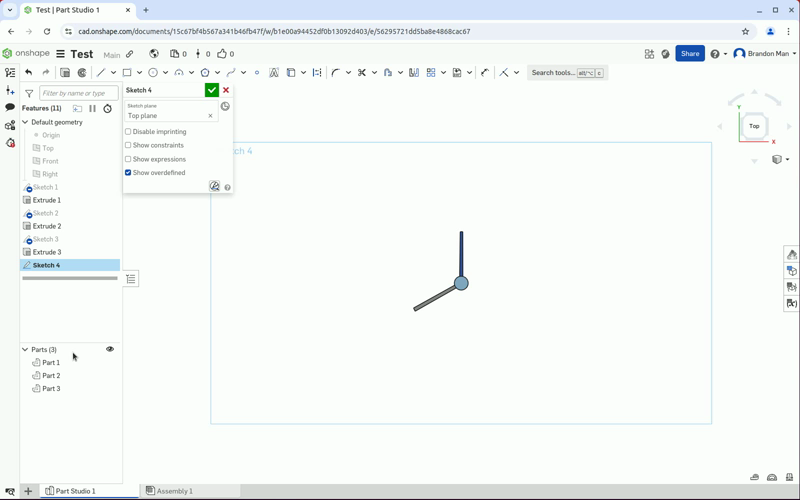
key(y)
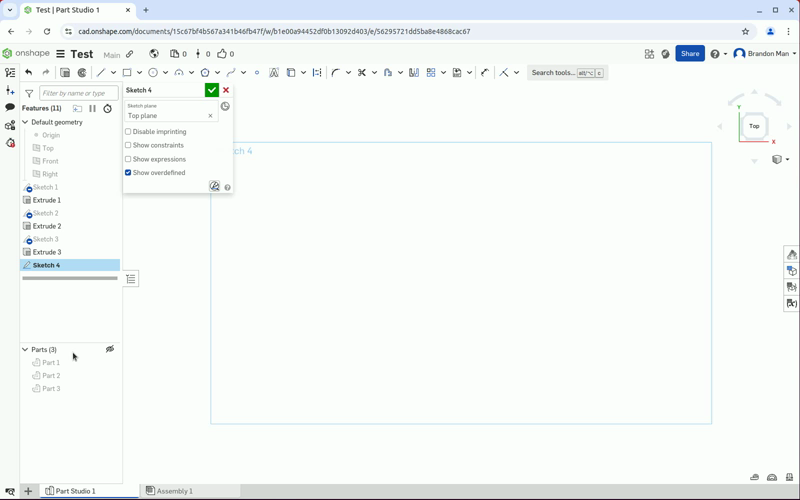
key(l)
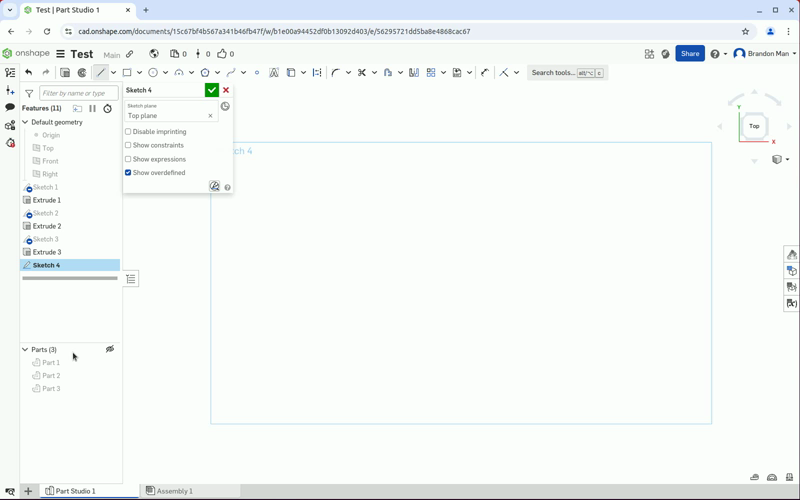
key_down(shift)
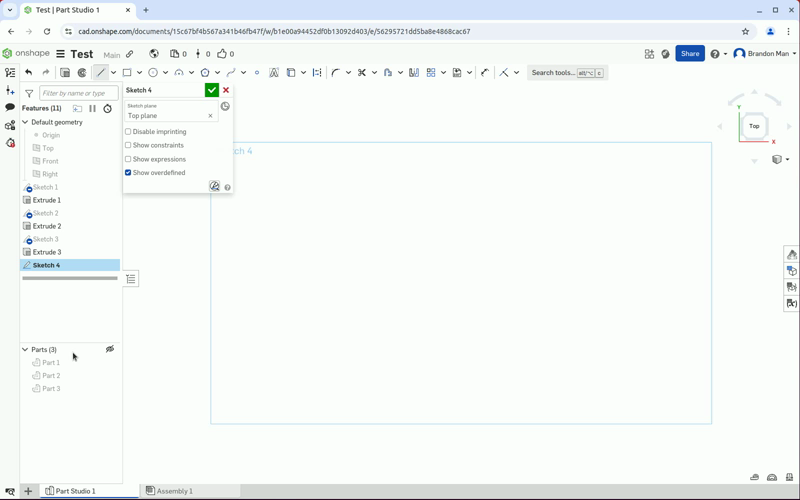
mouse_move(464, 286)
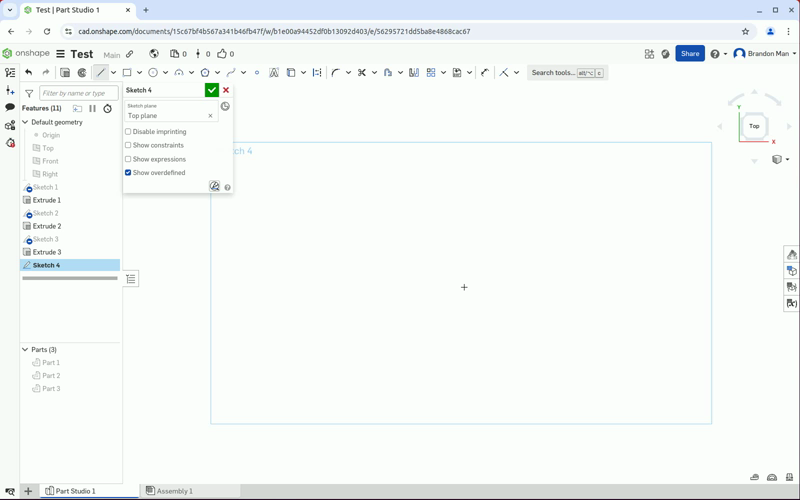
click(464, 286)
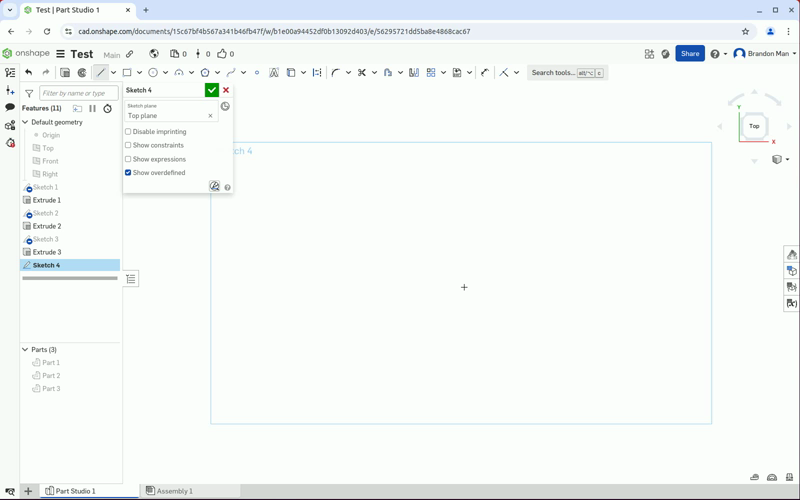
key_up(shift)
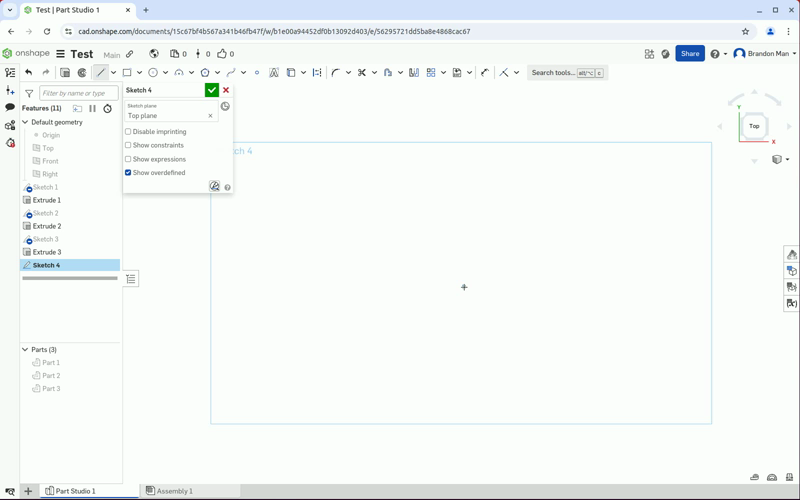
key_down(shift)
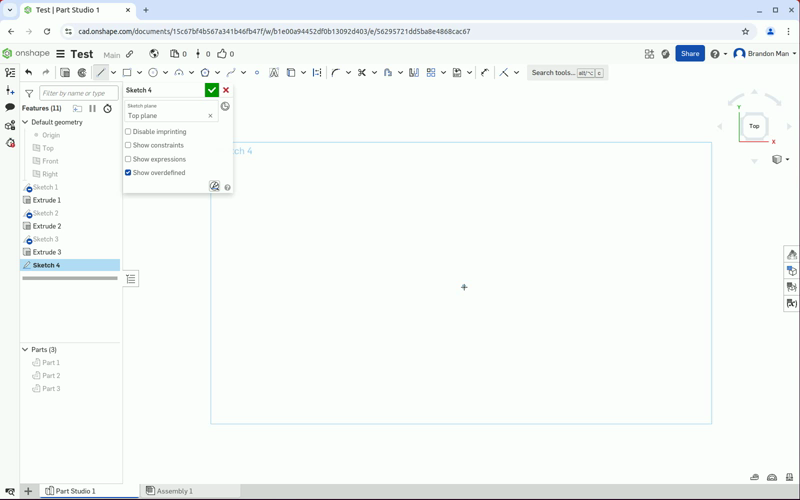
mouse_move(494, 286)
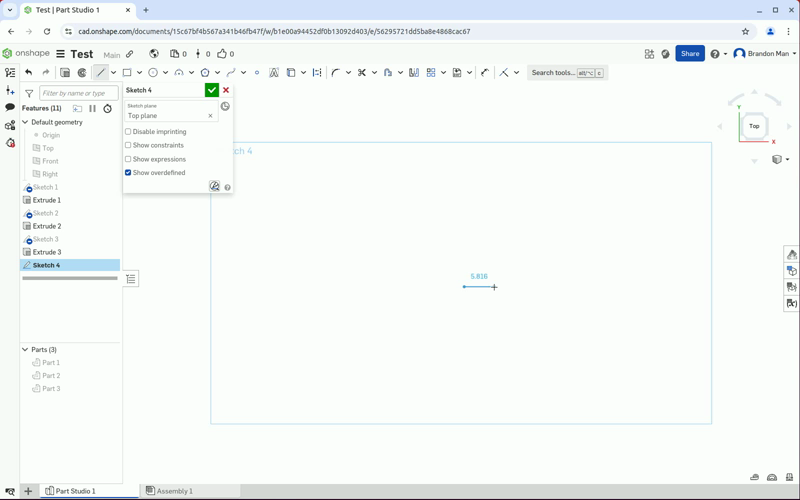
mouse_move(503, 309)
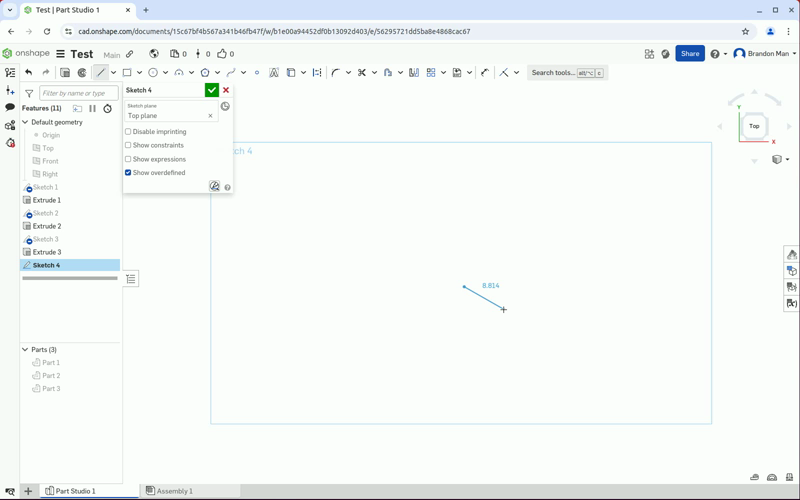
click(503, 309)
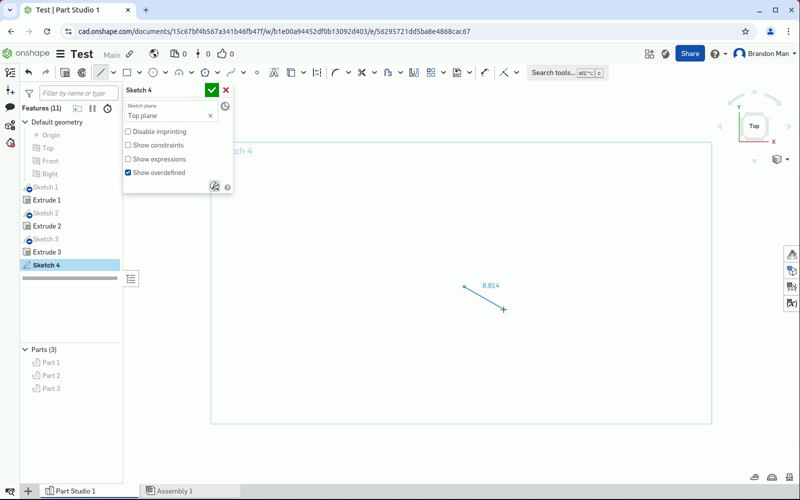
key_up(shift)
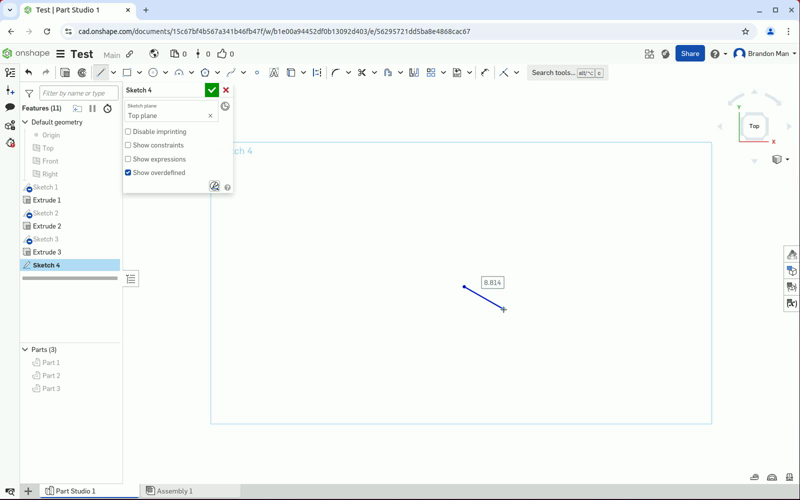
key_down(shift)
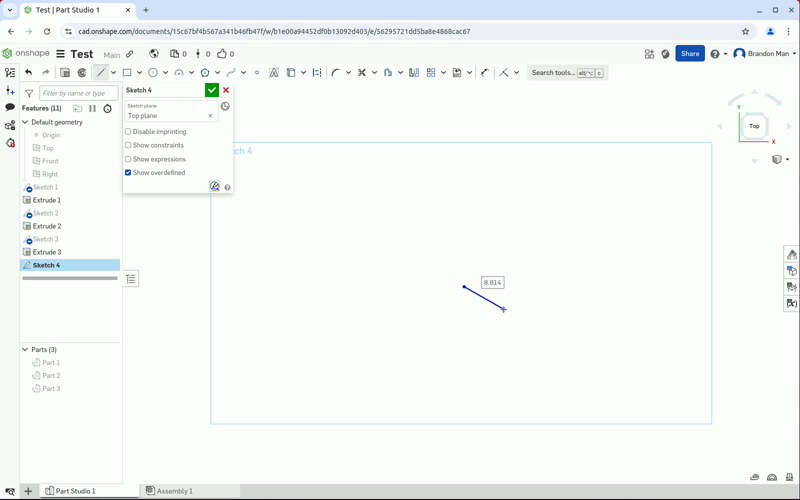
mouse_move(533, 309)
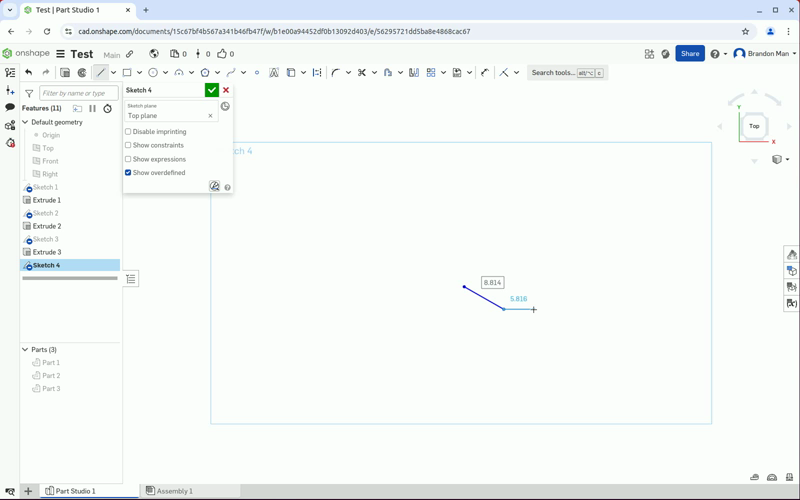
mouse_move(504, 306)
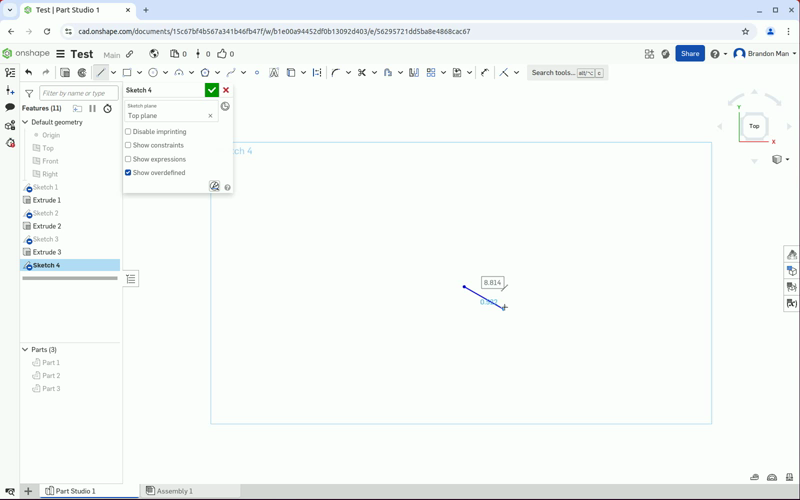
scroll(6)
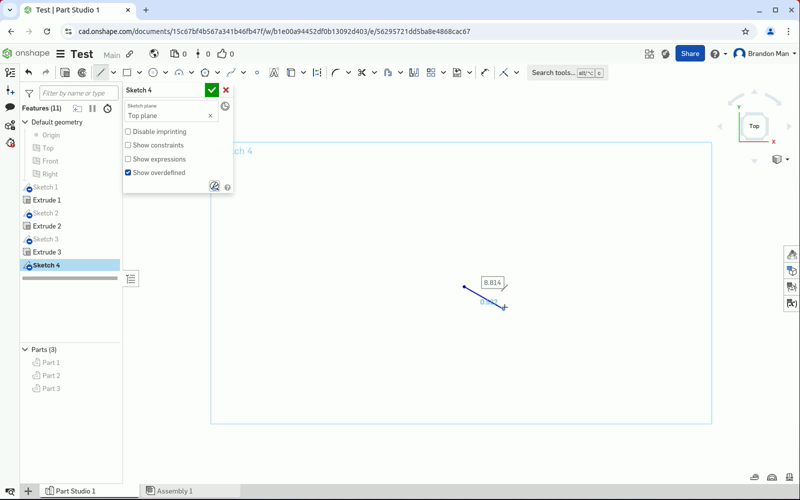
scroll(6)
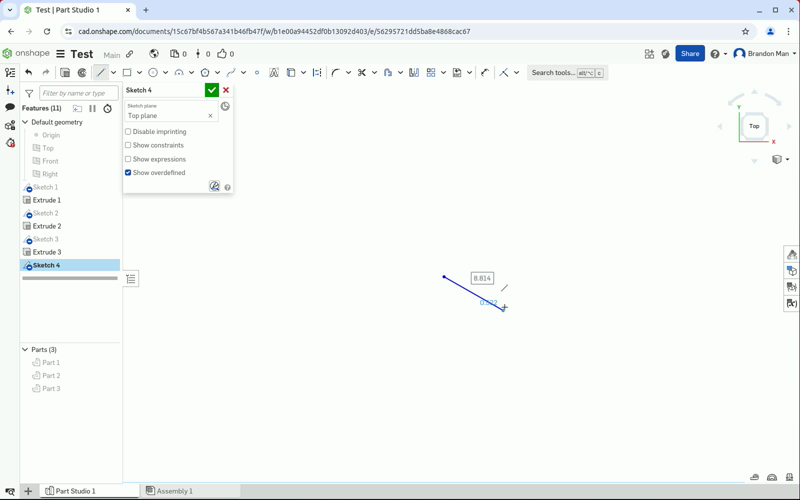
scroll(6)
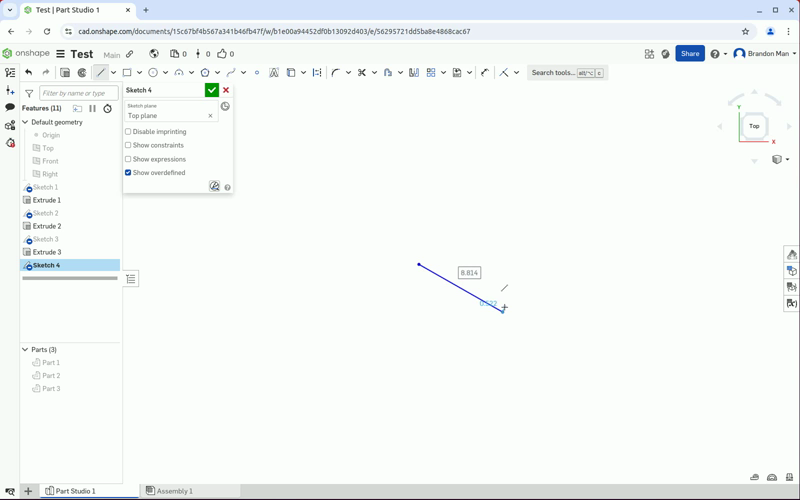
scroll(6)
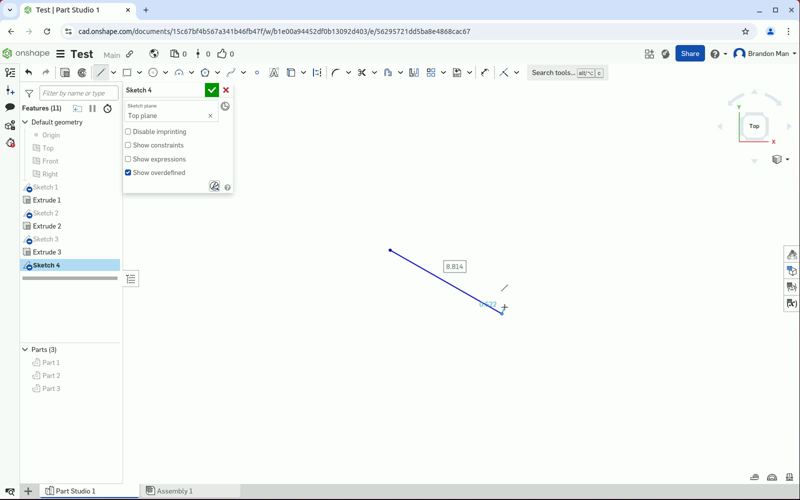
scroll(6)
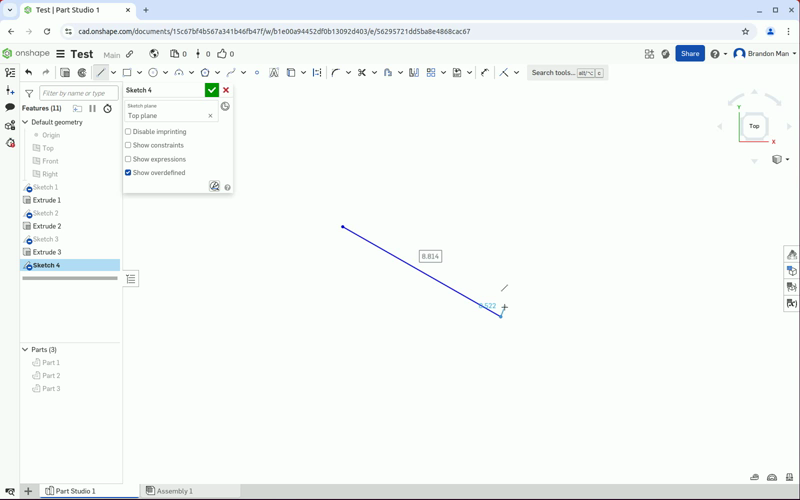
scroll(6)
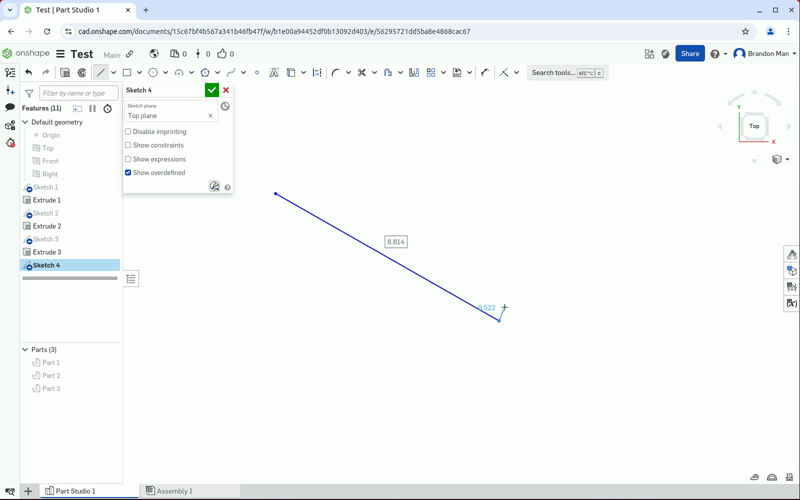
scroll(6)
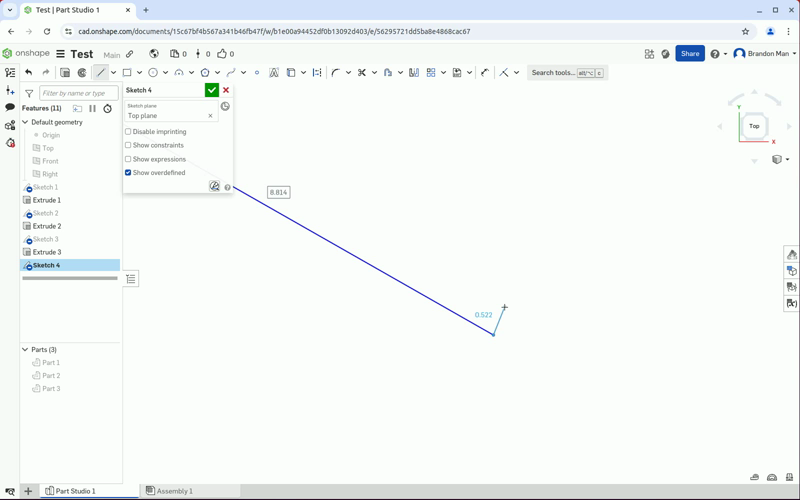
click(504, 306)
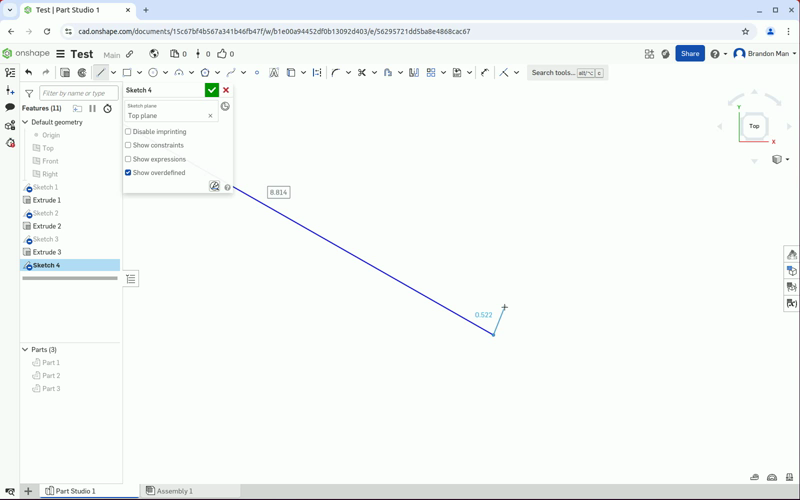
scroll(-6)
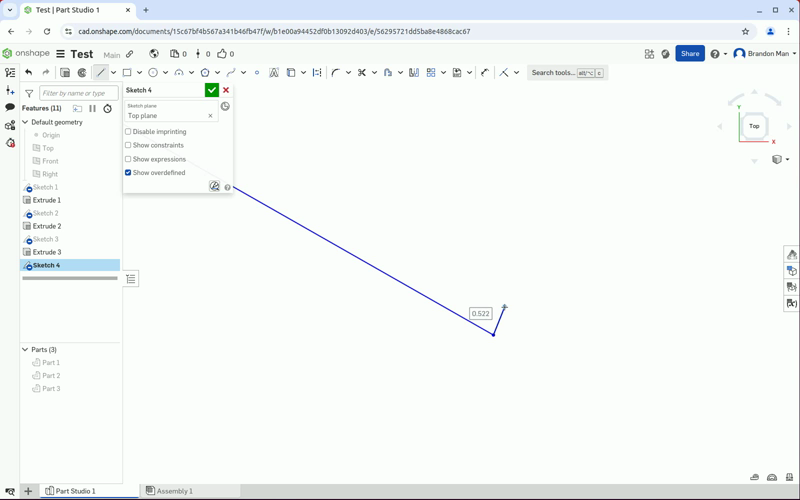
scroll(-6)
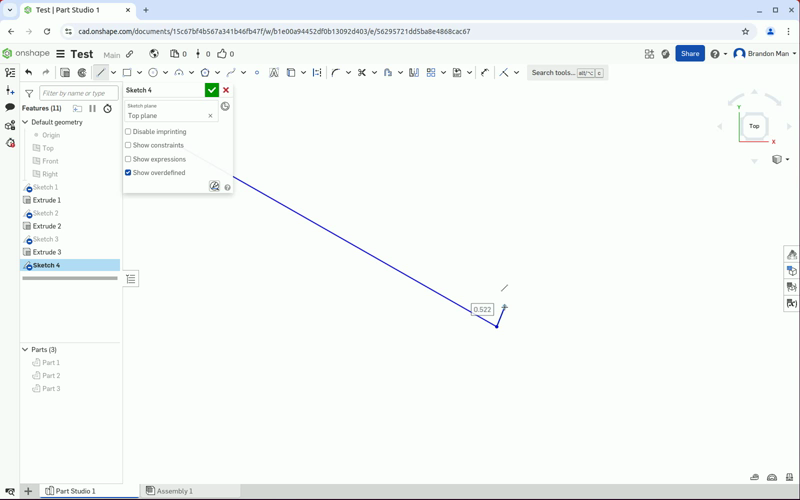
scroll(-6)
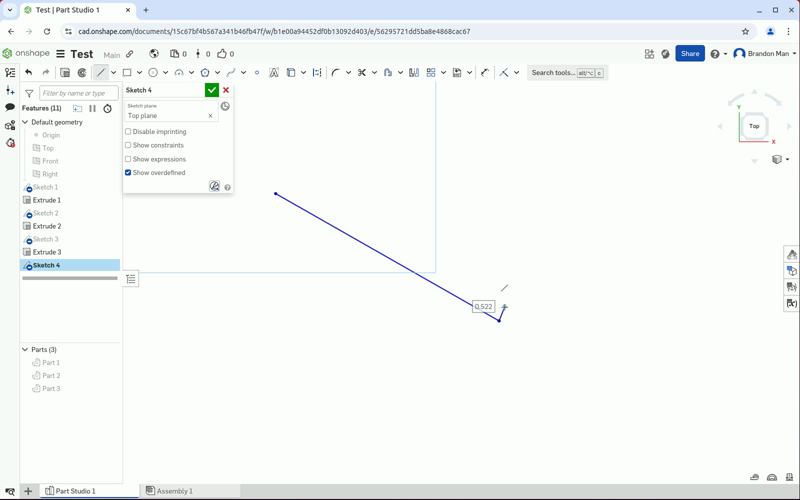
scroll(-6)
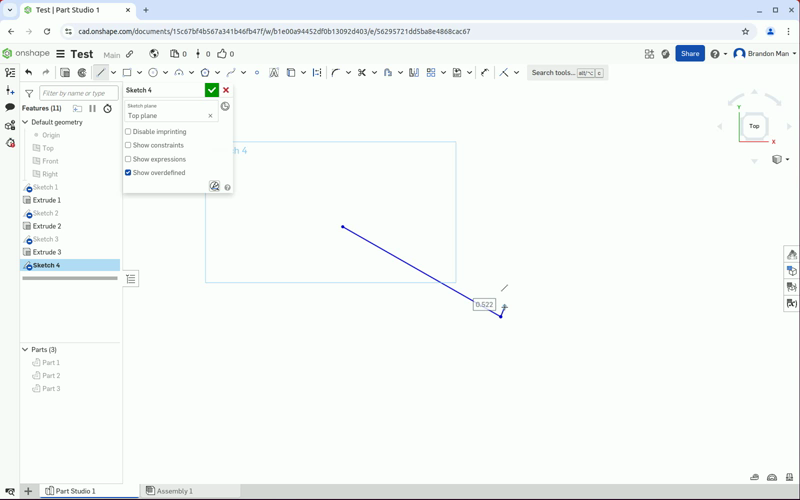
scroll(-6)
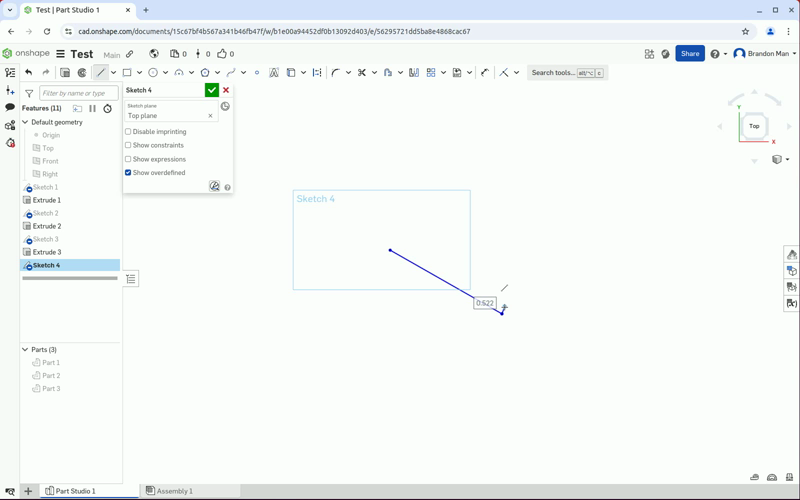
scroll(-6)
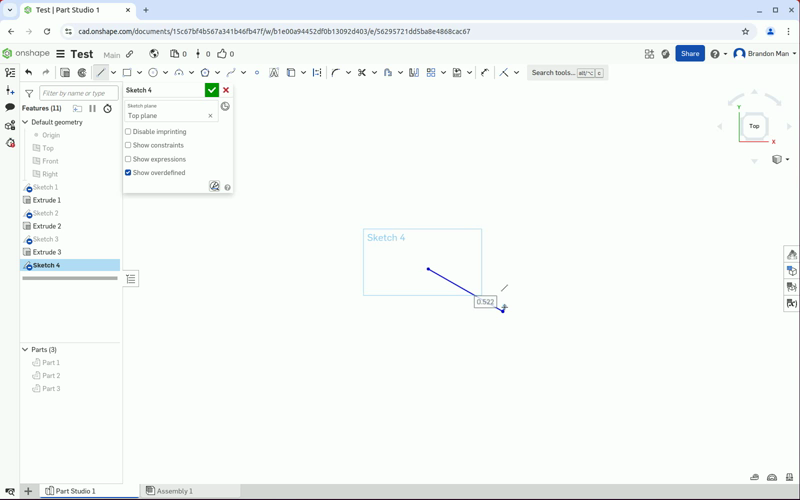
scroll(-6)
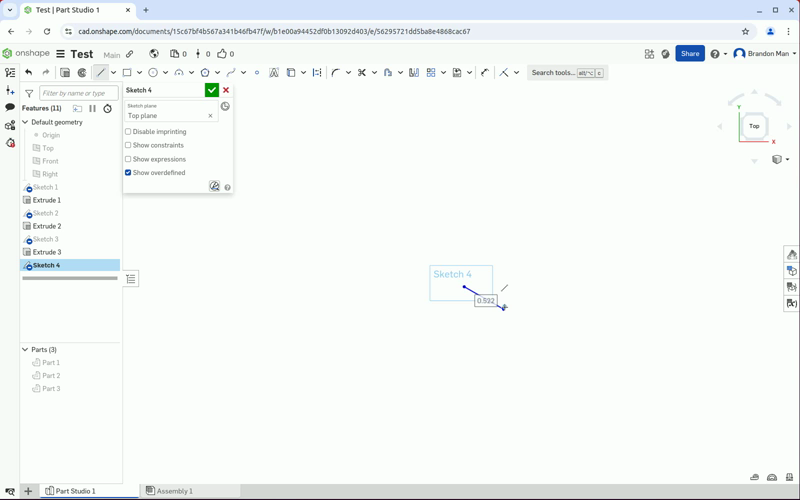
key_up(shift)
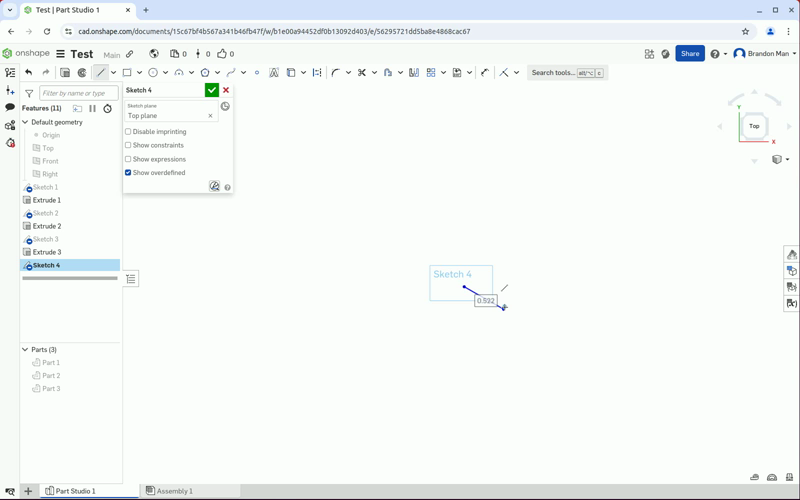
key_down(shift)
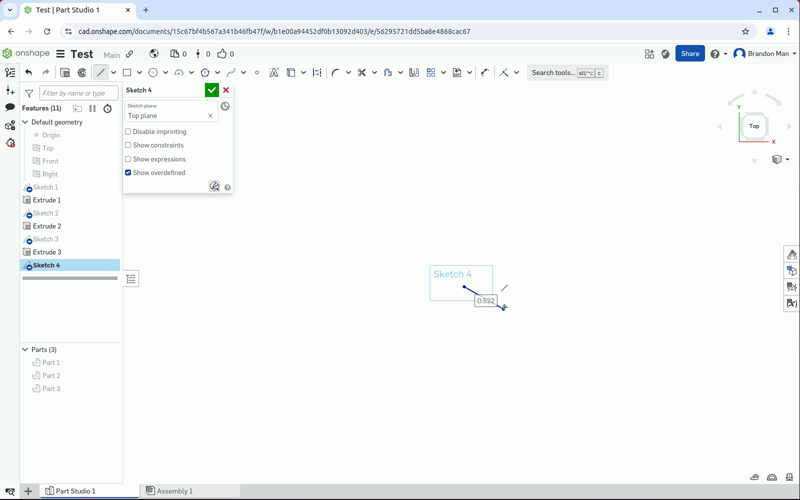
mouse_move(534, 306)
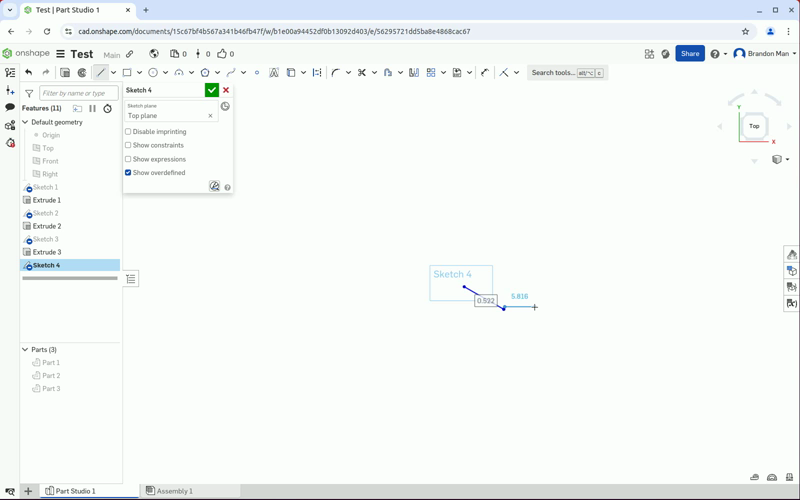
mouse_move(465, 283)
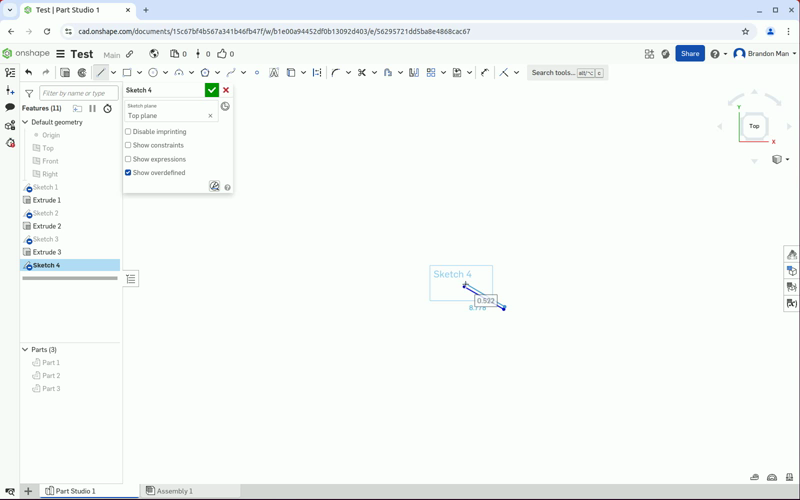
scroll(6)
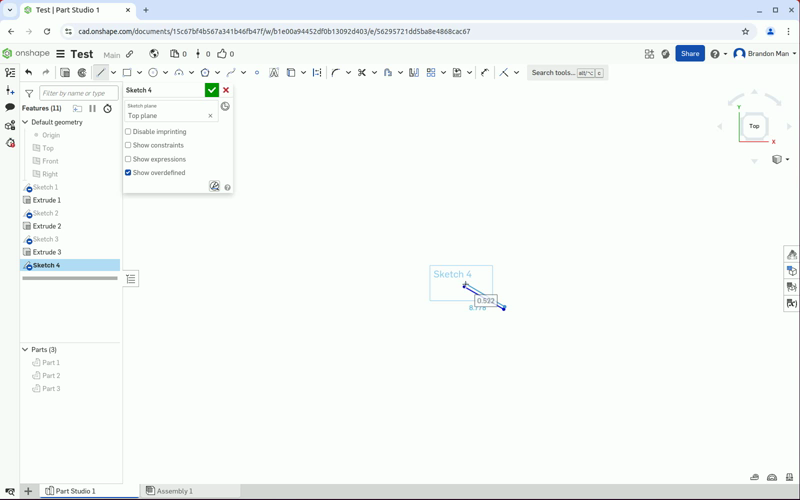
scroll(6)
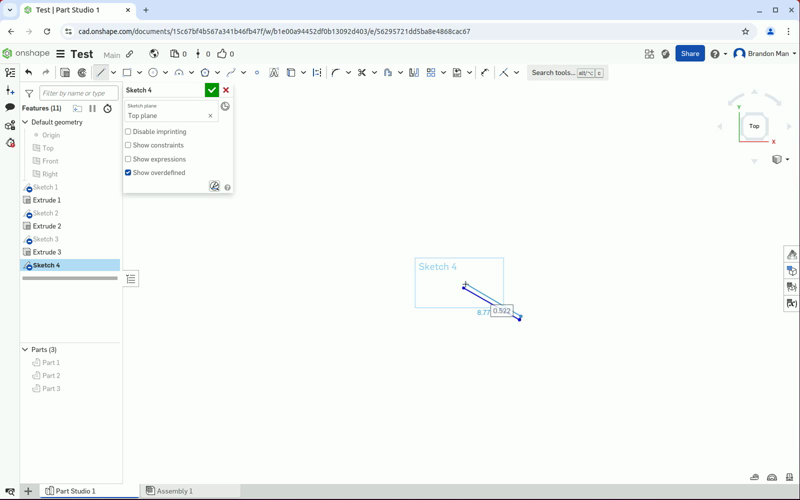
scroll(6)
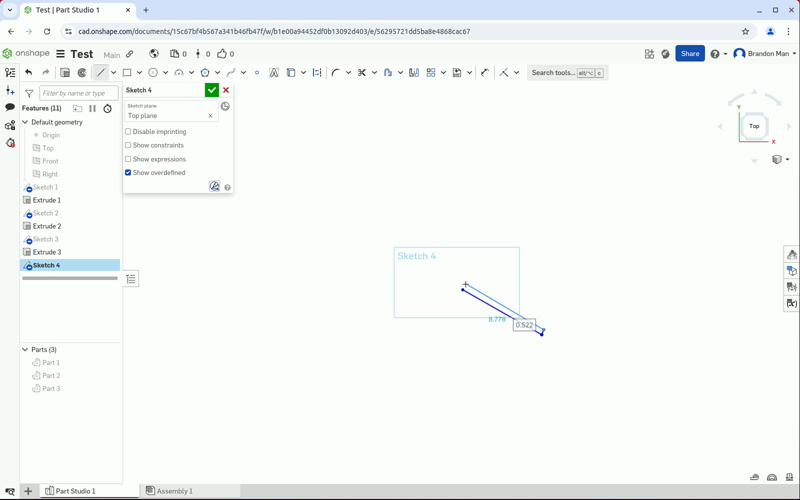
scroll(6)
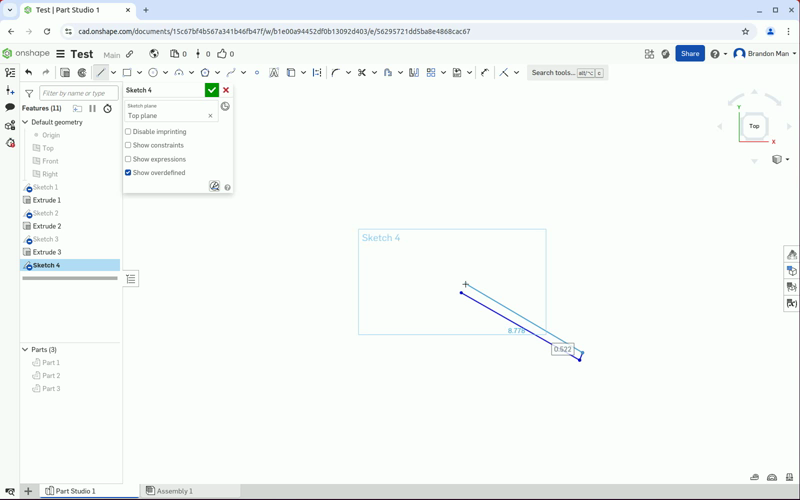
scroll(6)
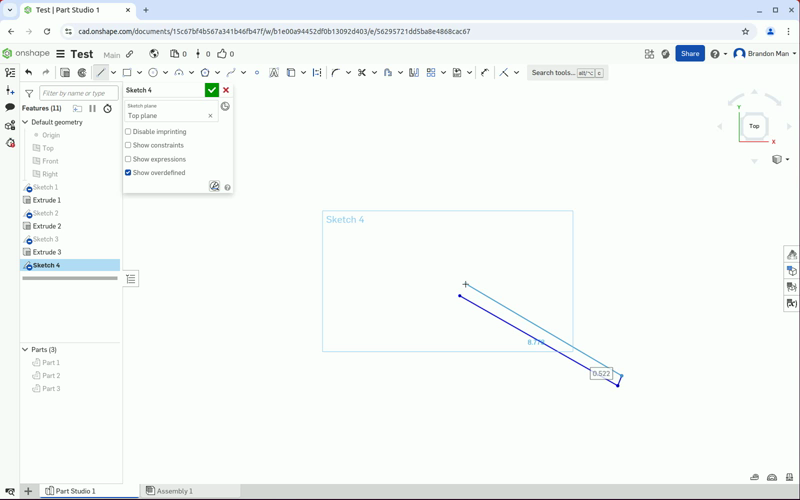
scroll(6)
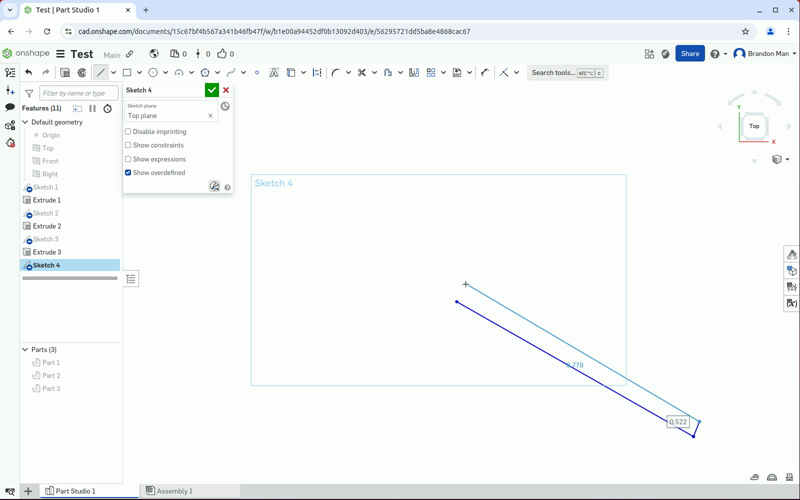
scroll(6)
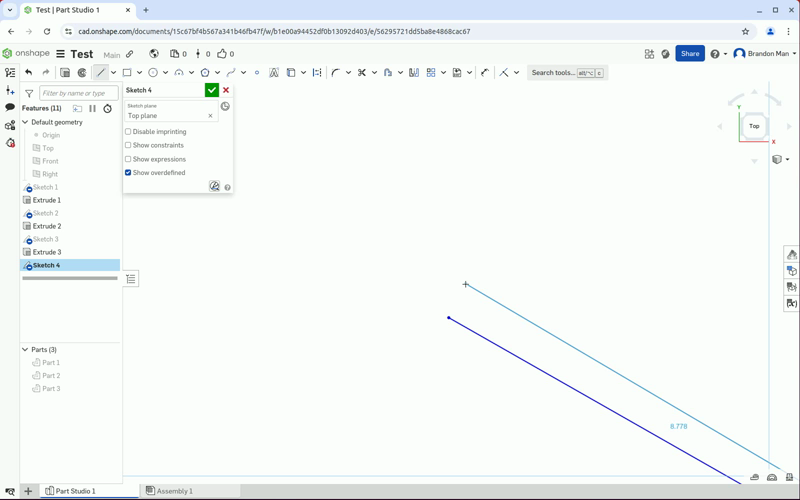
click(465, 283)
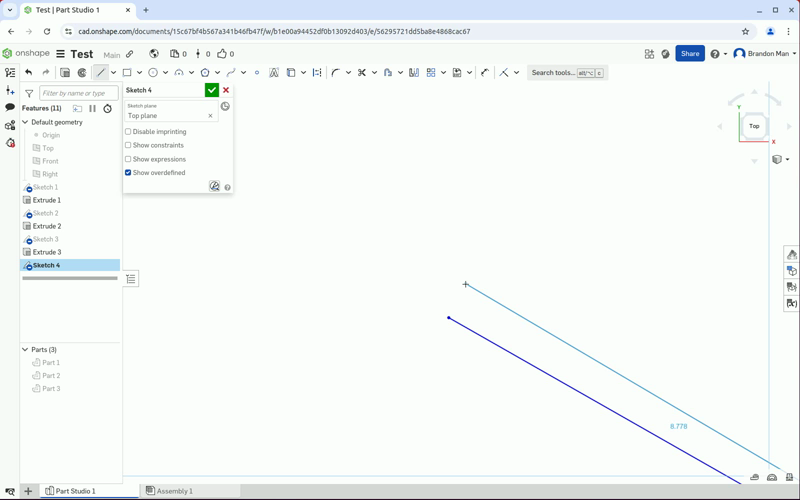
scroll(-6)
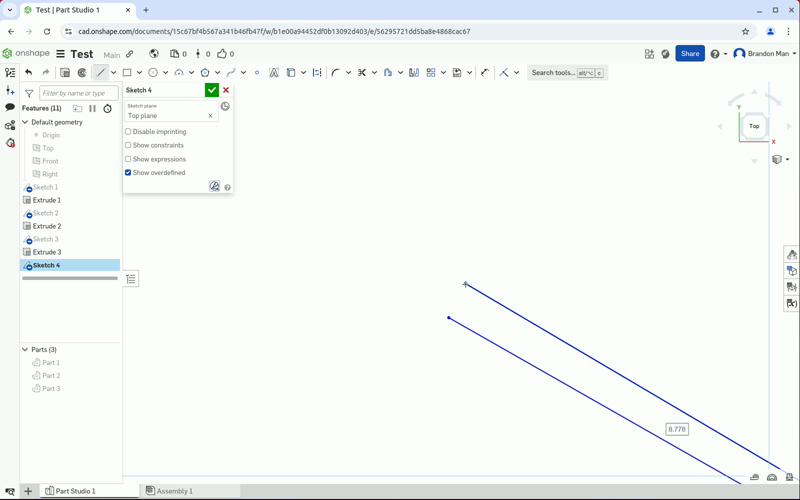
scroll(-6)
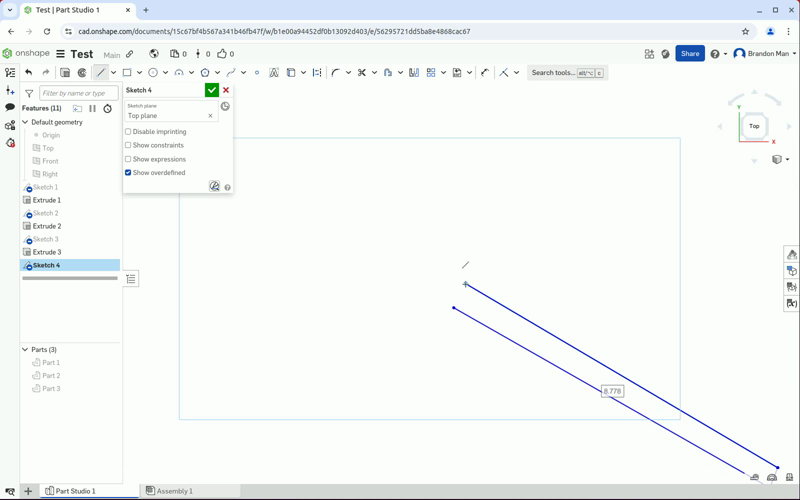
scroll(-6)
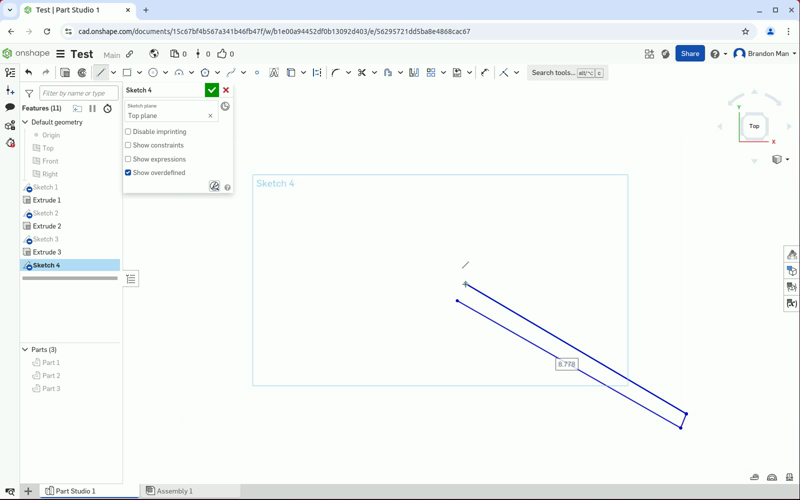
scroll(-6)
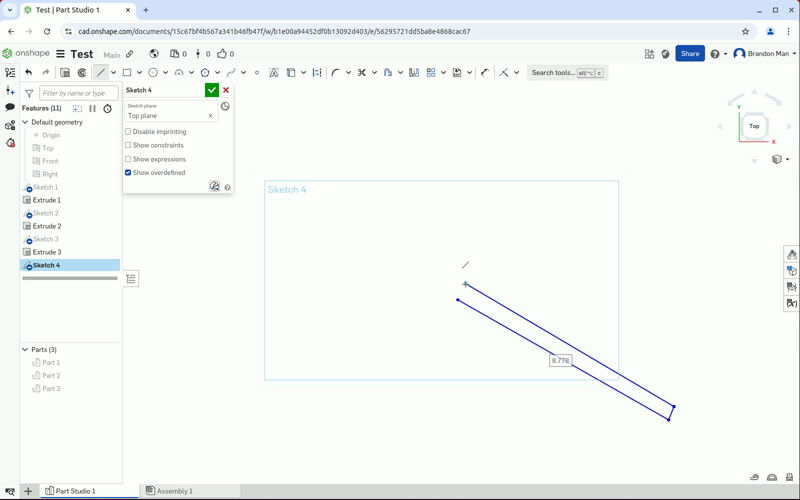
scroll(-6)
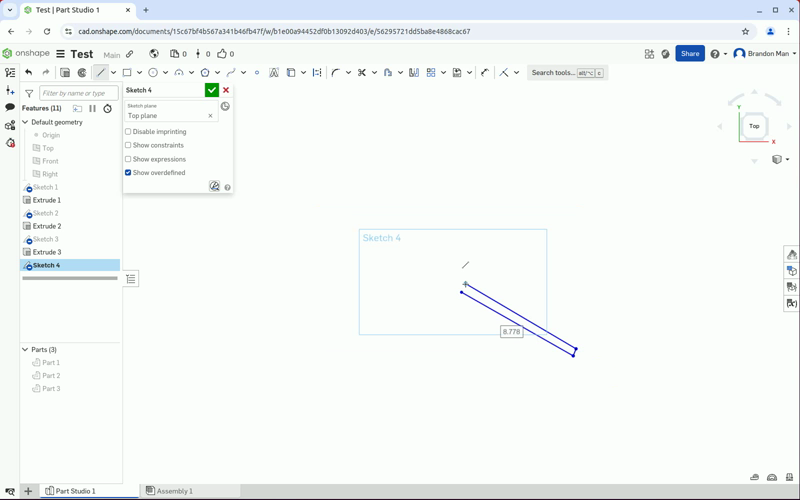
scroll(-6)
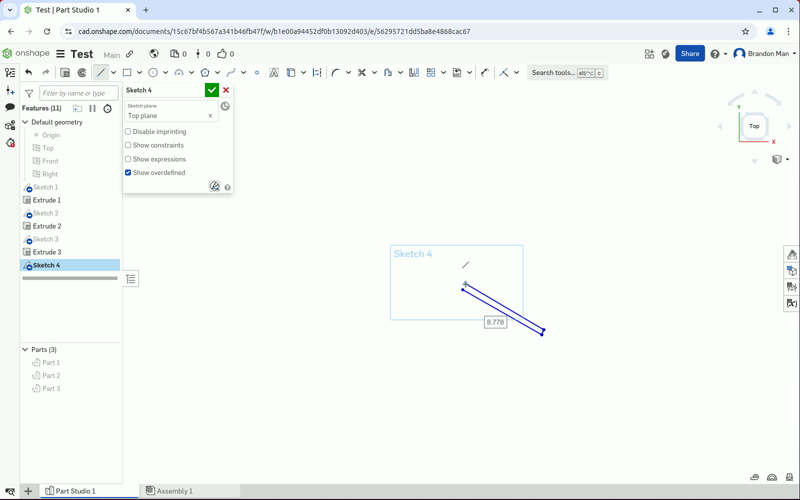
scroll(-6)
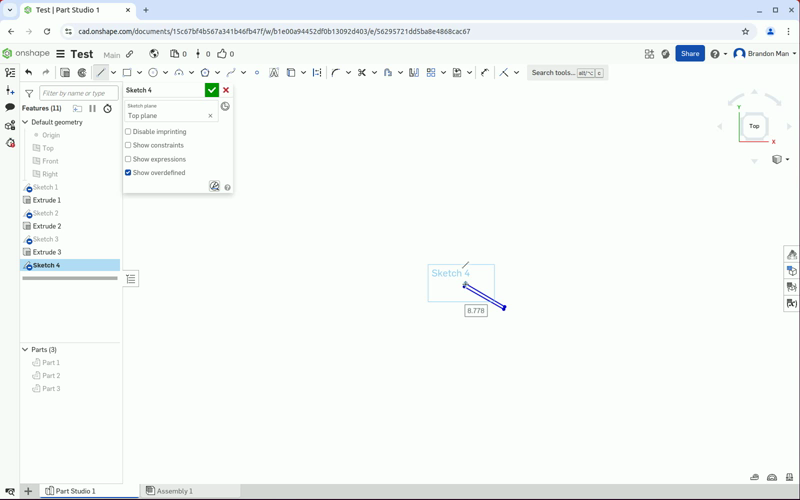
key_up(shift)
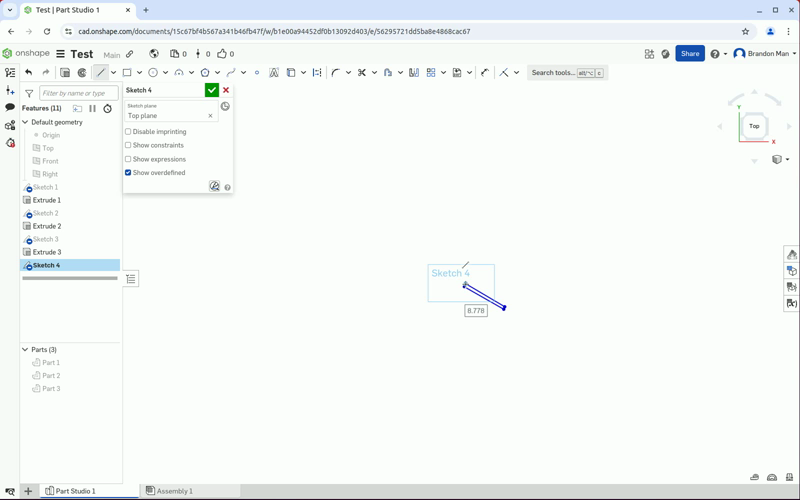
key(esc)
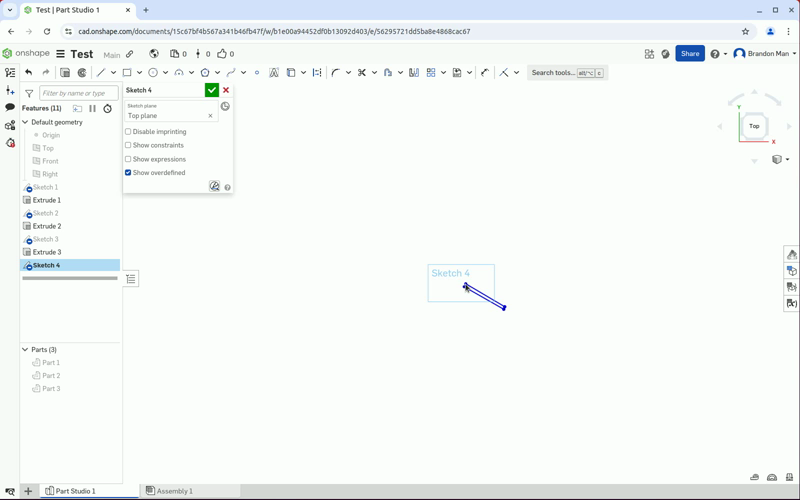
key(a)
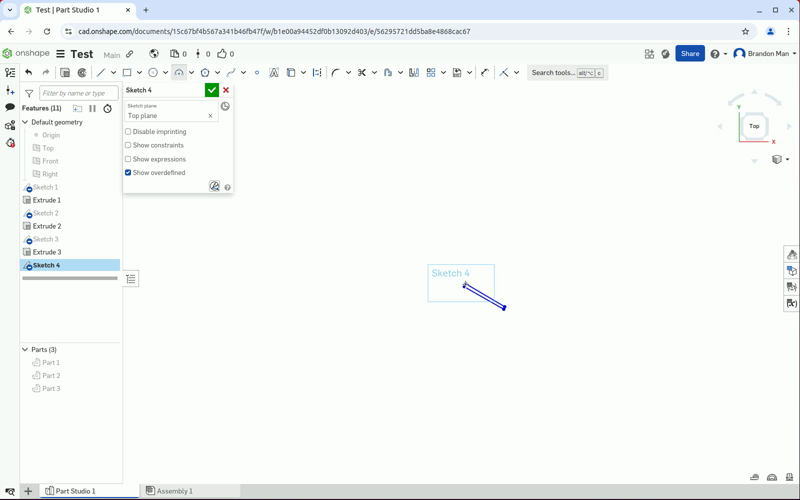
mouse_move(465, 283)
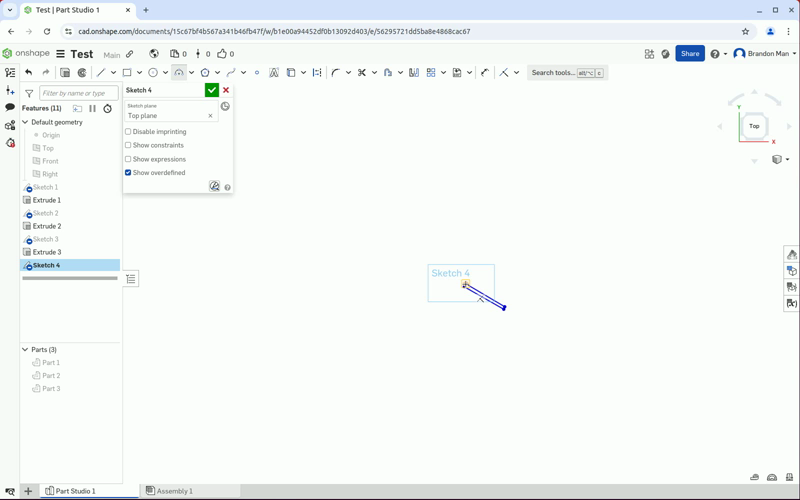
scroll(6)
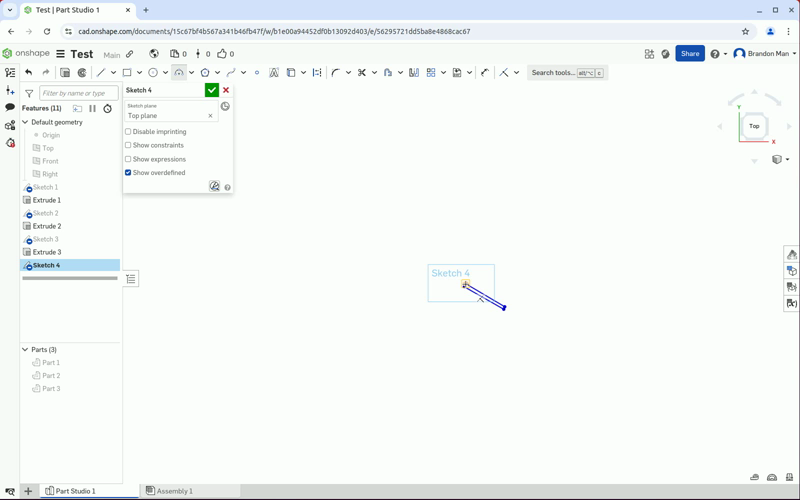
scroll(6)
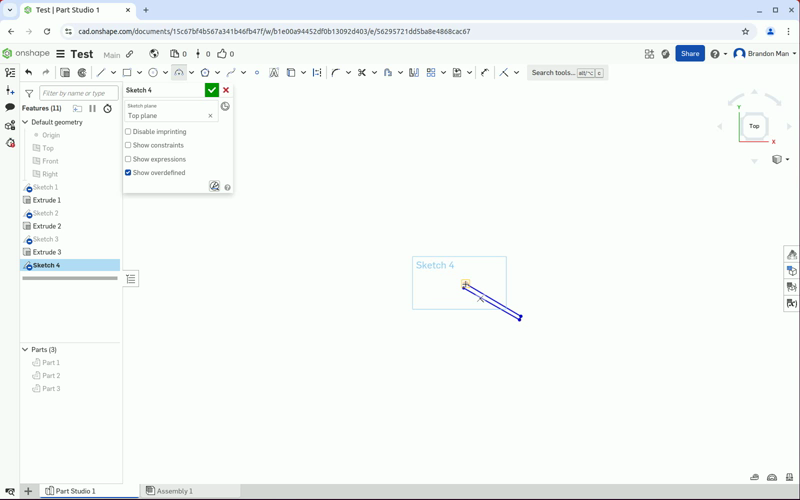
scroll(6)
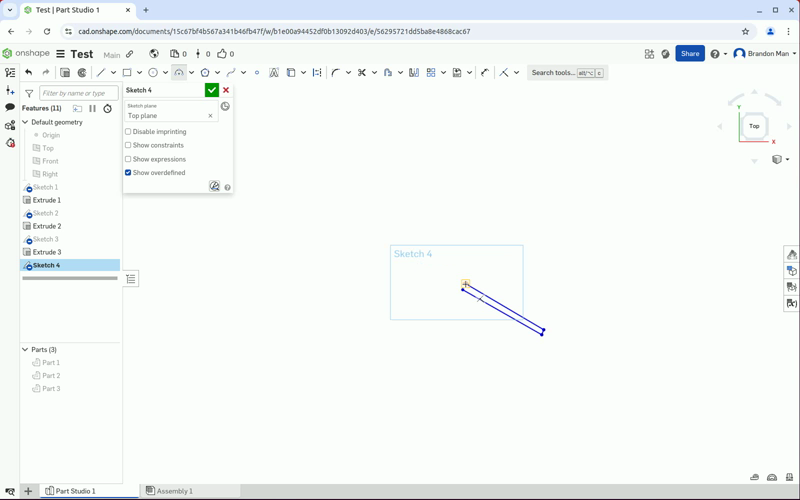
scroll(6)
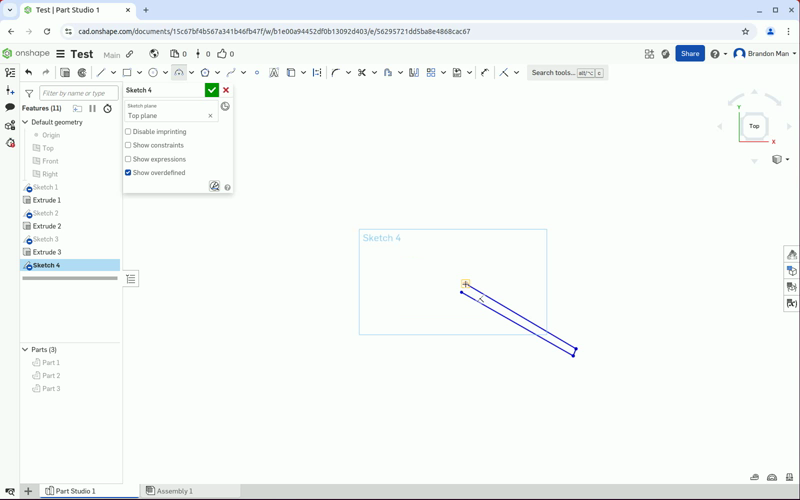
scroll(6)
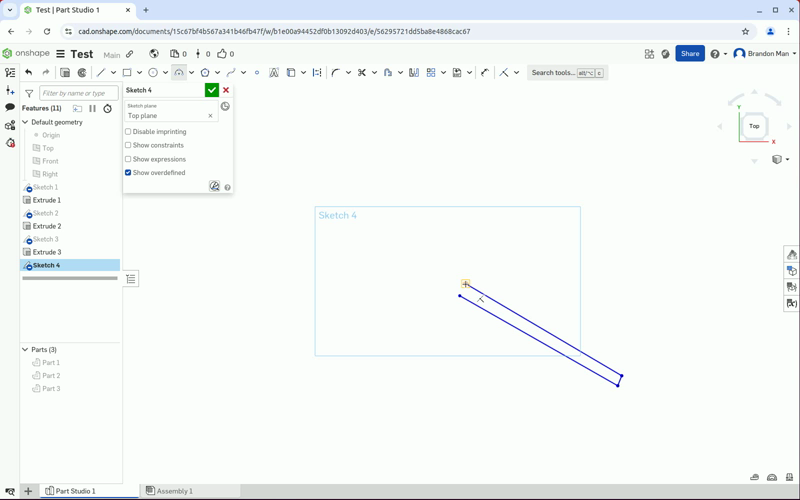
scroll(6)
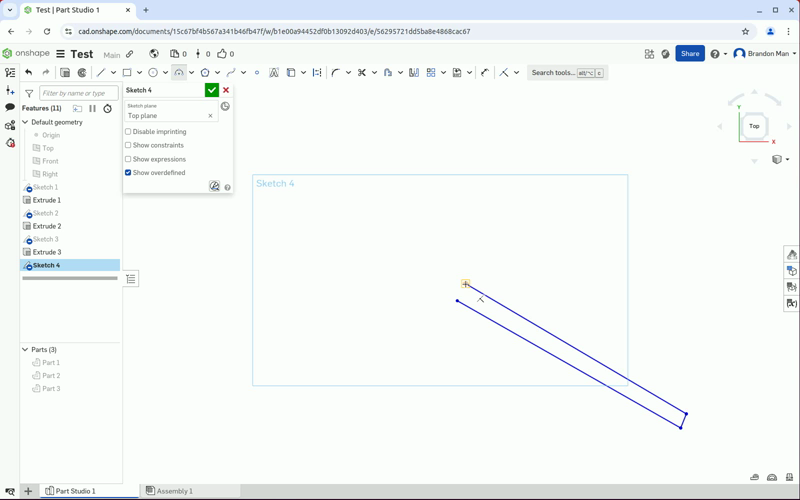
scroll(6)
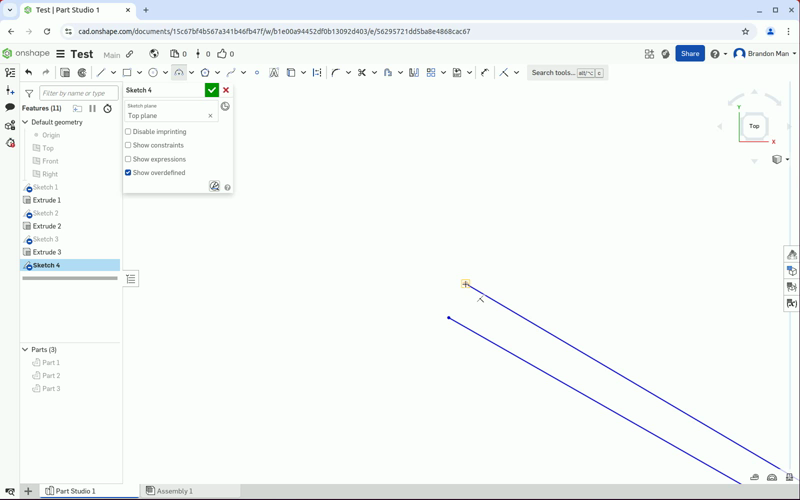
click(465, 283)
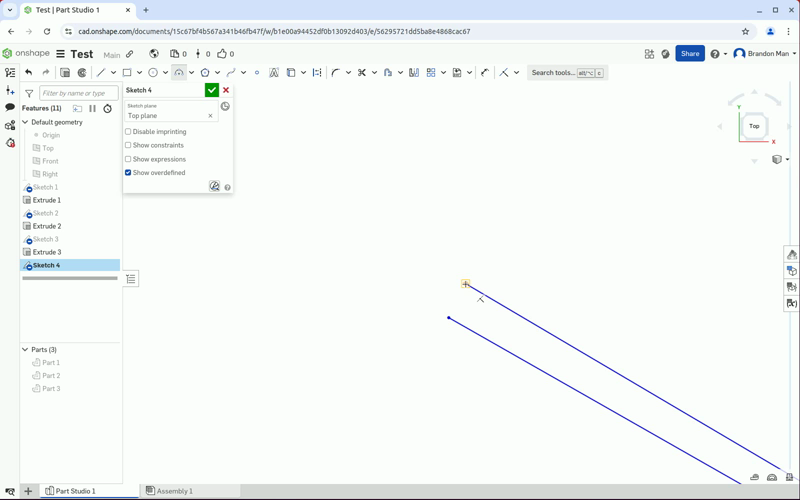
scroll(-6)
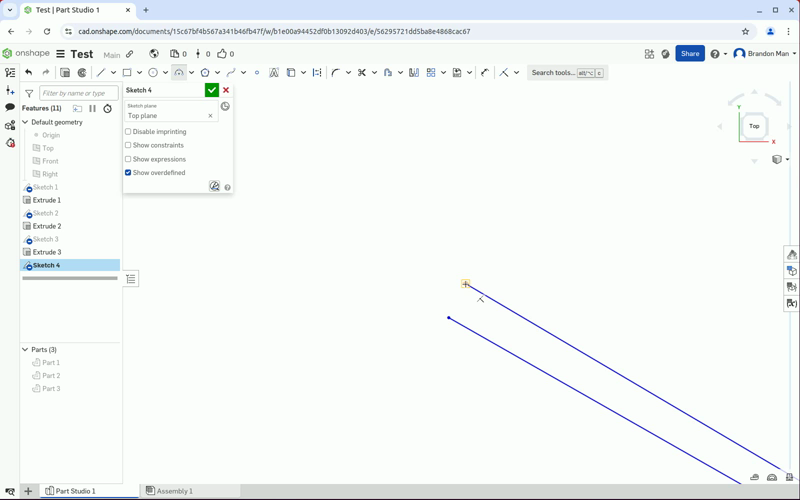
scroll(-6)
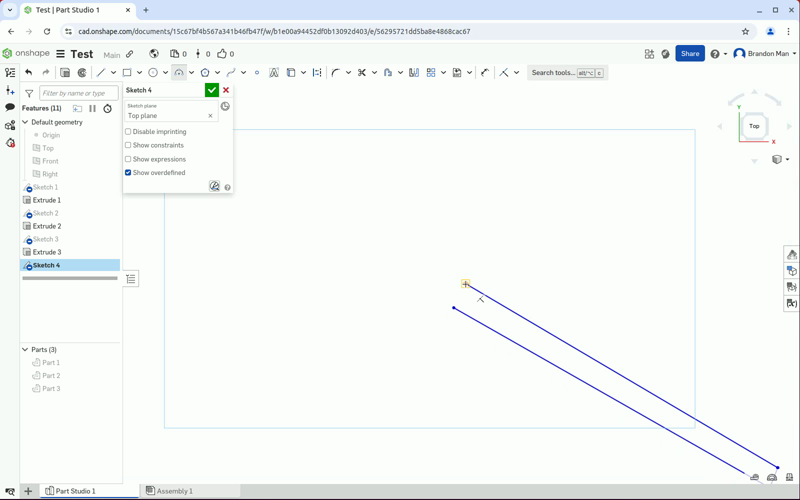
scroll(-6)
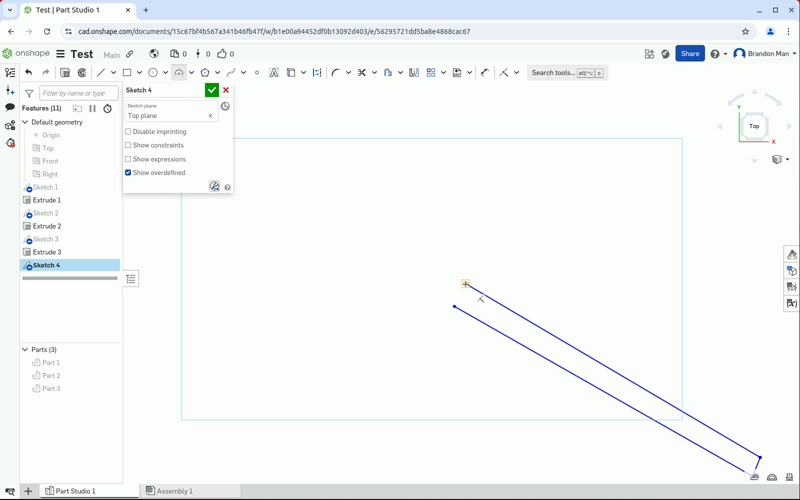
scroll(-6)
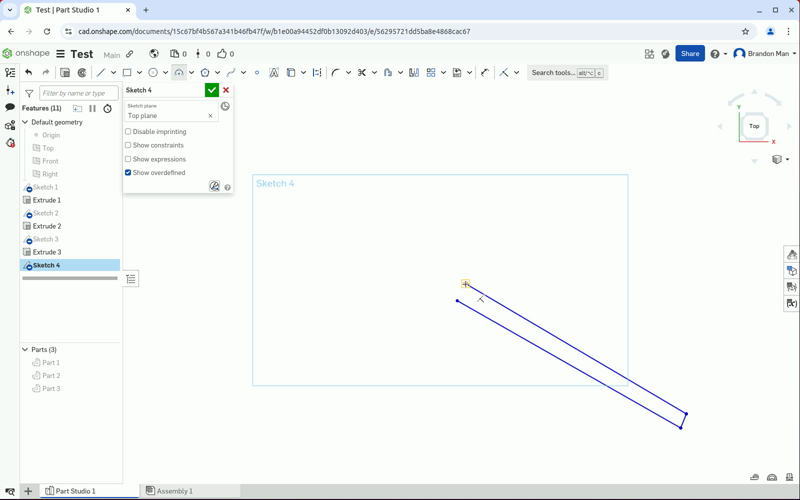
scroll(-6)
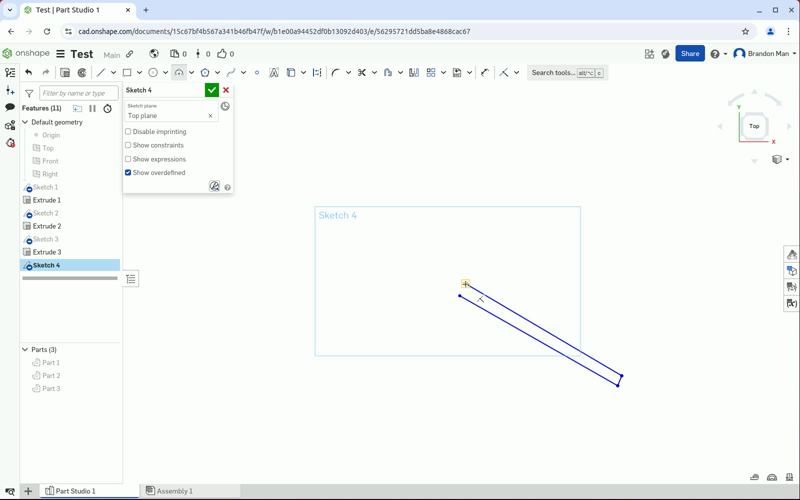
scroll(-6)
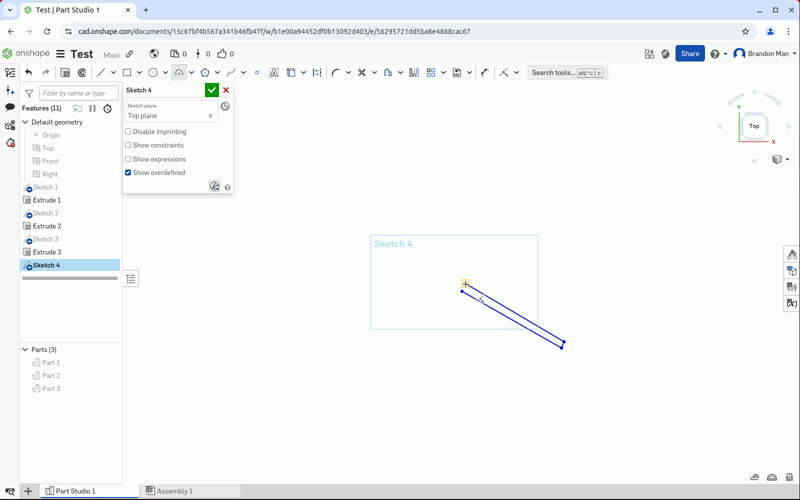
scroll(-6)
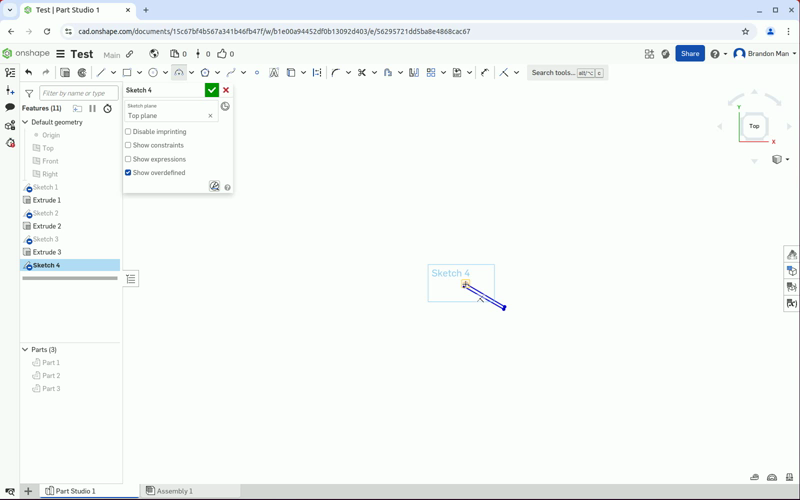
mouse_move(464, 286)
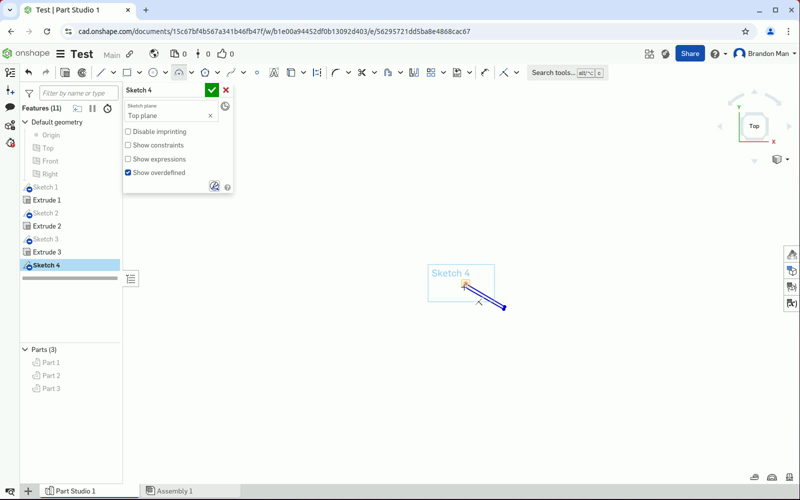
scroll(6)
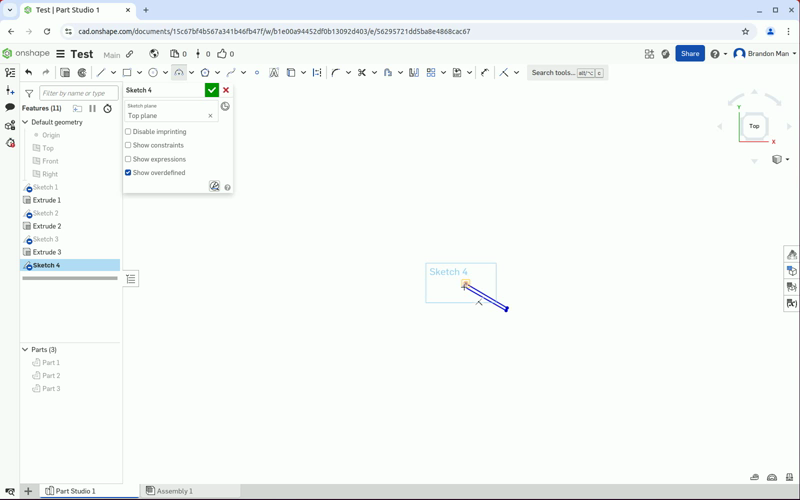
scroll(6)
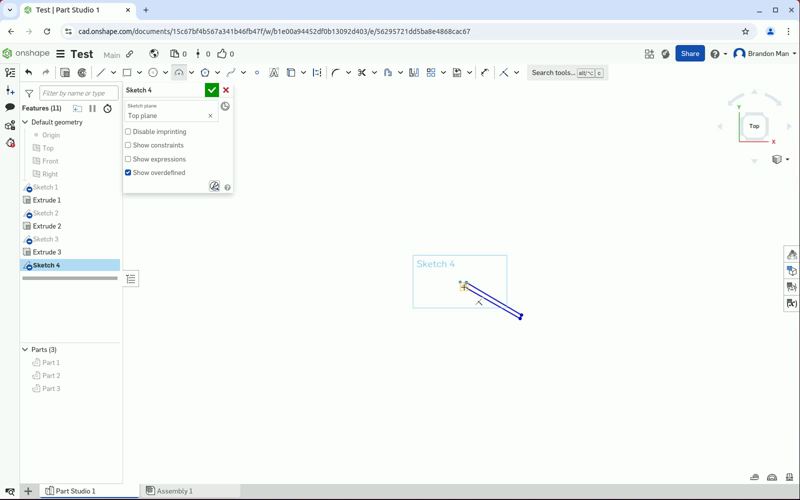
scroll(6)
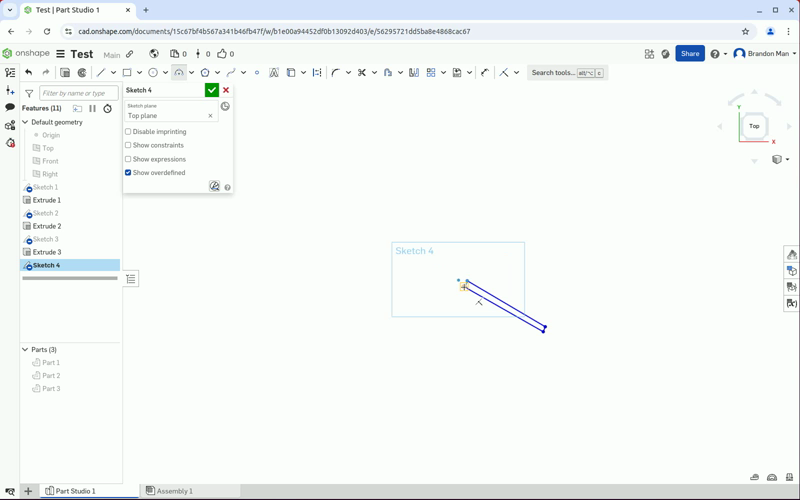
scroll(6)
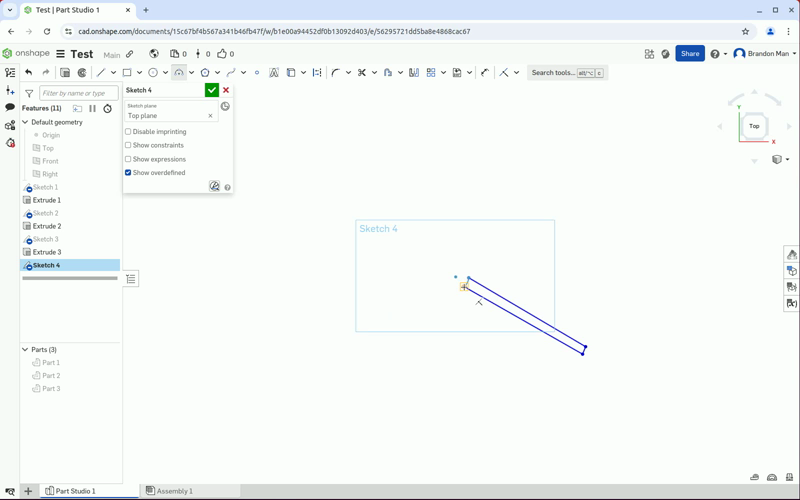
scroll(6)
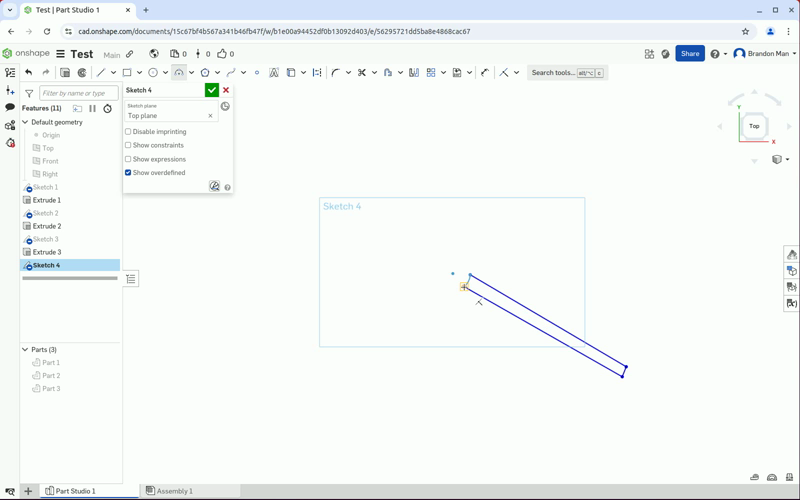
scroll(6)
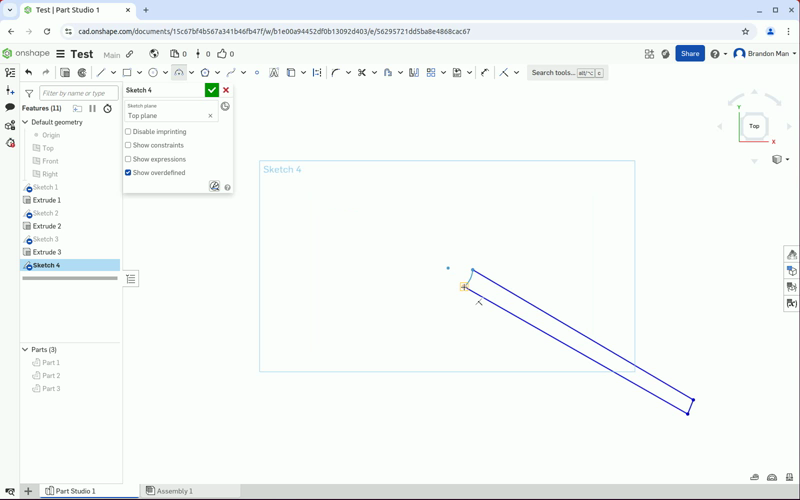
scroll(6)
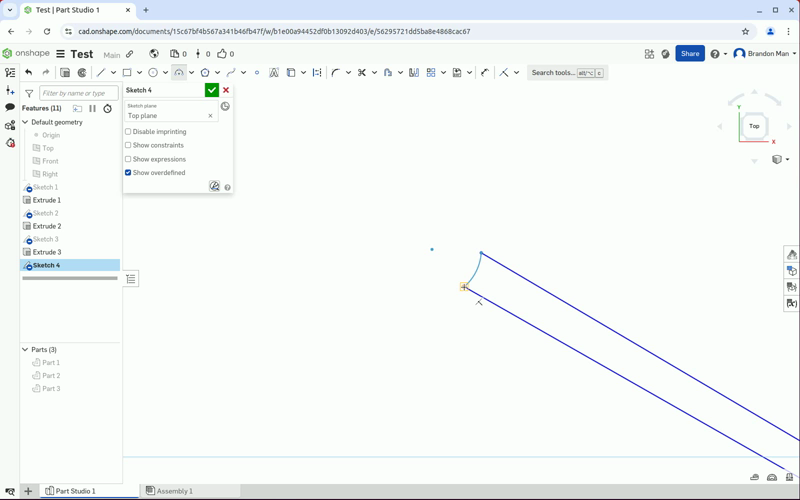
click(464, 286)
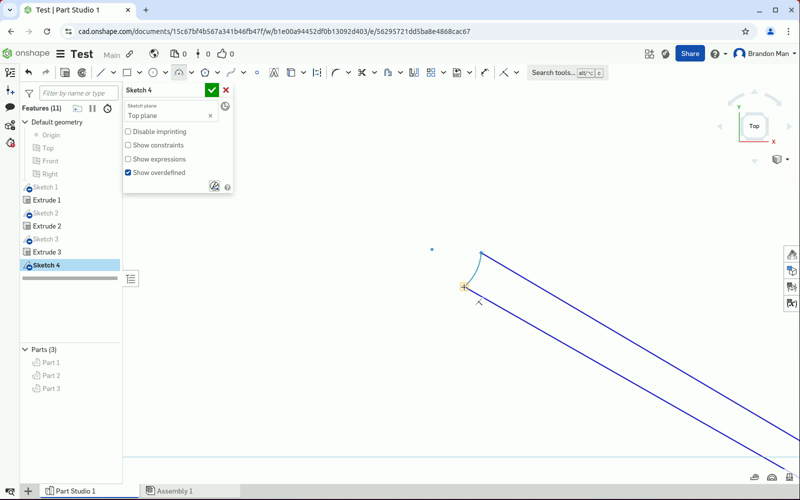
scroll(-6)
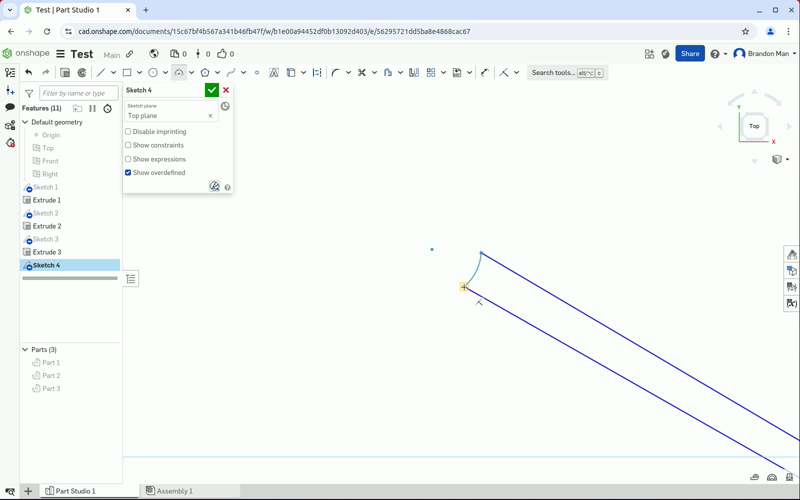
scroll(-6)
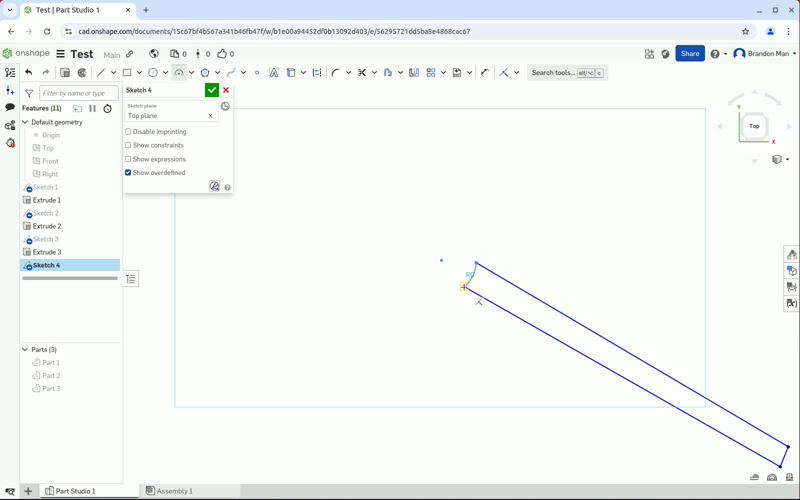
scroll(-6)
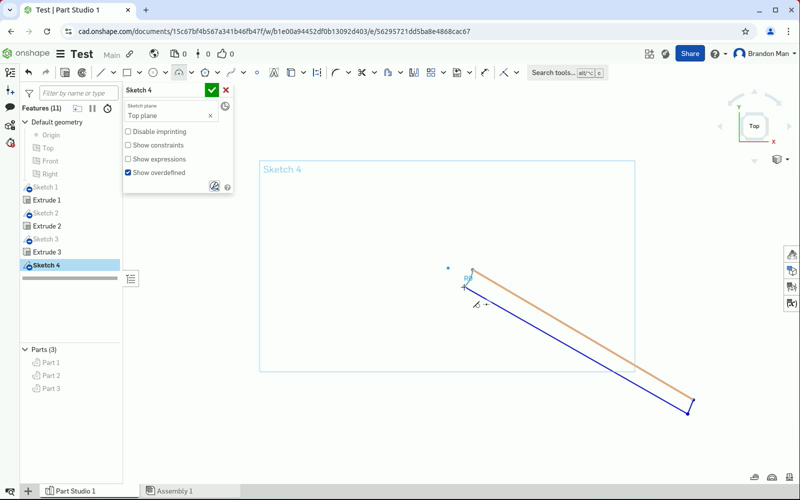
scroll(-6)
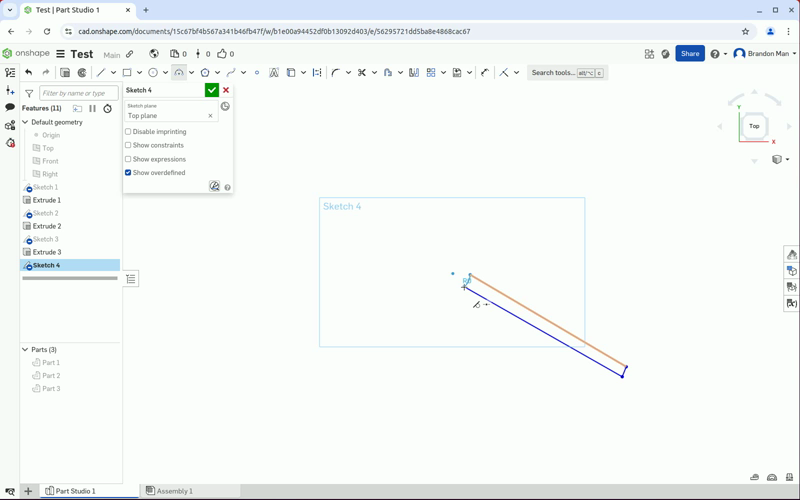
scroll(-6)
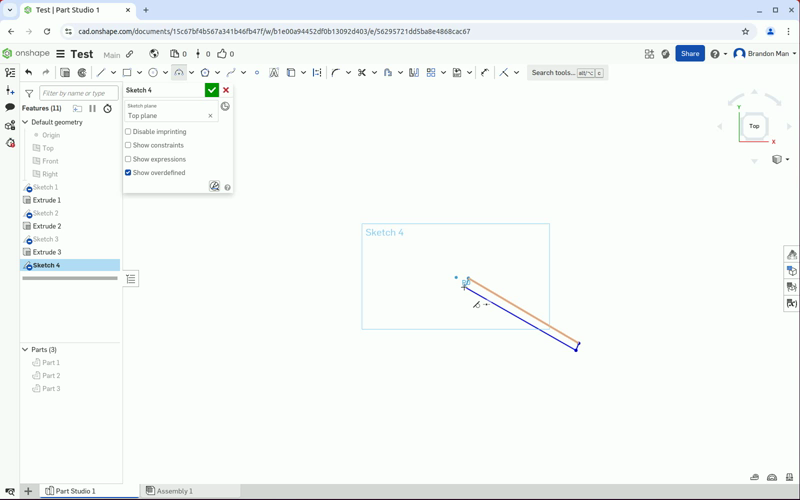
scroll(-6)
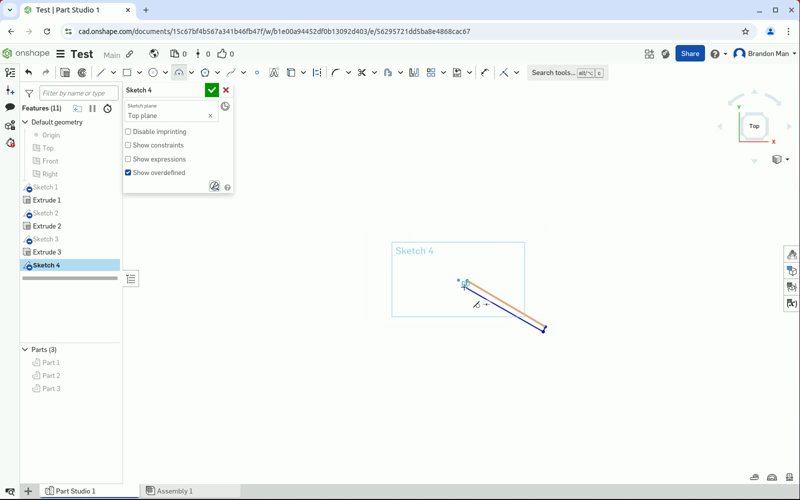
scroll(-6)
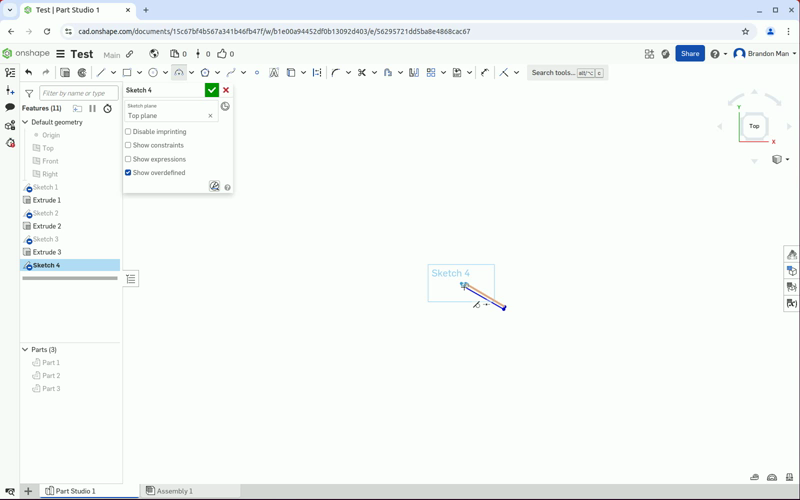
key_down(shift)
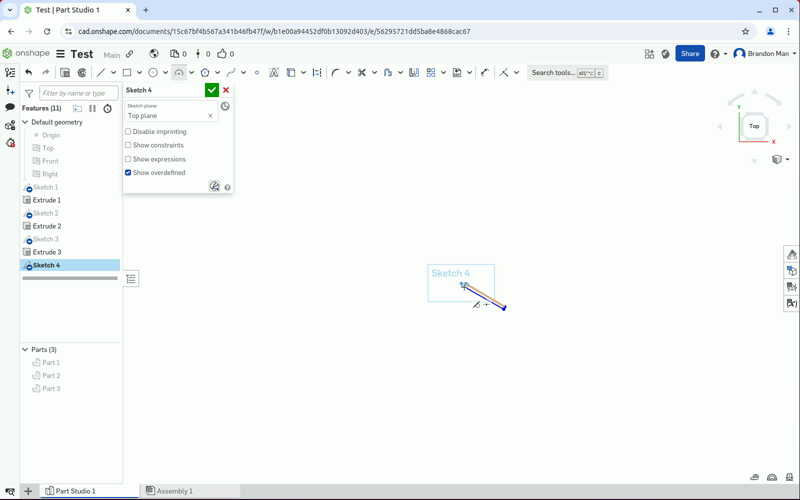
mouse_move(464, 285)
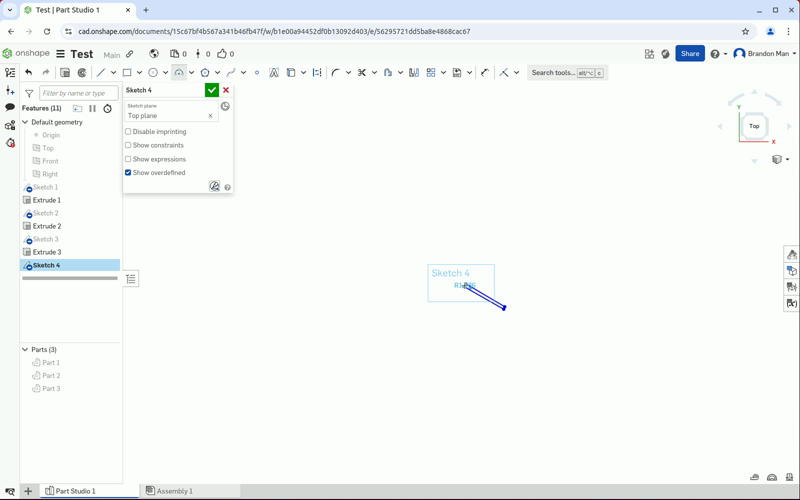
scroll(6)
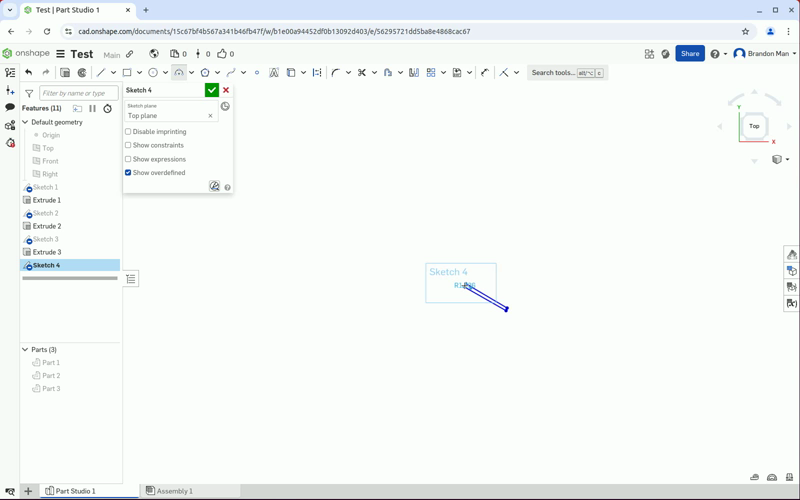
scroll(6)
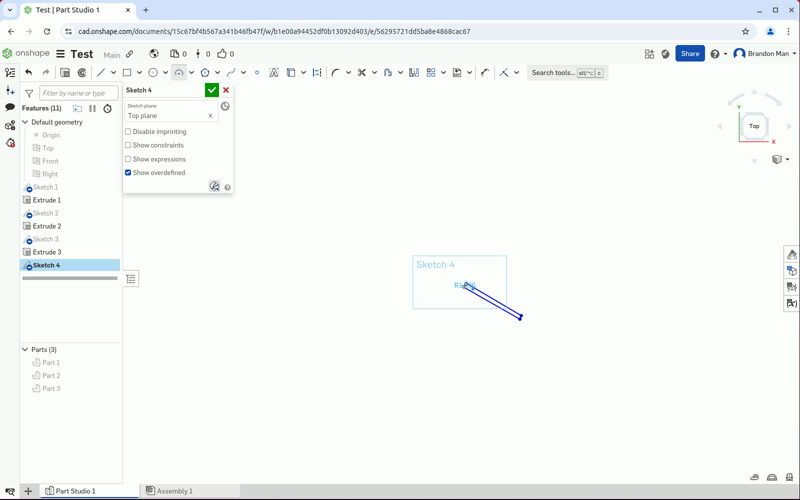
scroll(6)
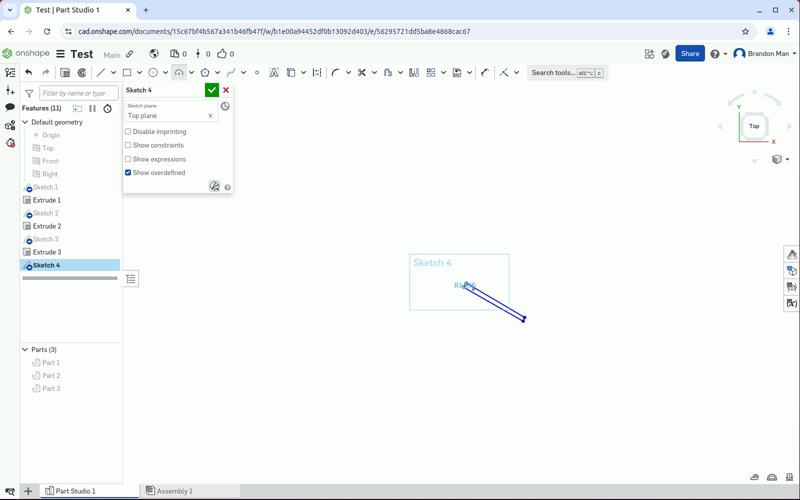
scroll(6)
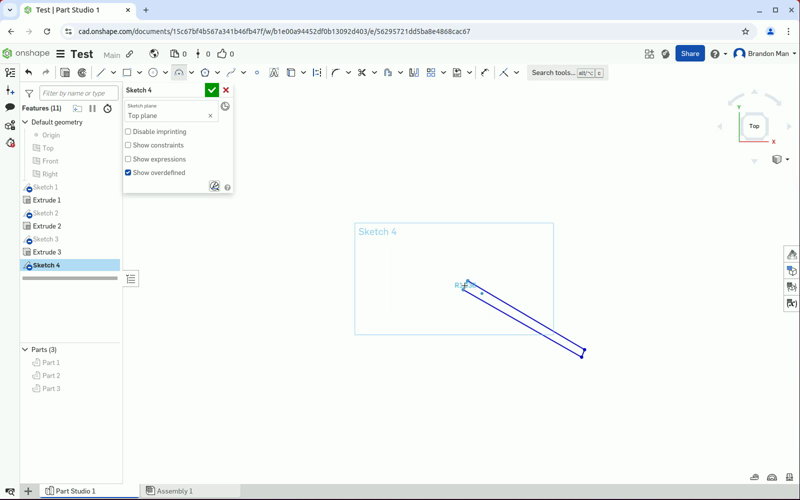
scroll(6)
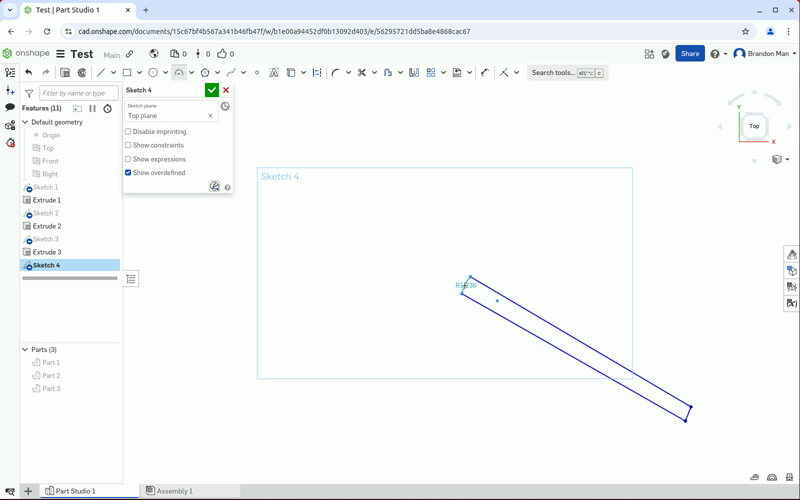
scroll(6)
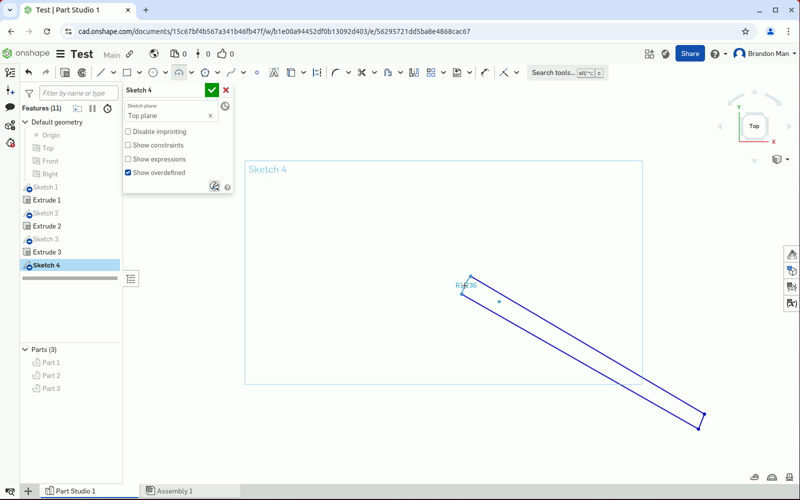
scroll(6)
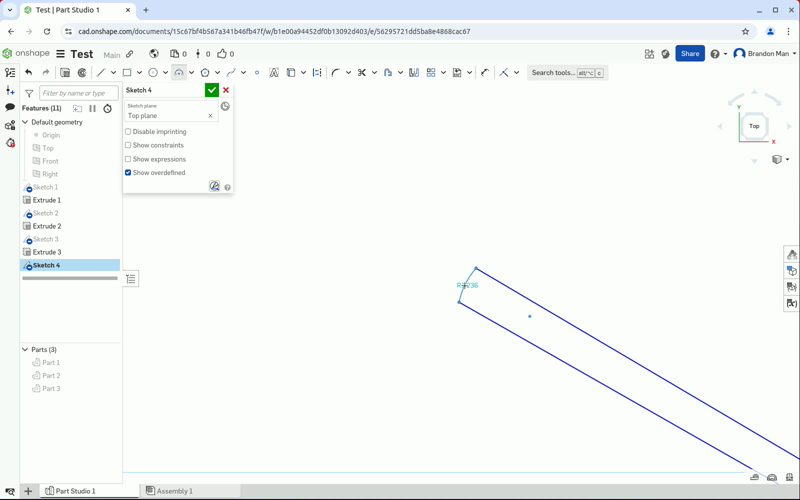
click(464, 285)
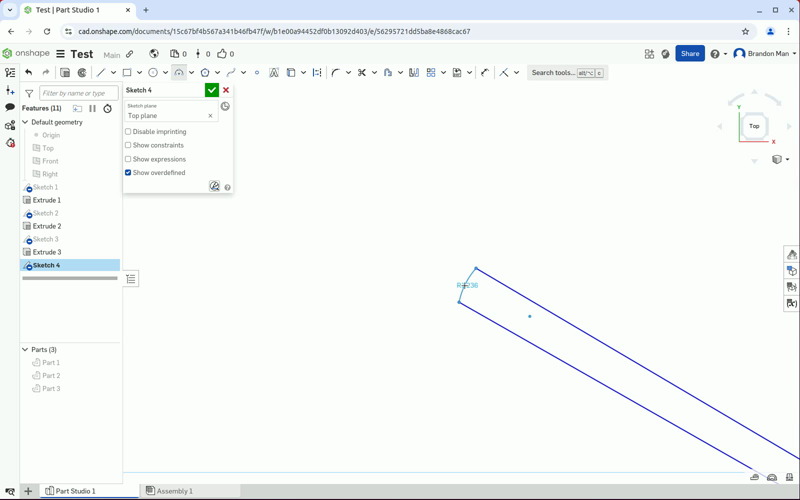
scroll(-6)
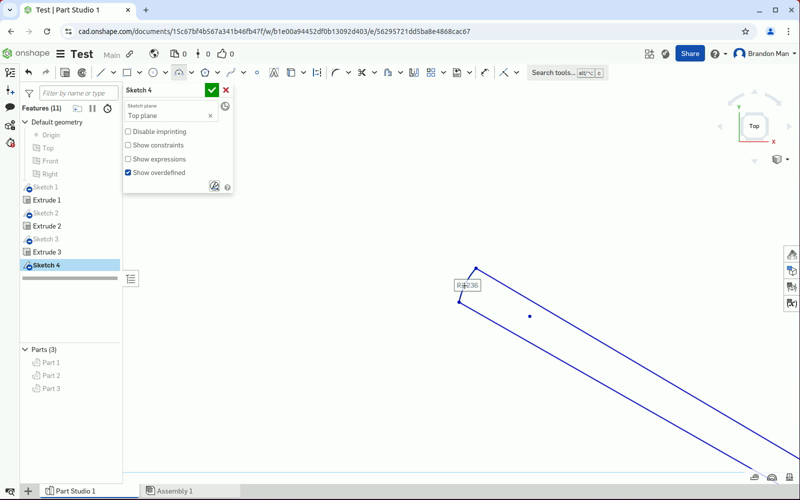
scroll(-6)
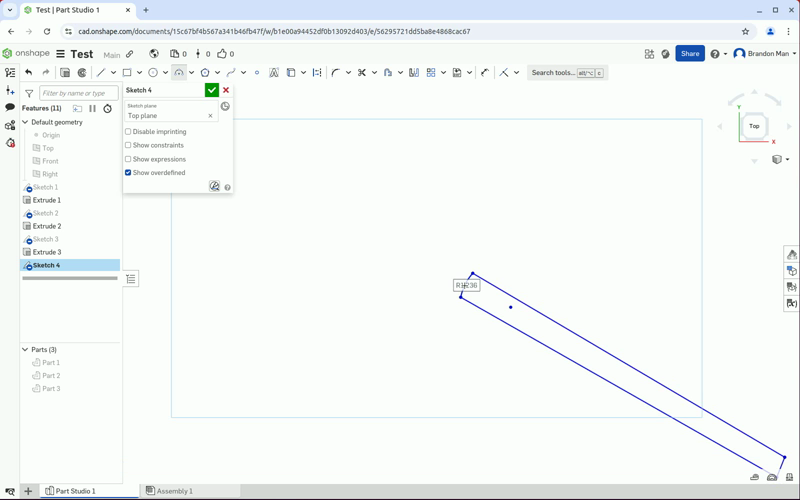
scroll(-6)
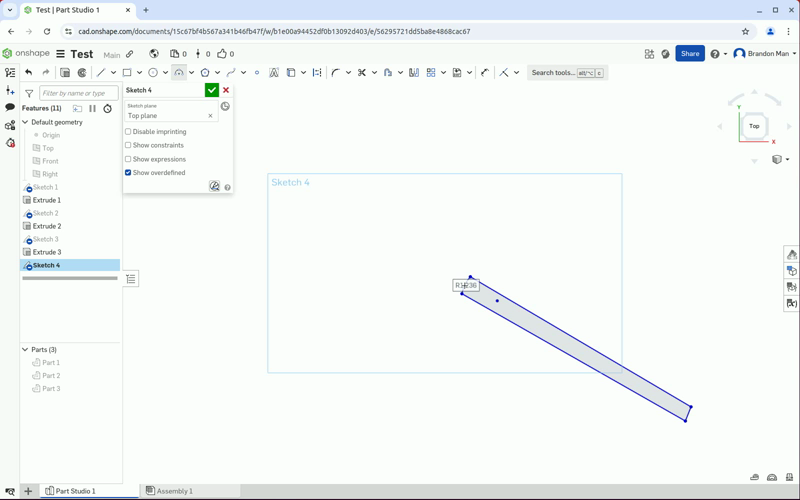
scroll(-6)
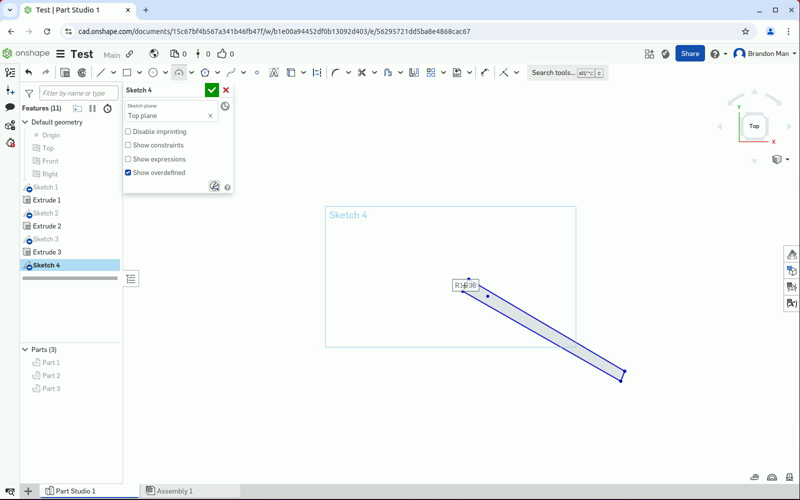
scroll(-6)
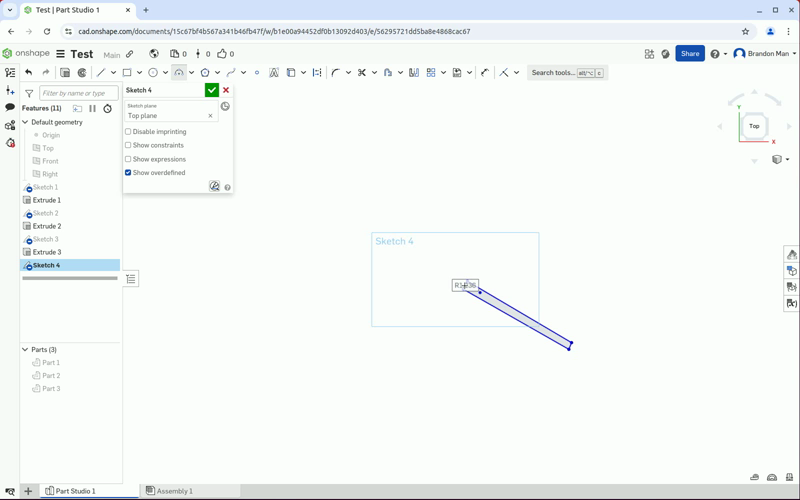
scroll(-6)
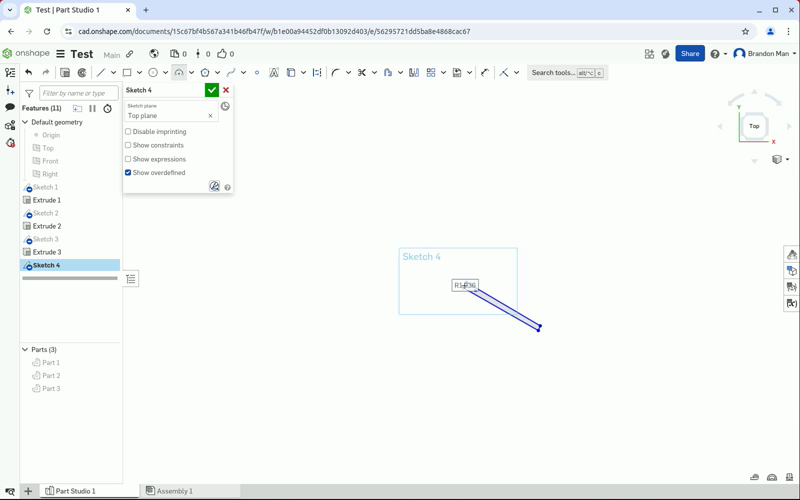
scroll(-6)
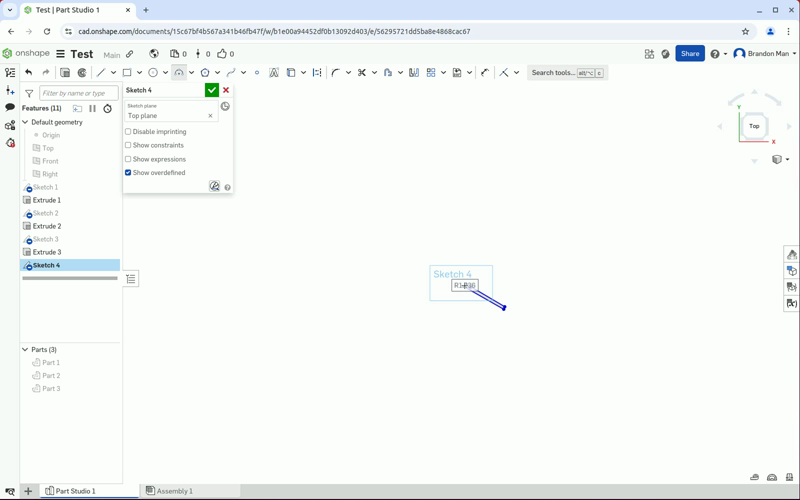
key_up(shift)
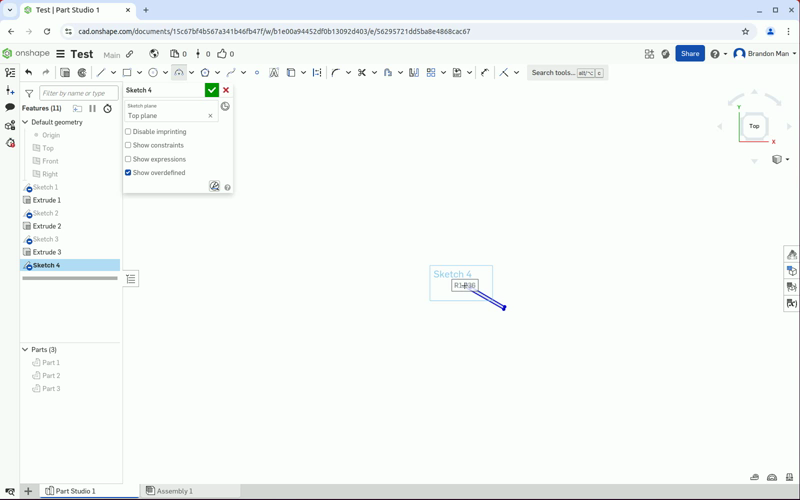
key(esc)
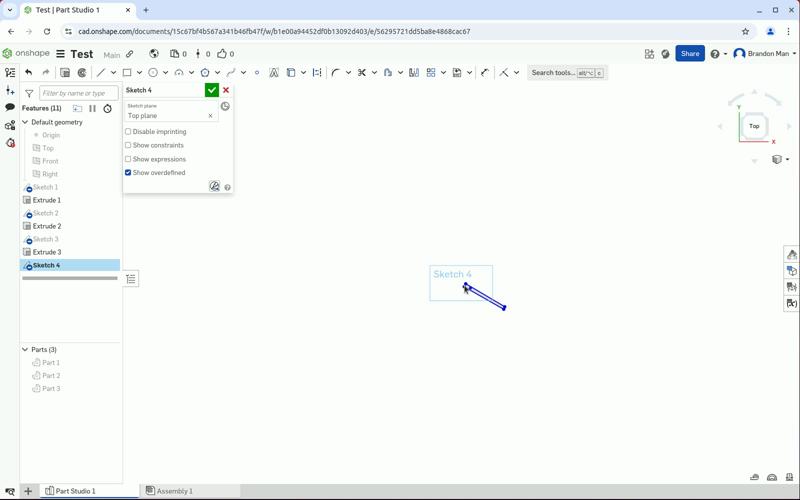
mouse_move(483, 295)
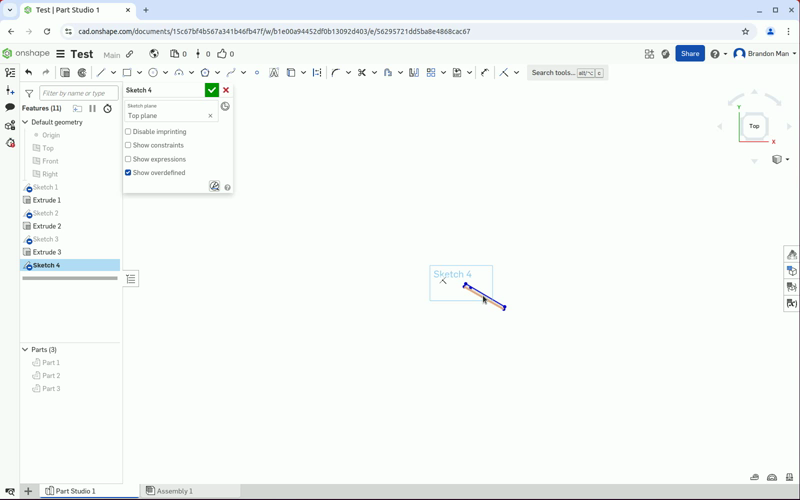
scroll(6)
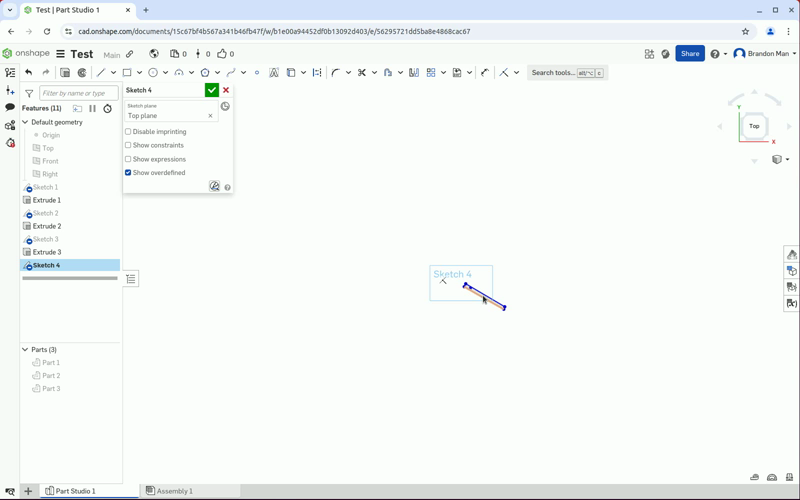
scroll(6)
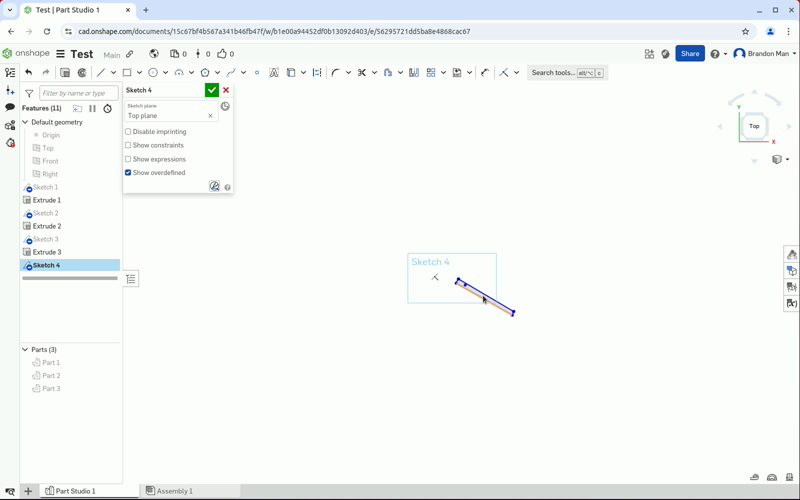
scroll(6)
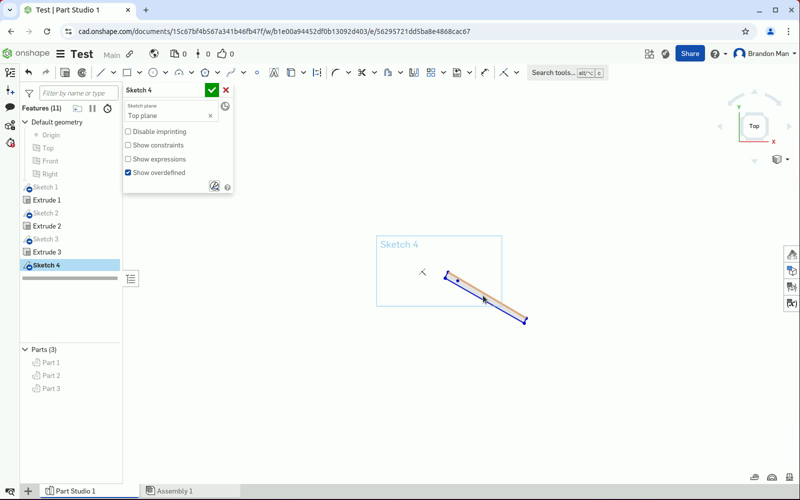
scroll(6)
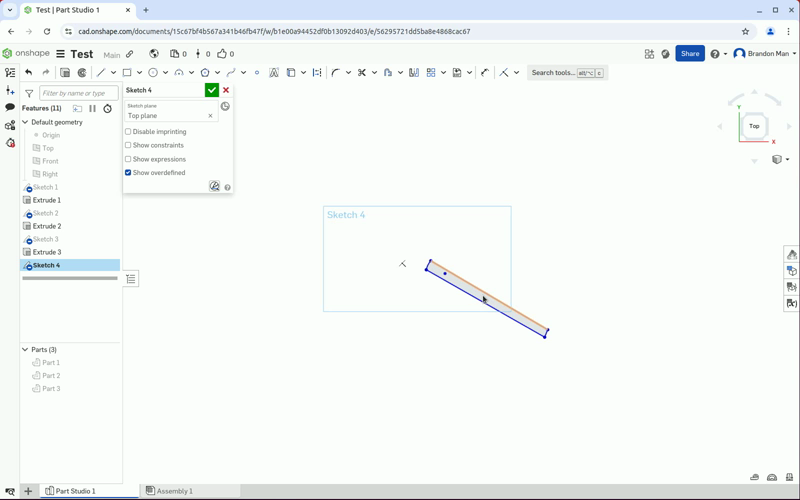
scroll(6)
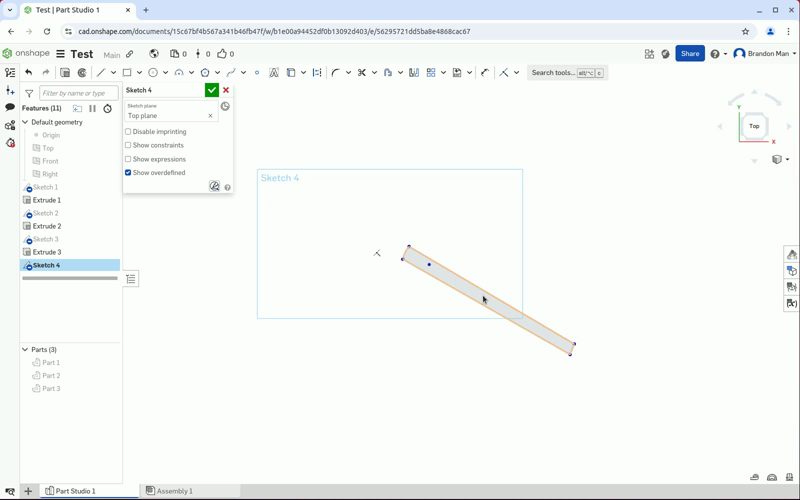
scroll(6)
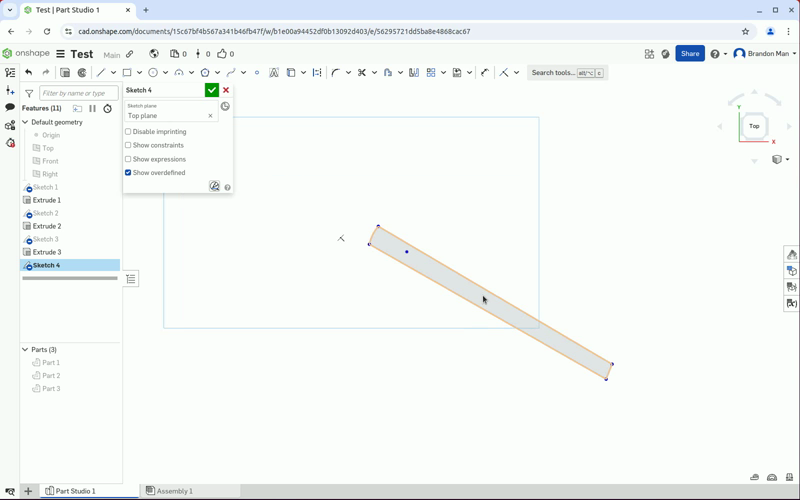
scroll(6)
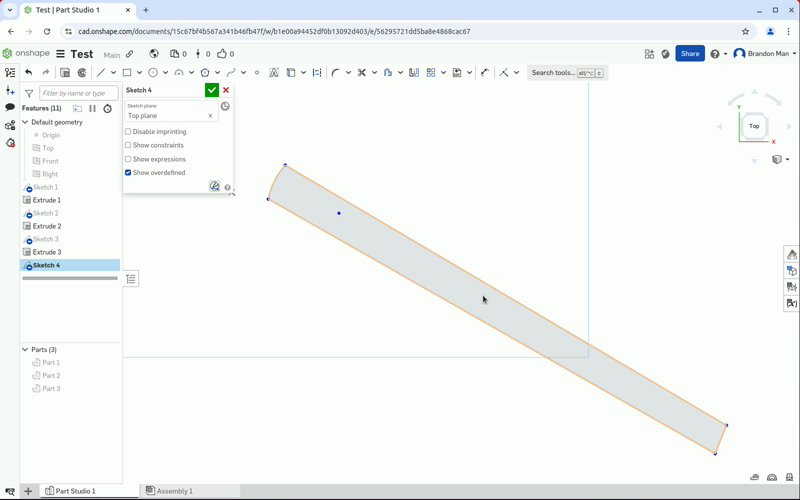
click(483, 295)
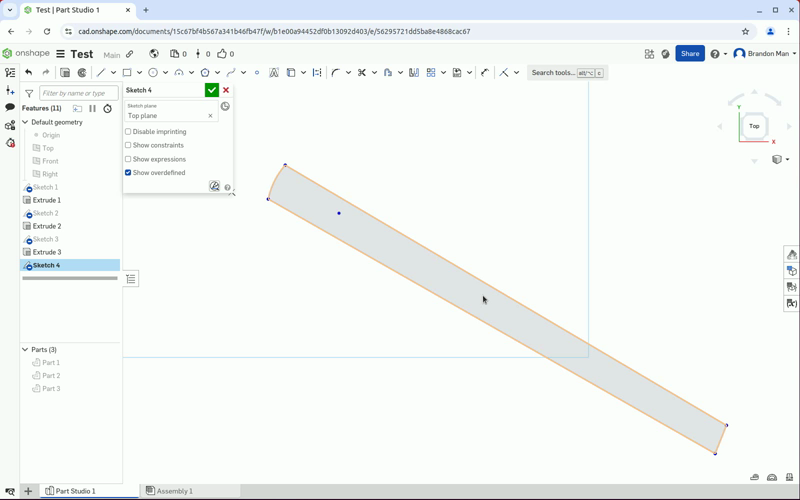
scroll(-6)
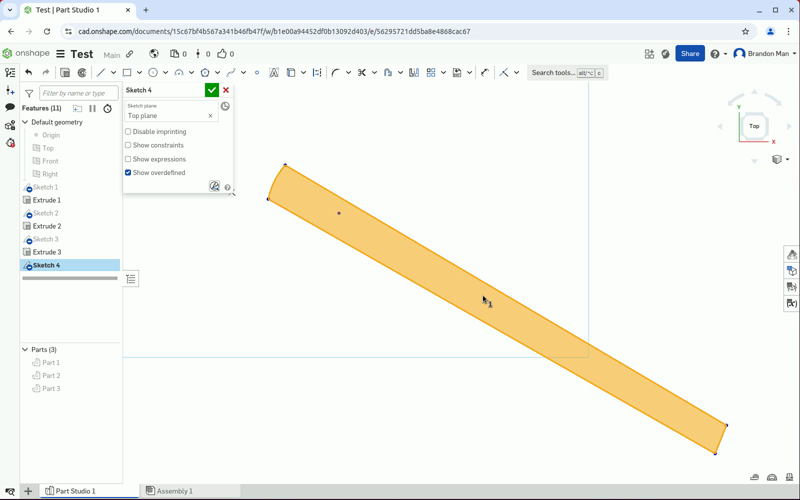
scroll(-6)
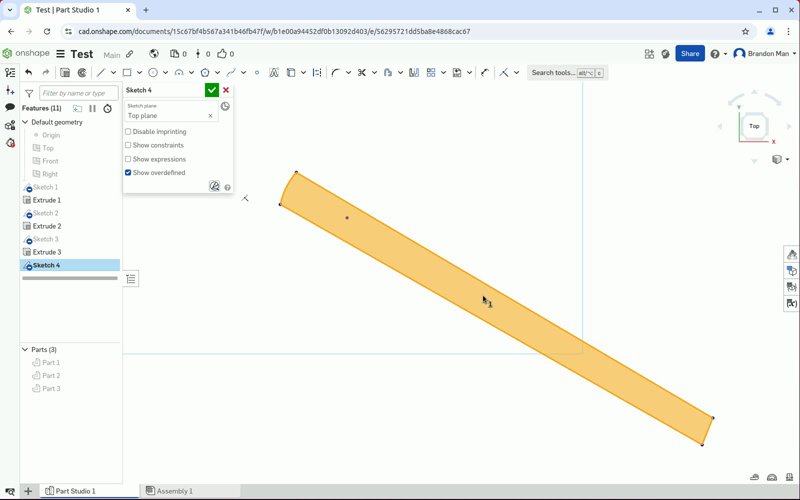
scroll(-6)
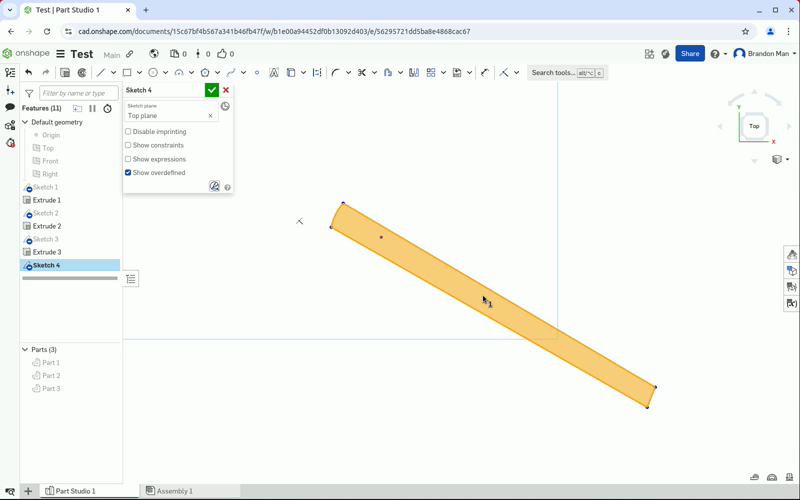
scroll(-6)
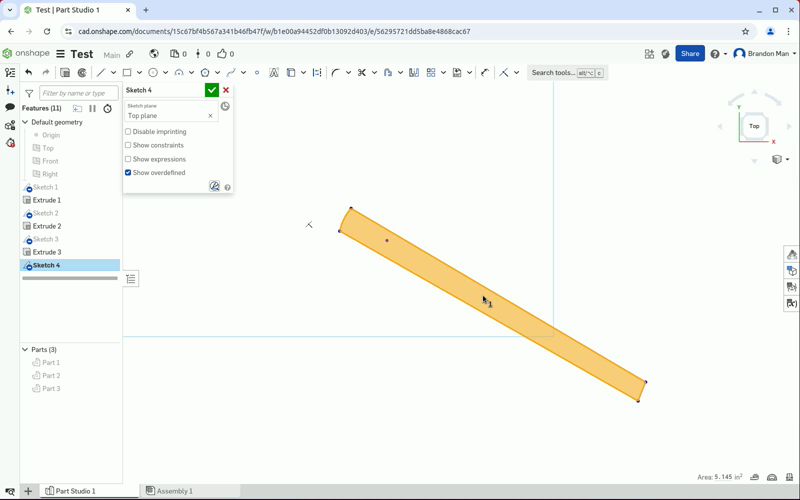
scroll(-6)
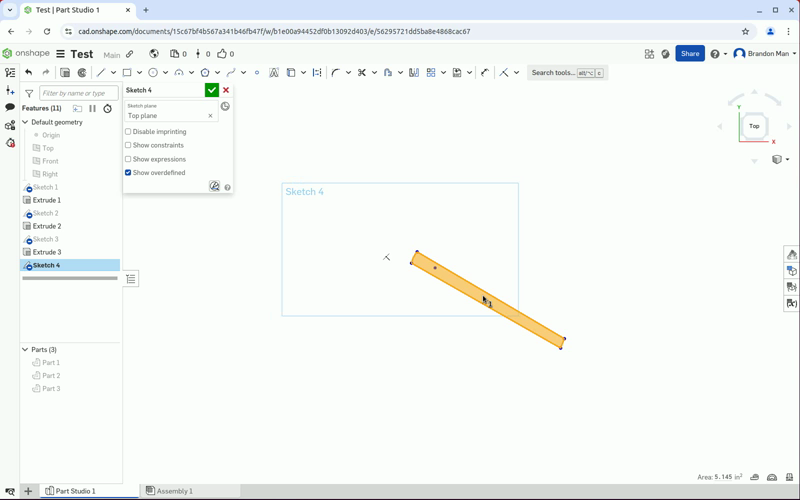
scroll(-6)
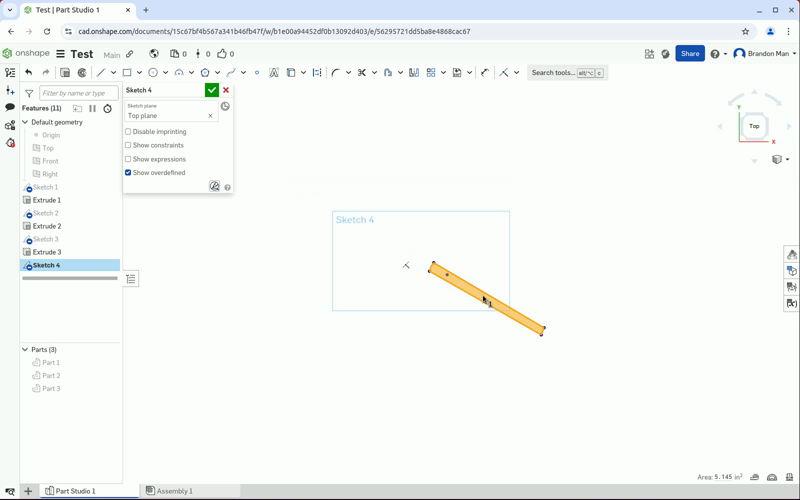
scroll(-6)
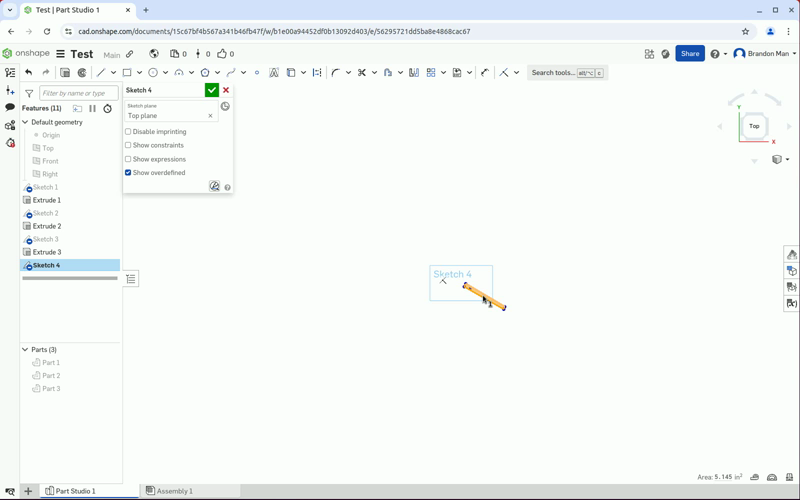
mouse_move(73, 352)
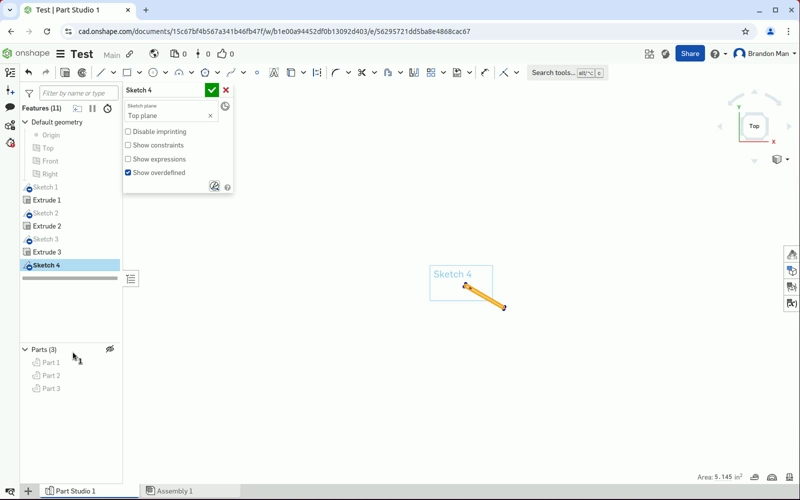
key(shift+y)
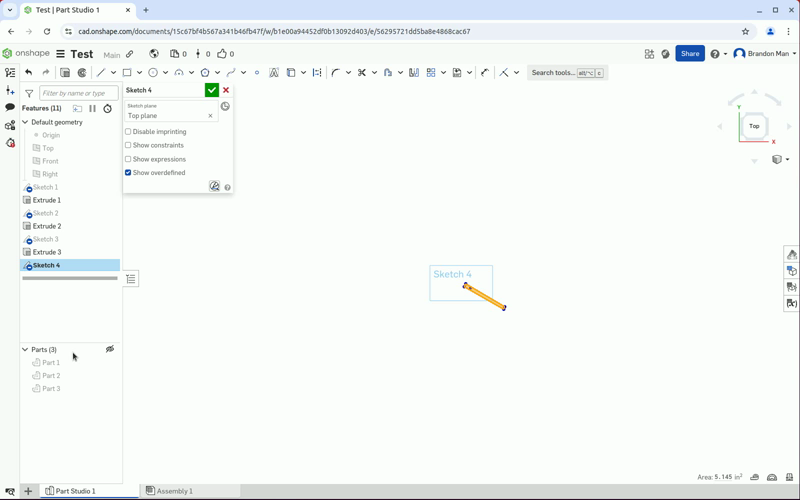
key(shift+e)
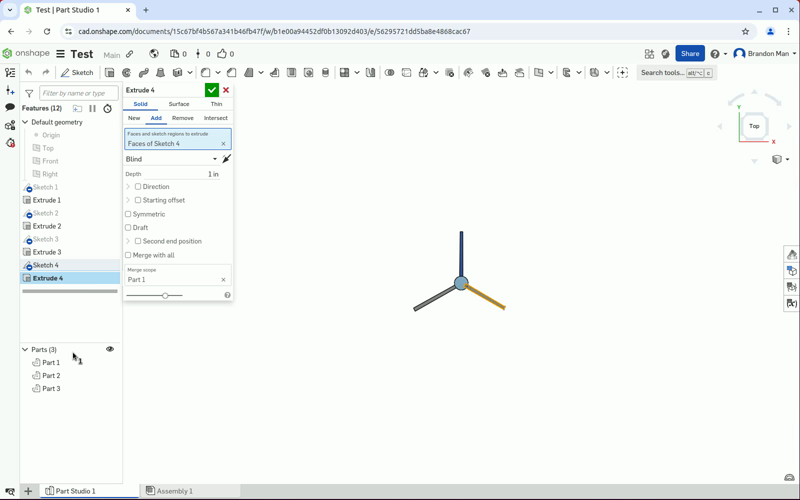
mouse_move(143, 106)
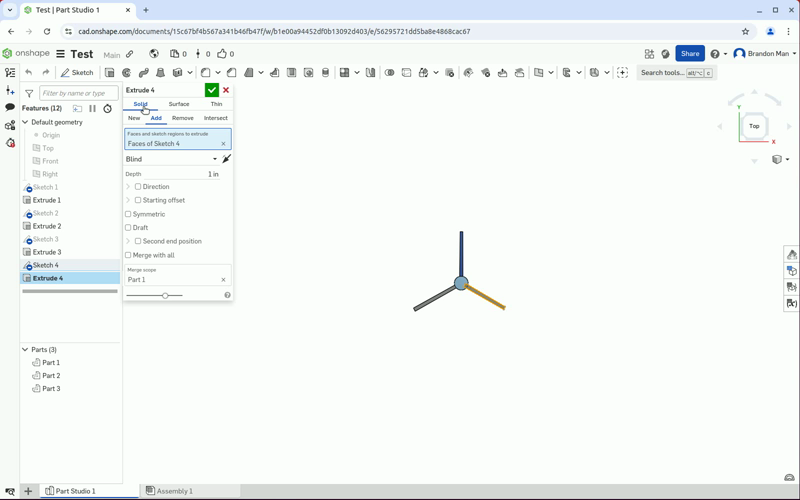
click(143, 106)
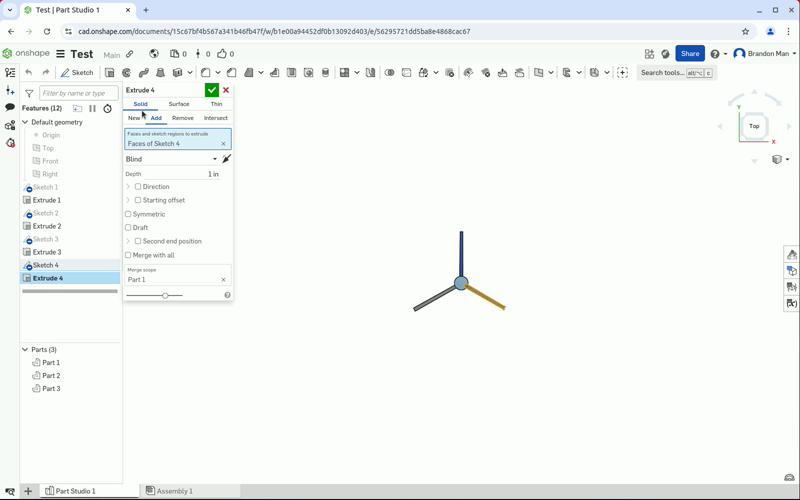
mouse_move(137, 120)
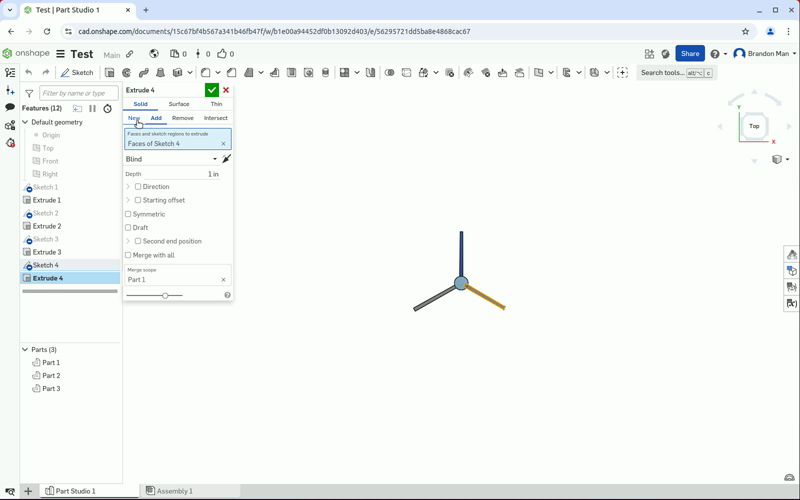
click(137, 120)
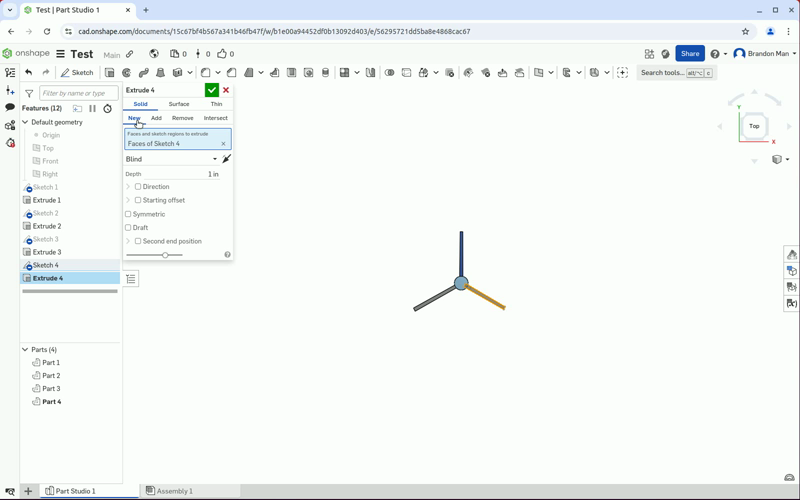
key(tab, 4)
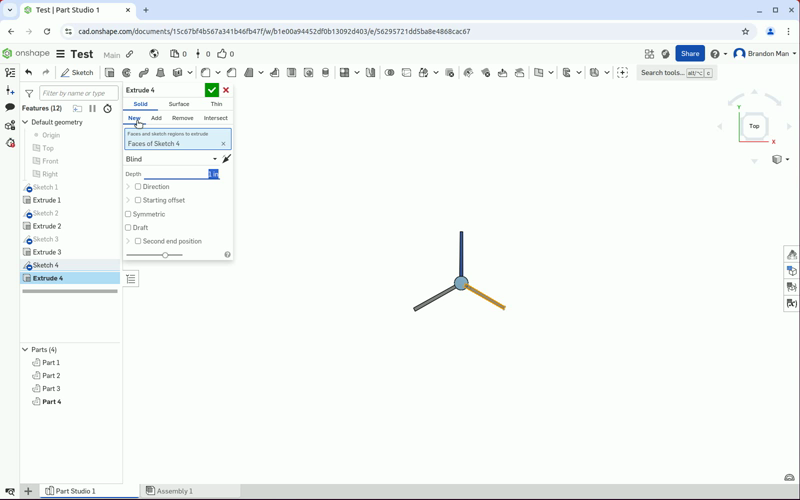
text(5.777)
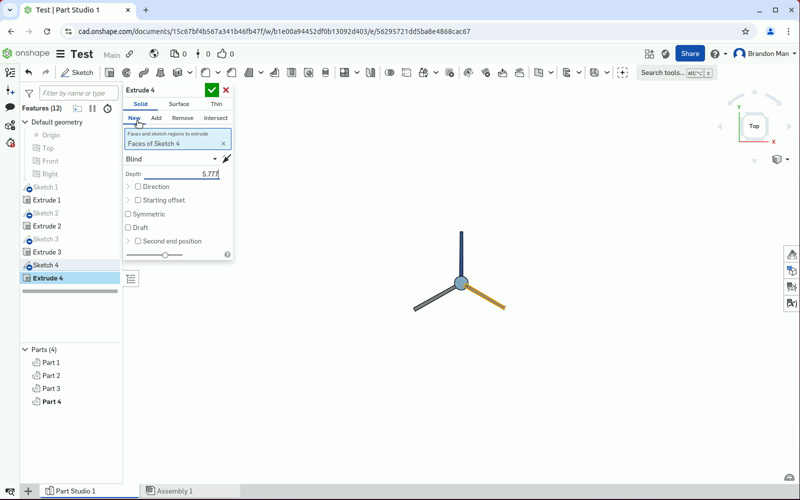
key(enter)
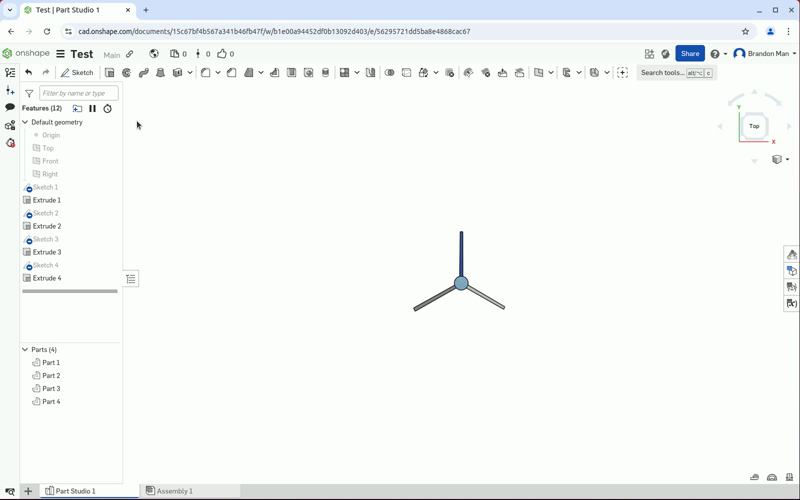
key(shift+h)
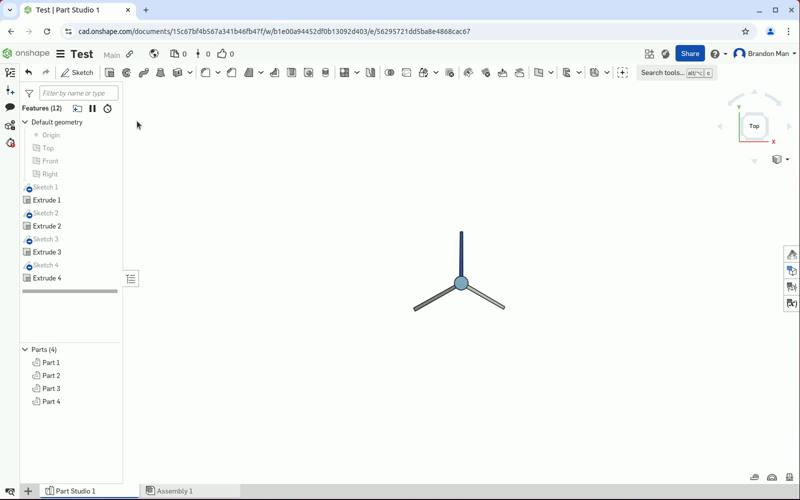
key(shift+h)
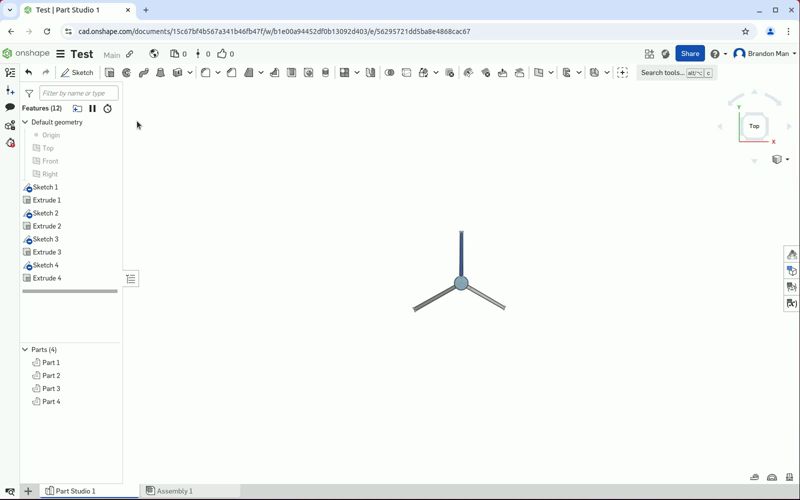
key(shift+7)
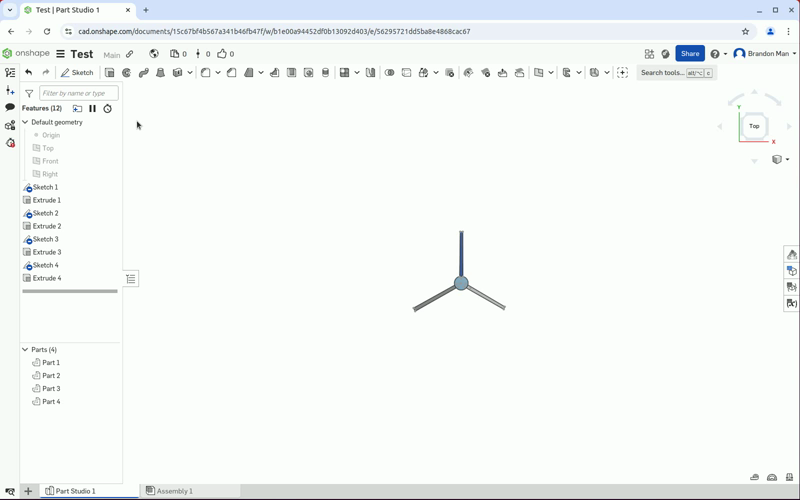
key(up, 3)
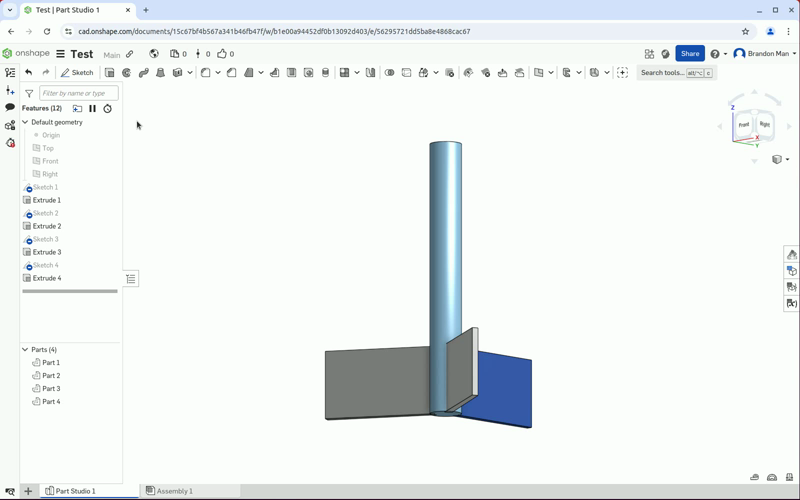
key(left, 3)
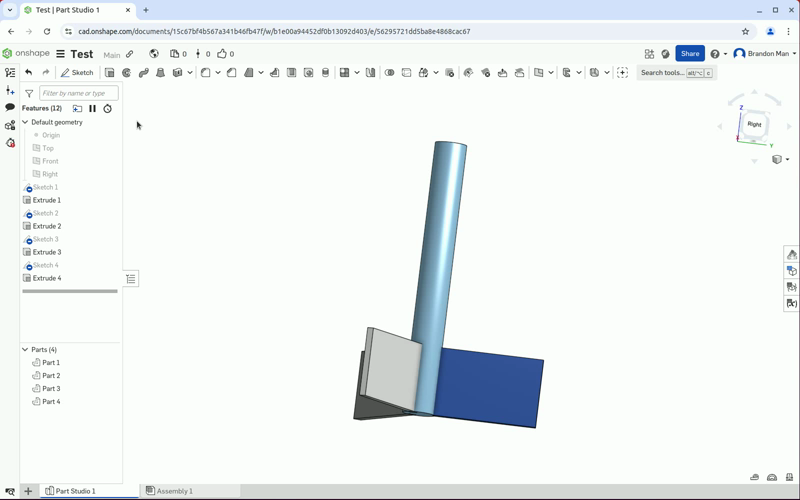
key(right, 3)
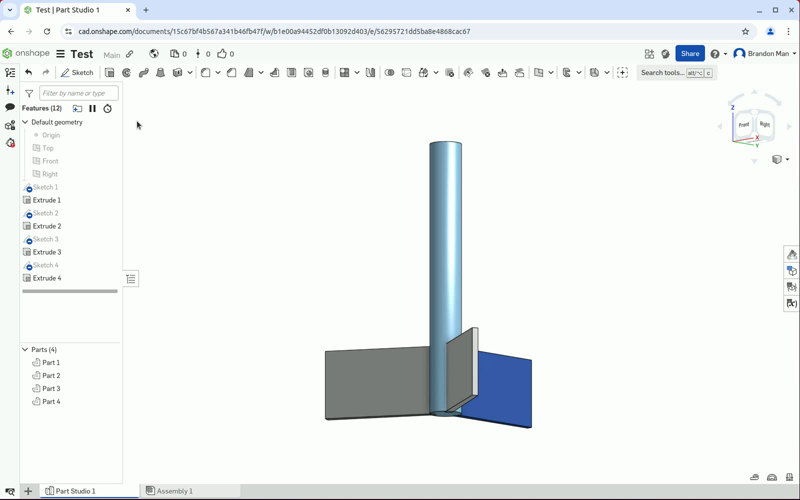
key(down, 3)
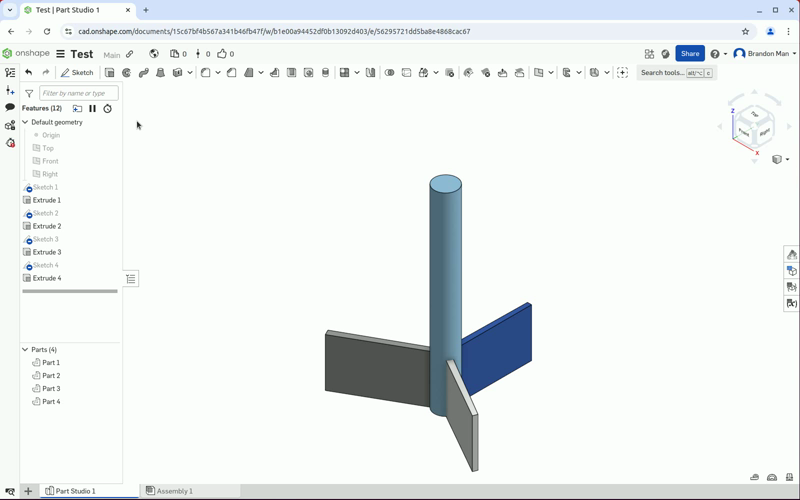
mouse_move(73, 189)
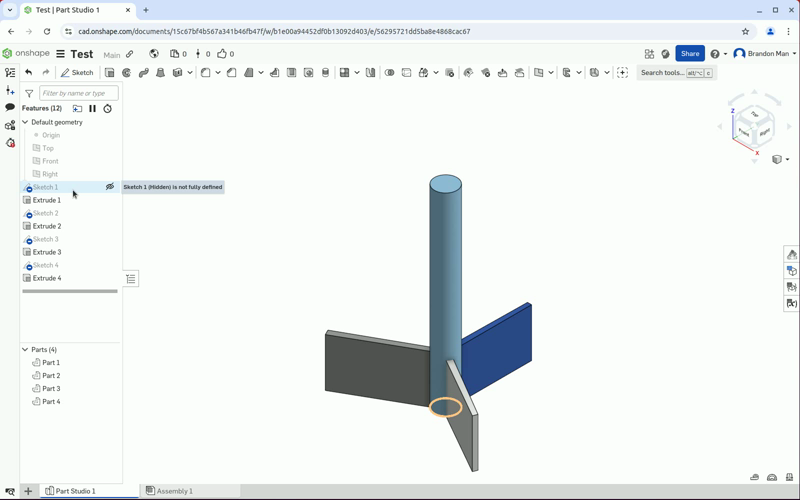
click(73, 189)